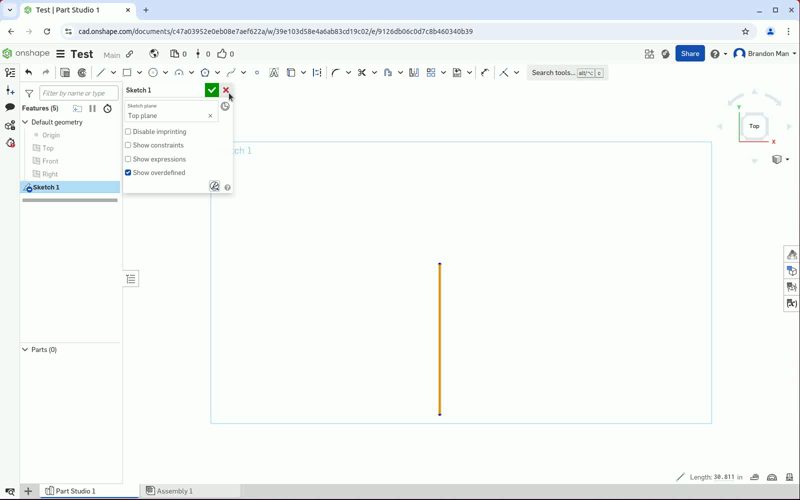
key(shift+h)
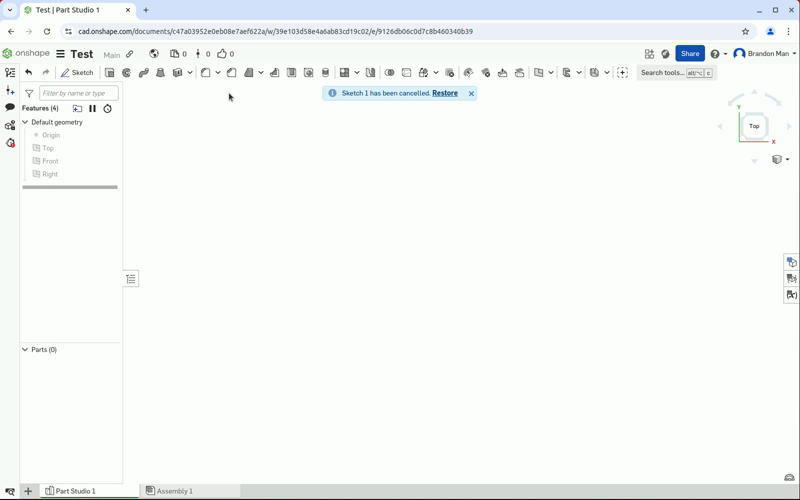
mouse_move(73, 352)
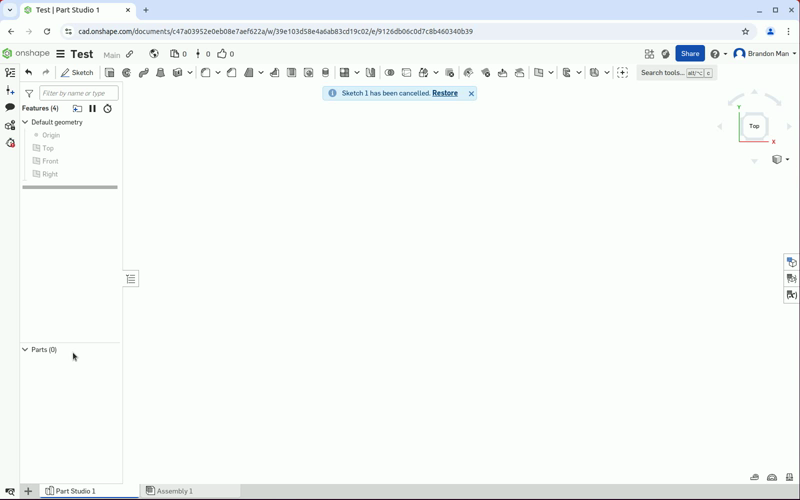
key(y)
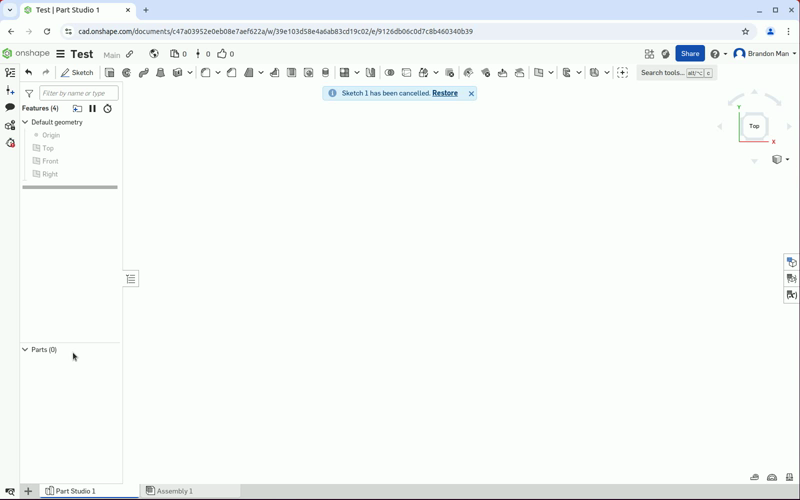
key(shift+p)
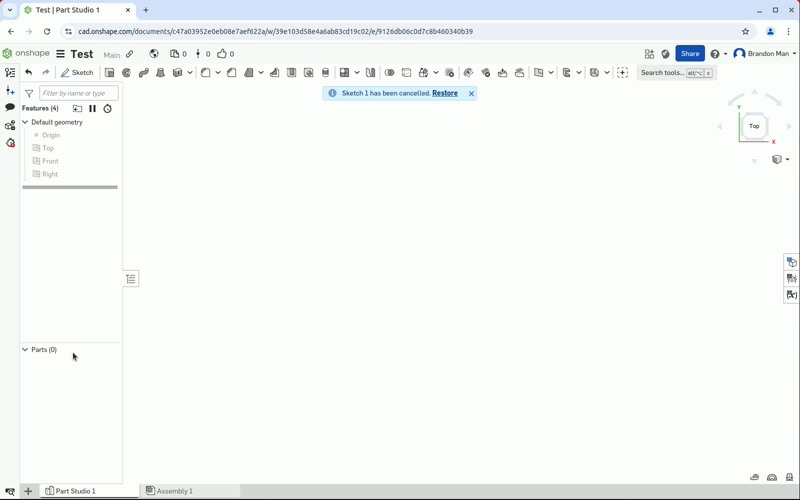
key(space)
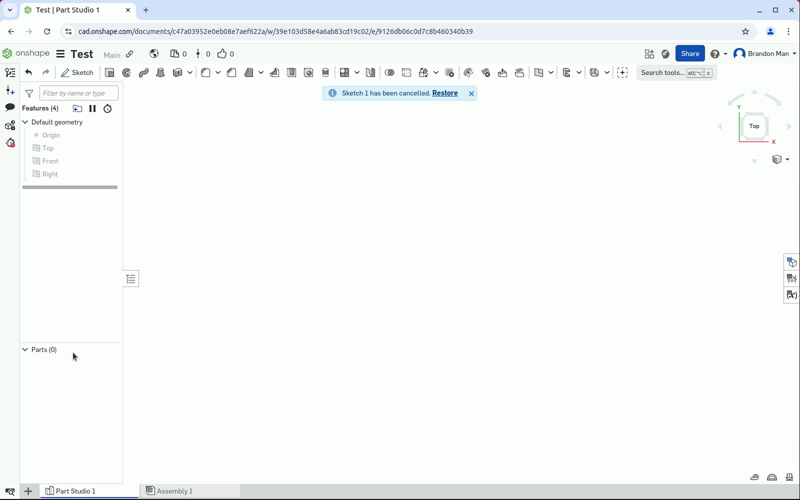
key_down(shift)
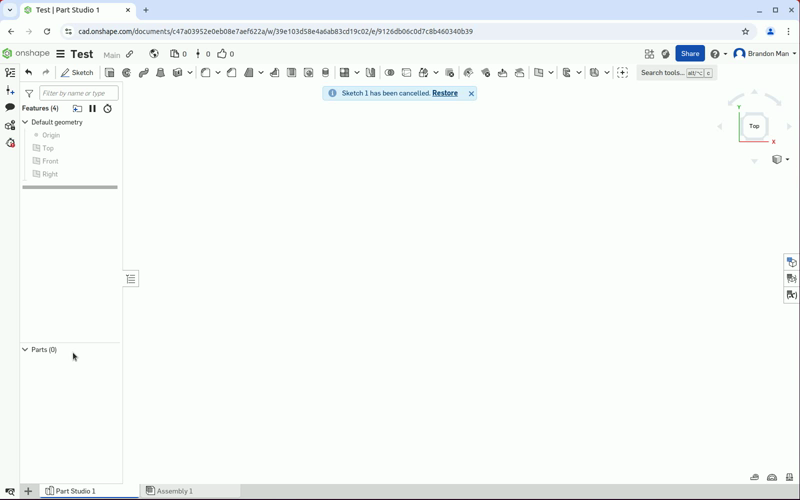
key(up)
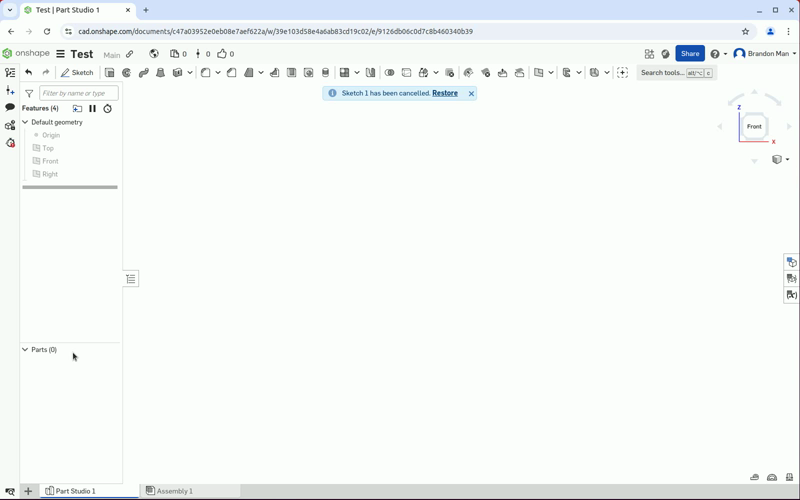
key_up(shift)
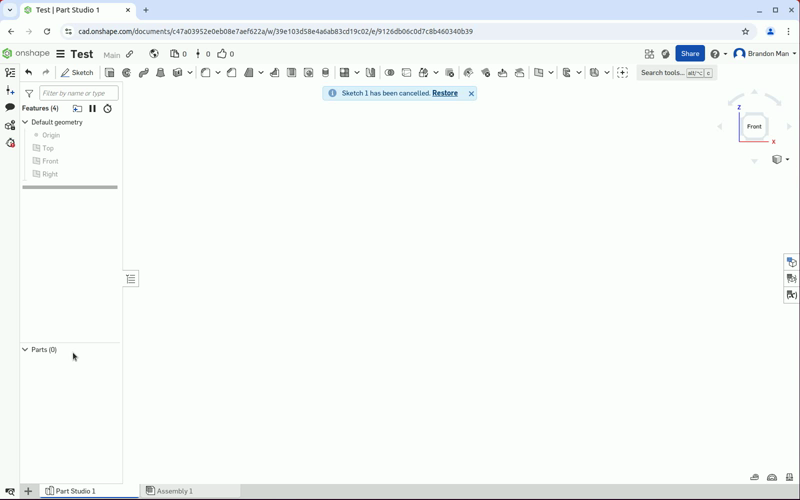
mouse_move(73, 352)
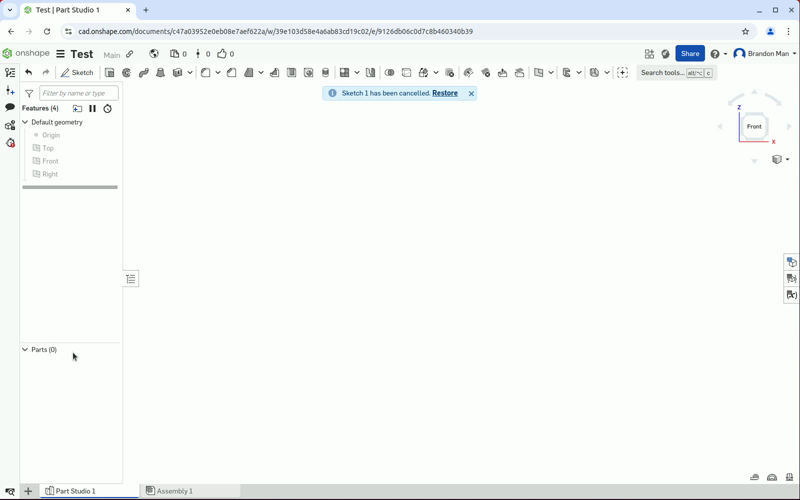
key(shift+y)
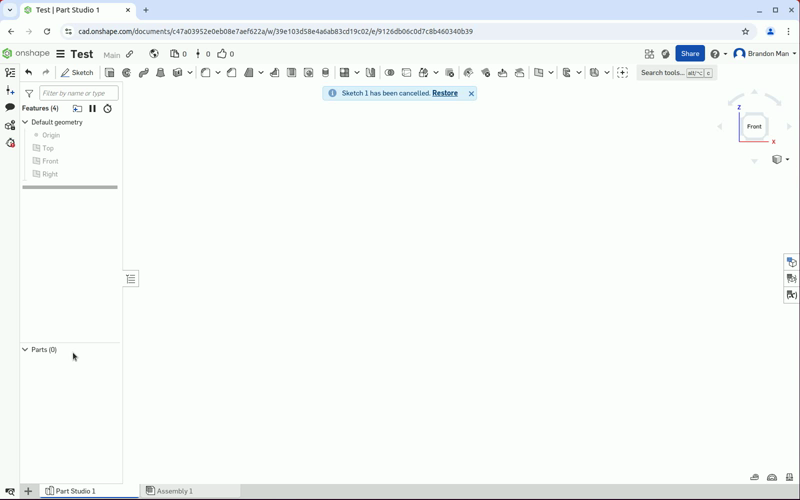
key(shift+s)
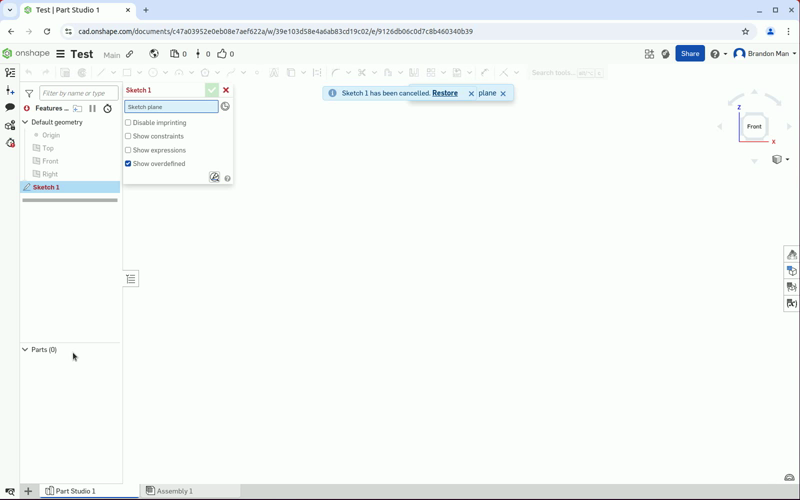
mouse_move(73, 163)
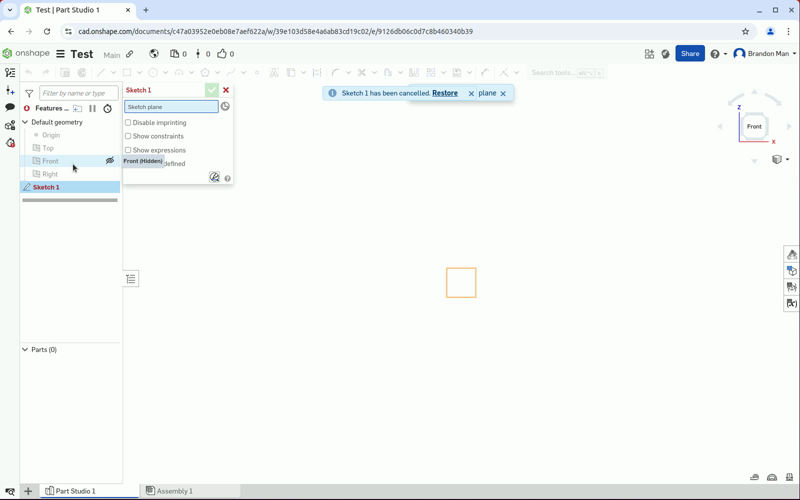
click(73, 163)
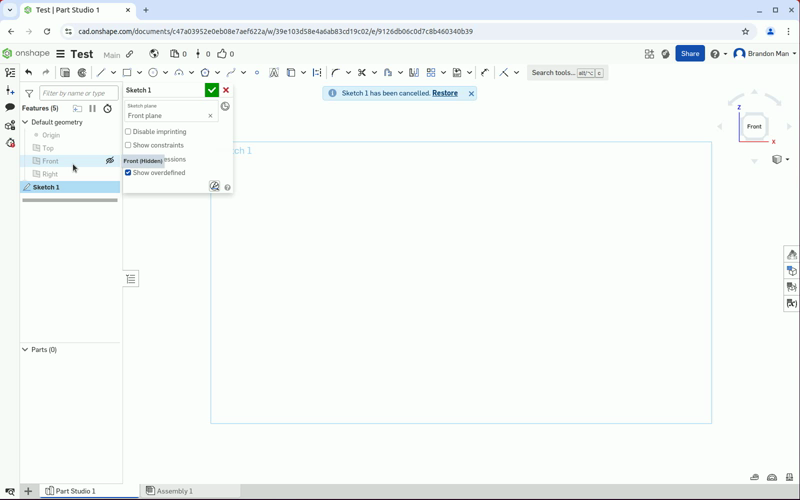
mouse_move(73, 352)
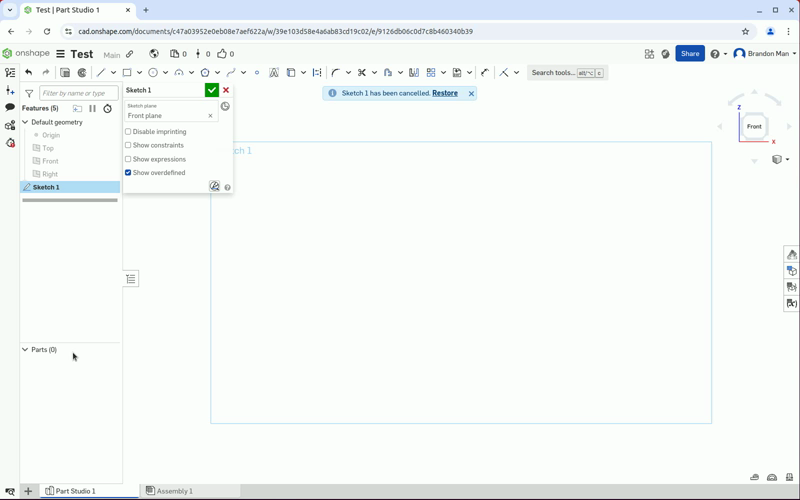
key(y)
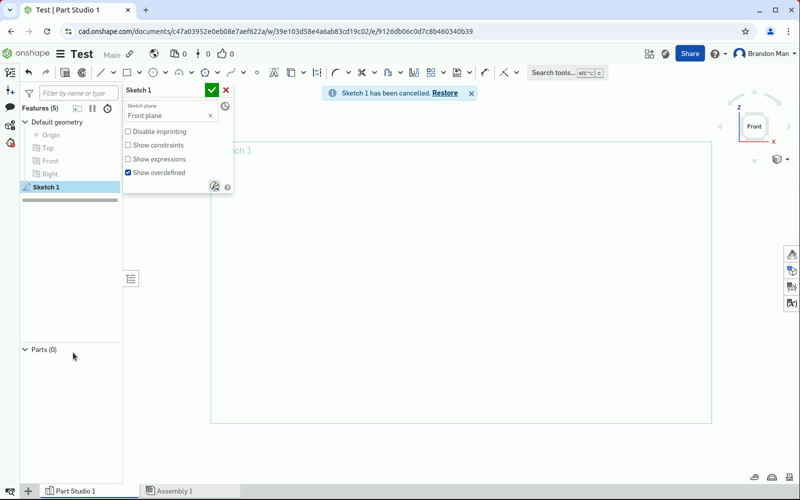
key(c)
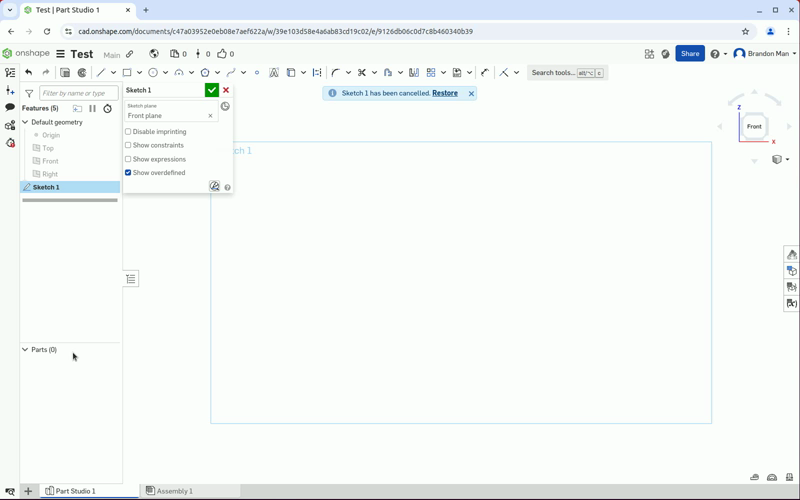
key_down(shift)
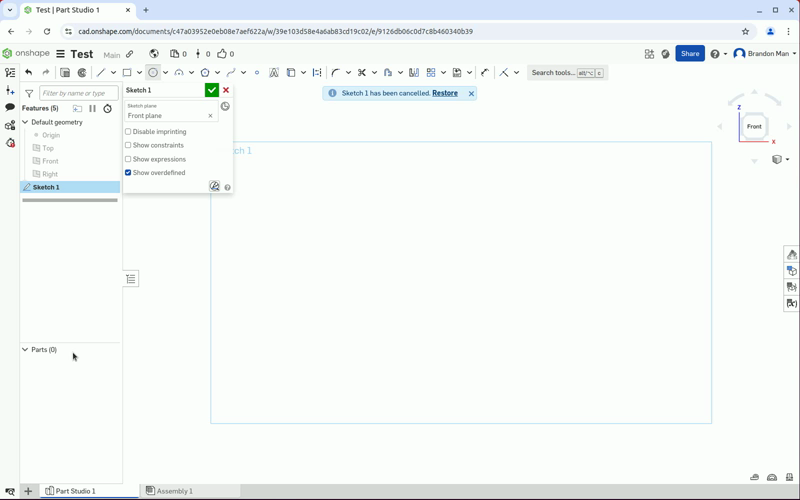
mouse_move(461, 178)
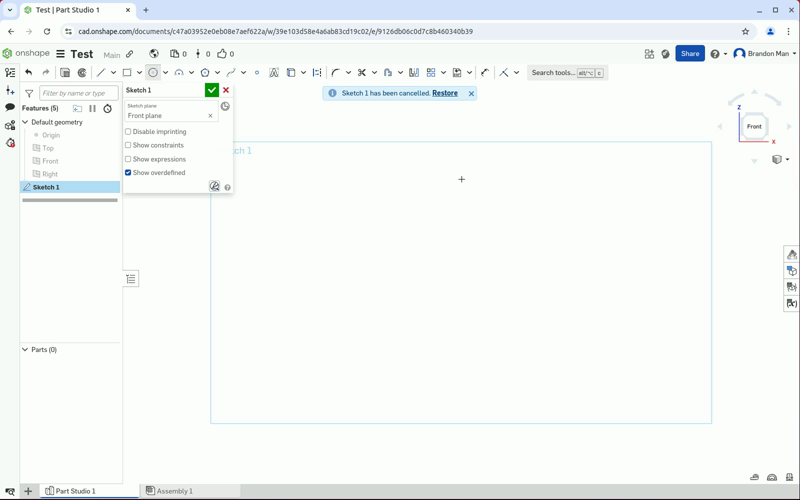
click(461, 178)
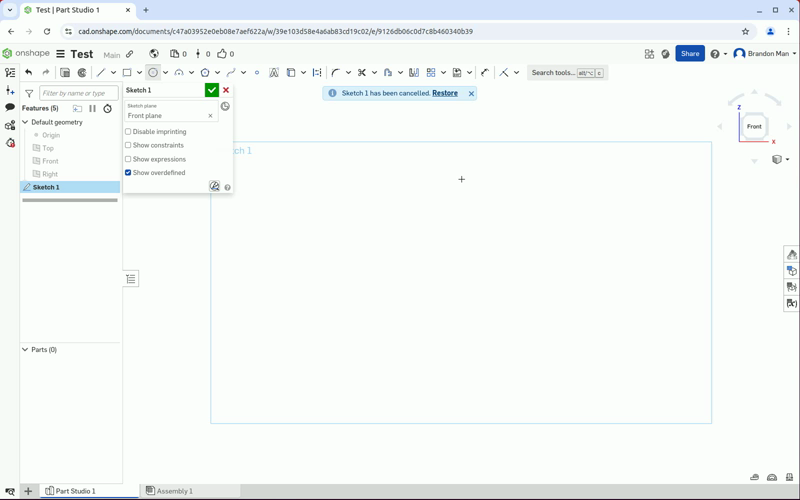
key_up(shift)
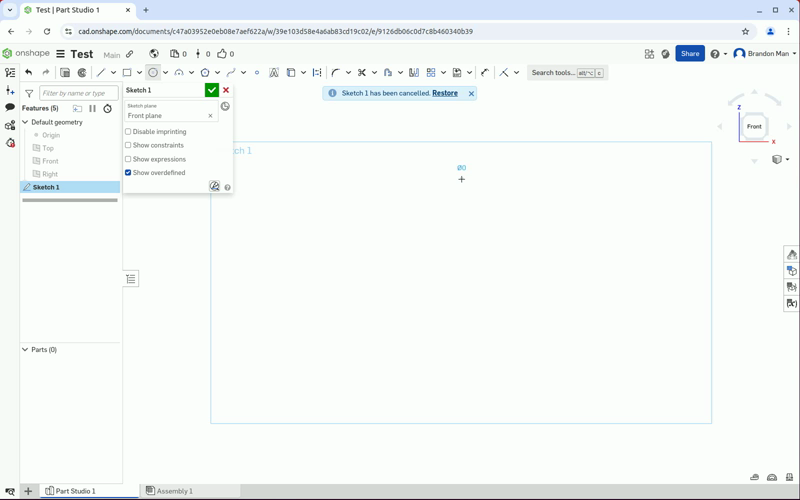
mouse_move(471, 178)
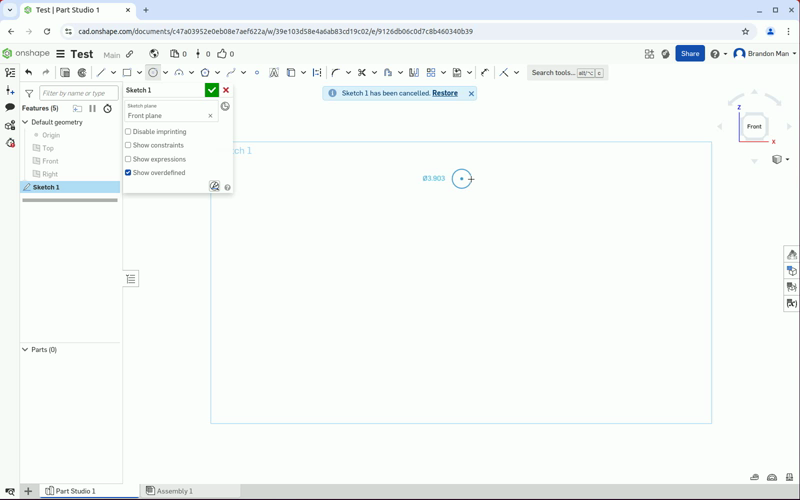
click(471, 178)
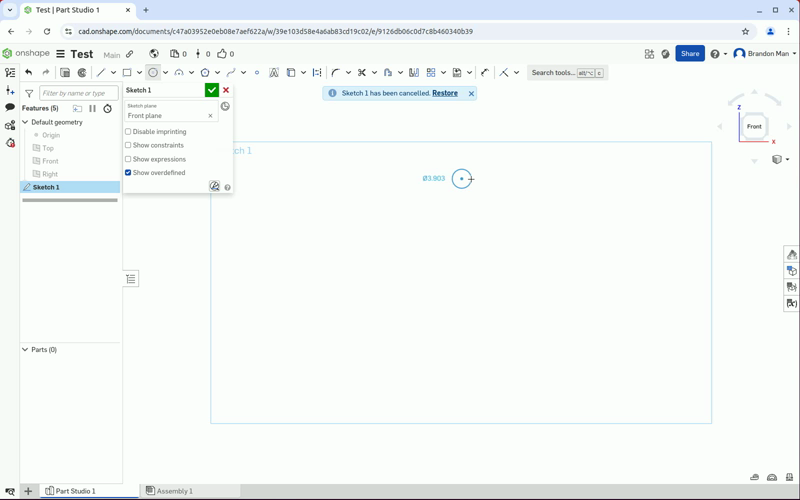
key(esc)
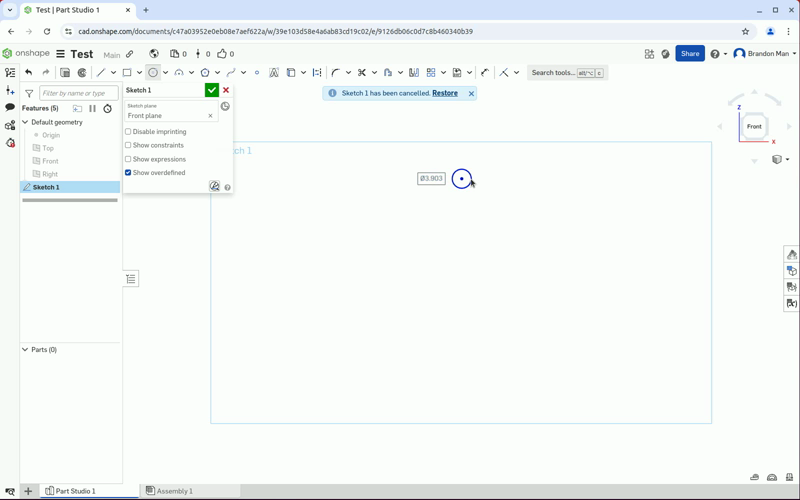
key(c)
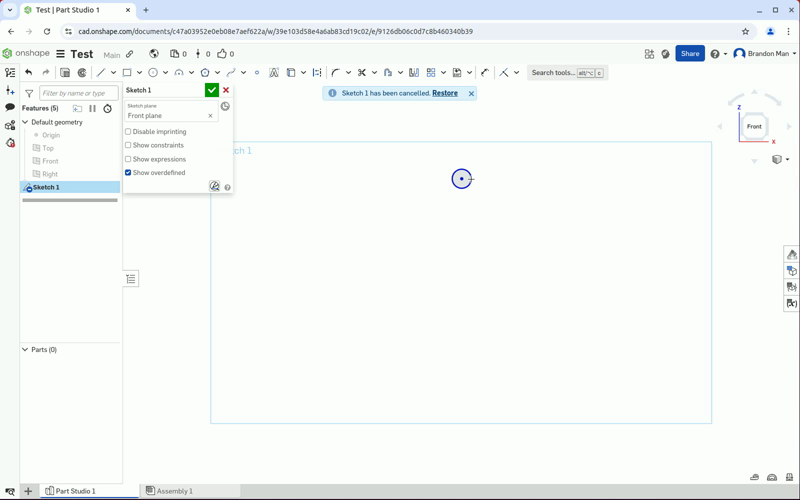
key_down(shift)
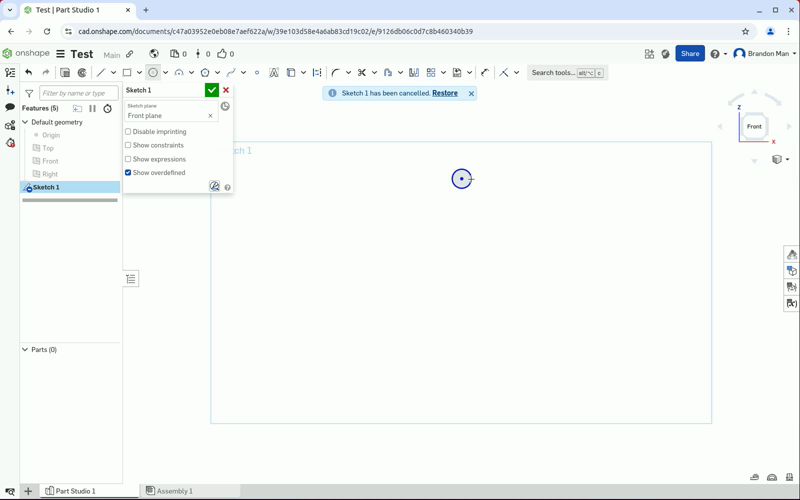
mouse_move(461, 178)
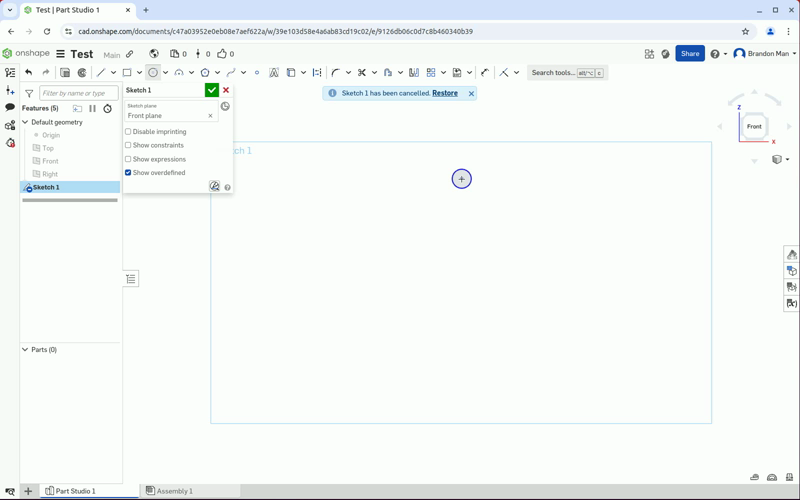
click(461, 178)
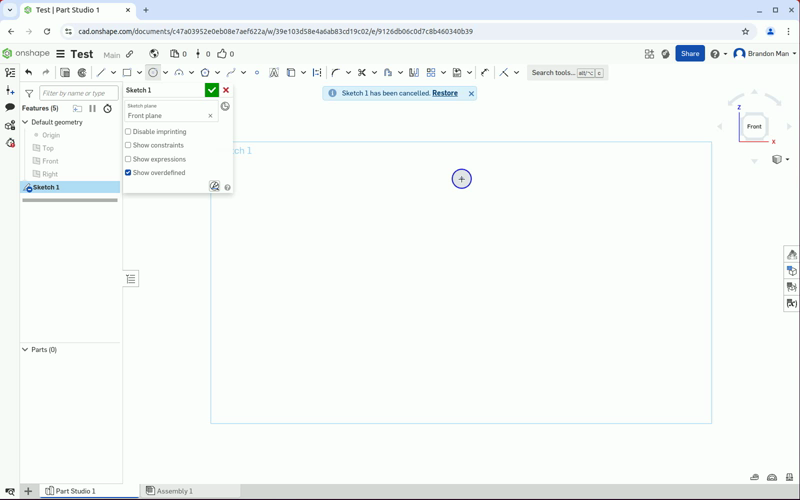
key_up(shift)
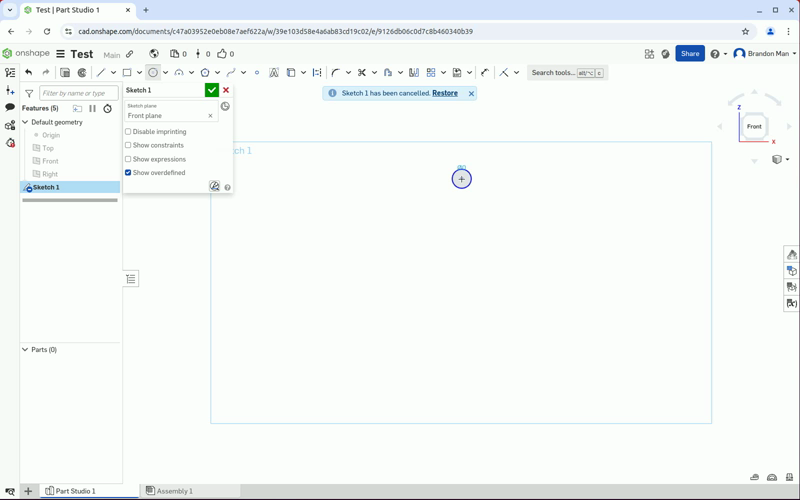
mouse_move(464, 178)
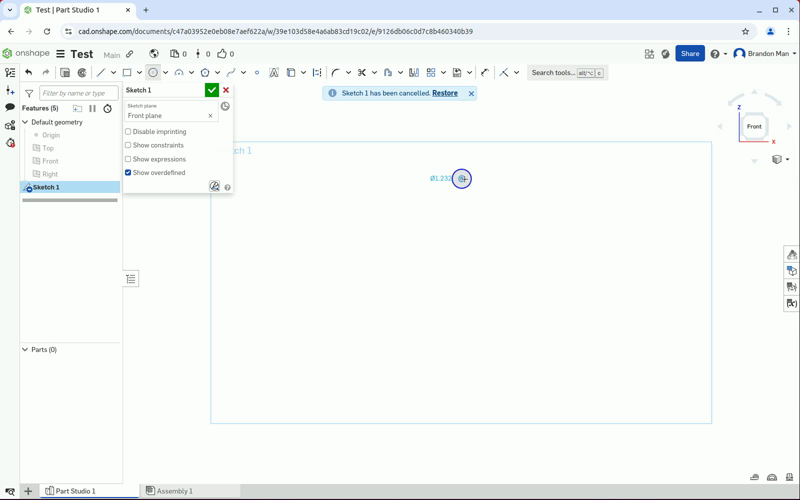
scroll(6)
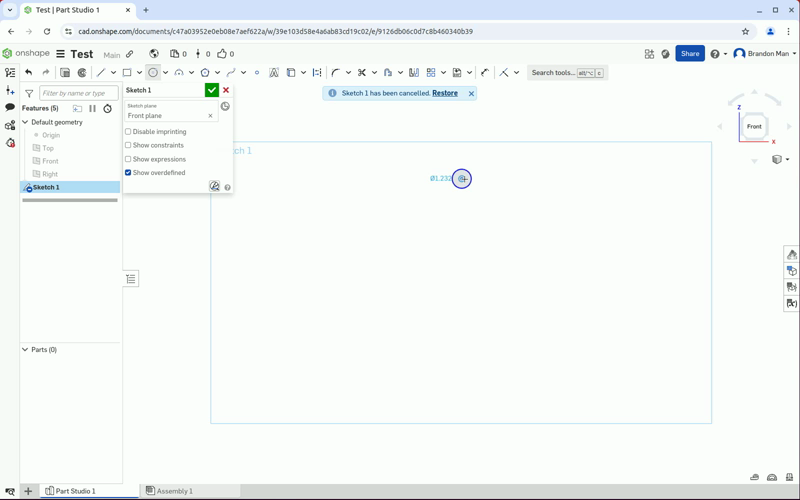
scroll(6)
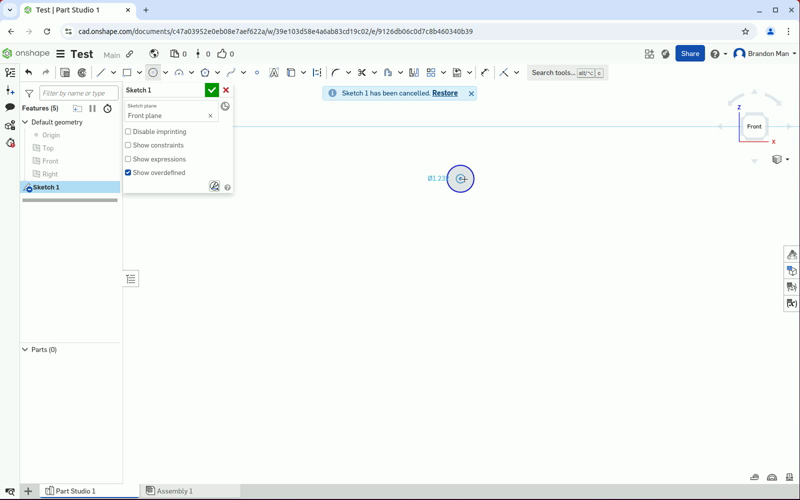
scroll(6)
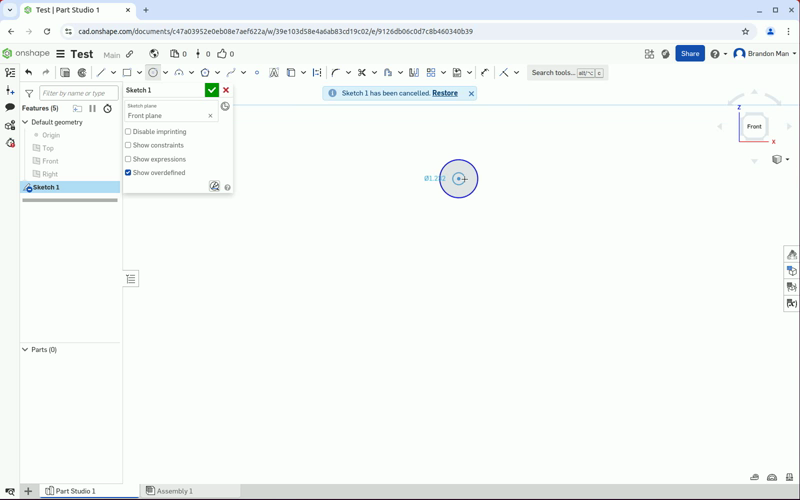
scroll(6)
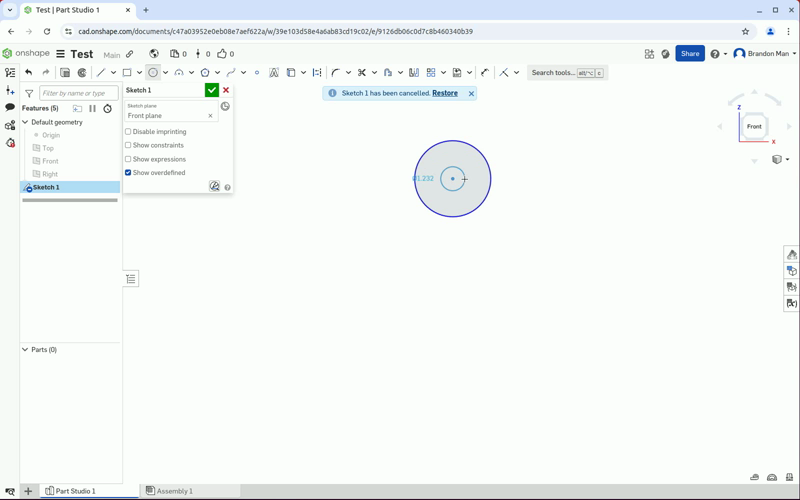
scroll(6)
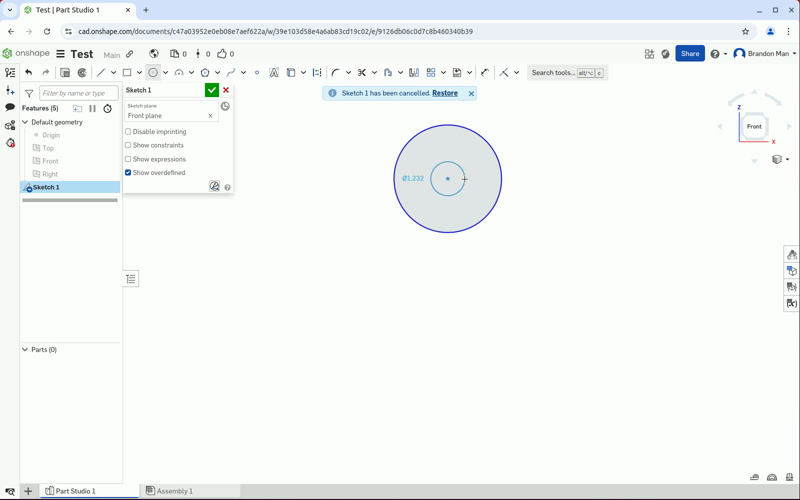
scroll(6)
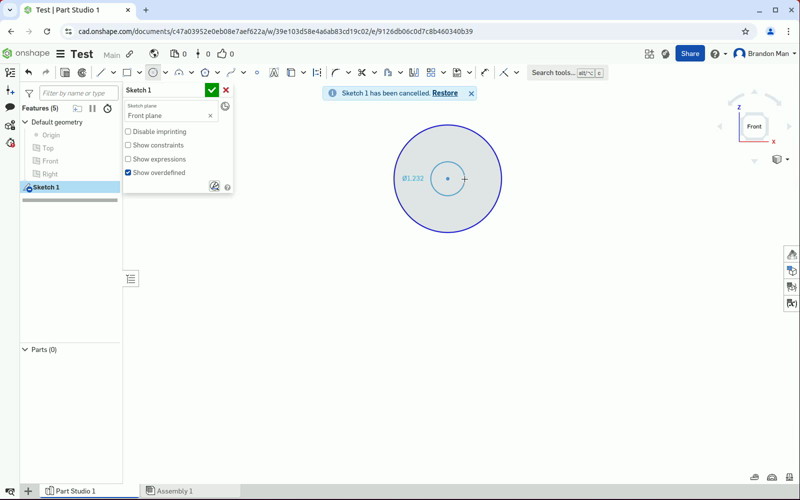
scroll(6)
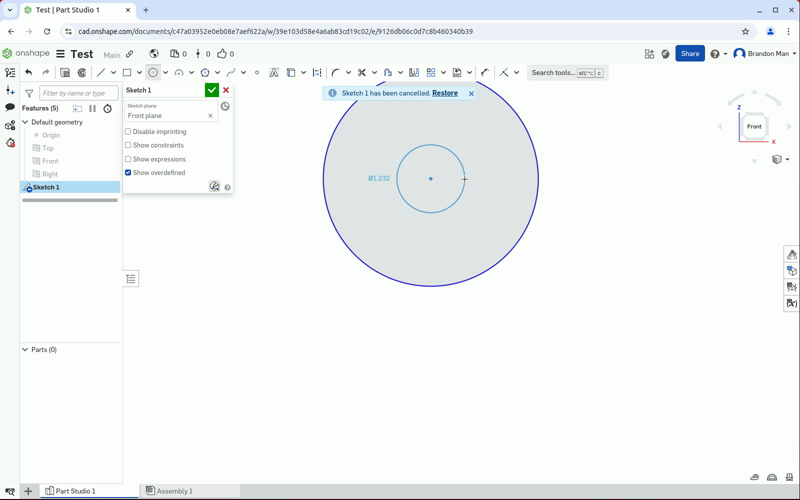
click(464, 178)
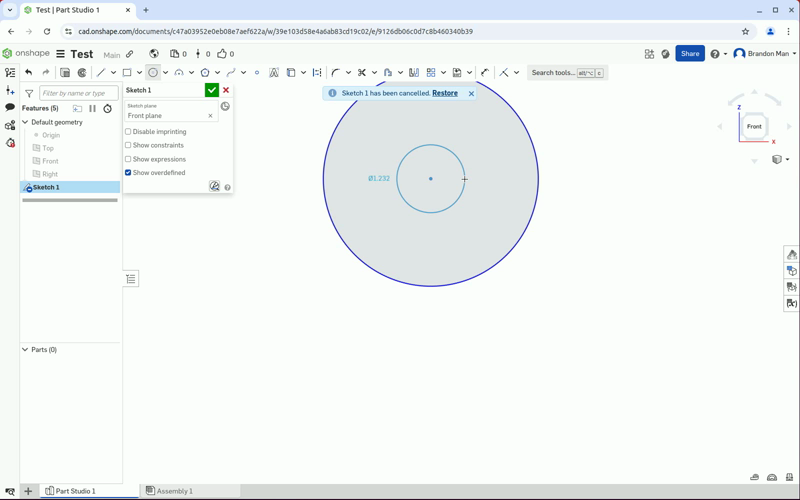
scroll(-6)
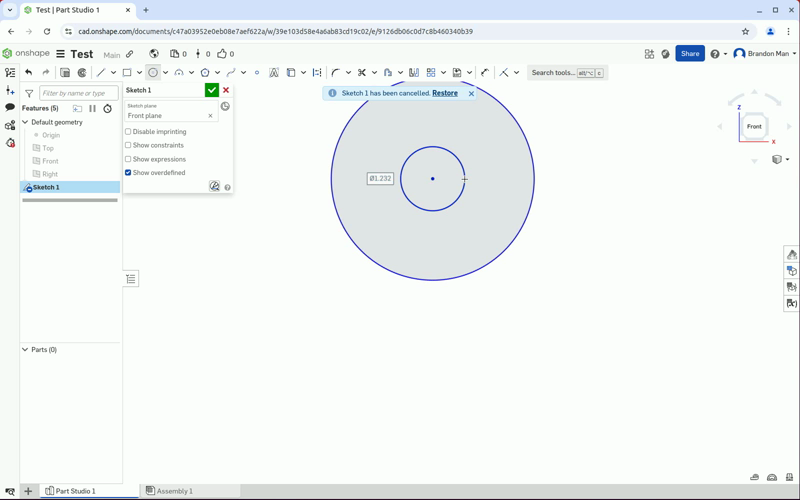
scroll(-6)
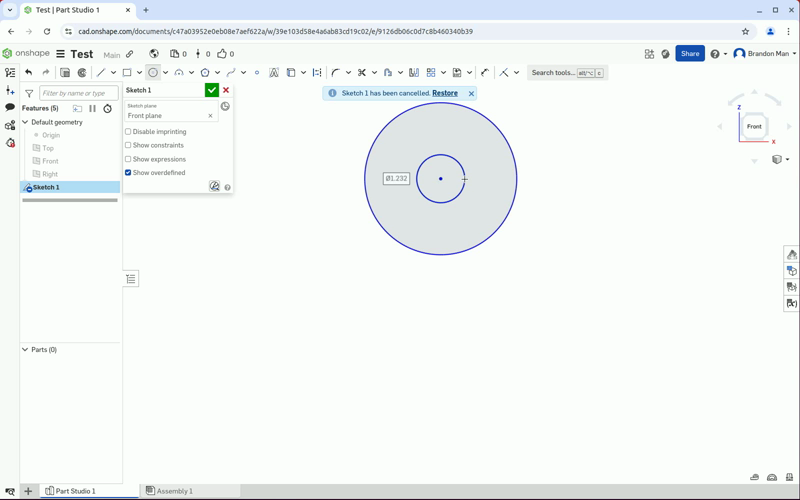
scroll(-6)
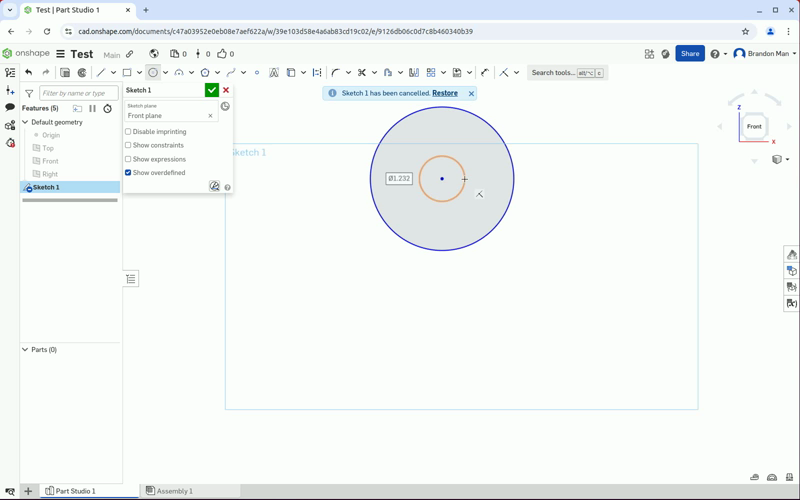
scroll(-6)
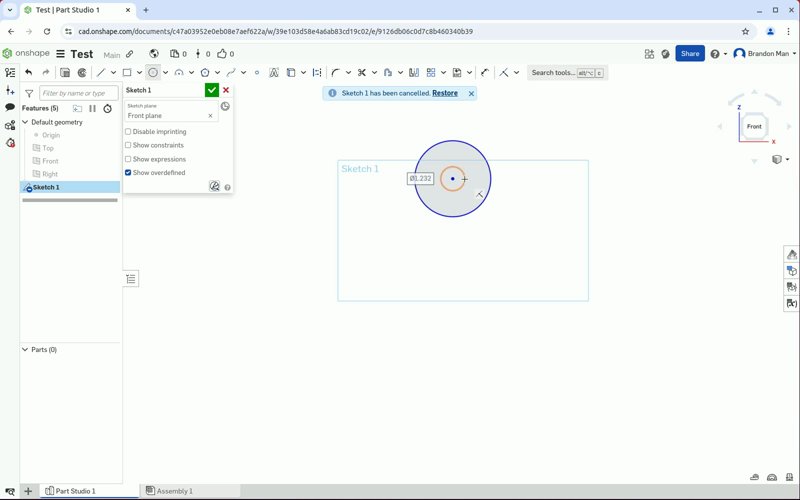
scroll(-6)
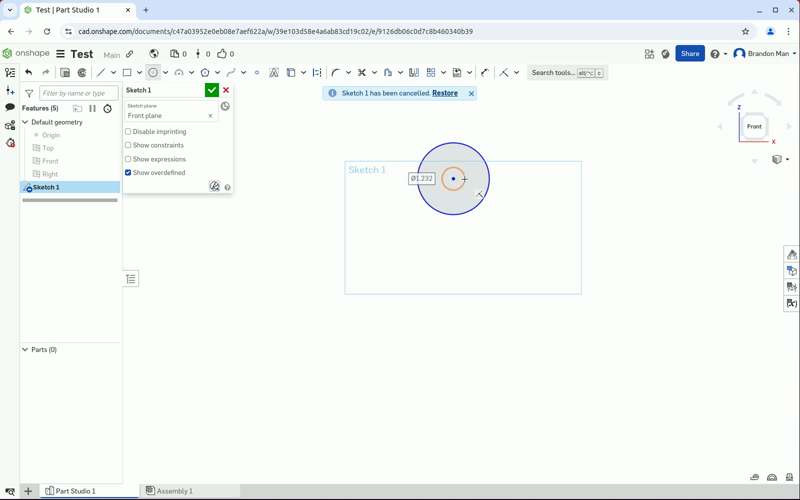
scroll(-6)
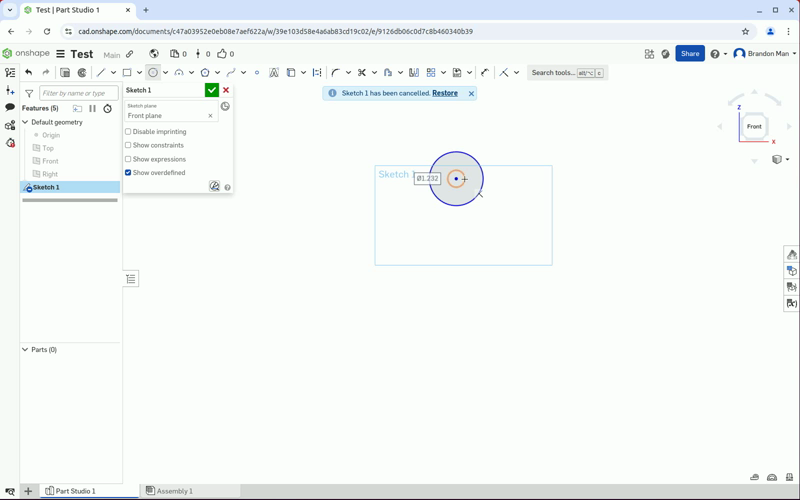
scroll(-6)
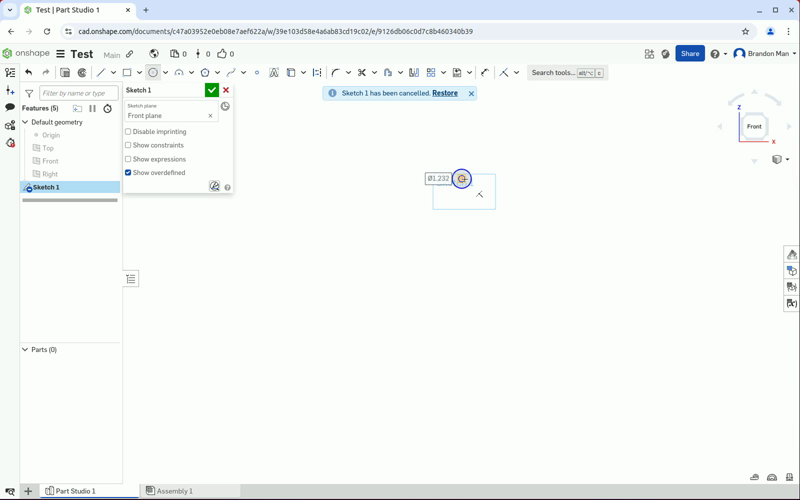
key(esc)
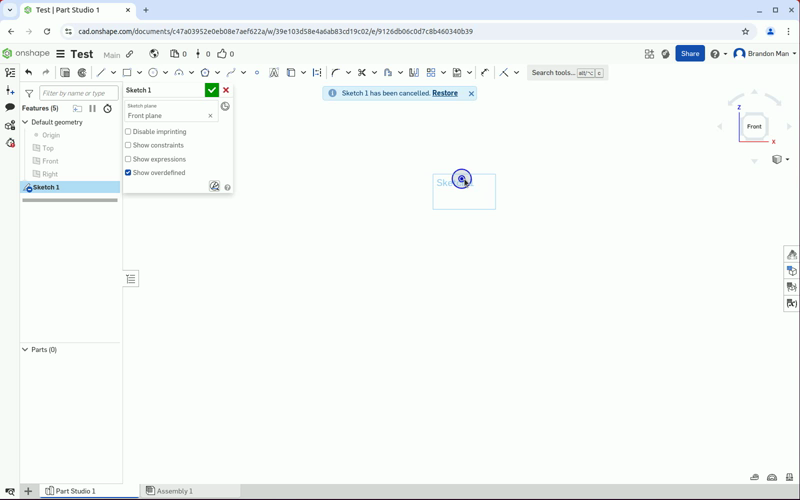
mouse_move(465, 170)
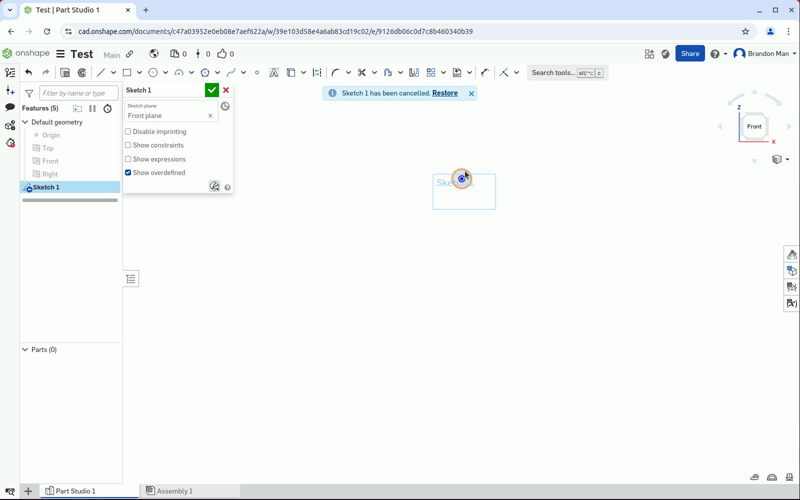
scroll(6)
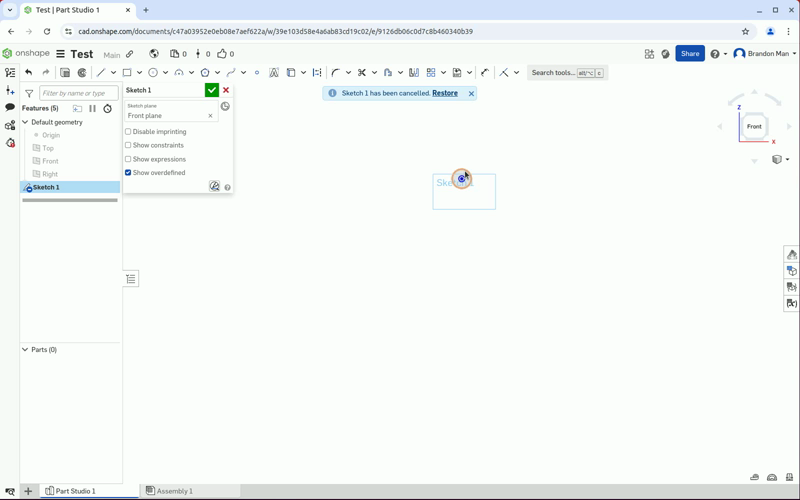
scroll(6)
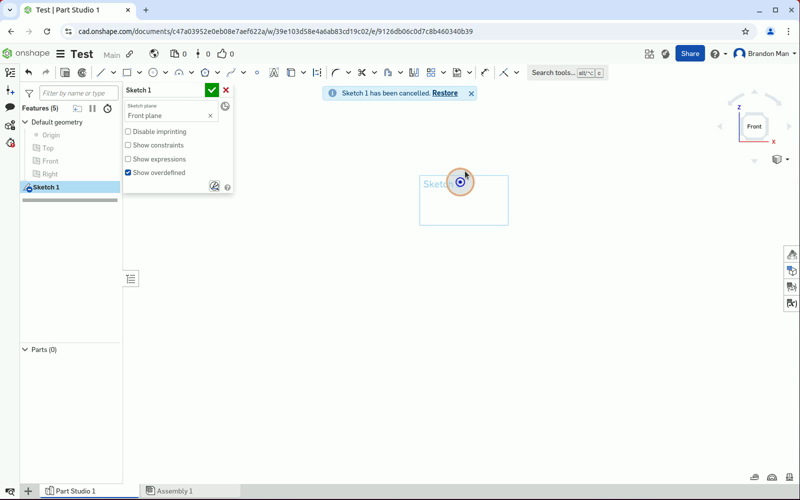
scroll(6)
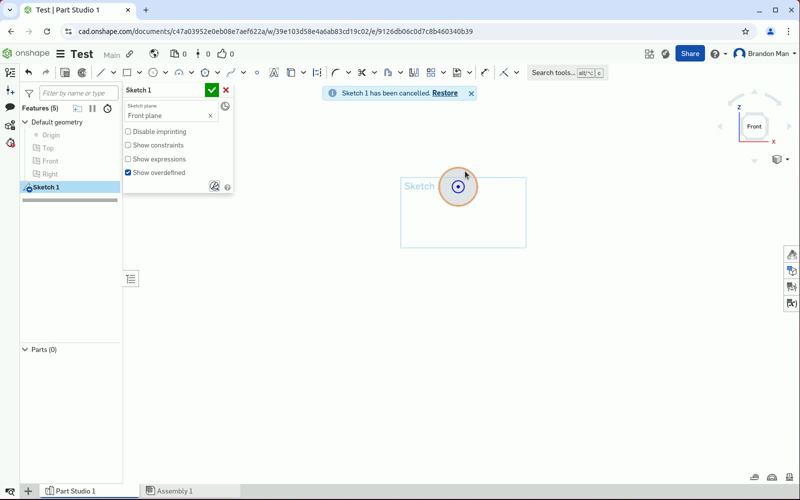
scroll(6)
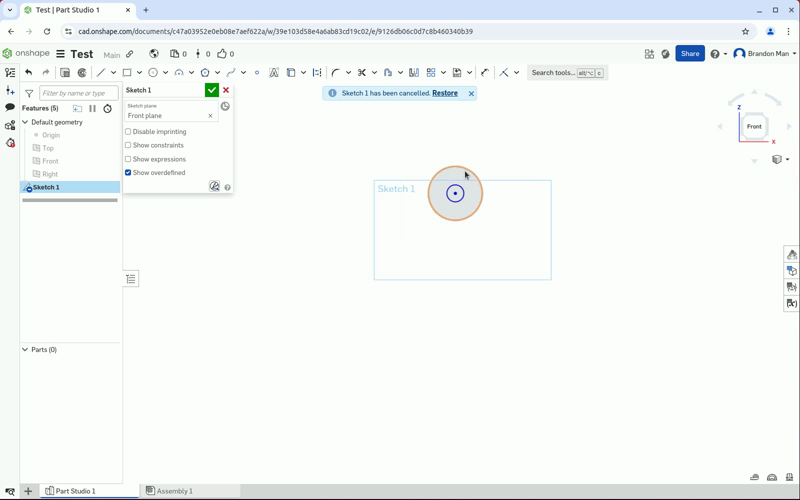
scroll(6)
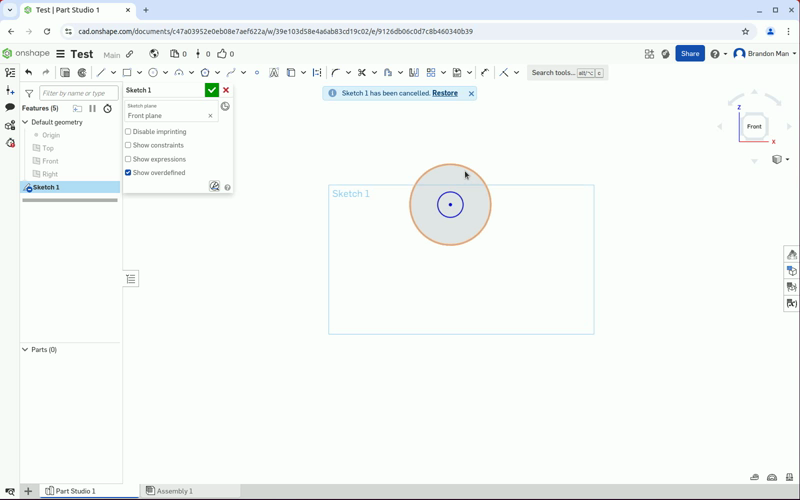
scroll(6)
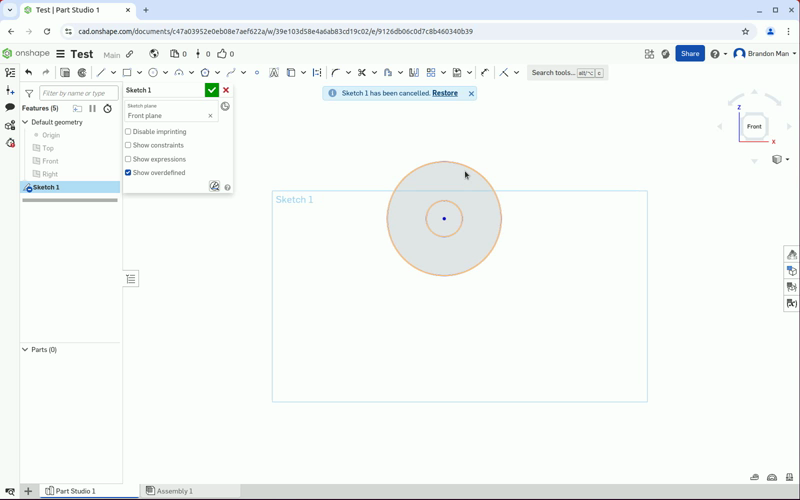
scroll(6)
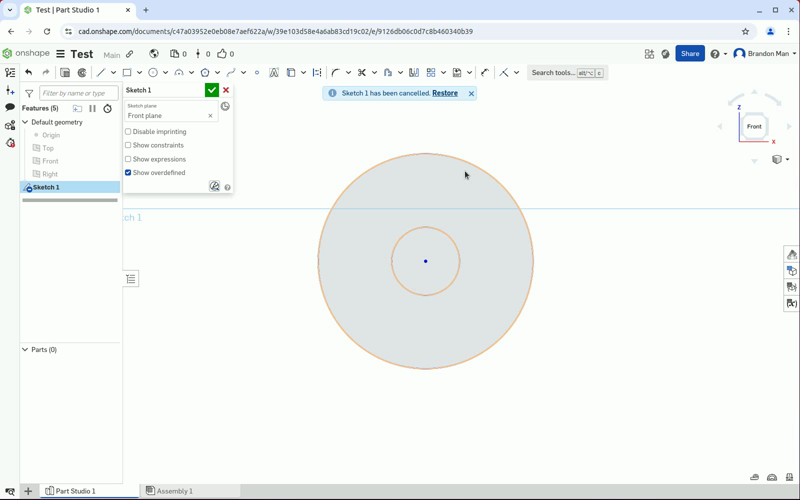
click(465, 170)
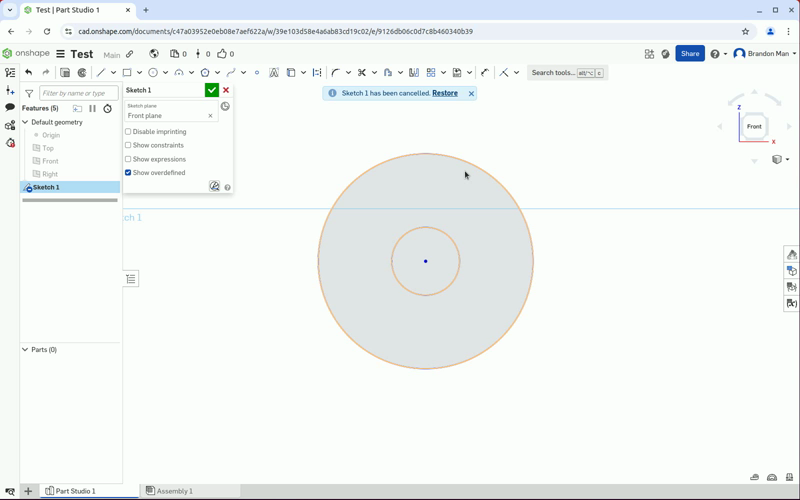
scroll(-6)
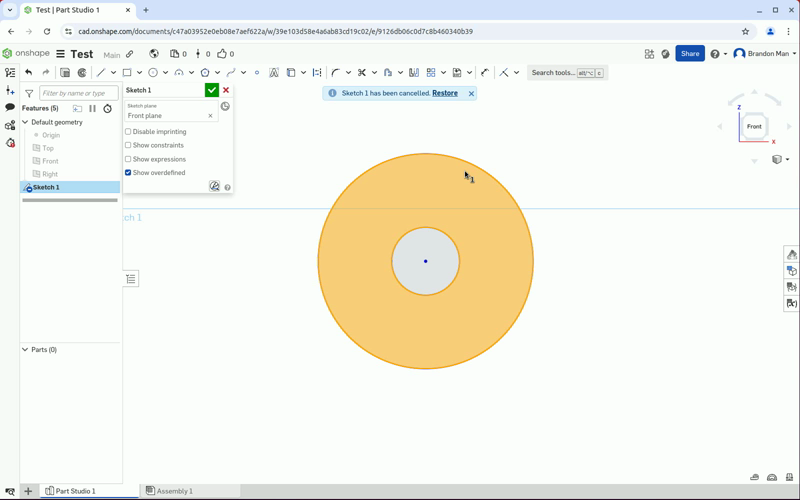
scroll(-6)
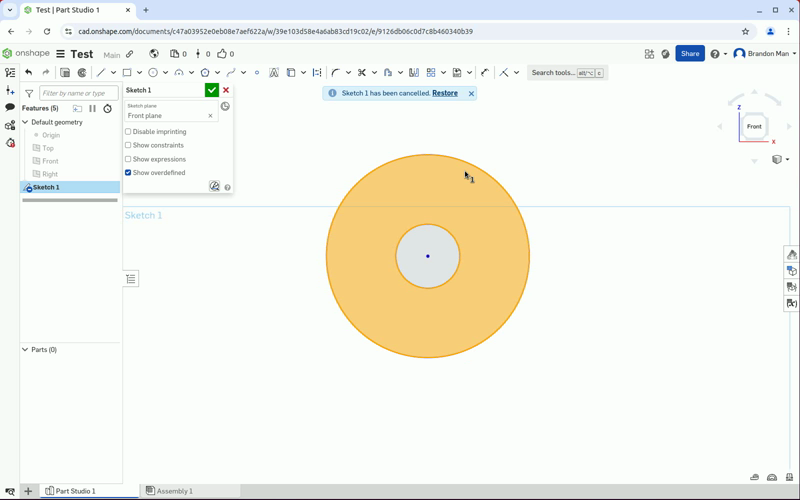
scroll(-6)
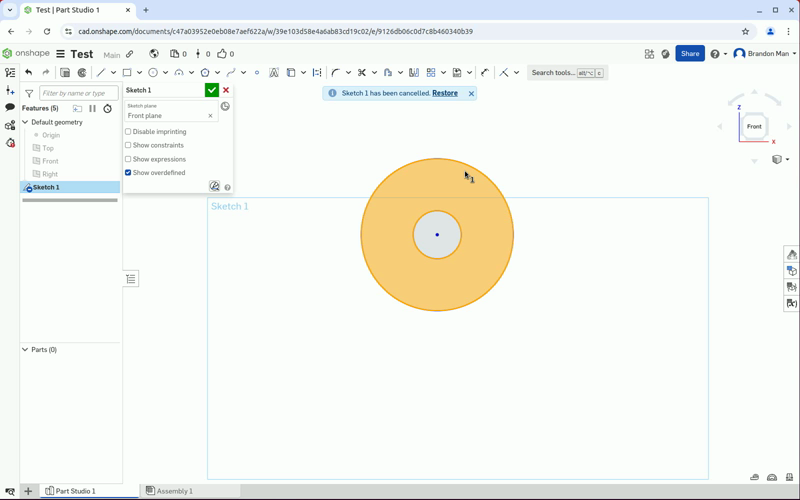
scroll(-6)
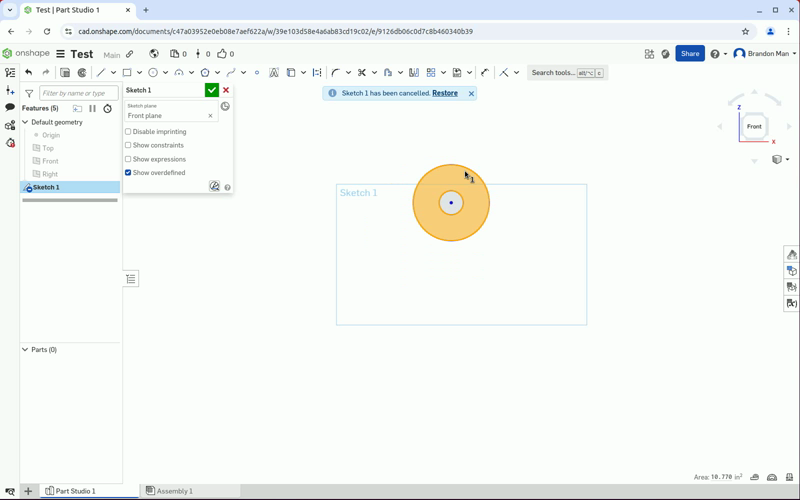
scroll(-6)
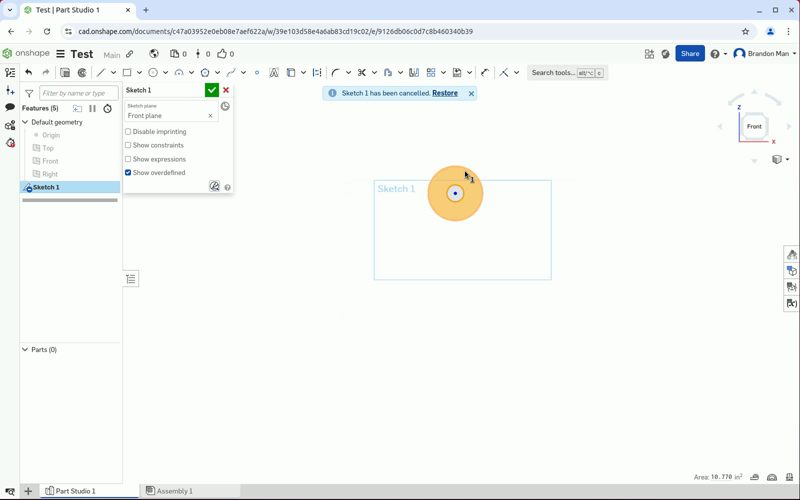
scroll(-6)
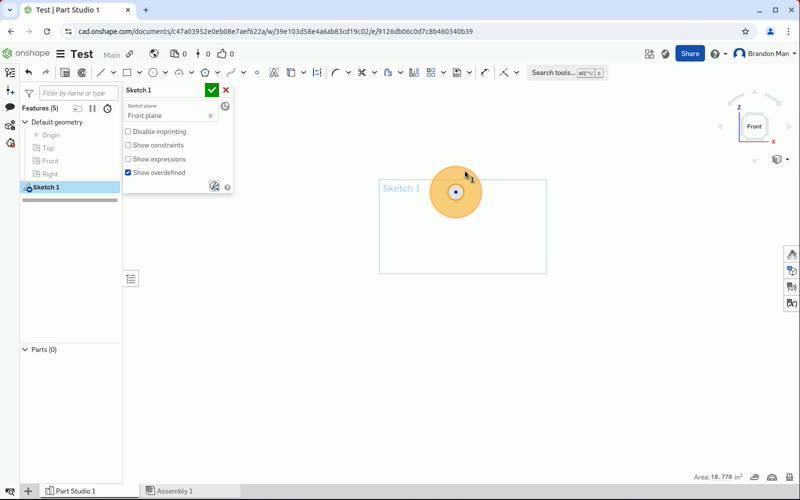
scroll(-6)
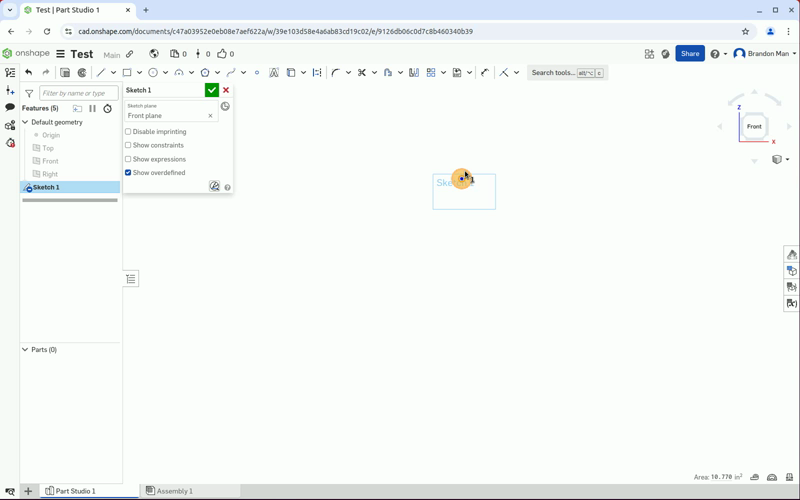
mouse_move(73, 352)
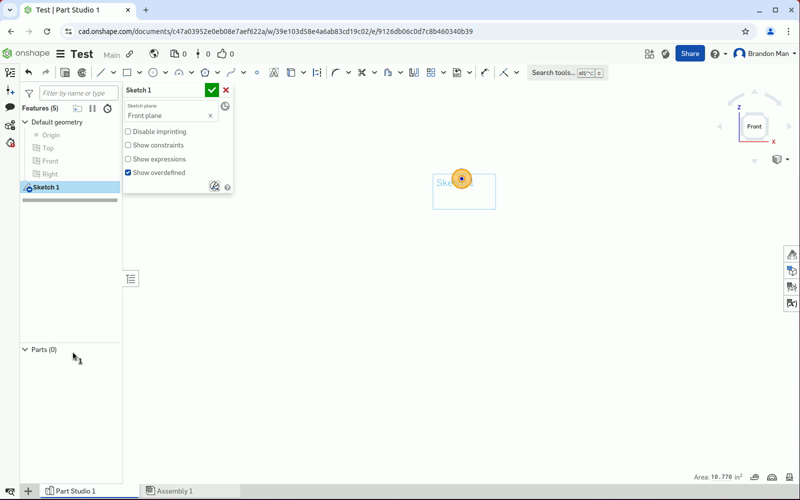
key(shift+y)
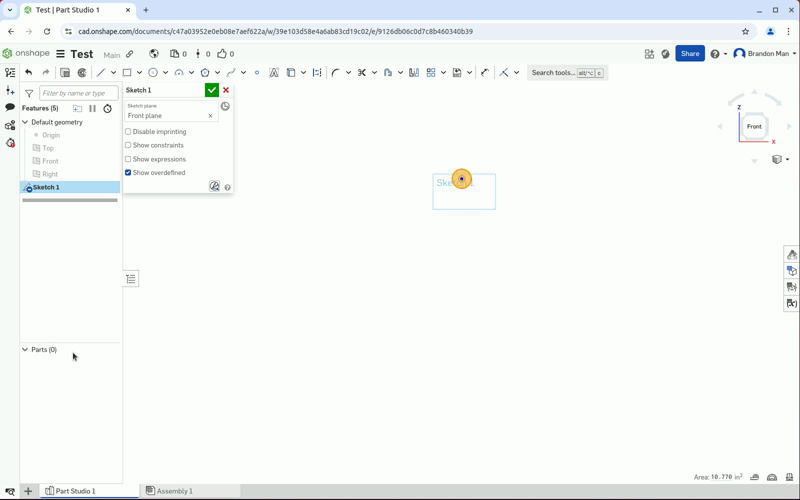
key(shift+e)
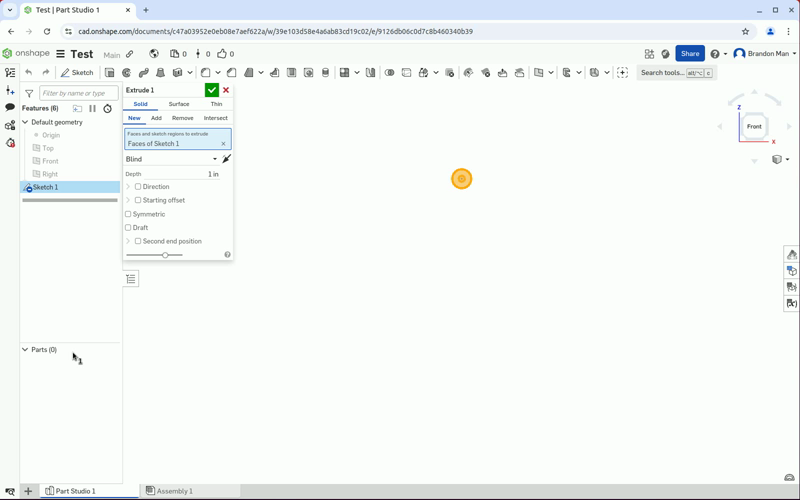
mouse_move(143, 106)
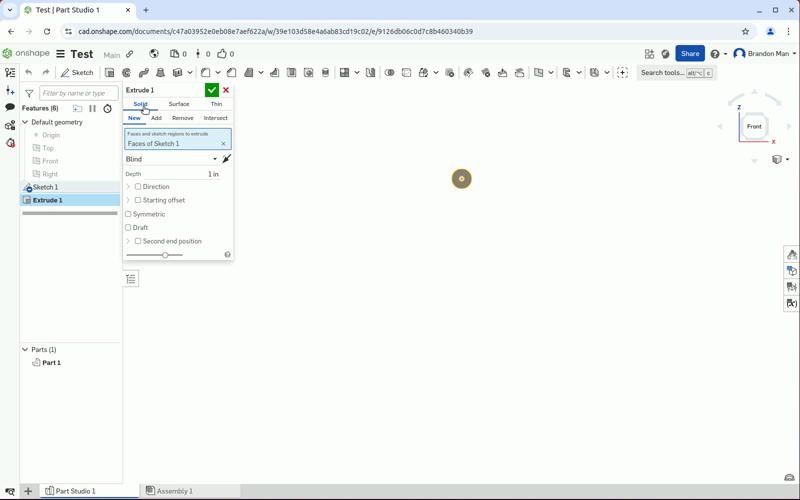
click(143, 106)
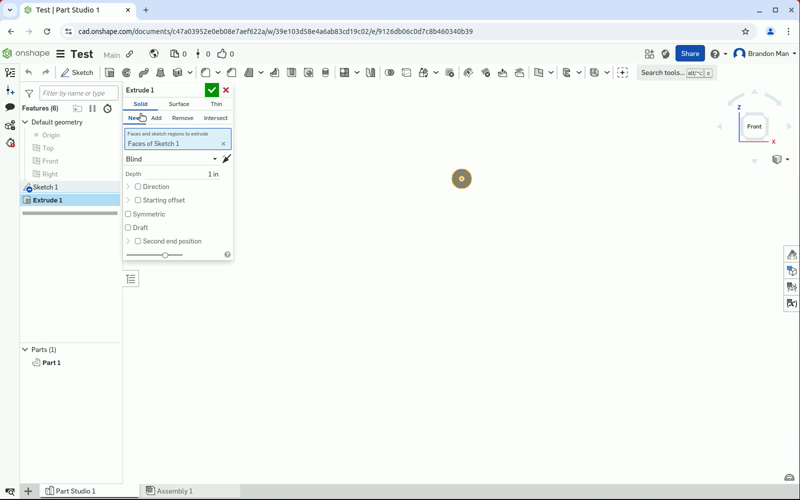
mouse_move(137, 120)
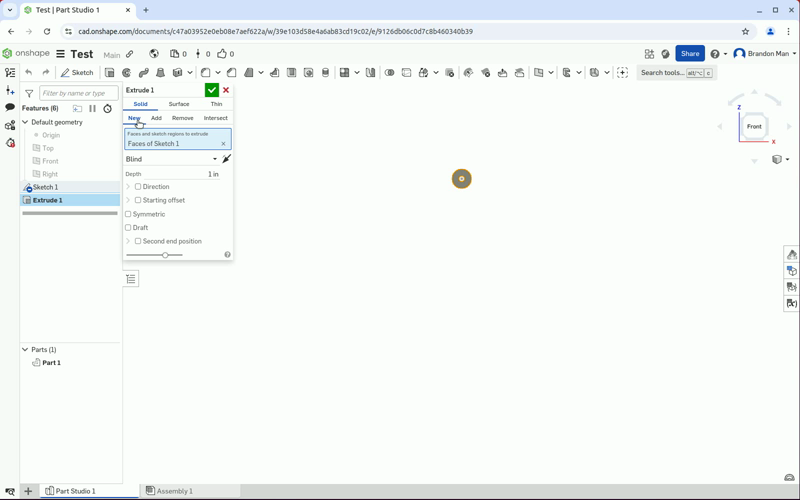
click(137, 120)
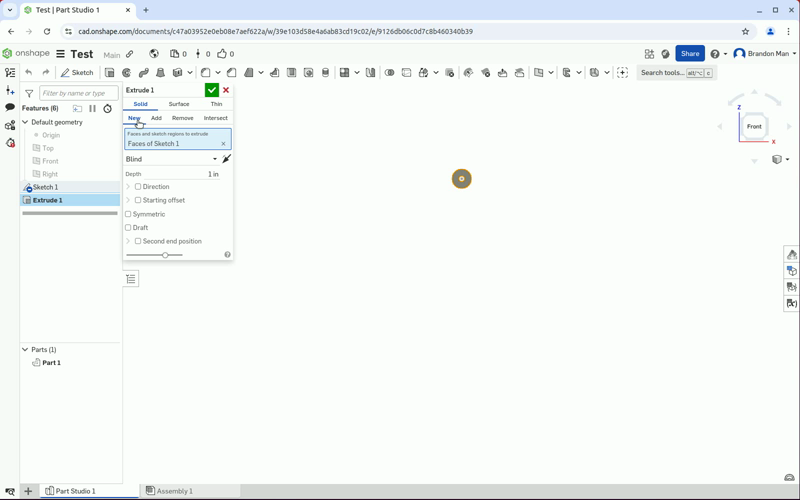
key(tab, 4)
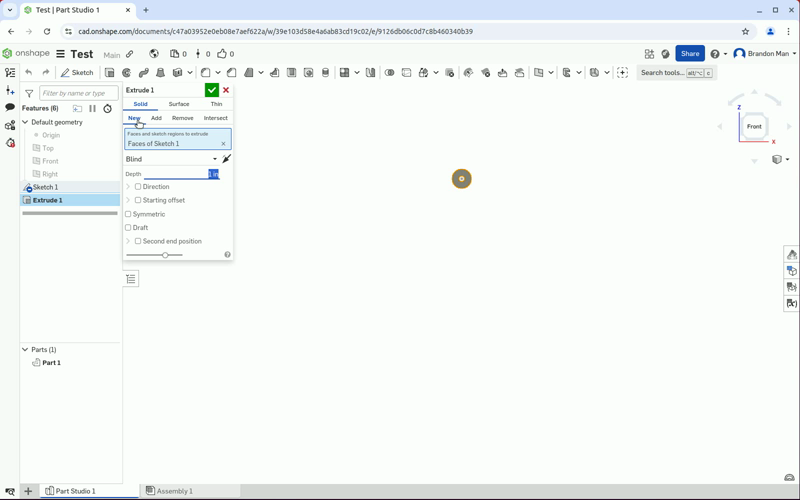
text(0.481)
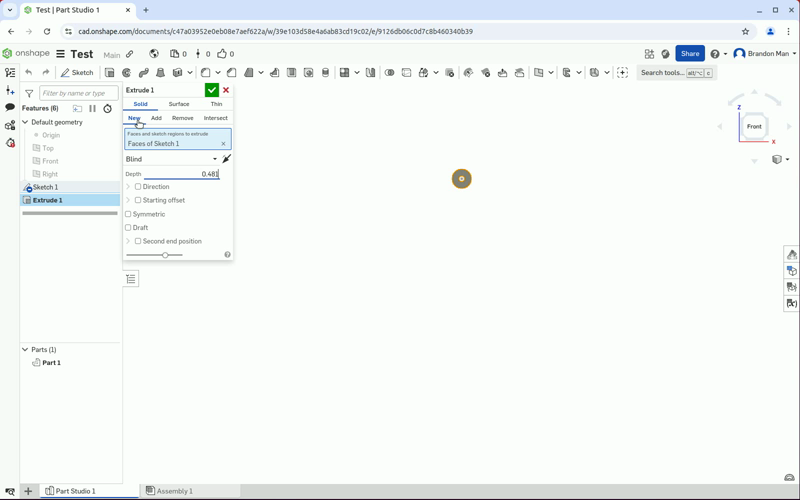
key(enter)
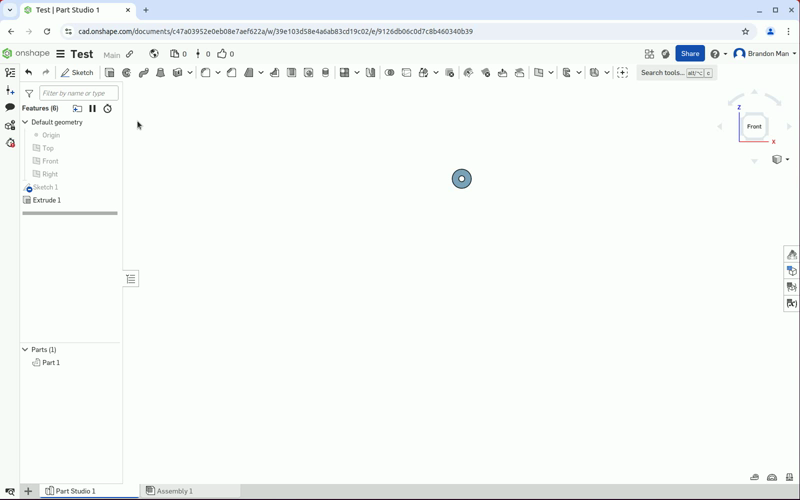
key(shift+h)
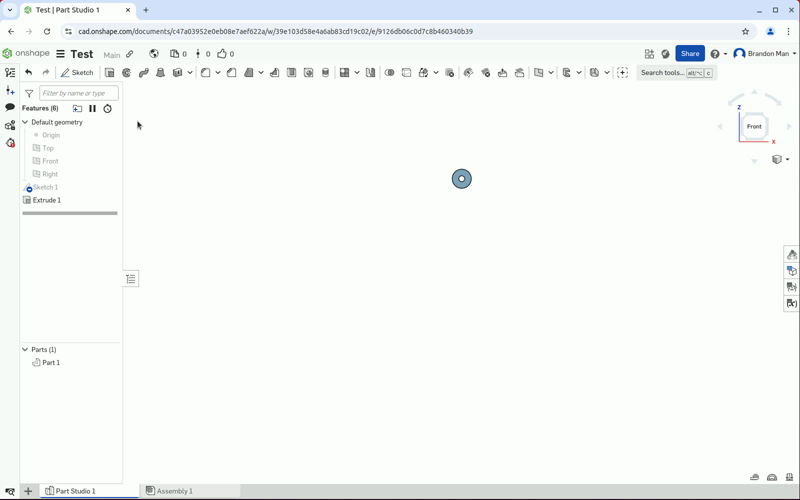
key(shift+h)
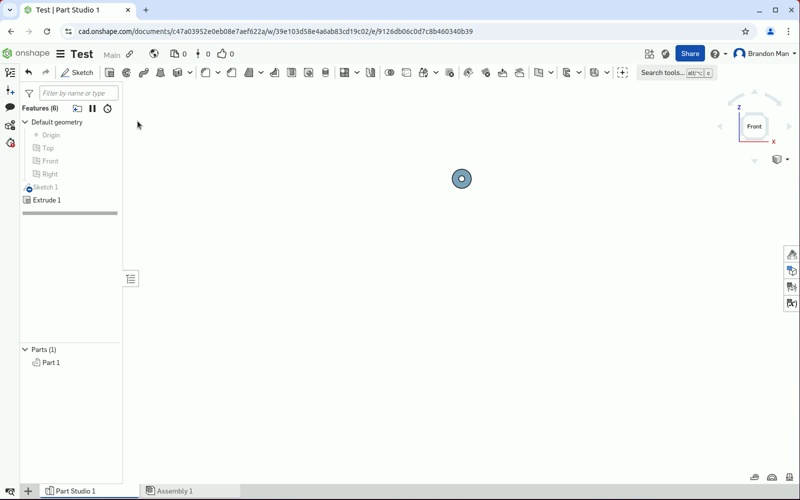
mouse_move(73, 189)
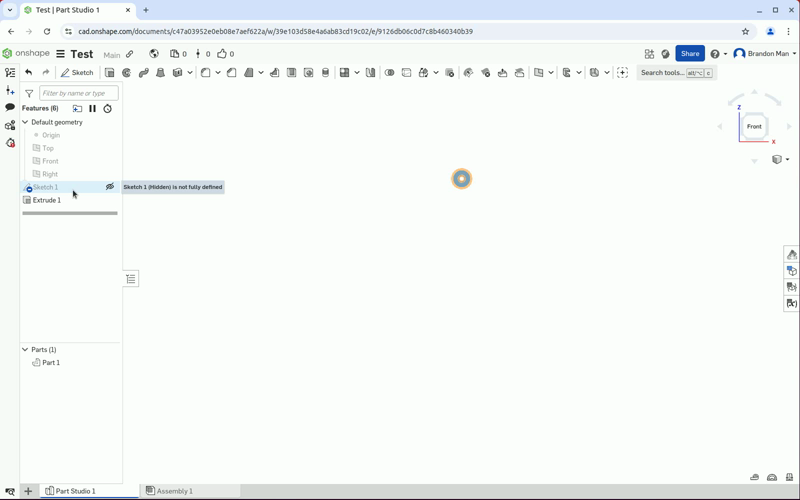
click(73, 189)
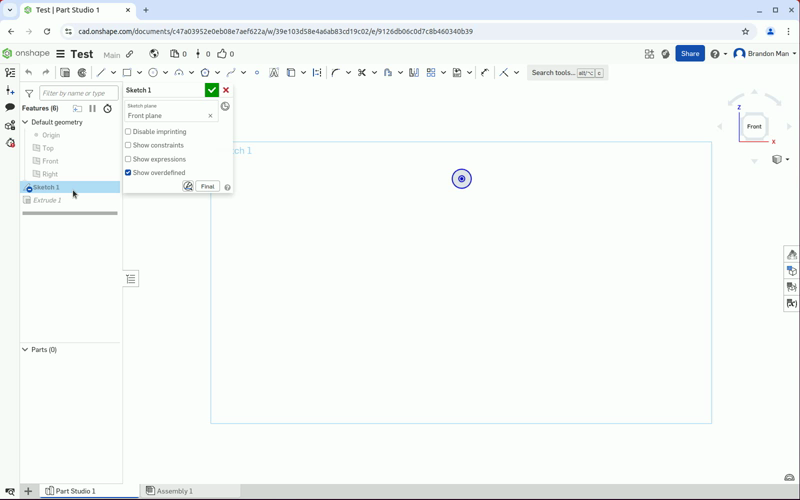
mouse_move(229, 92)
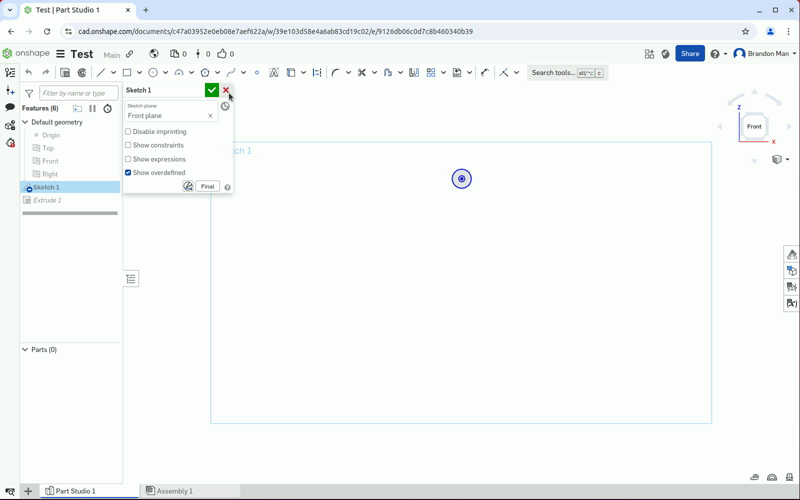
click(229, 92)
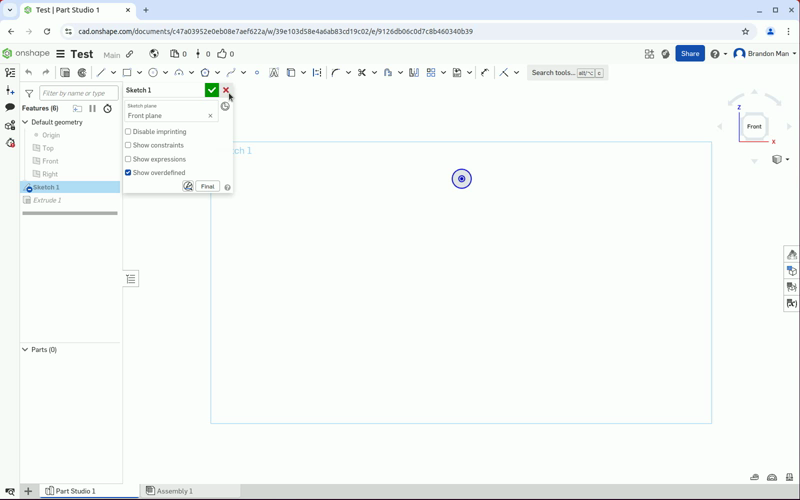
key(shift+s)
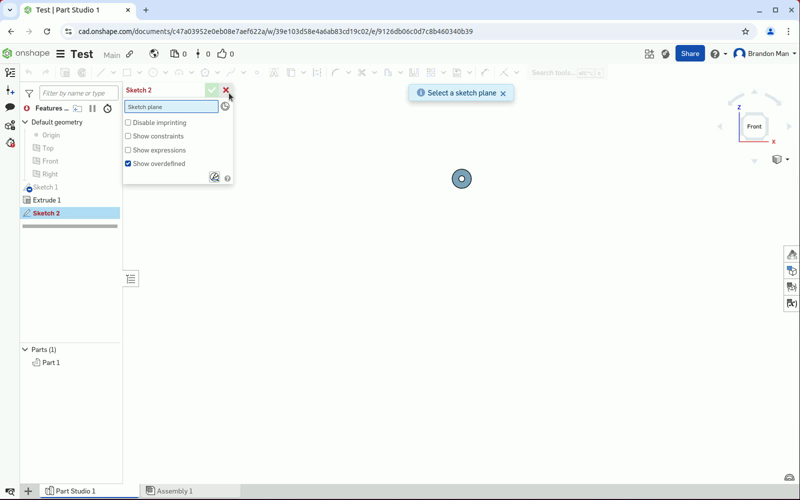
mouse_move(73, 163)
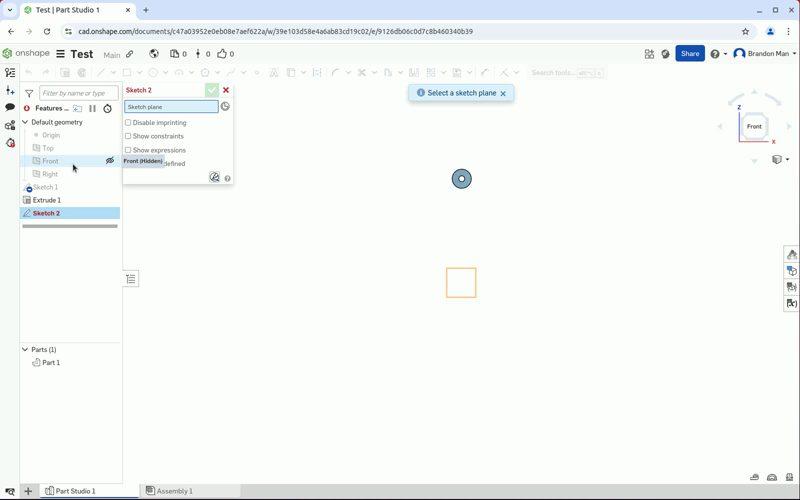
click(73, 163)
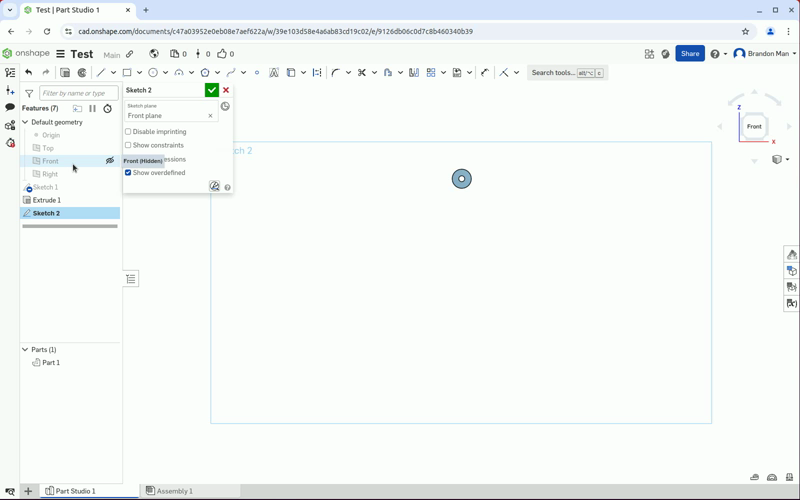
mouse_move(73, 352)
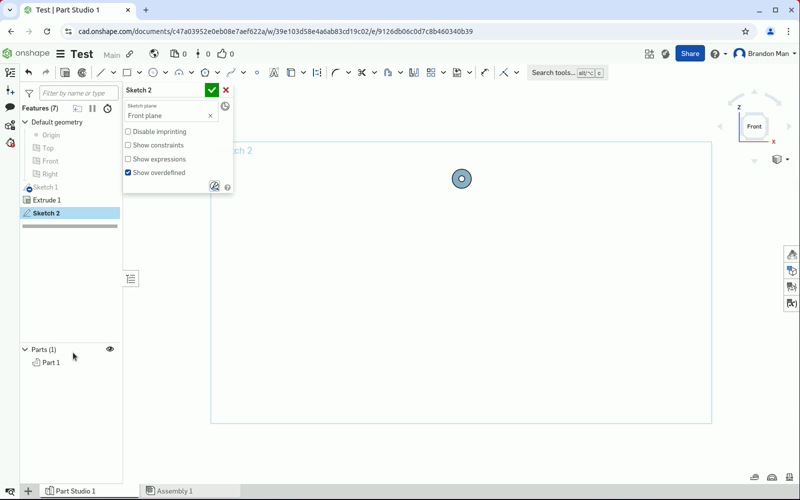
key(y)
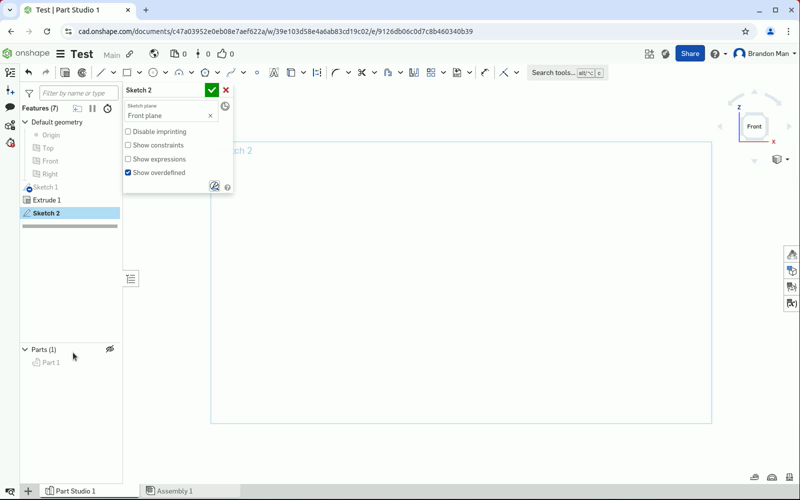
key(c)
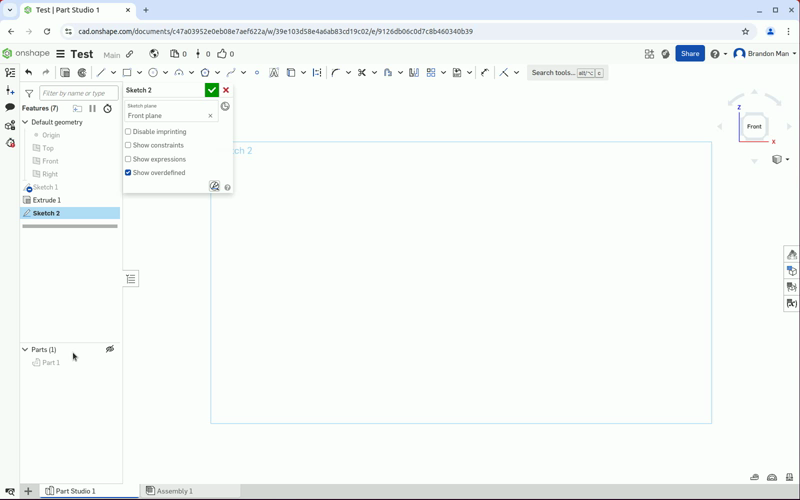
key_down(shift)
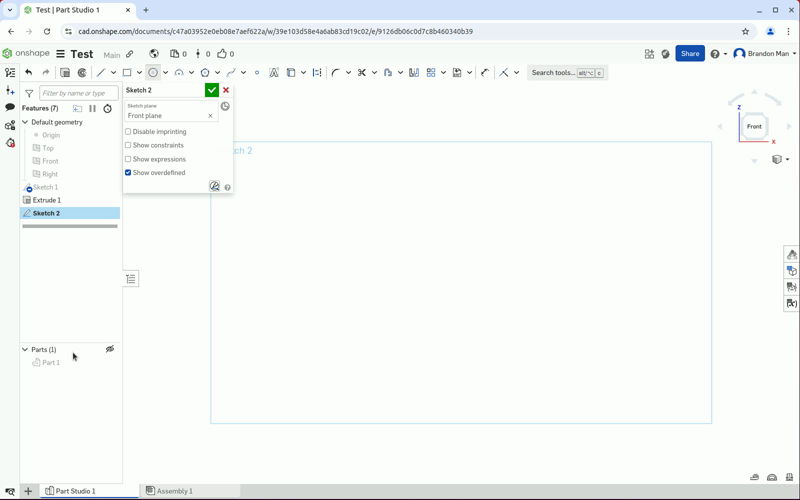
mouse_move(461, 282)
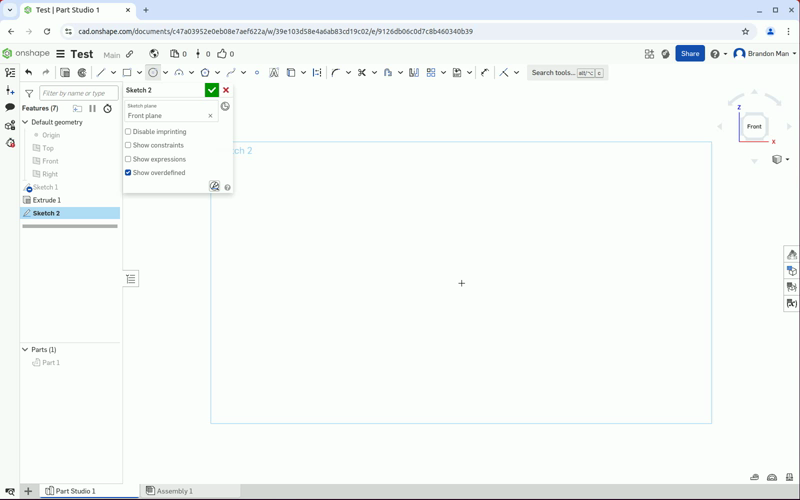
click(461, 282)
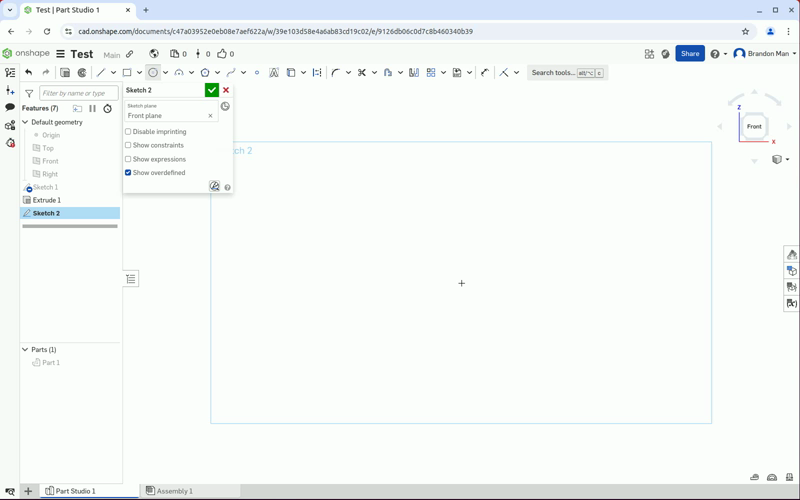
key_up(shift)
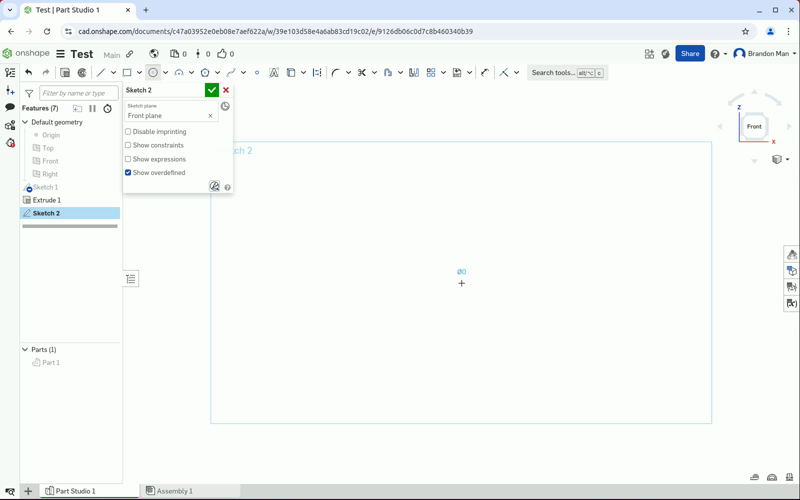
mouse_move(471, 282)
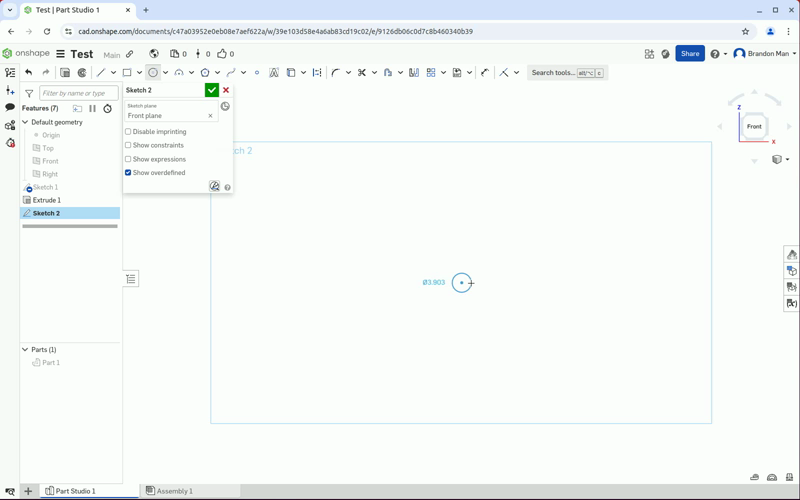
click(471, 282)
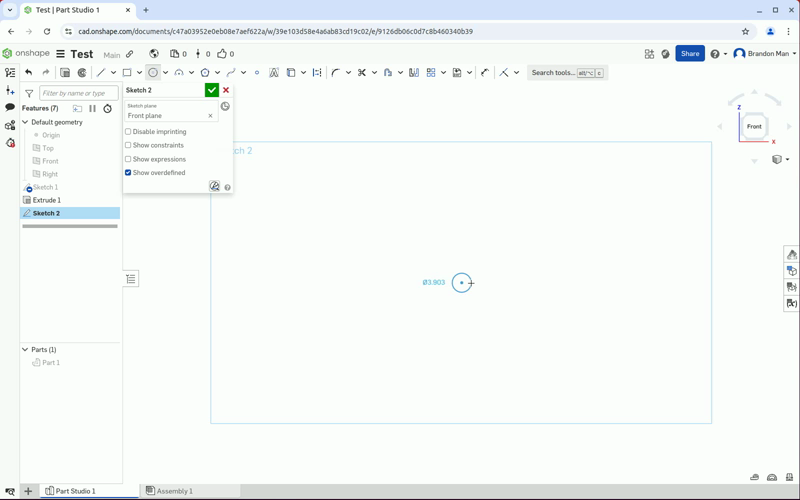
key(esc)
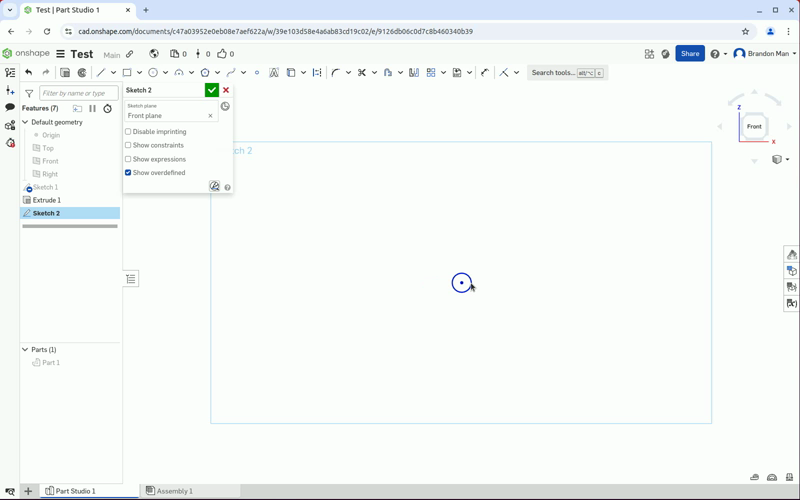
key(c)
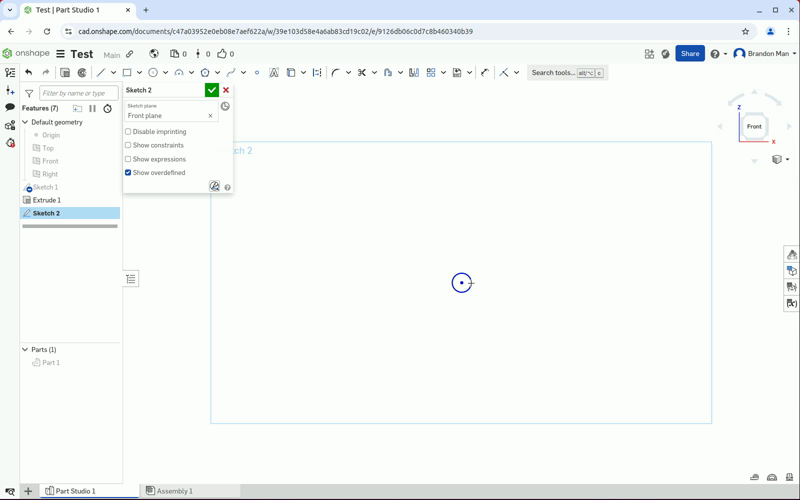
key_down(shift)
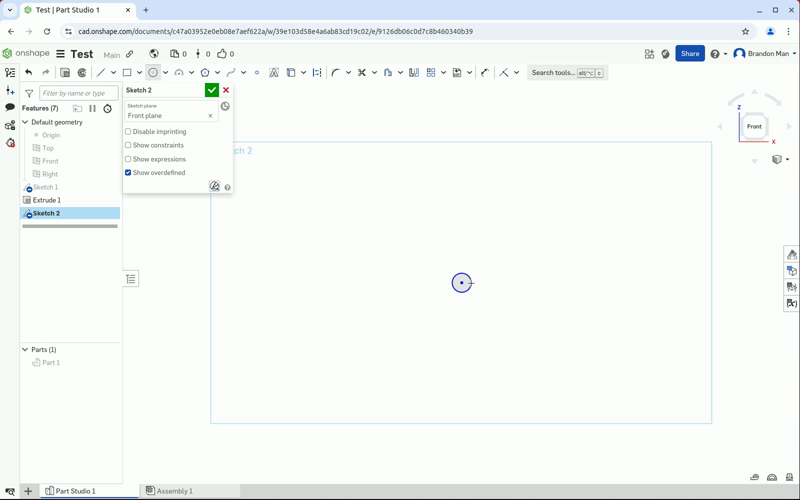
mouse_move(461, 282)
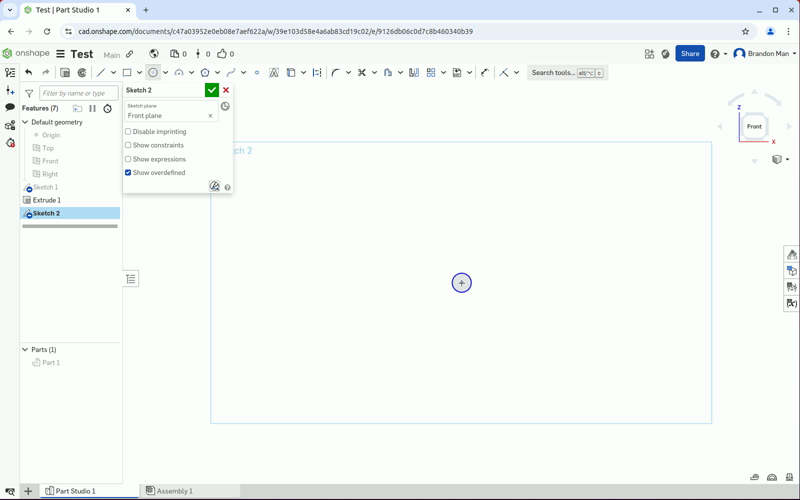
click(461, 282)
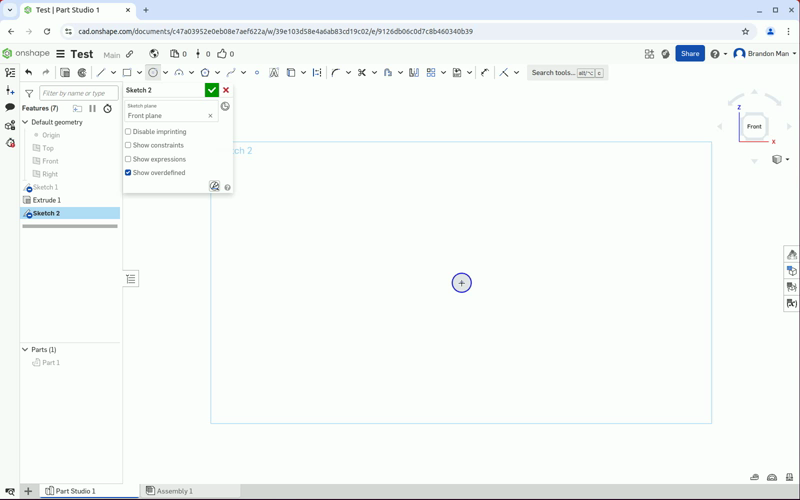
key_up(shift)
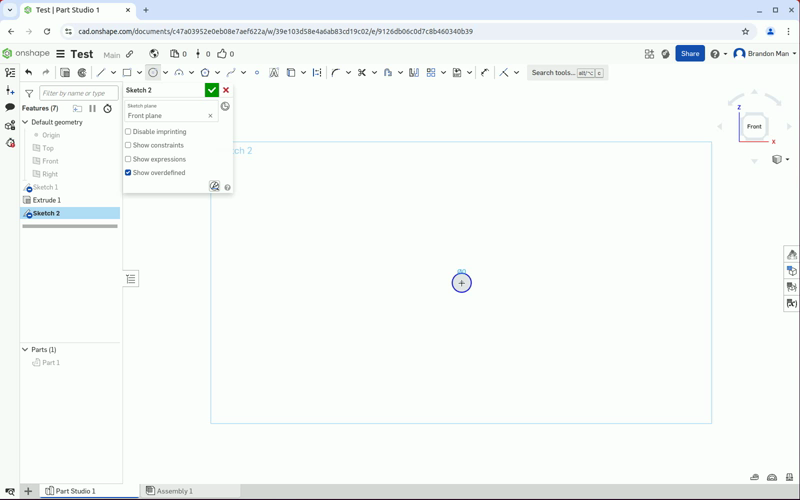
mouse_move(464, 282)
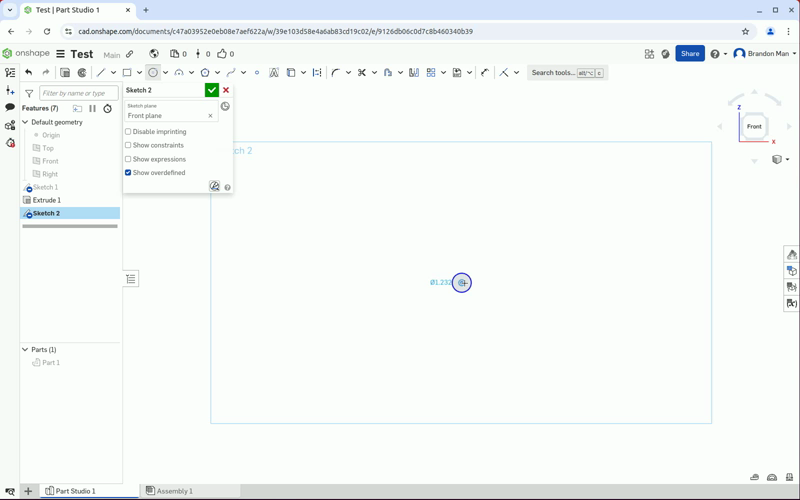
scroll(6)
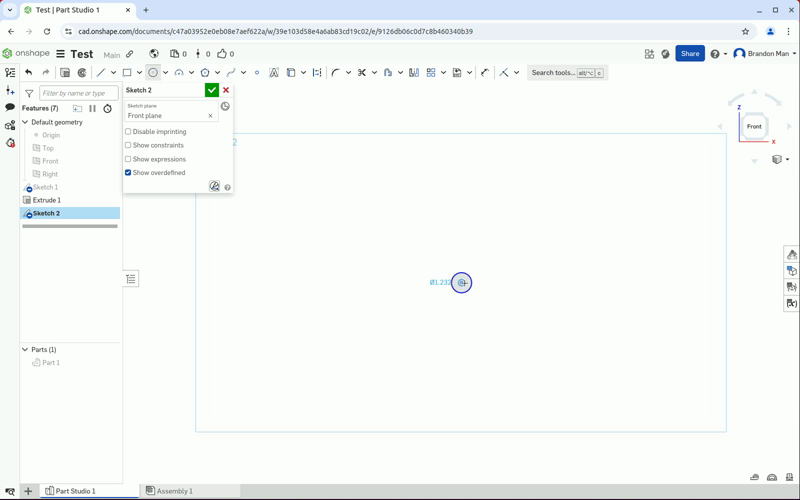
scroll(6)
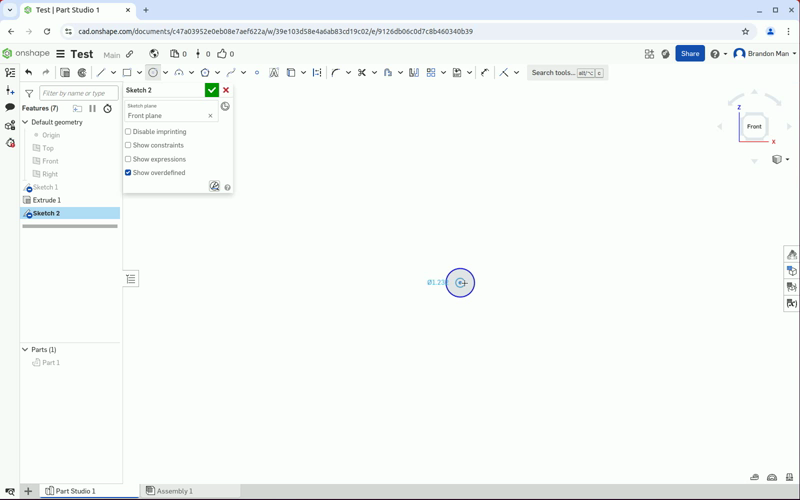
scroll(6)
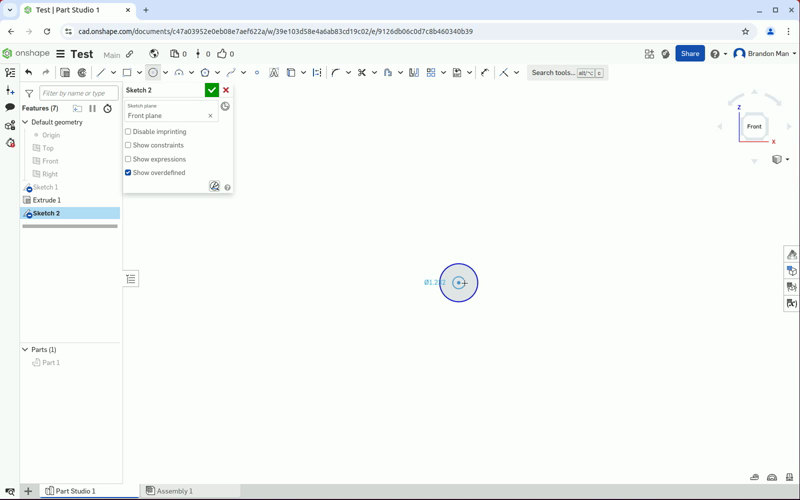
scroll(6)
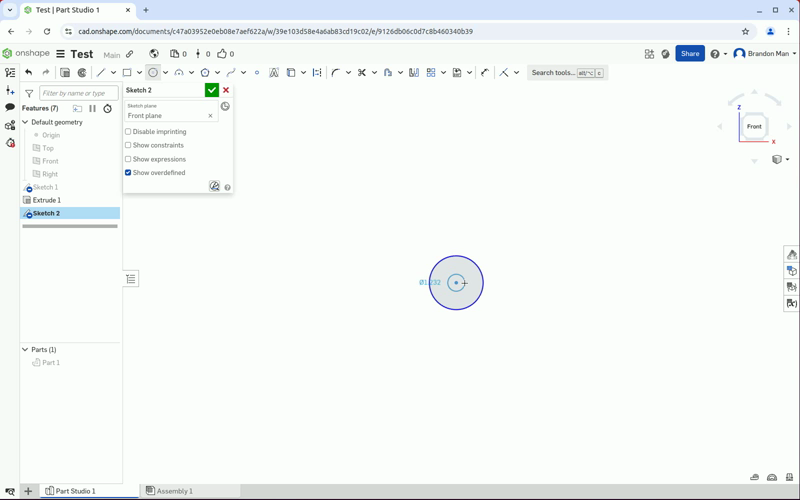
scroll(6)
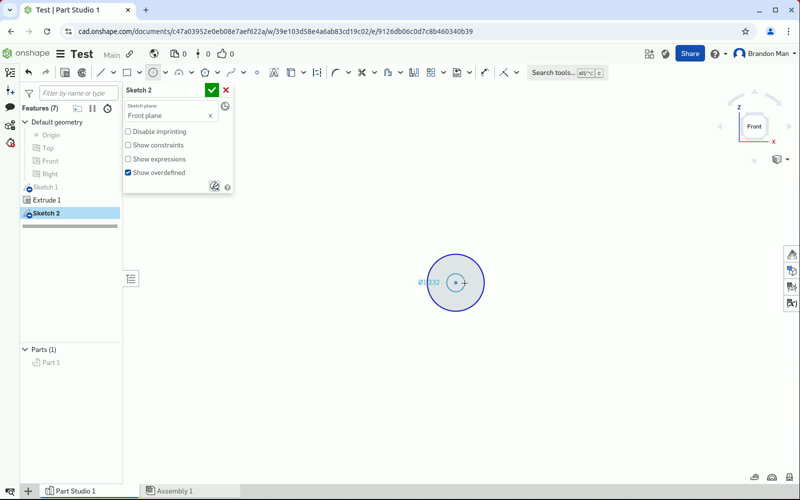
scroll(6)
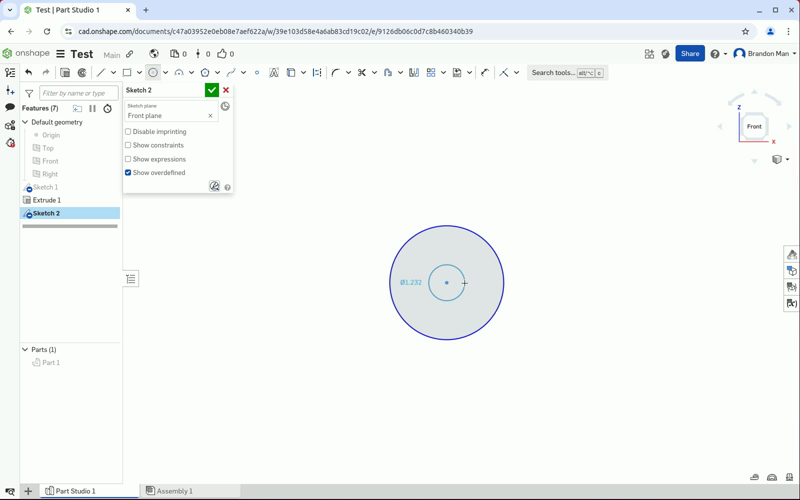
scroll(6)
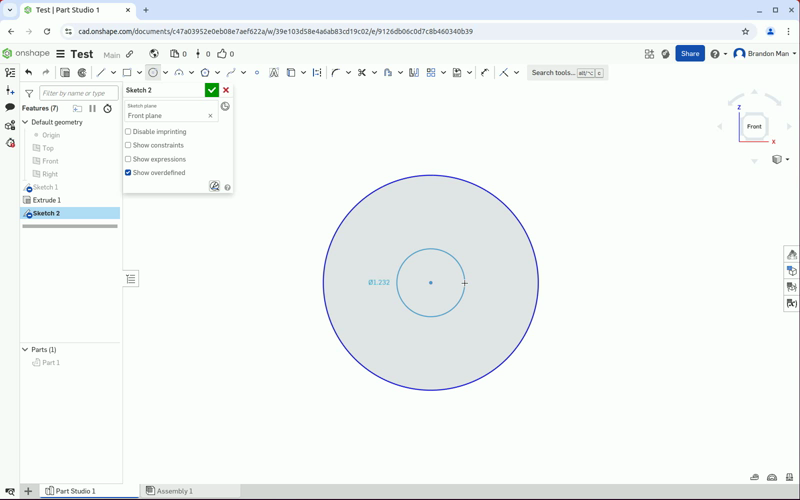
click(464, 282)
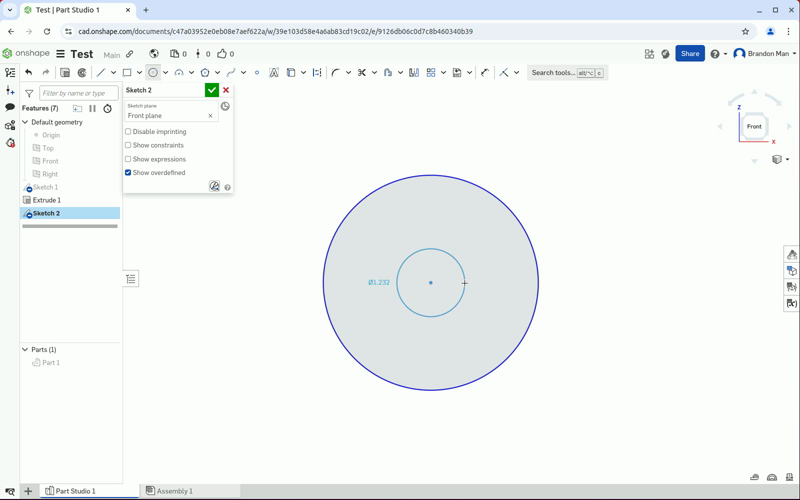
scroll(-6)
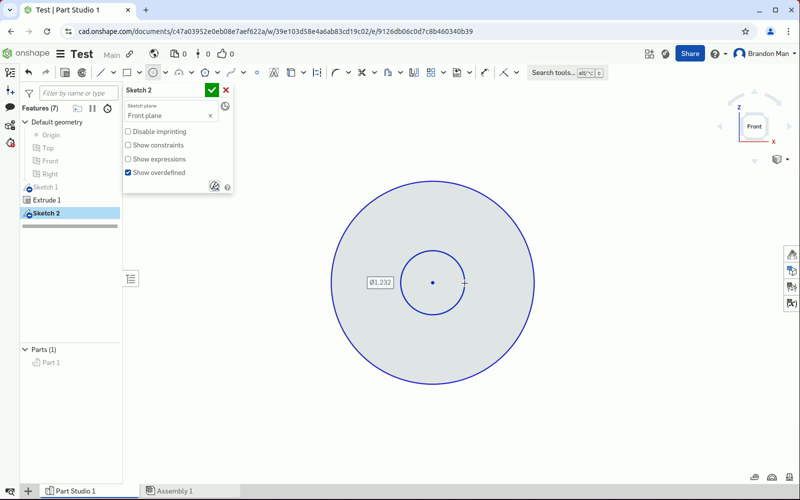
scroll(-6)
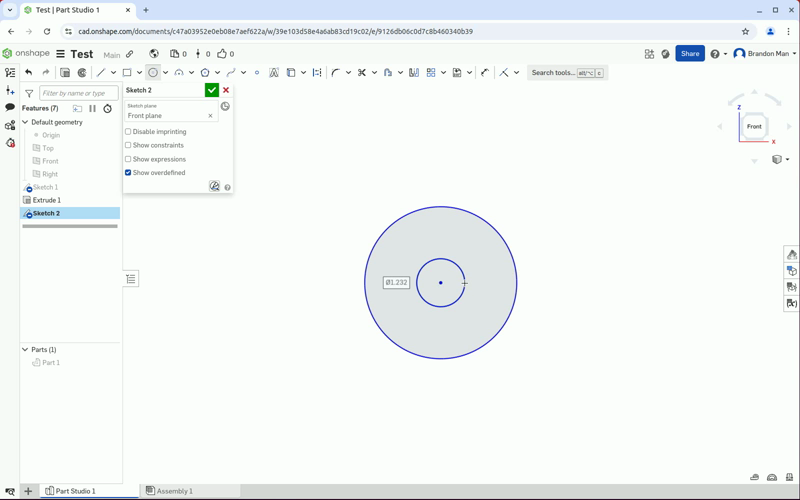
scroll(-6)
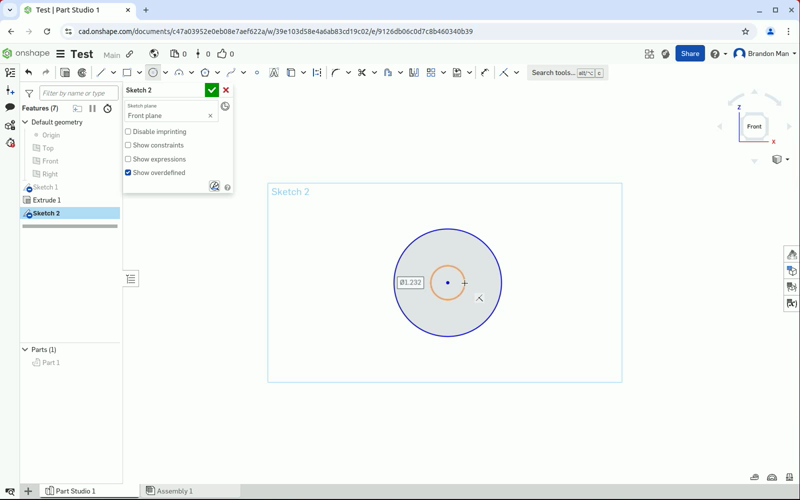
scroll(-6)
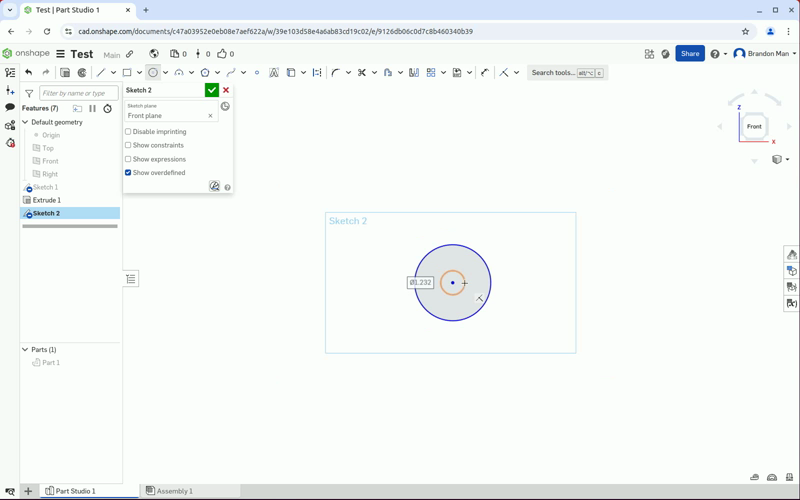
scroll(-6)
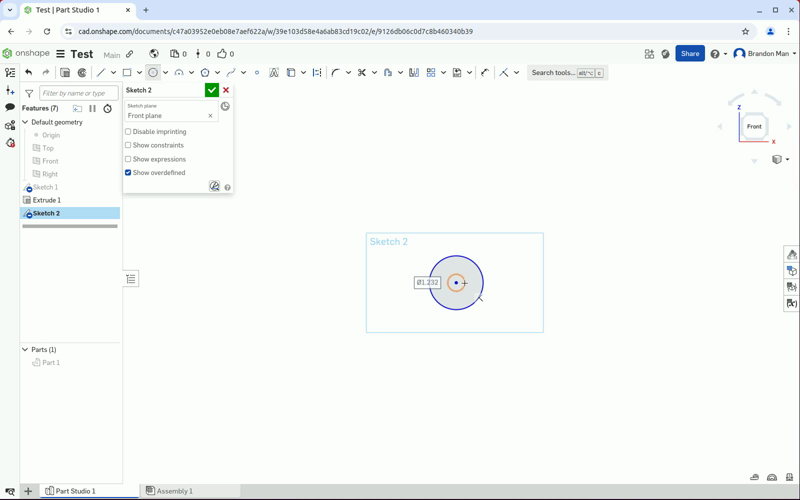
scroll(-6)
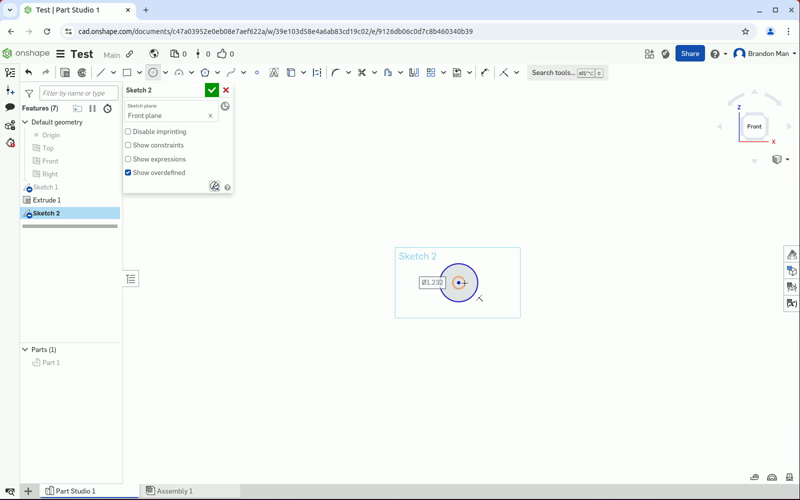
scroll(-6)
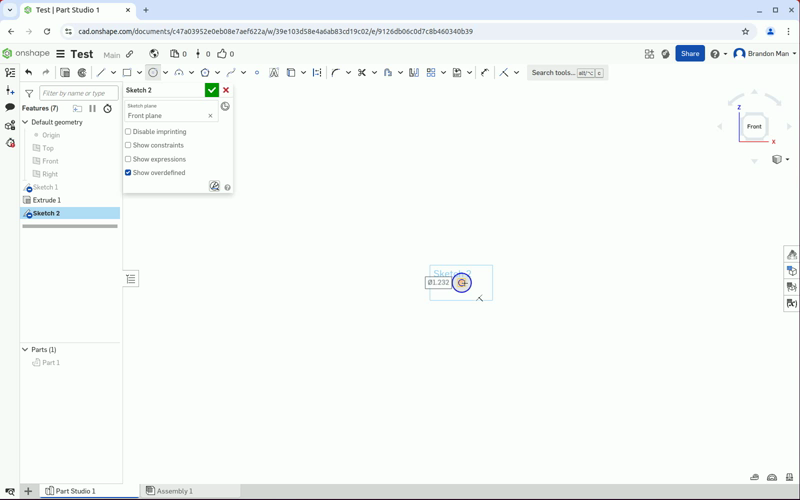
key(esc)
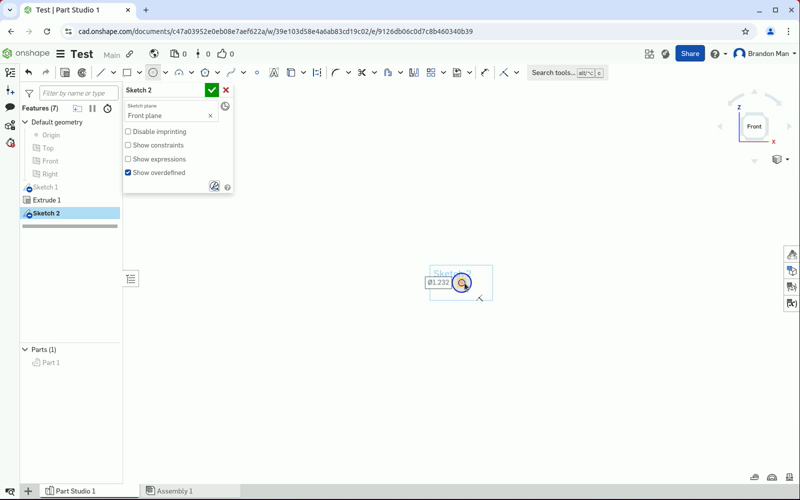
mouse_move(465, 275)
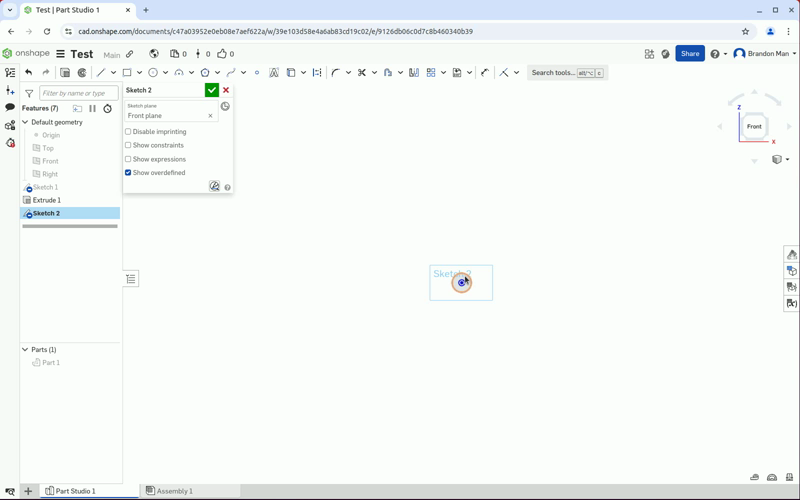
scroll(6)
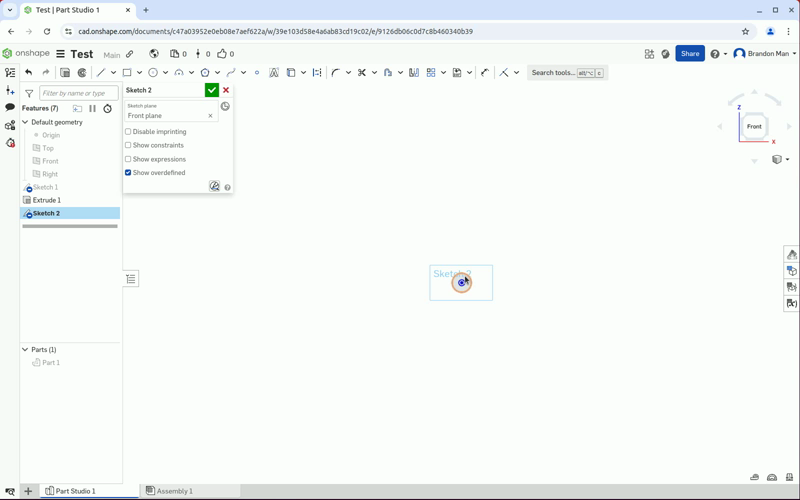
scroll(6)
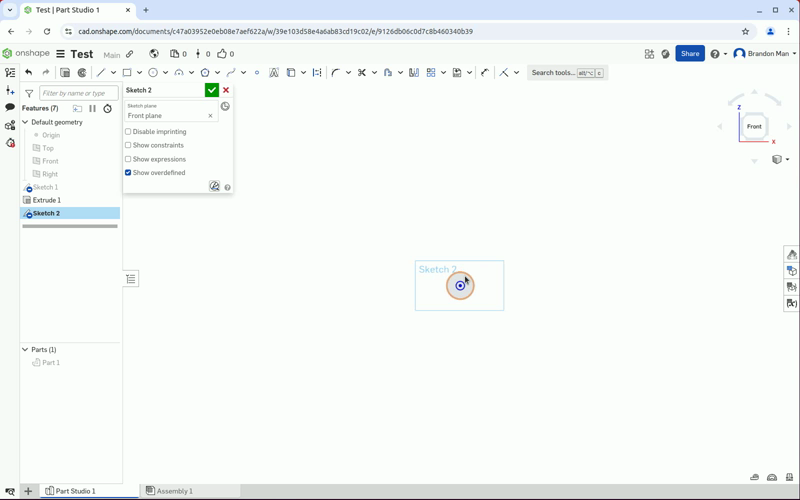
scroll(6)
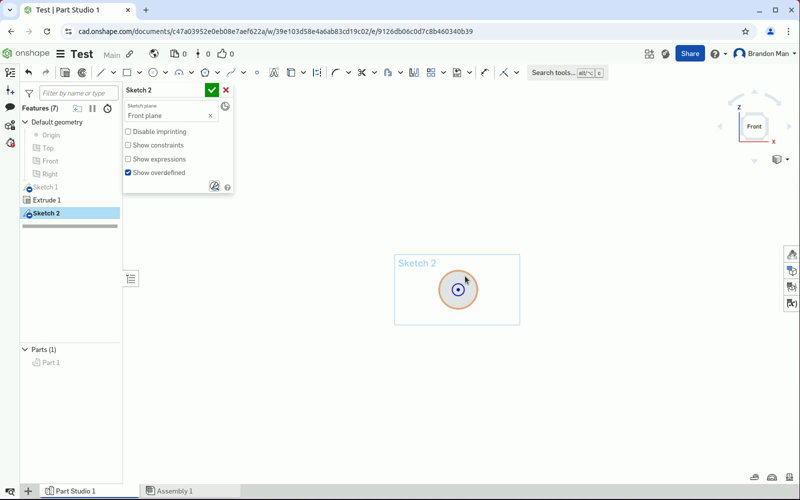
scroll(6)
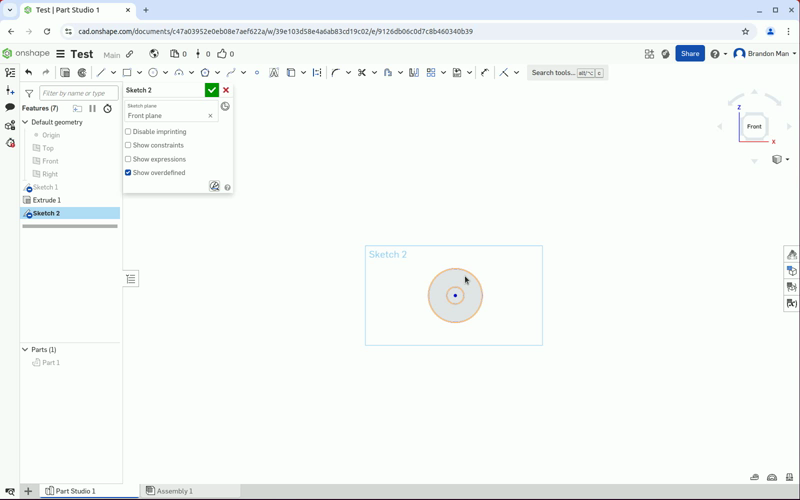
scroll(6)
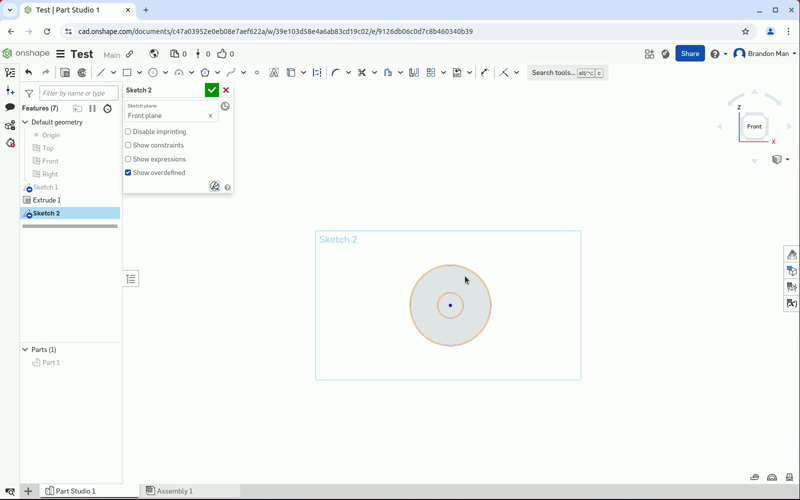
scroll(6)
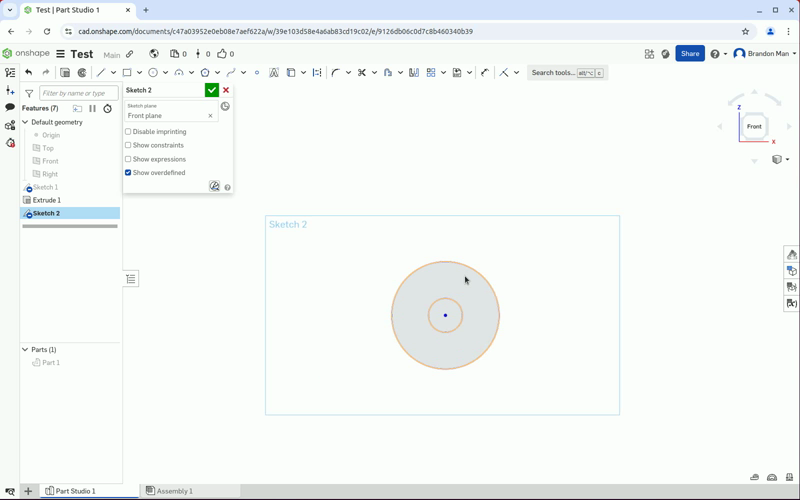
scroll(6)
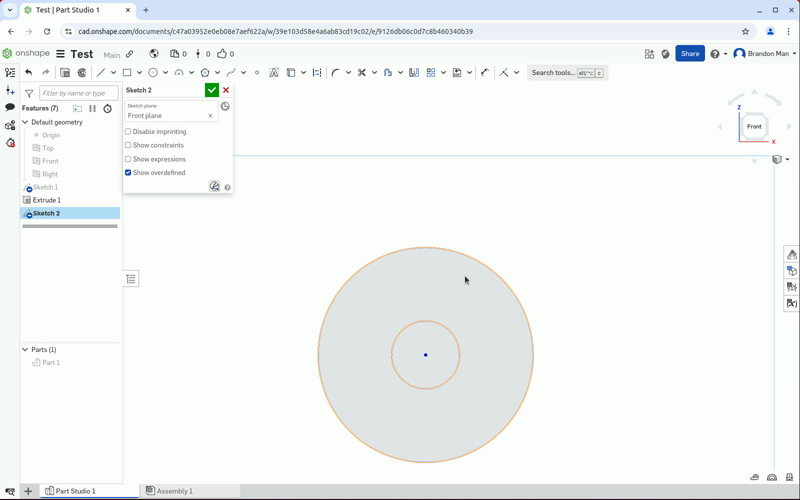
click(465, 275)
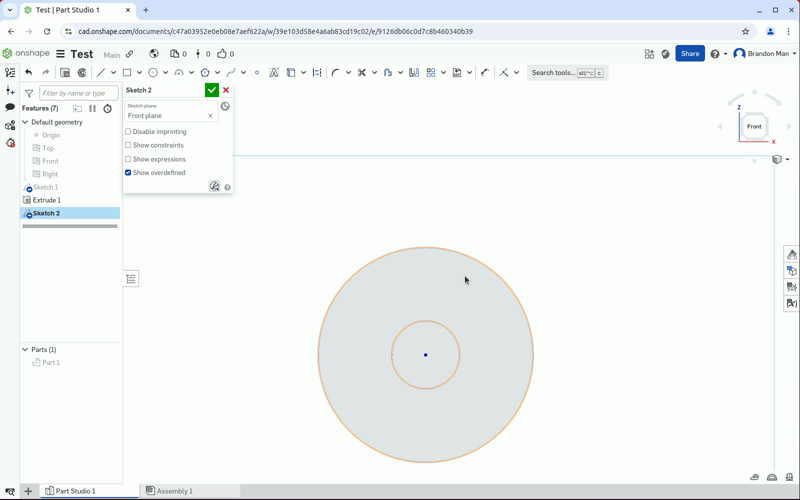
scroll(-6)
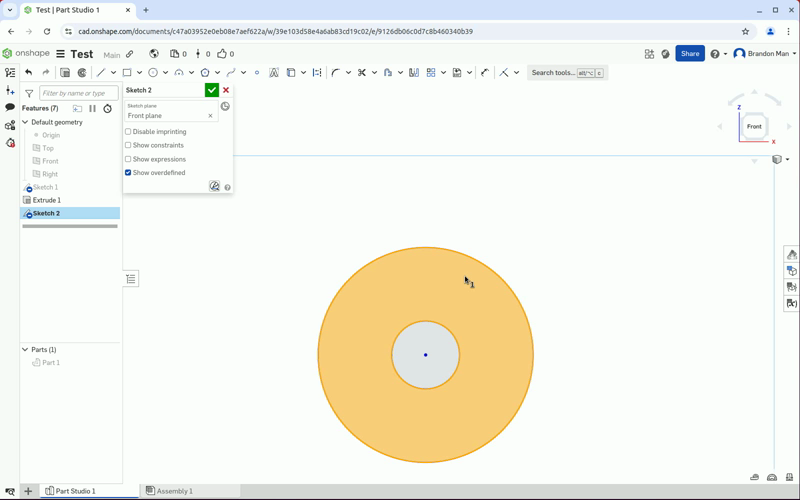
scroll(-6)
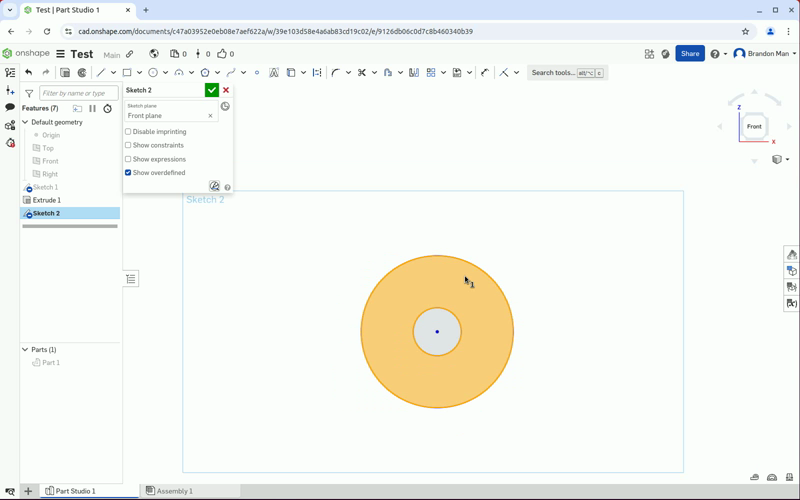
scroll(-6)
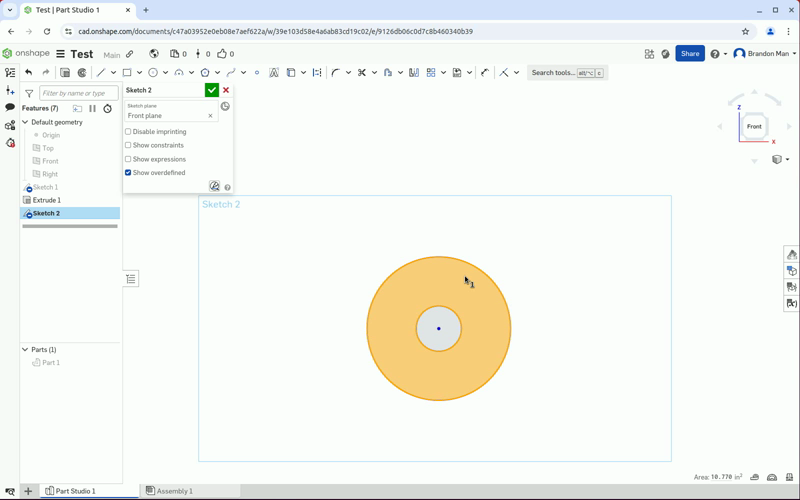
scroll(-6)
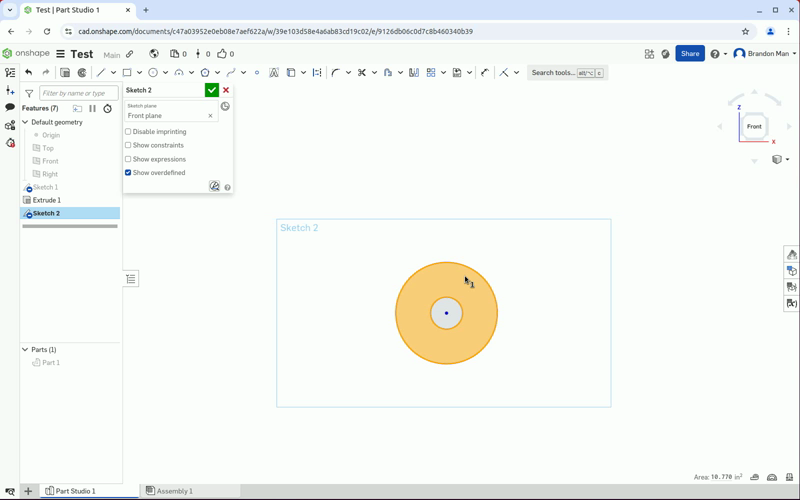
scroll(-6)
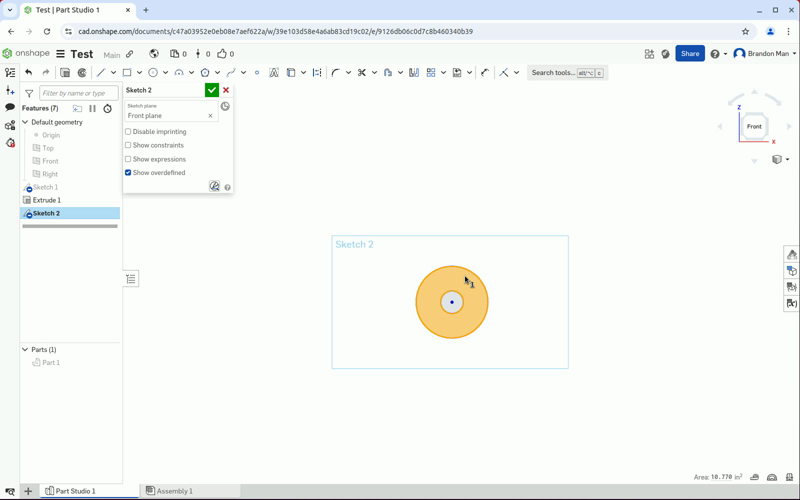
scroll(-6)
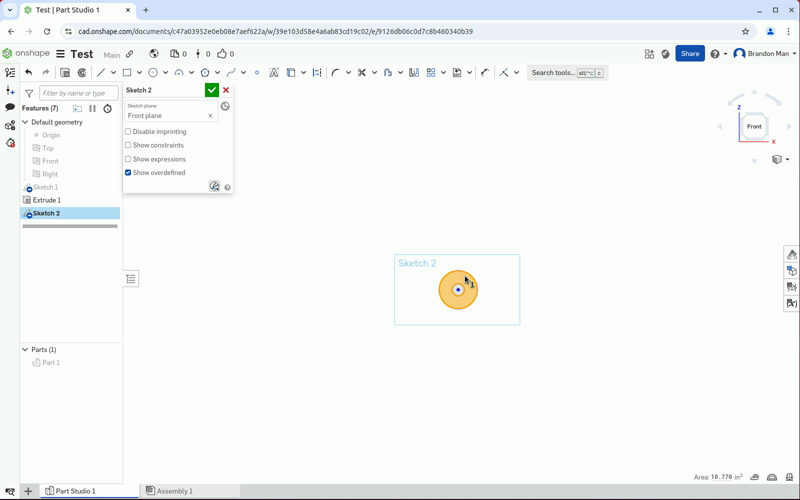
scroll(-6)
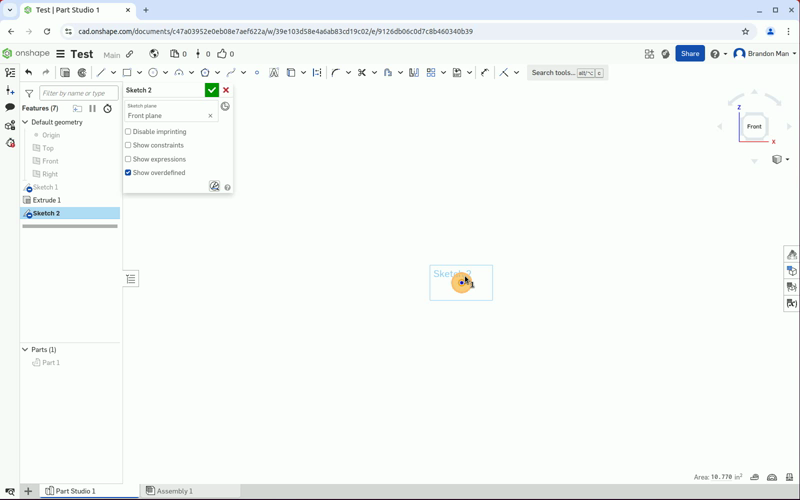
mouse_move(73, 352)
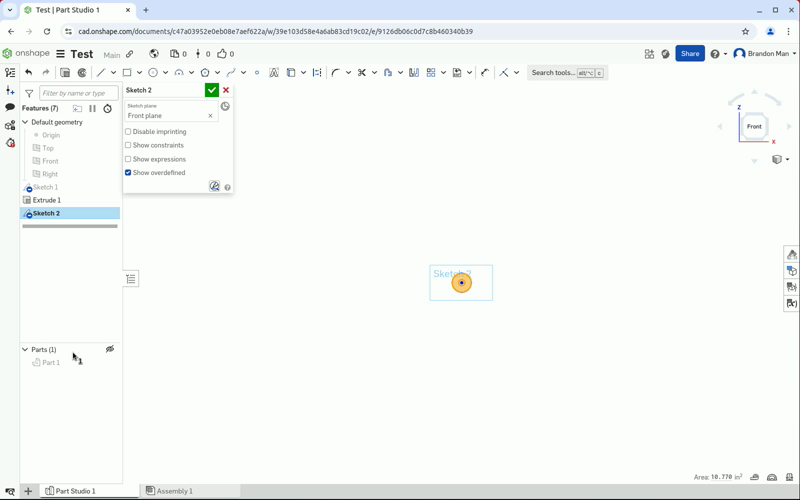
key(shift+y)
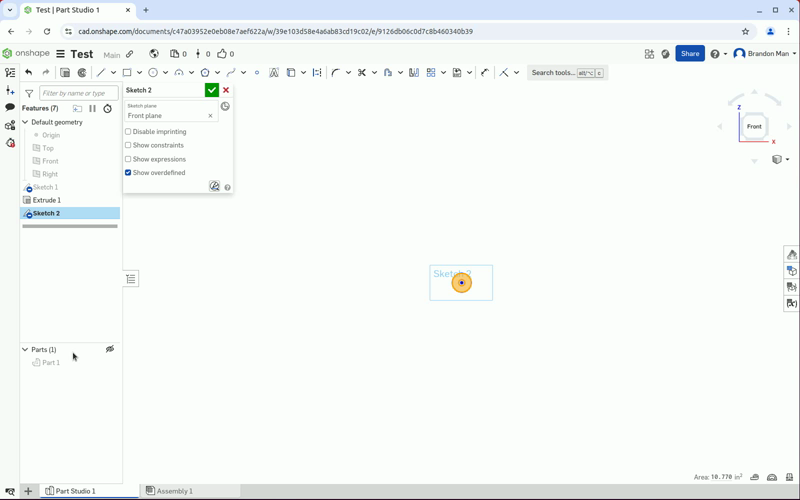
key(shift+e)
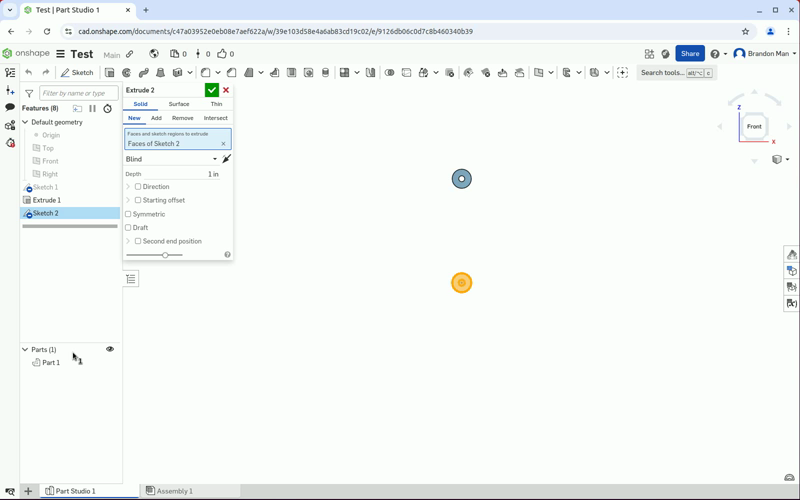
mouse_move(143, 106)
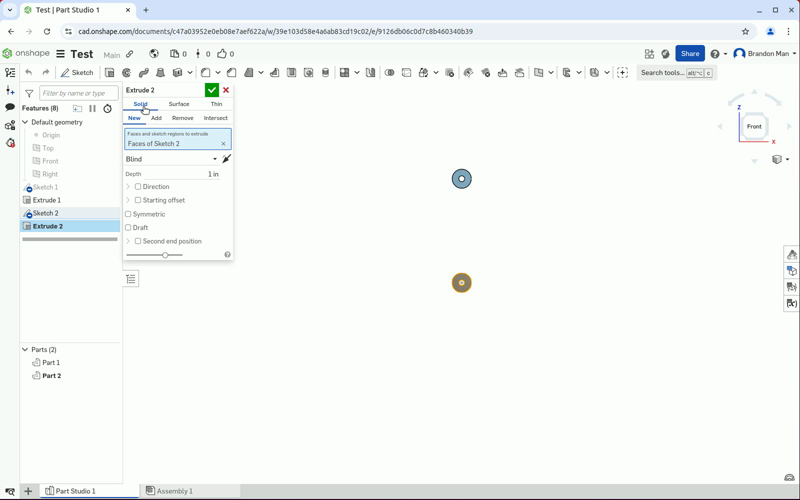
click(143, 106)
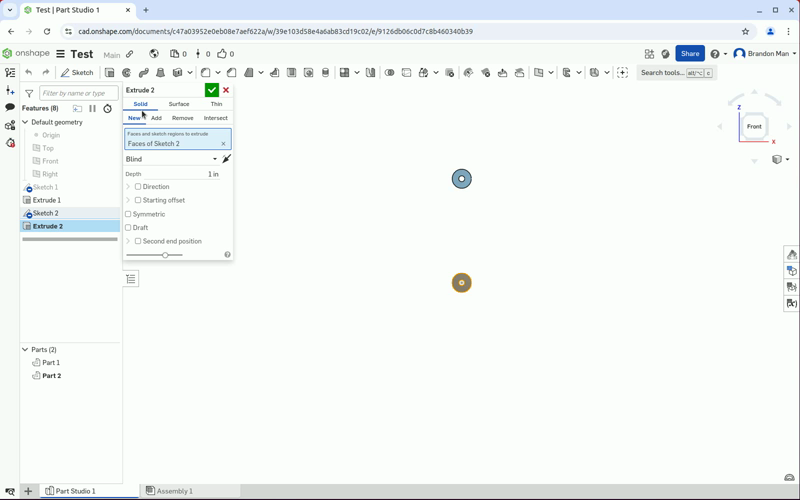
mouse_move(137, 120)
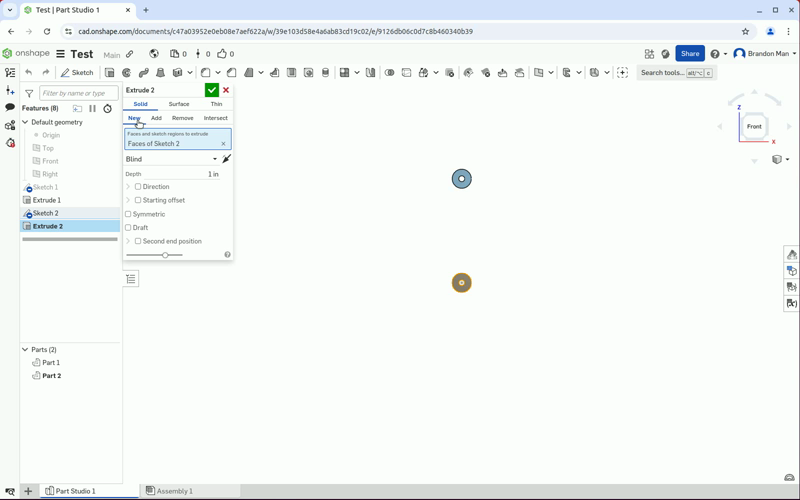
click(137, 120)
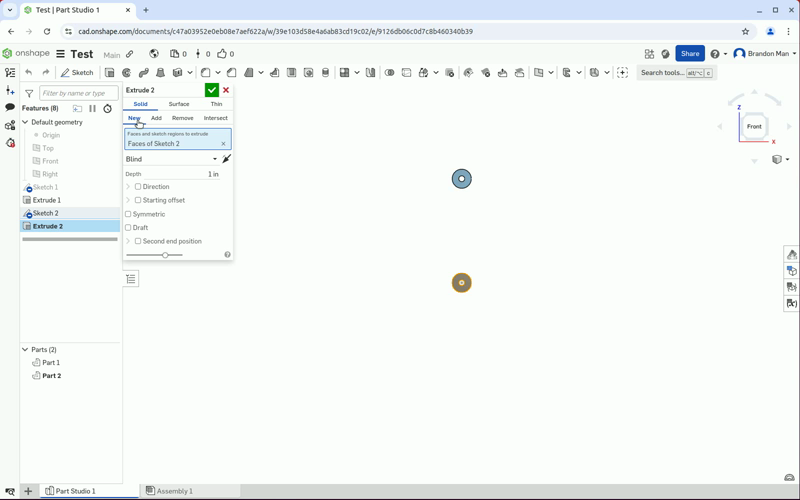
key(tab, 4)
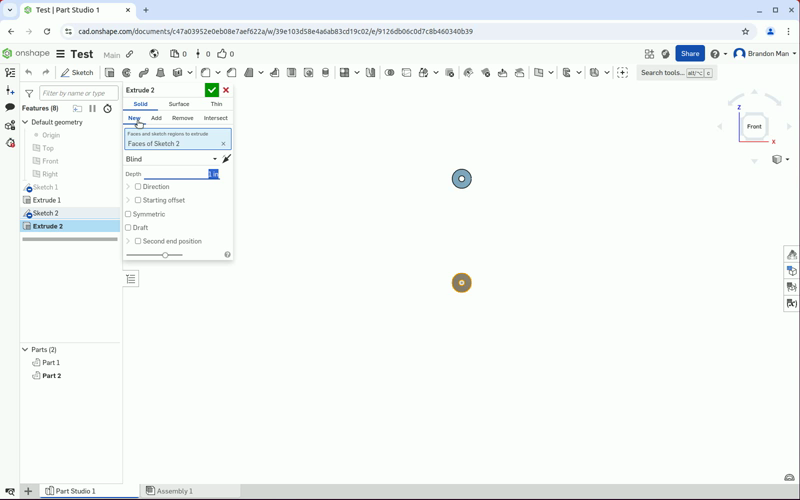
text(0.481)
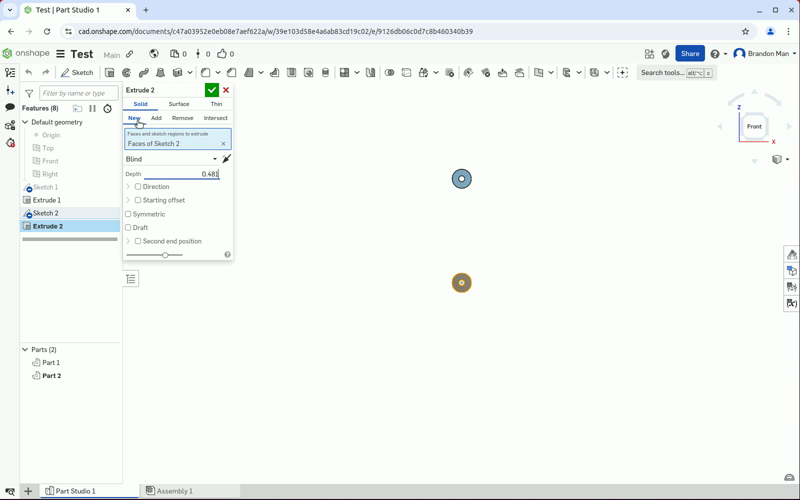
key(enter)
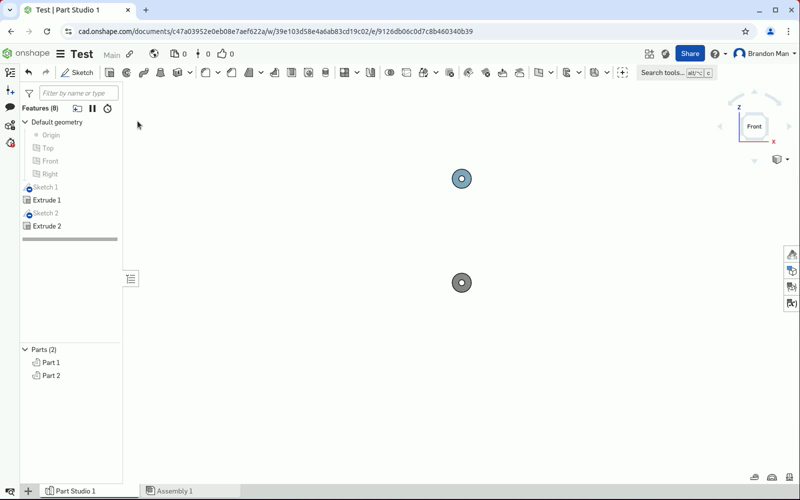
key(shift+h)
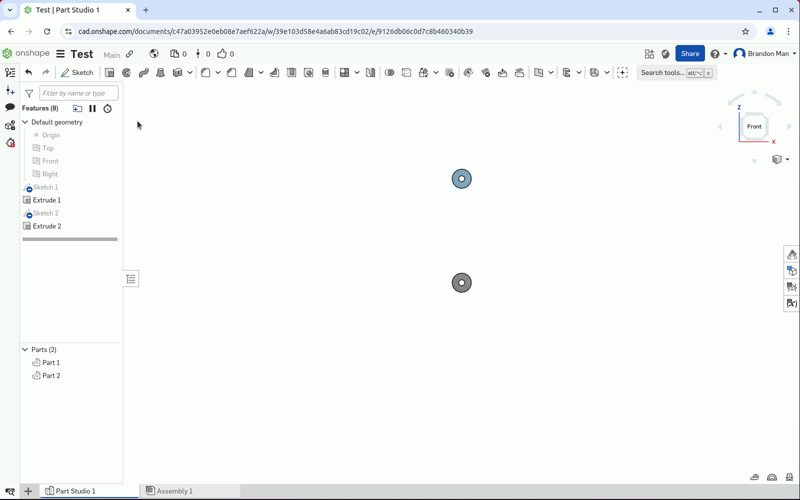
key(shift+h)
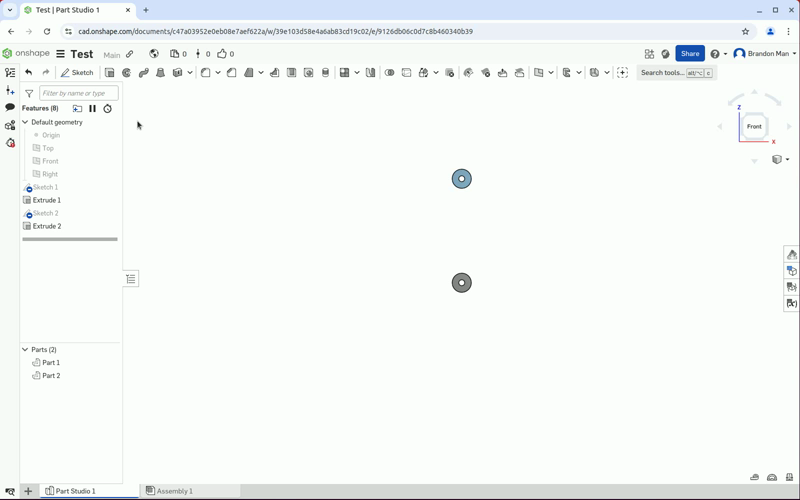
mouse_move(73, 189)
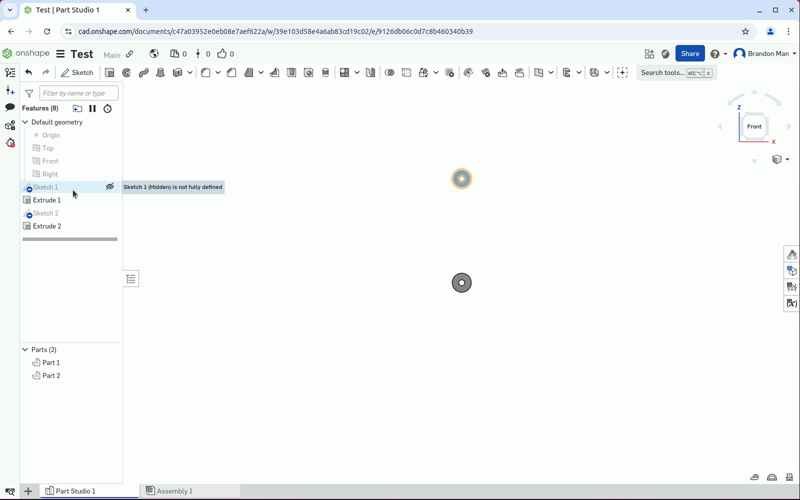
click(73, 189)
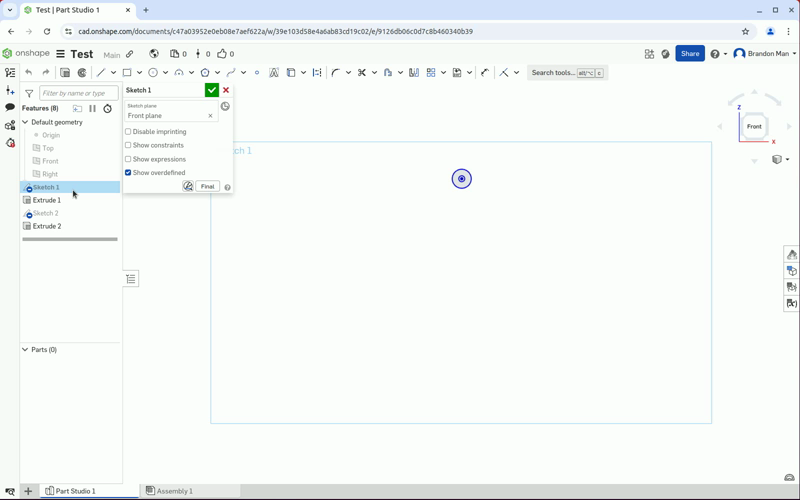
mouse_move(229, 92)
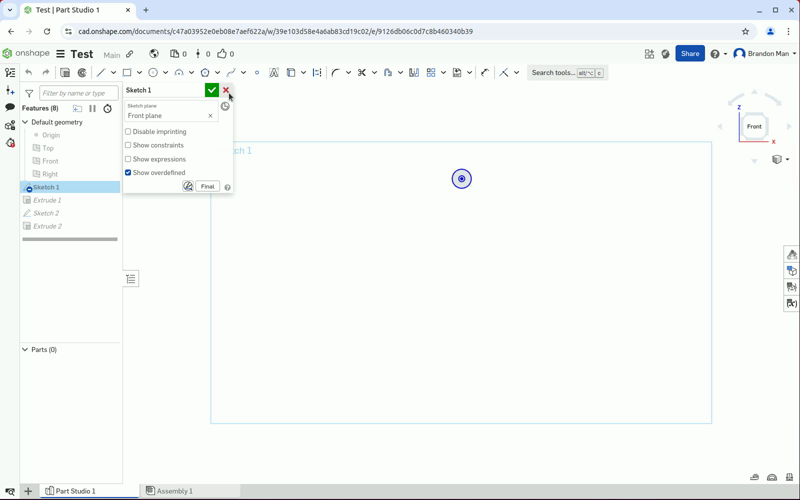
click(229, 92)
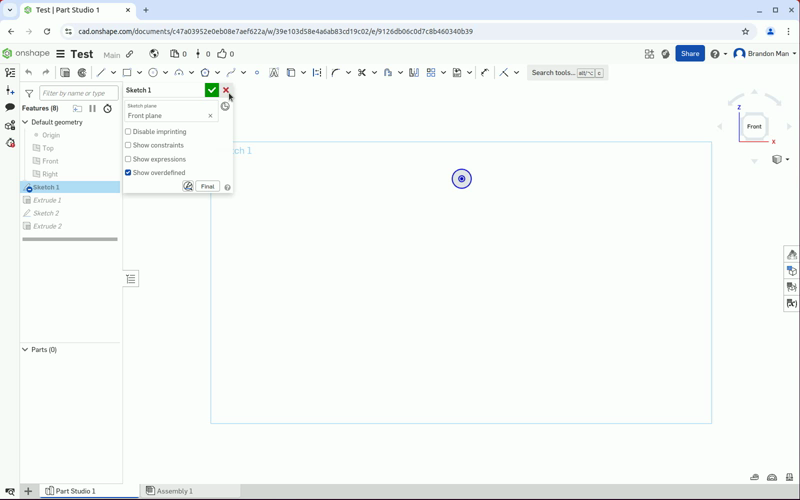
key(shift+s)
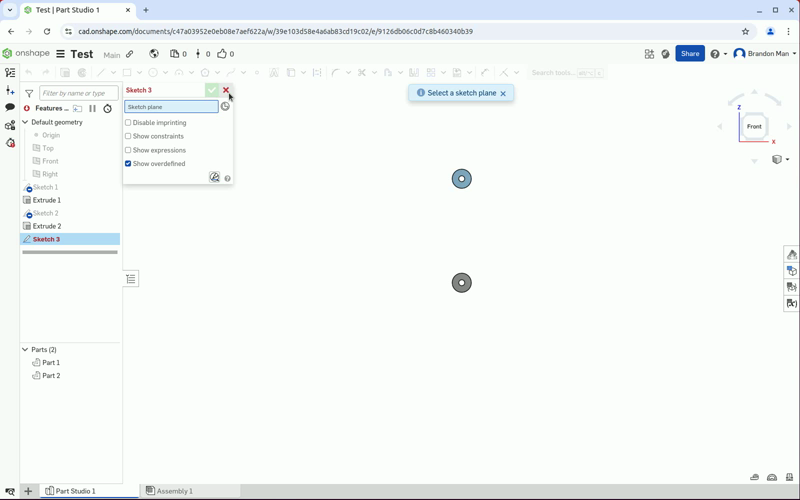
mouse_move(73, 163)
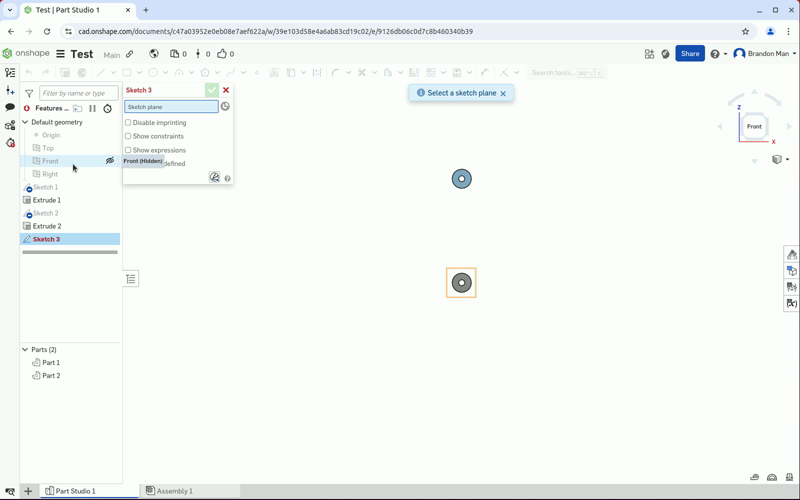
click(73, 163)
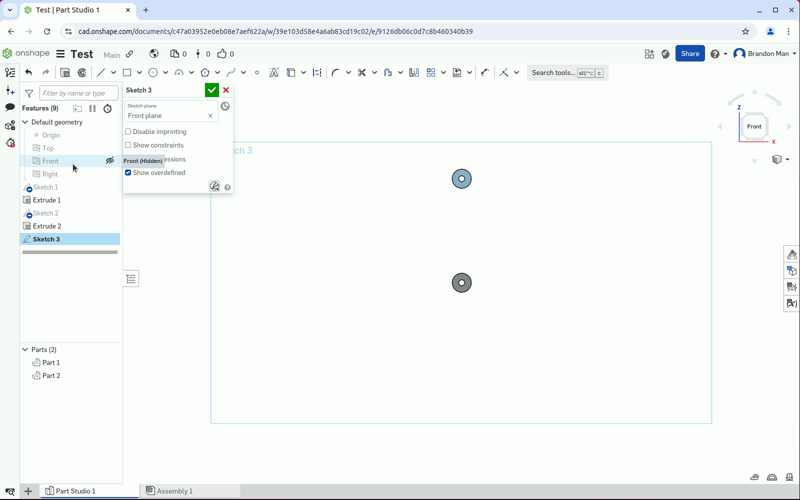
mouse_move(73, 352)
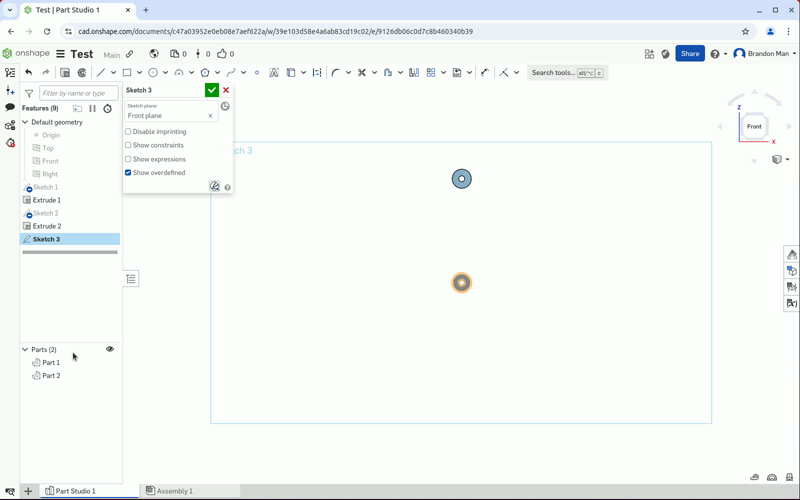
key(y)
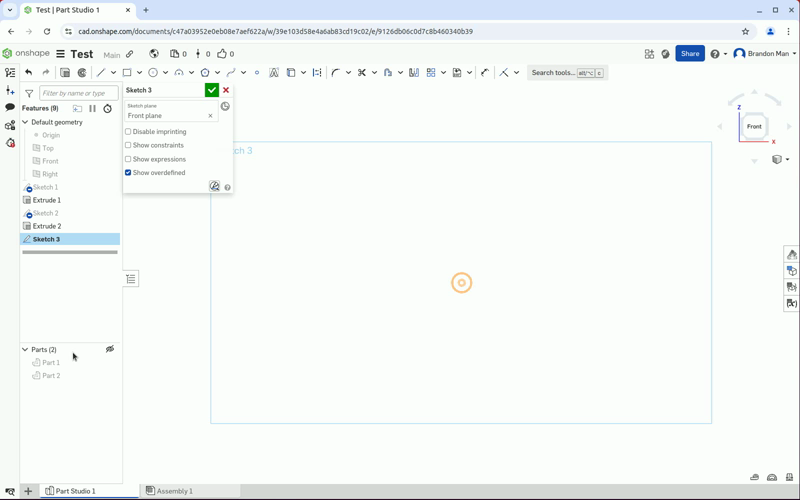
key(c)
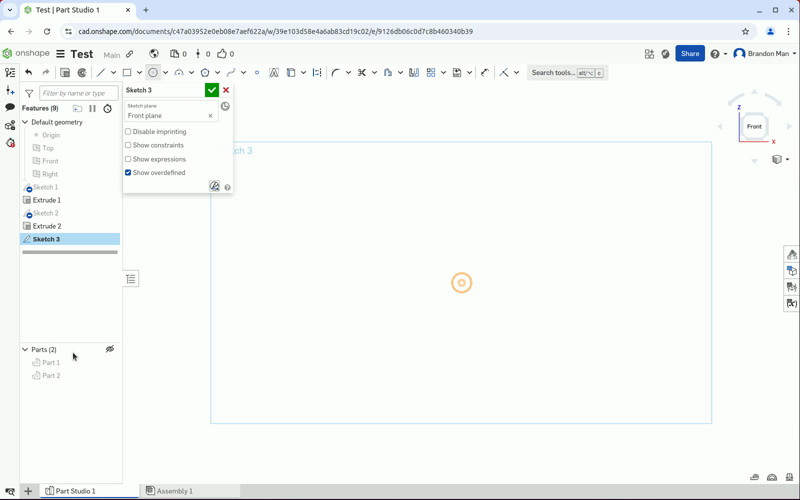
key_down(shift)
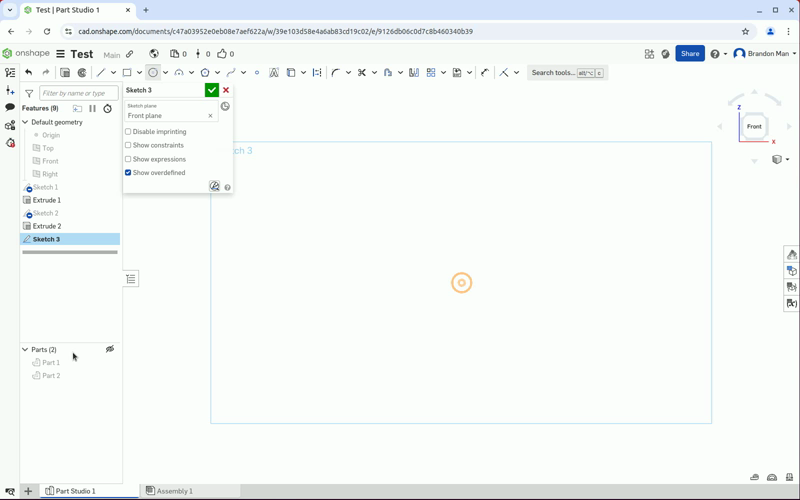
mouse_move(501, 282)
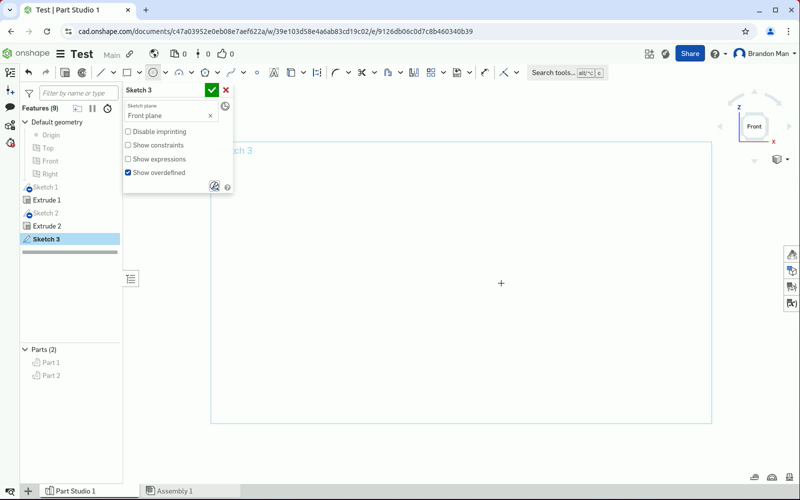
click(501, 282)
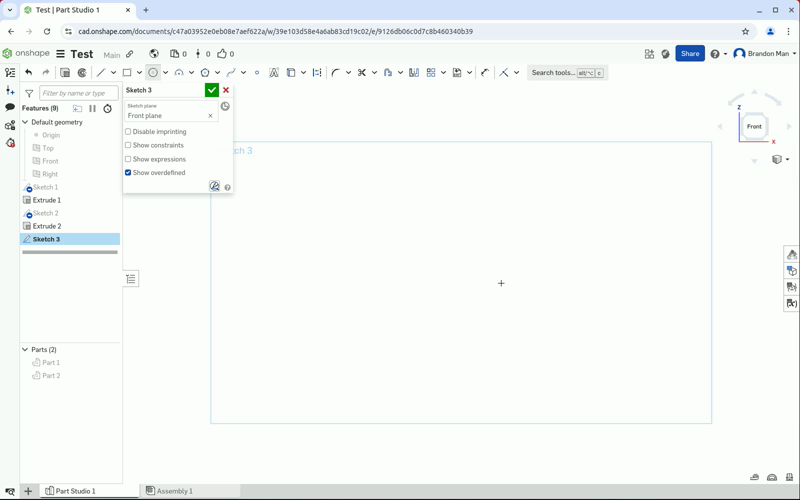
key_up(shift)
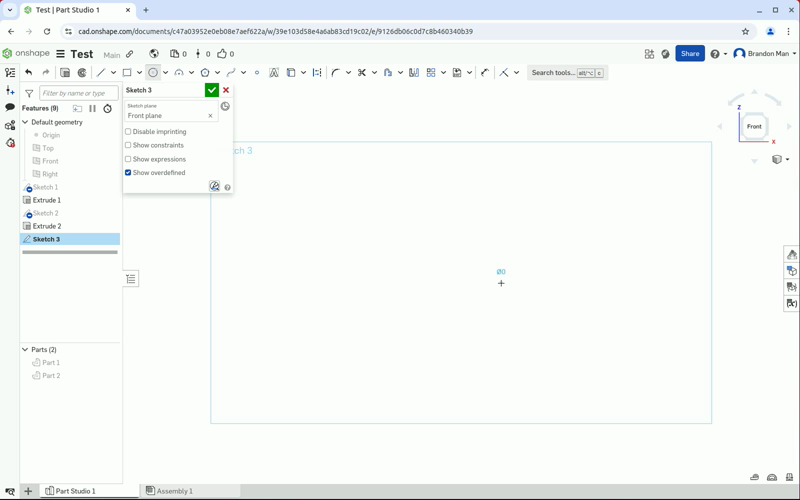
mouse_move(508, 282)
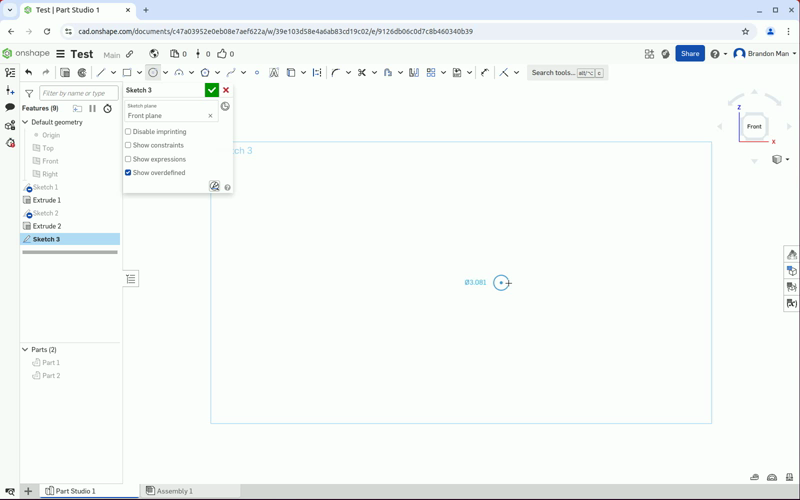
click(508, 282)
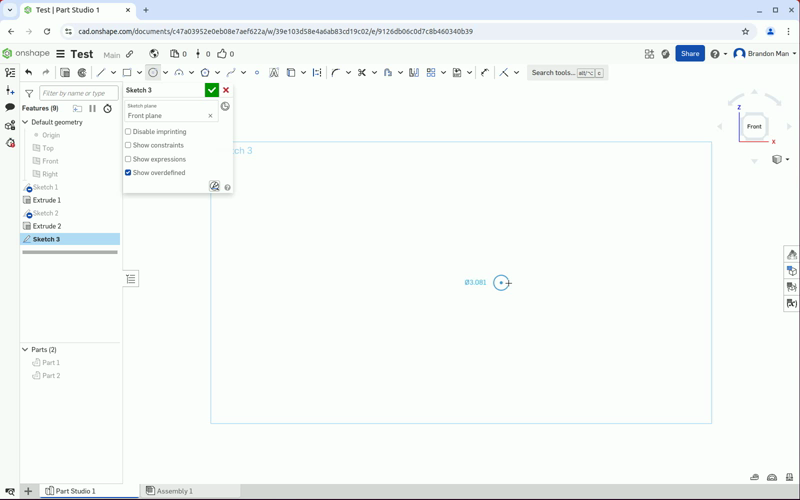
key(esc)
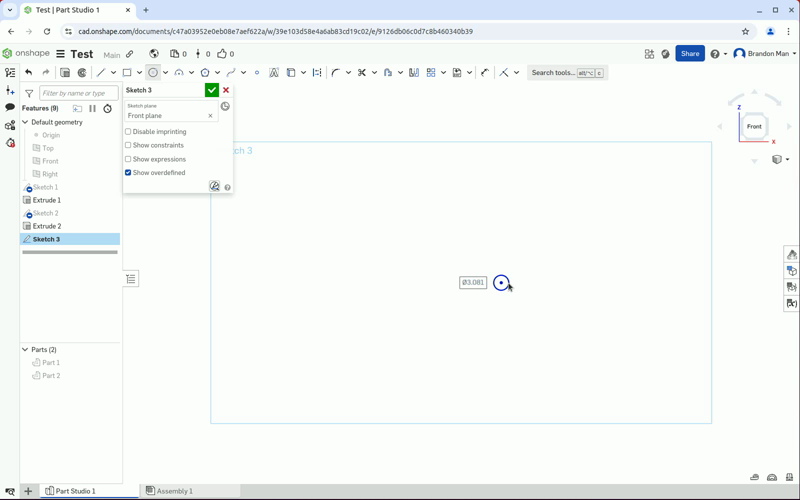
key(c)
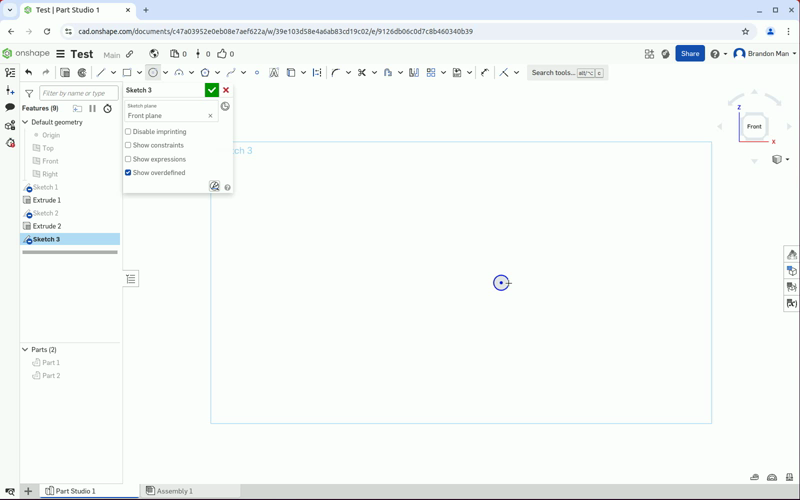
key_down(shift)
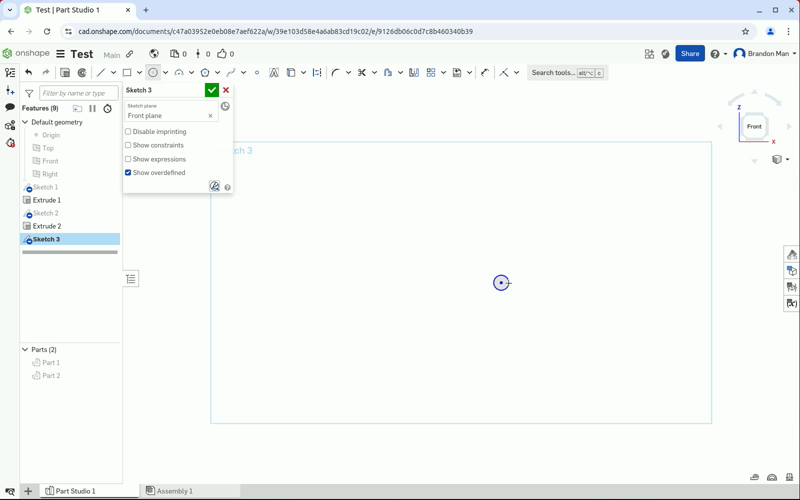
mouse_move(501, 282)
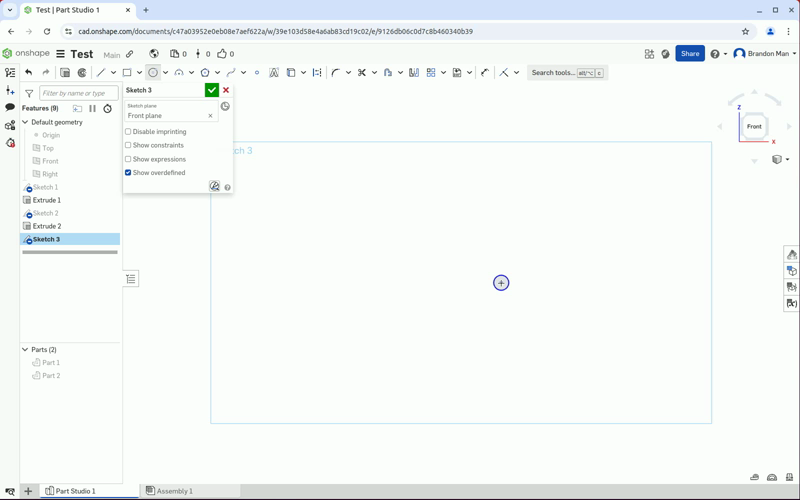
click(501, 282)
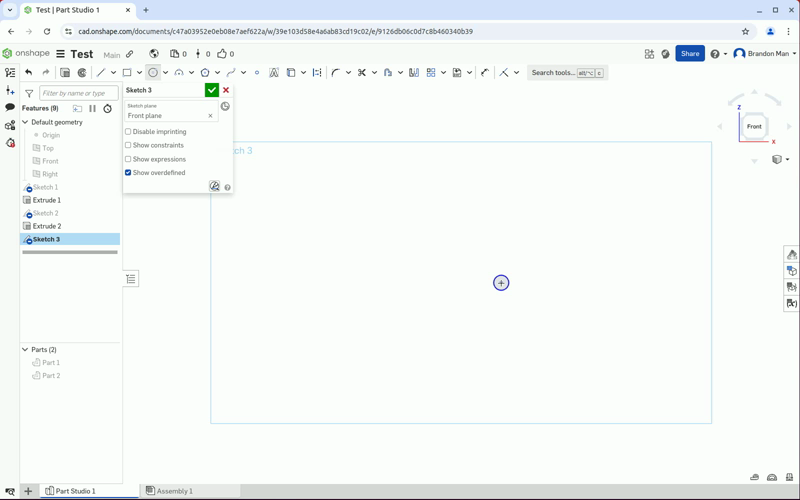
key_up(shift)
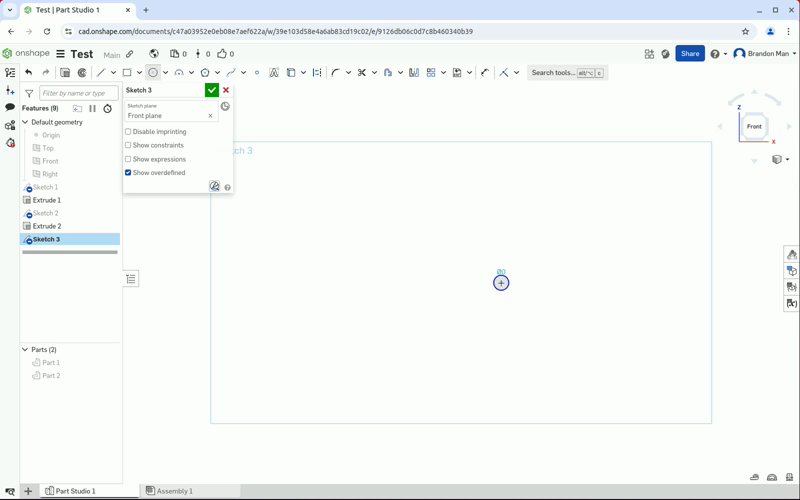
mouse_move(504, 282)
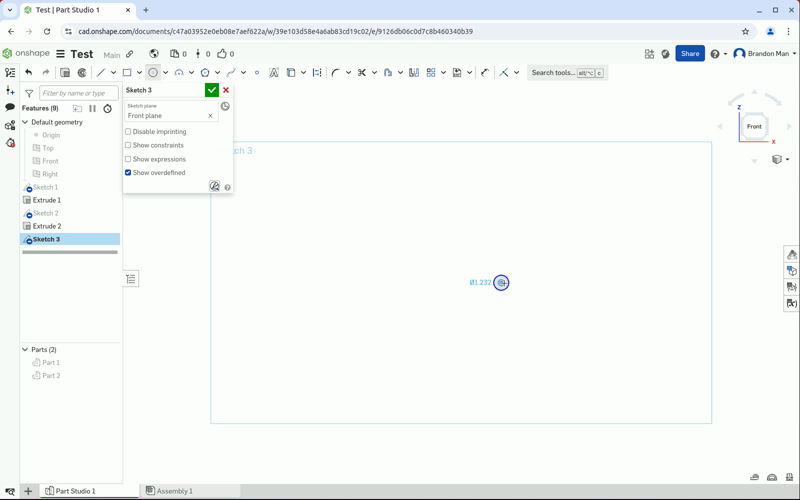
scroll(6)
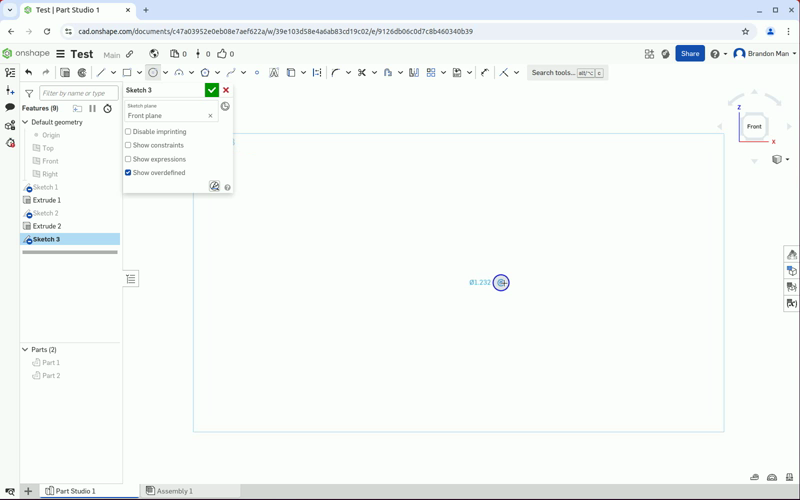
scroll(6)
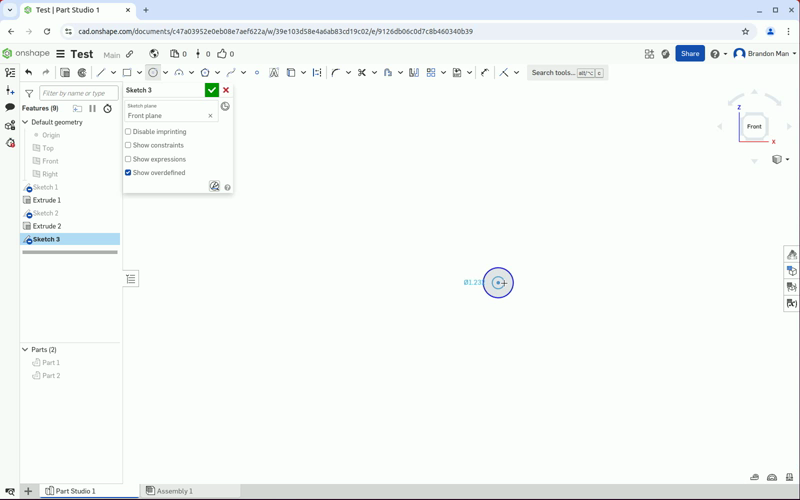
scroll(6)
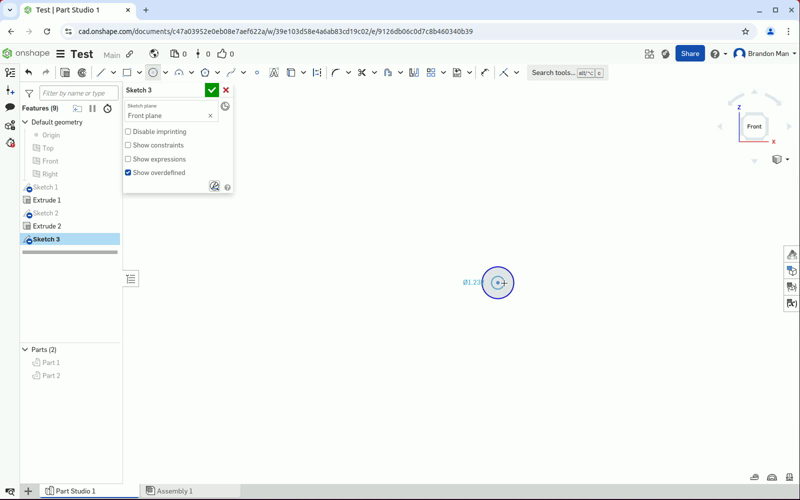
scroll(6)
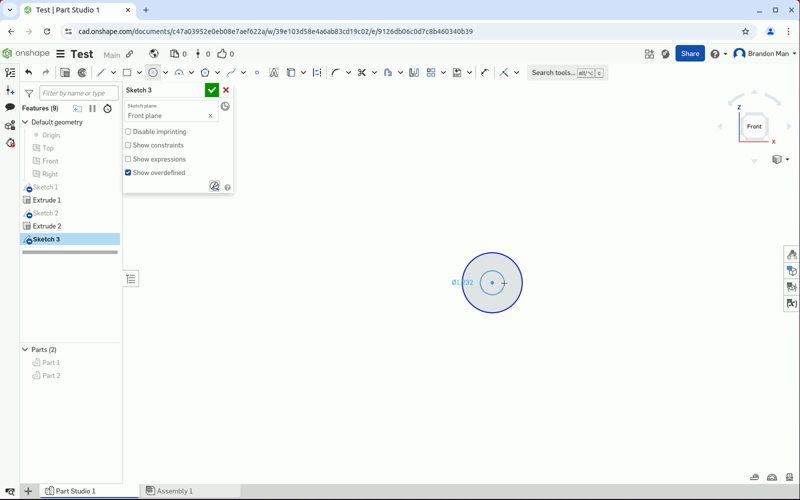
scroll(6)
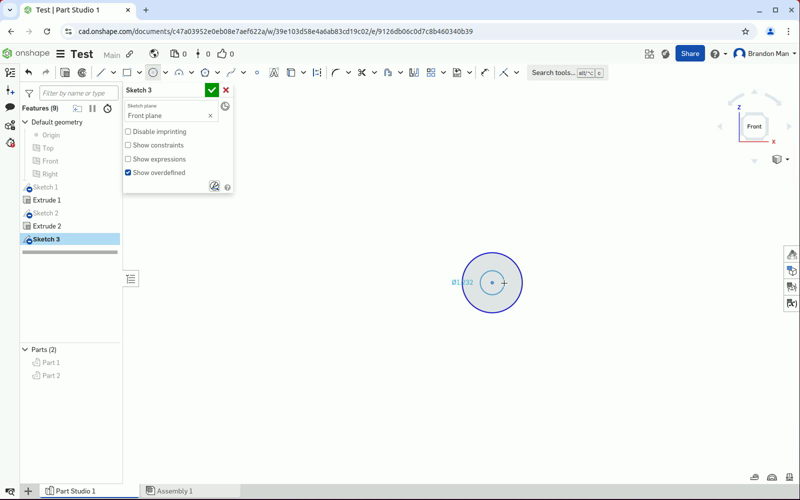
scroll(6)
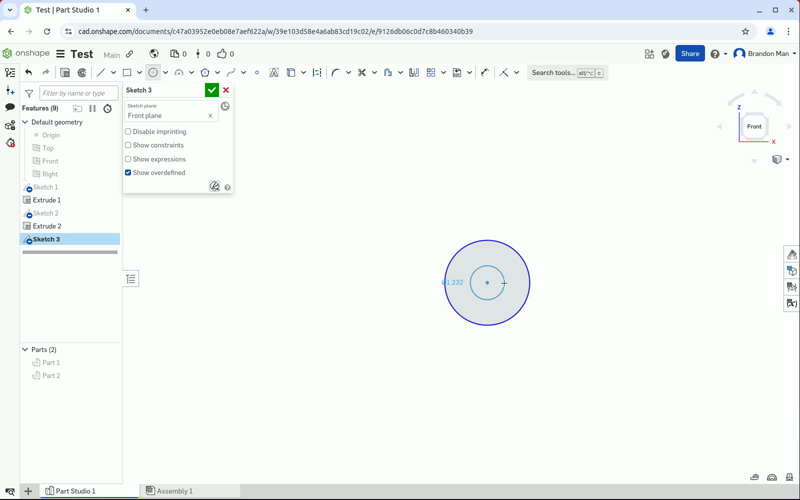
scroll(6)
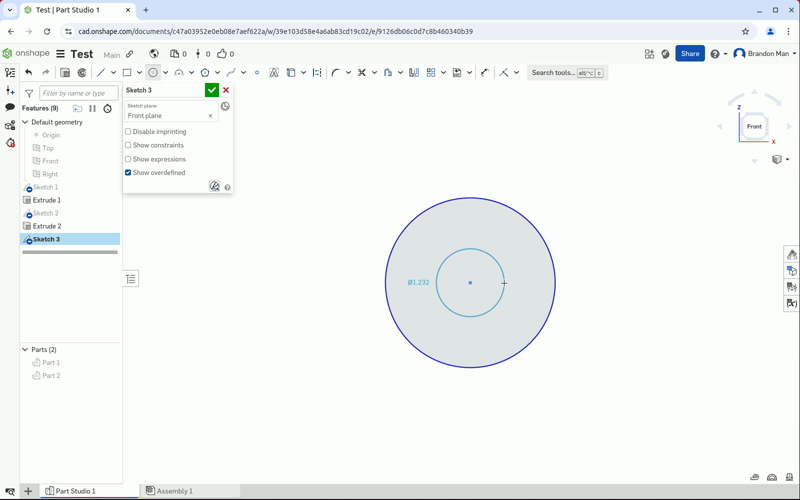
click(504, 282)
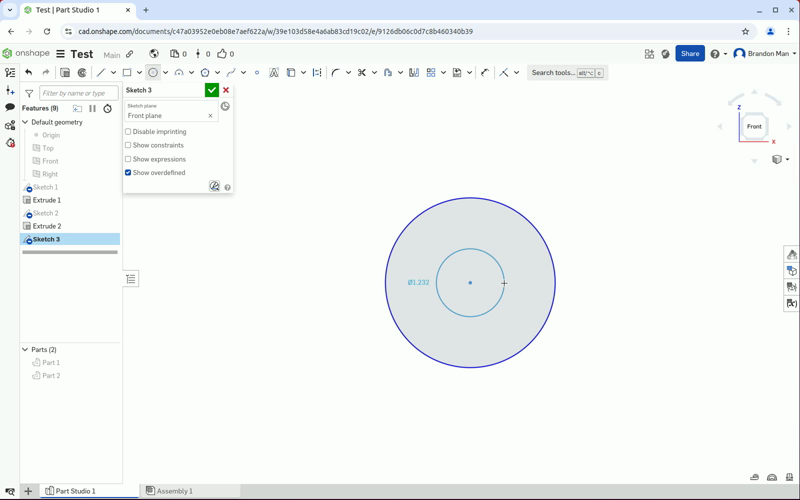
scroll(-6)
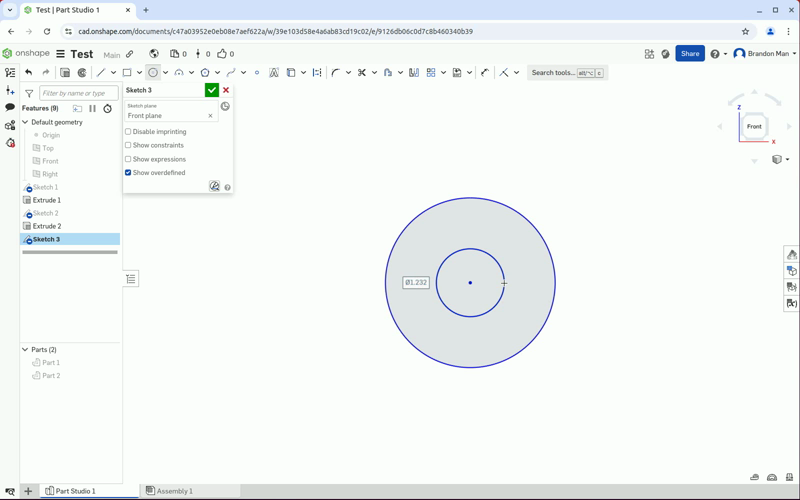
scroll(-6)
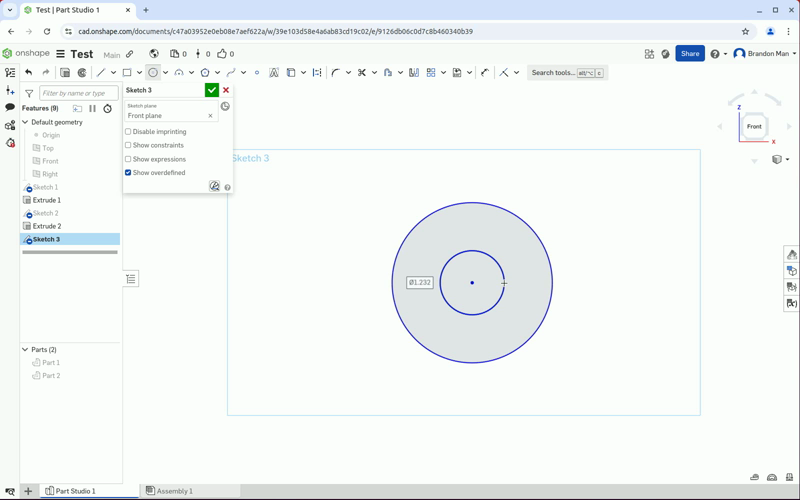
scroll(-6)
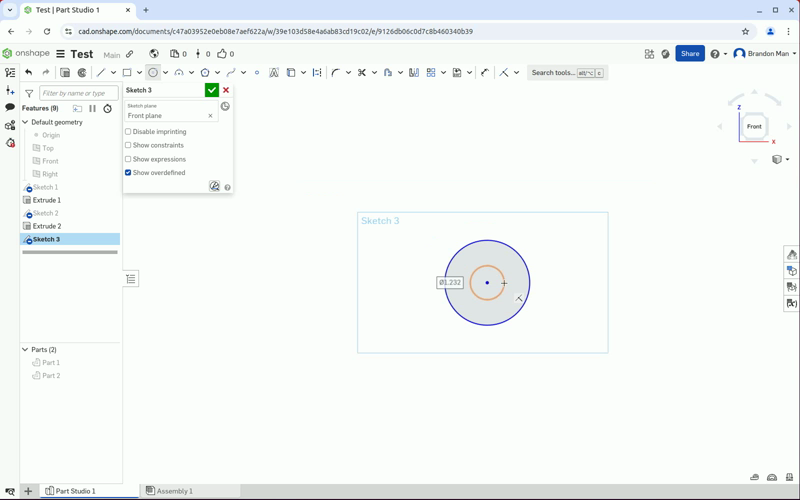
scroll(-6)
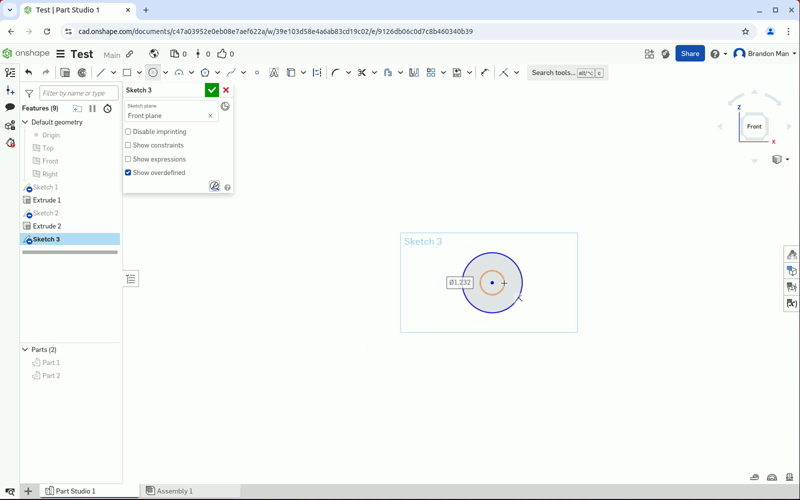
scroll(-6)
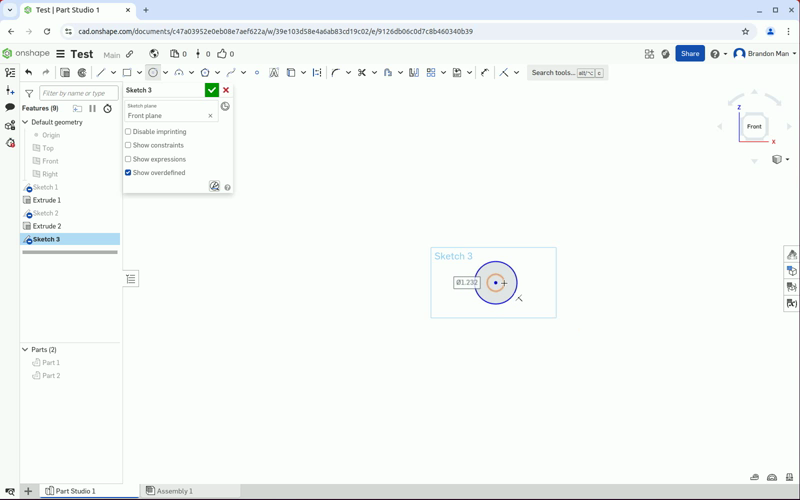
scroll(-6)
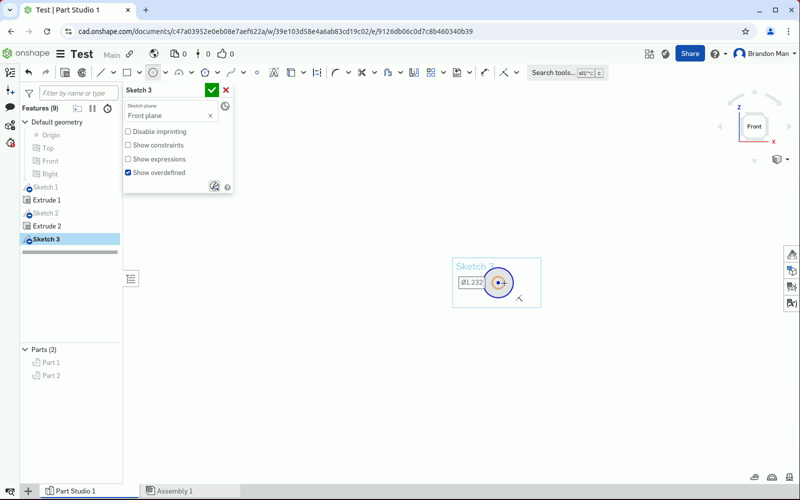
scroll(-6)
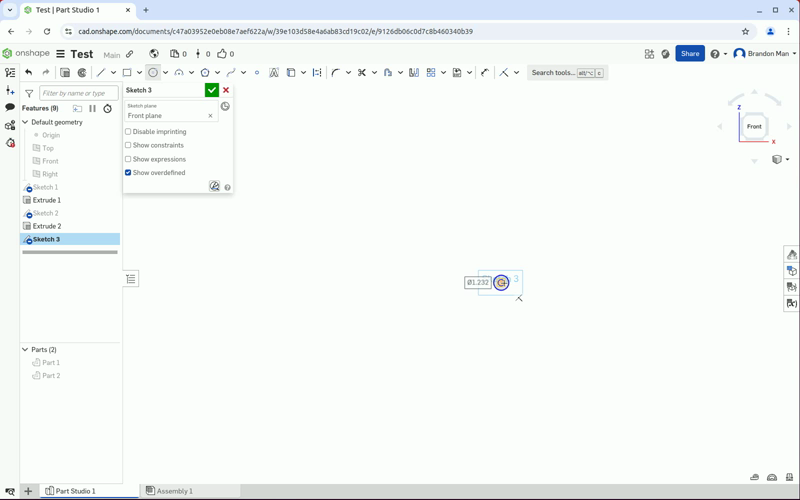
key(esc)
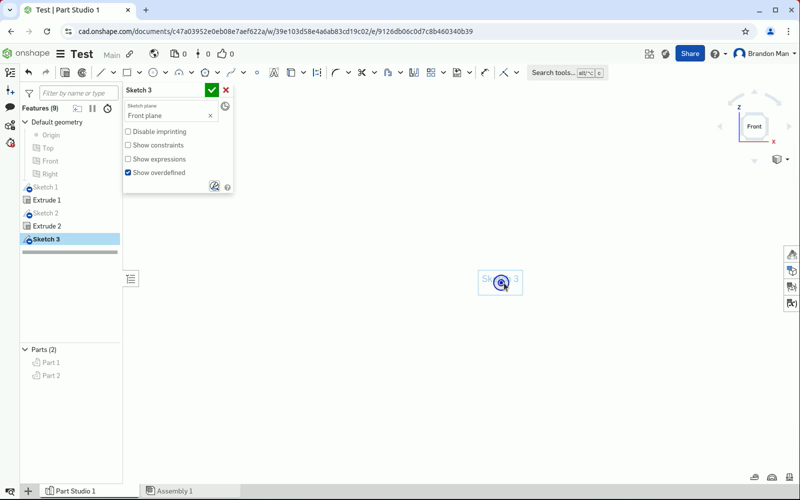
mouse_move(495, 287)
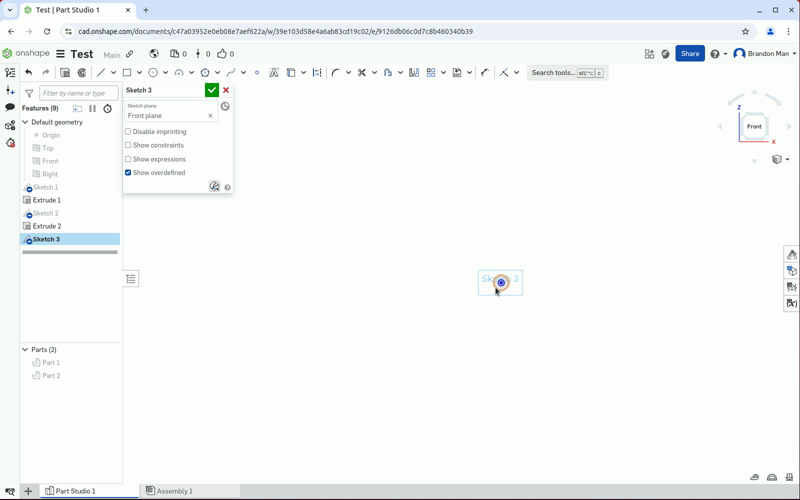
scroll(6)
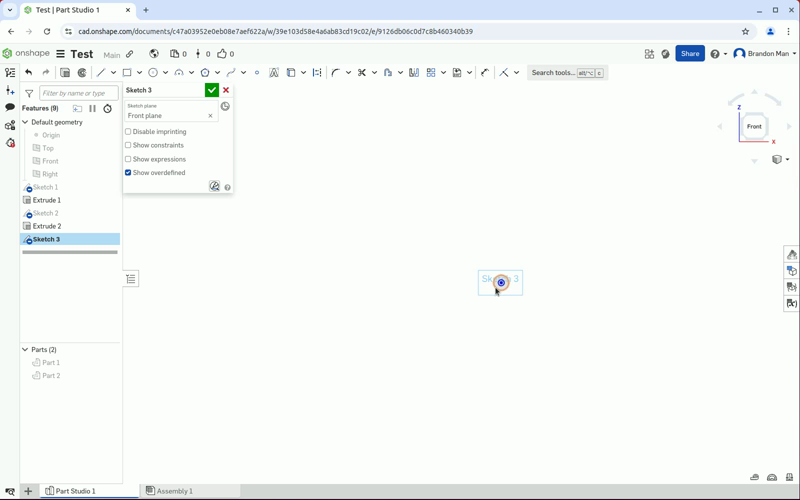
scroll(6)
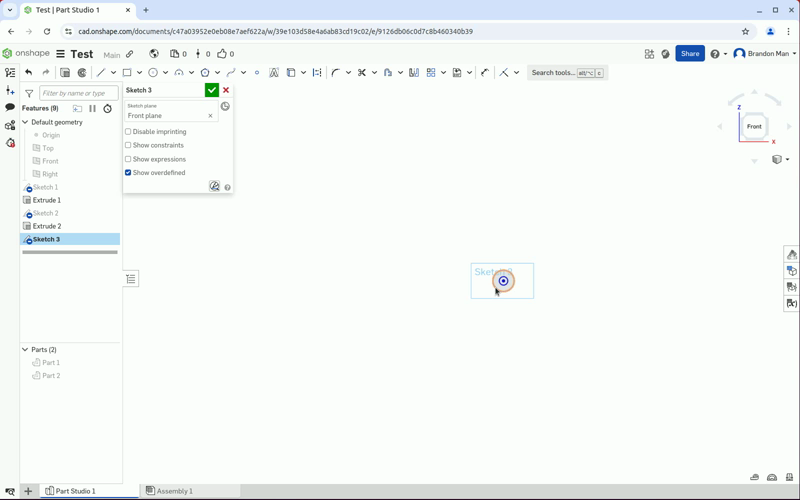
scroll(6)
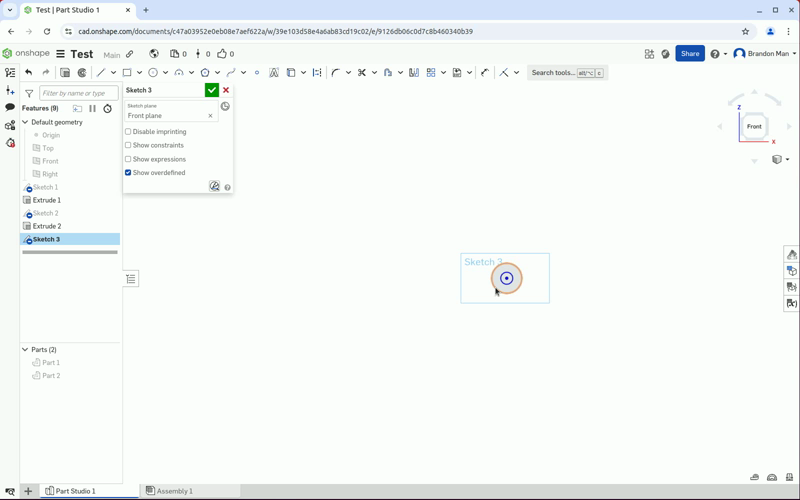
scroll(6)
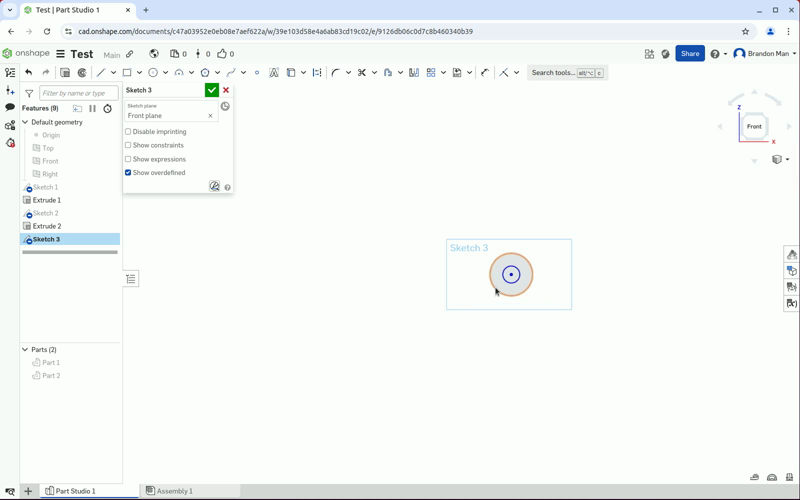
scroll(6)
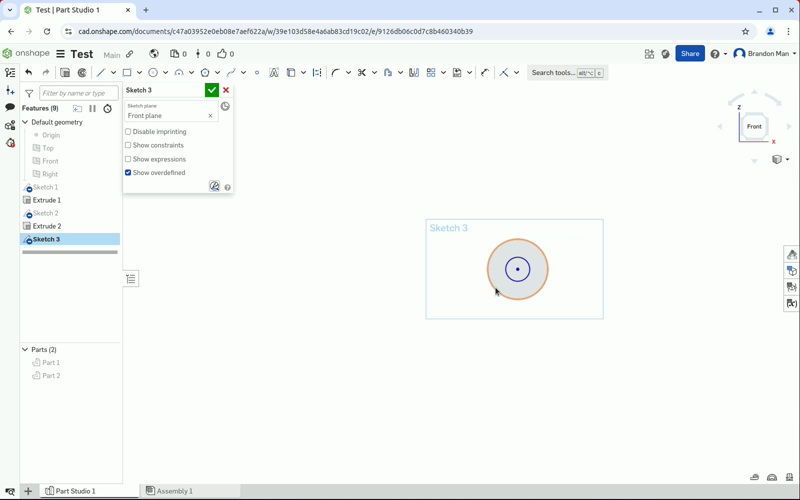
scroll(6)
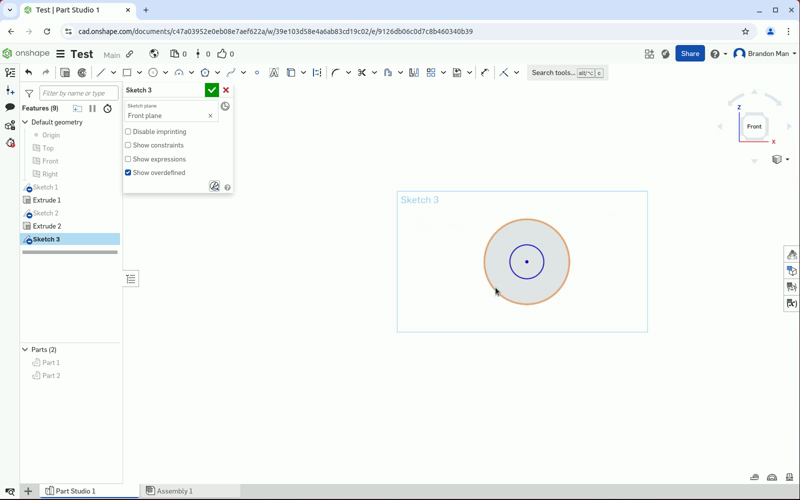
scroll(6)
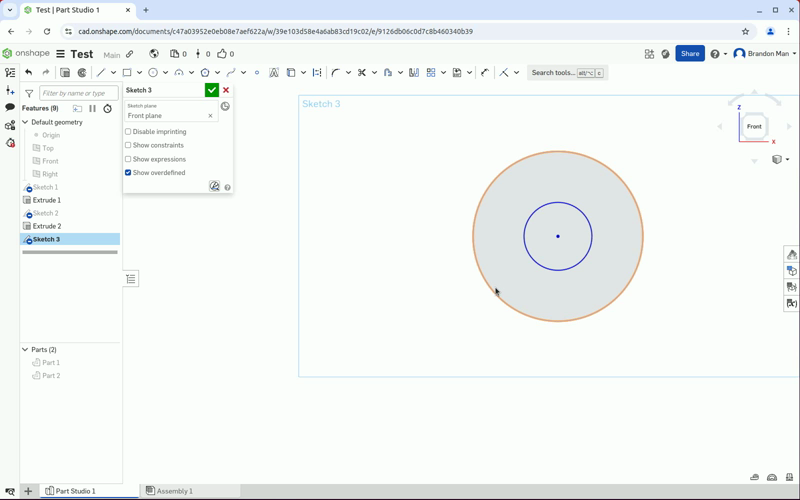
click(495, 287)
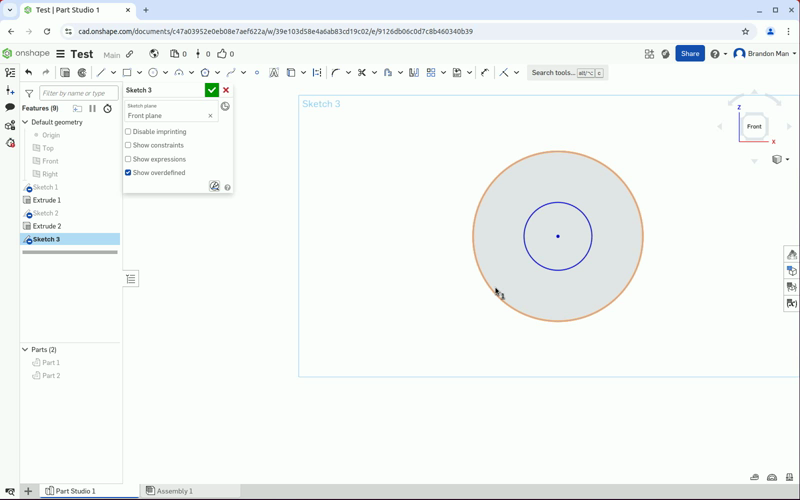
scroll(-6)
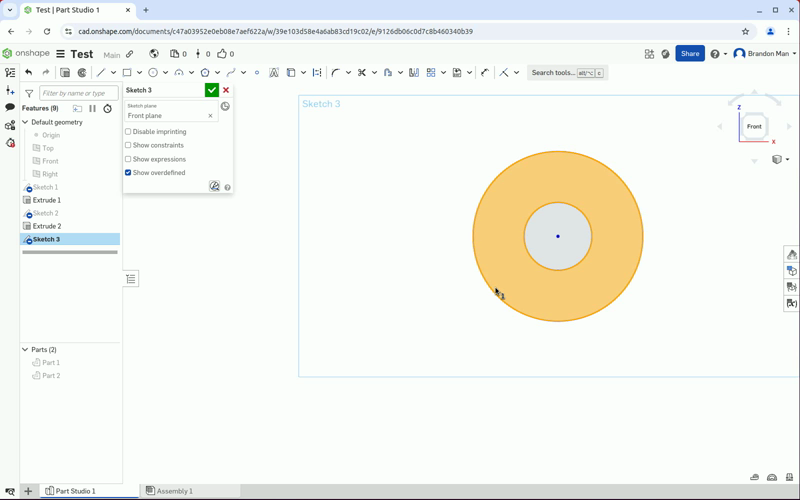
scroll(-6)
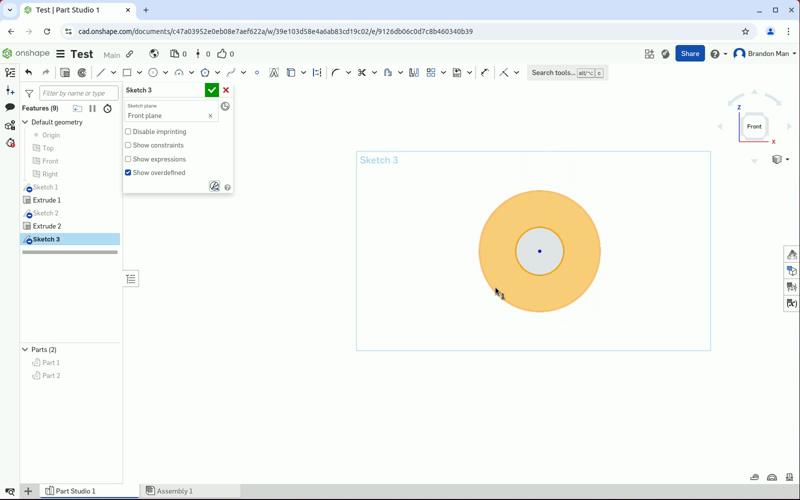
scroll(-6)
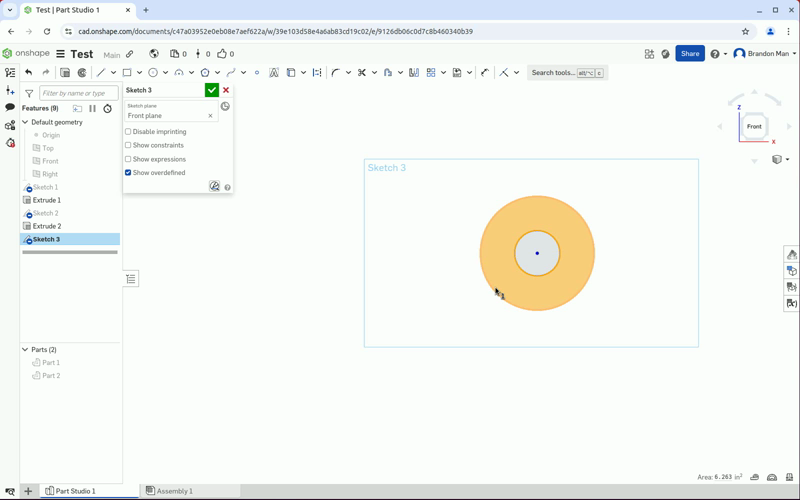
scroll(-6)
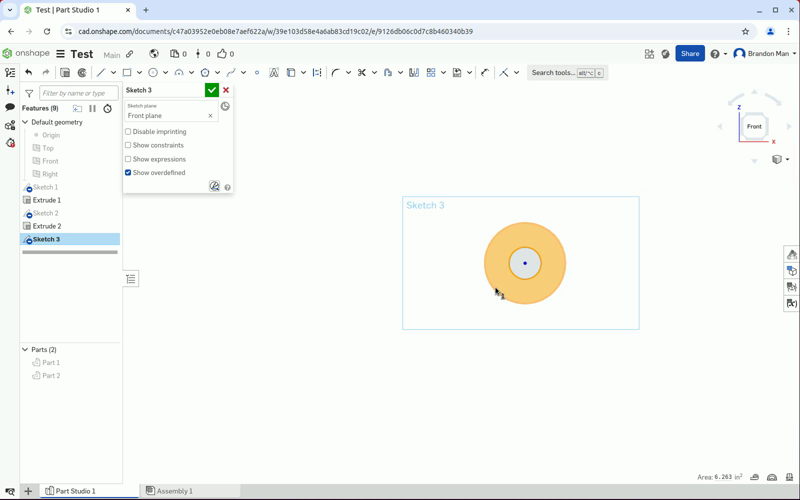
scroll(-6)
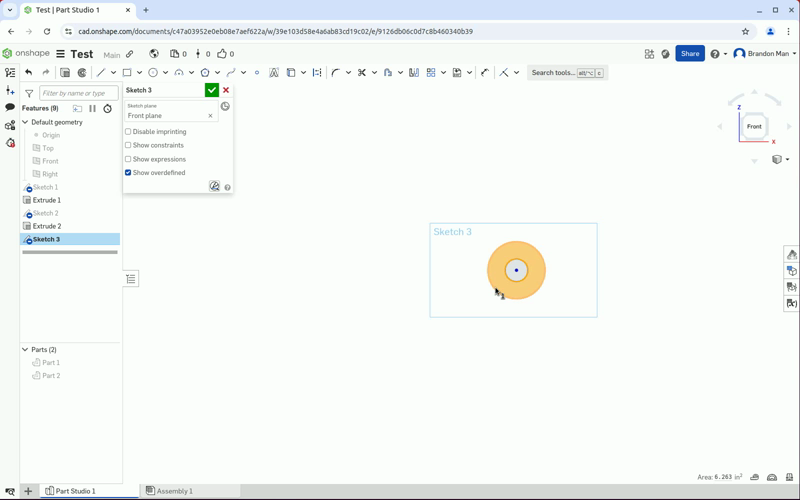
scroll(-6)
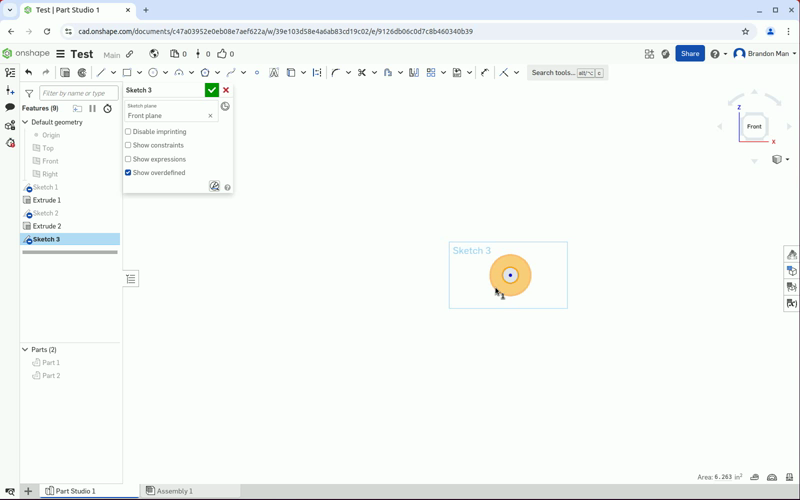
scroll(-6)
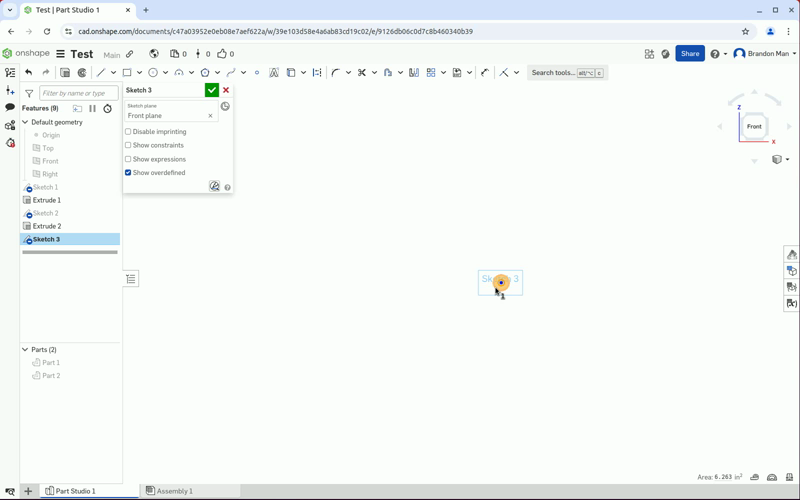
mouse_move(73, 352)
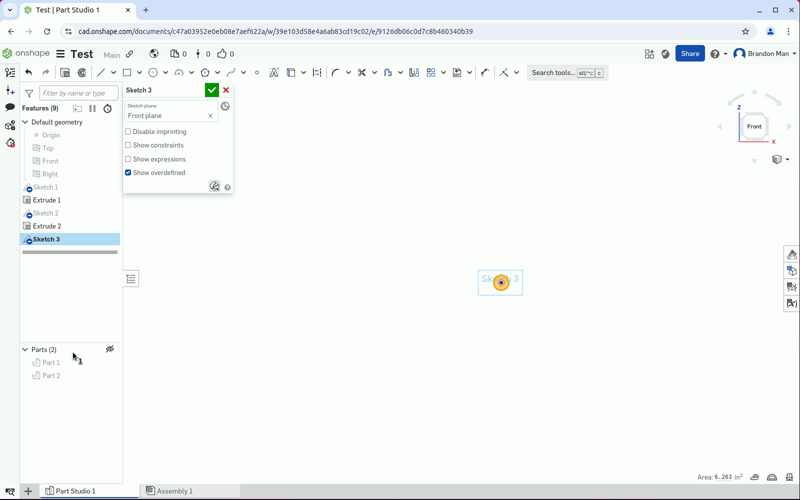
key(shift+y)
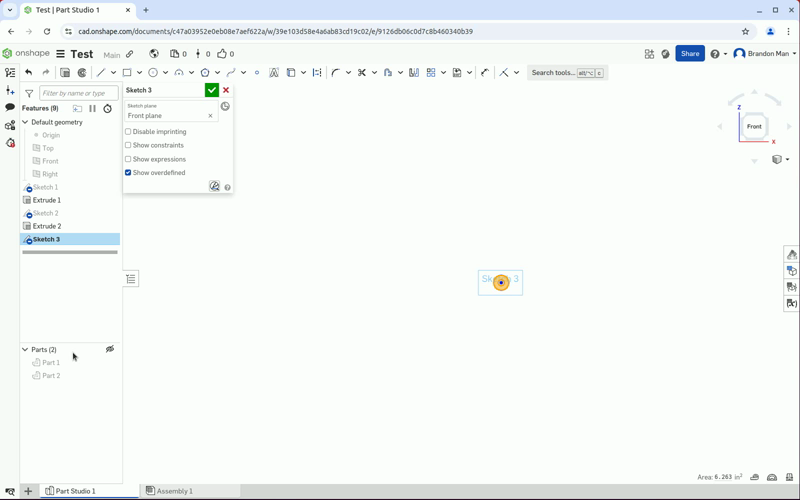
key(shift+e)
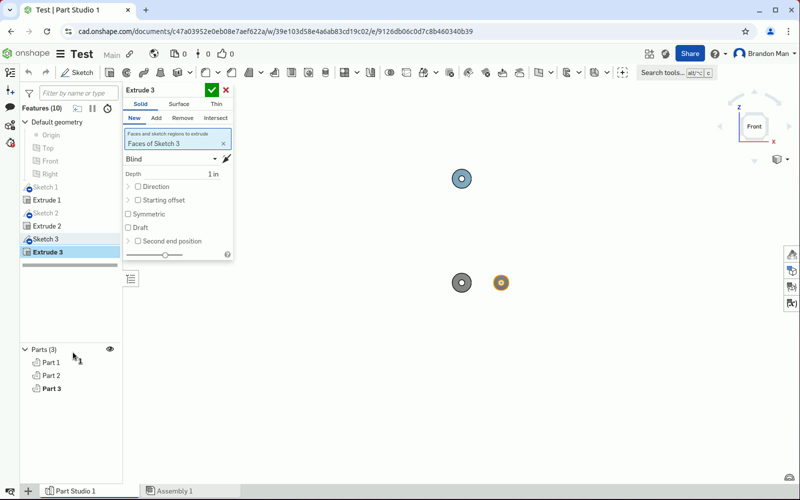
mouse_move(143, 106)
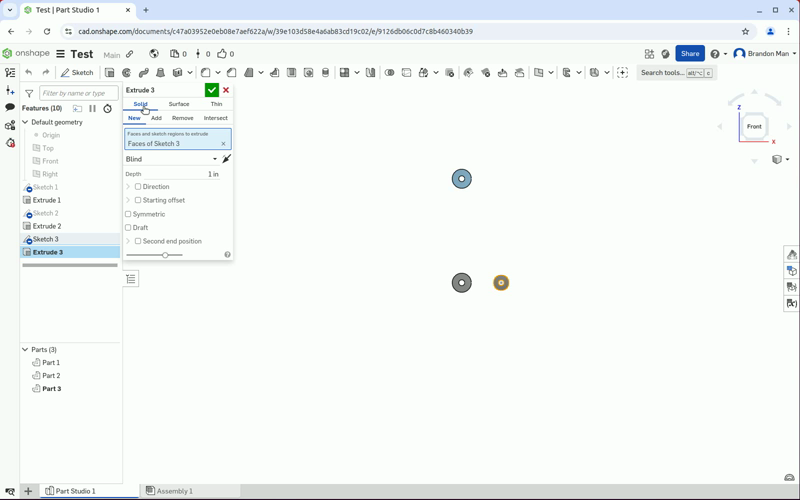
click(143, 106)
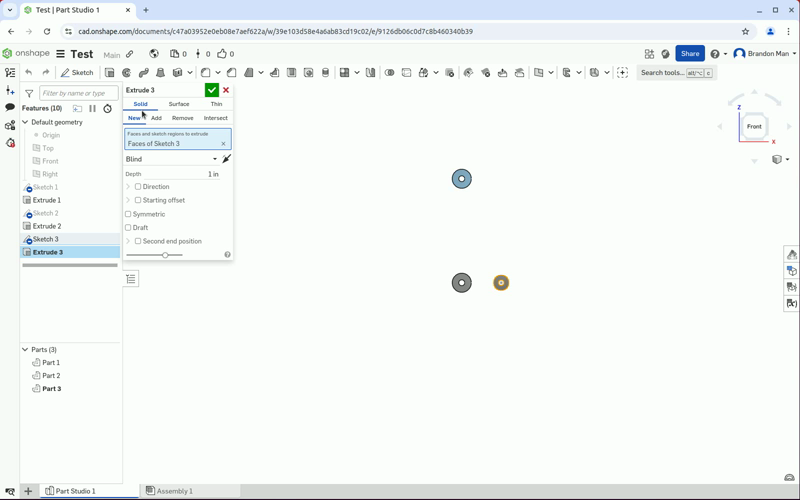
mouse_move(137, 120)
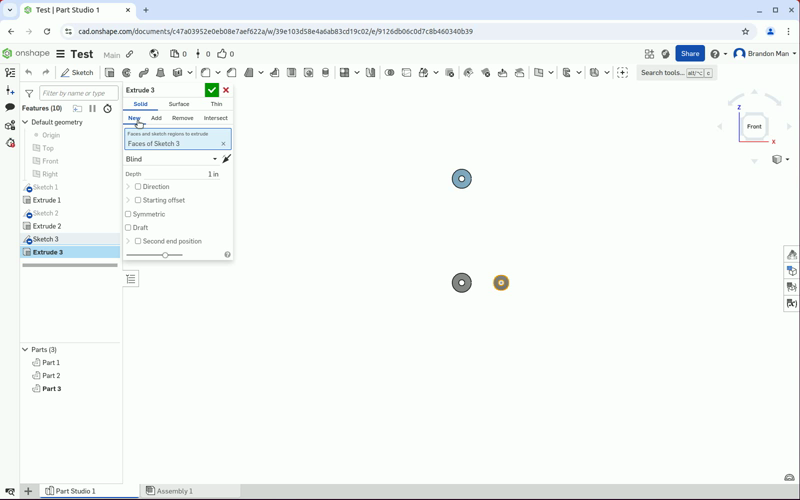
click(137, 120)
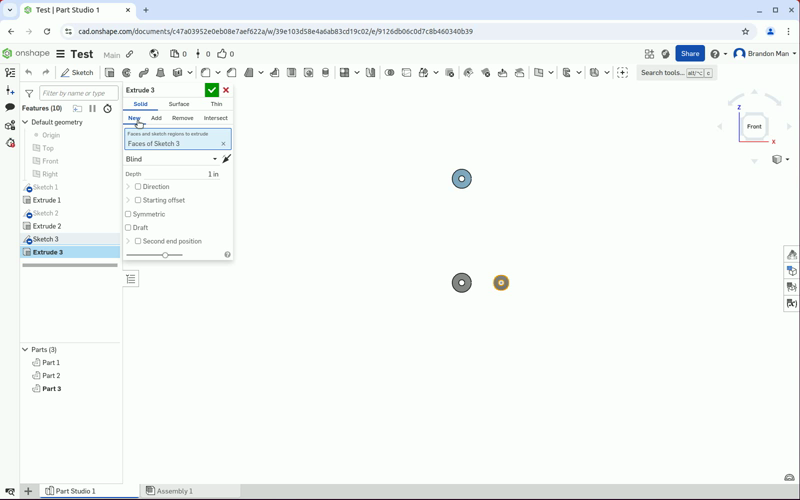
key(tab, 4)
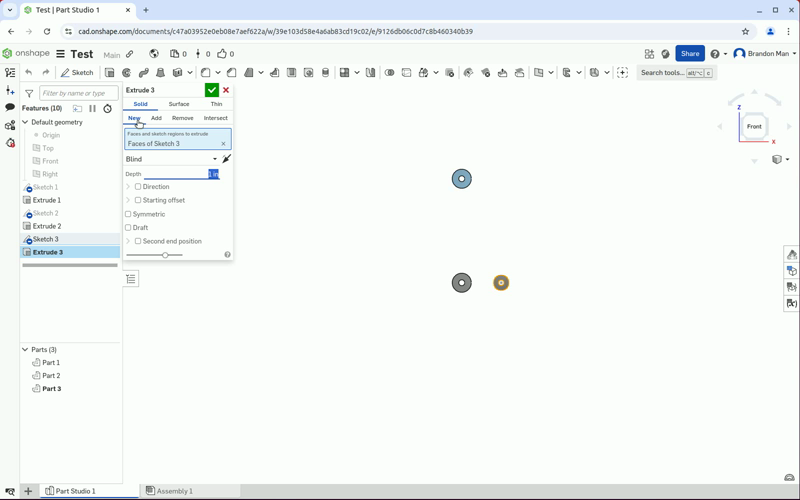
text(0.481)
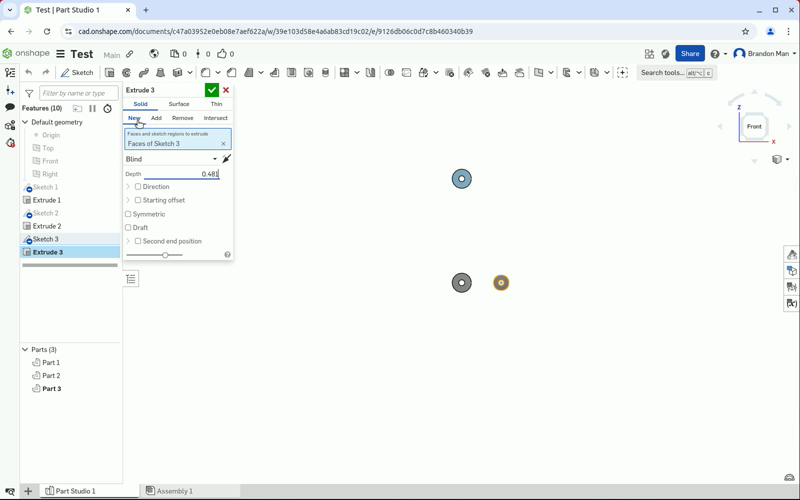
key(enter)
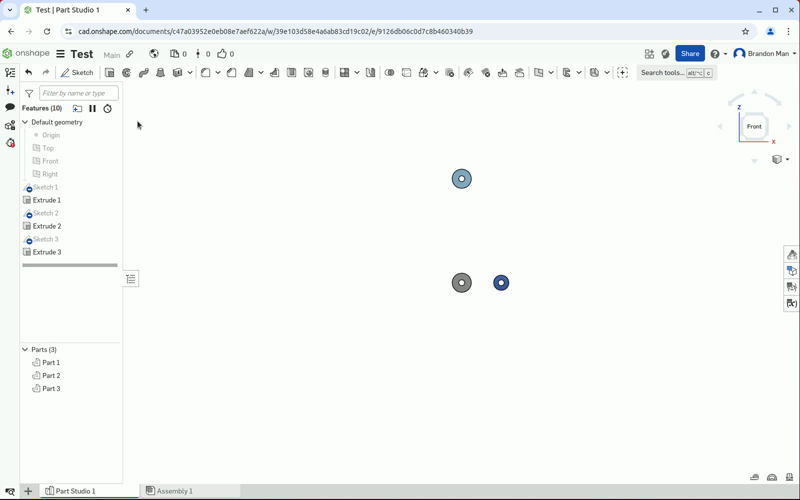
key(shift+h)
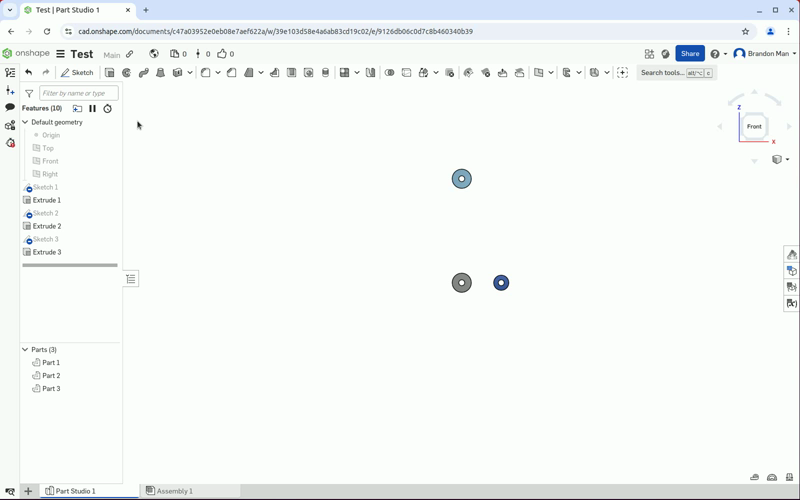
key(shift+h)
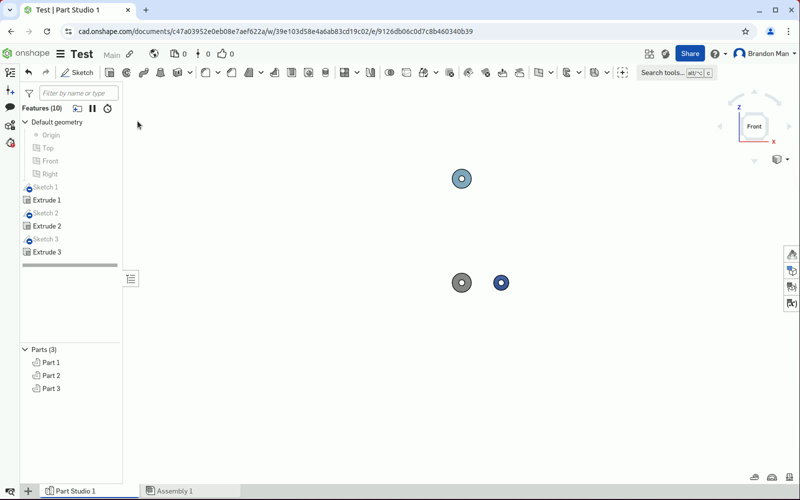
mouse_move(73, 189)
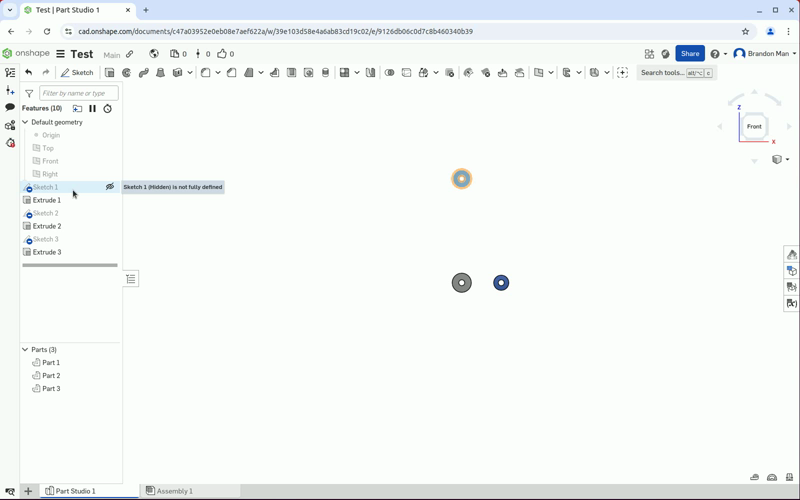
click(73, 189)
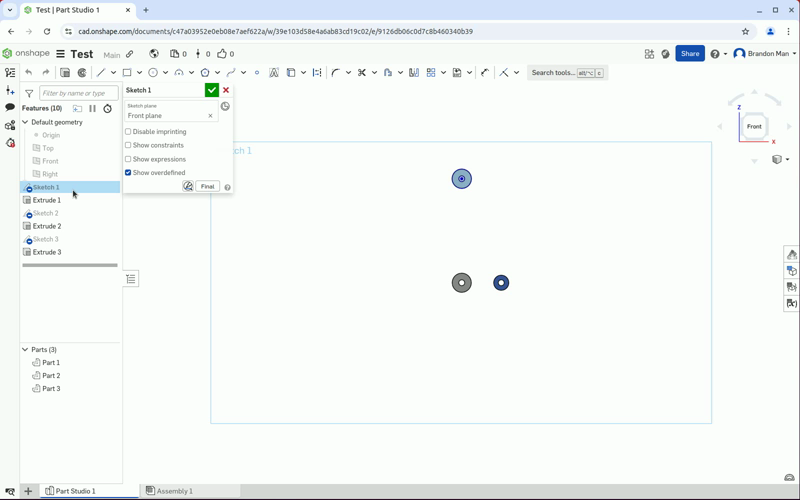
mouse_move(229, 92)
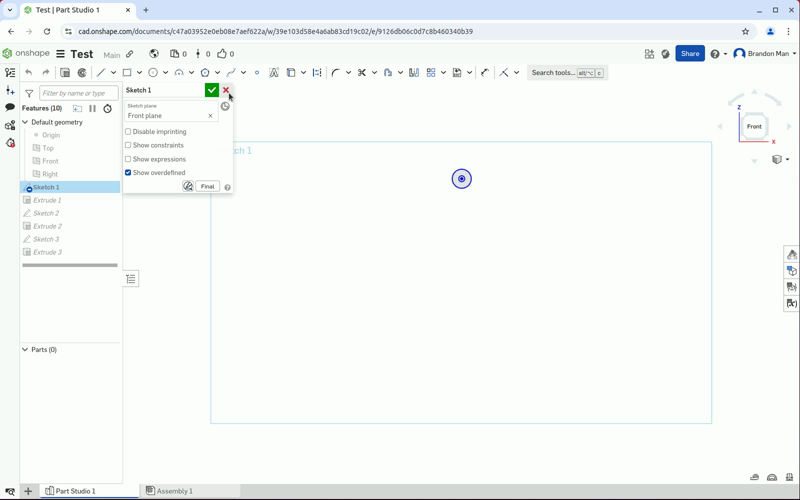
click(229, 92)
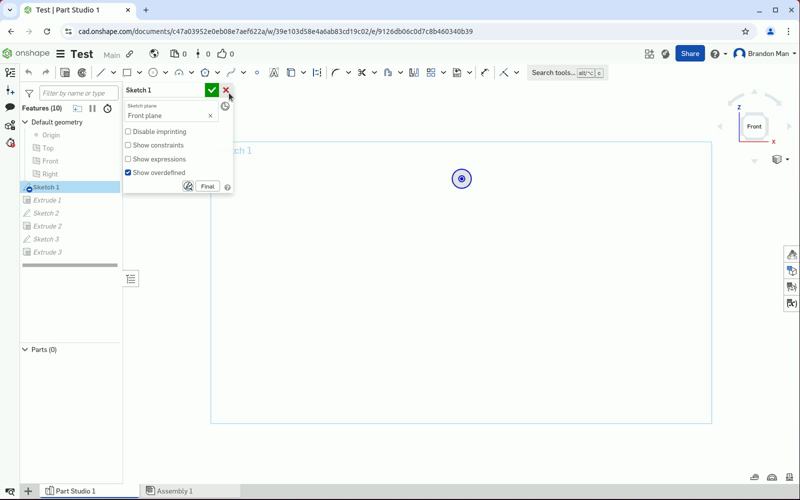
key(shift+s)
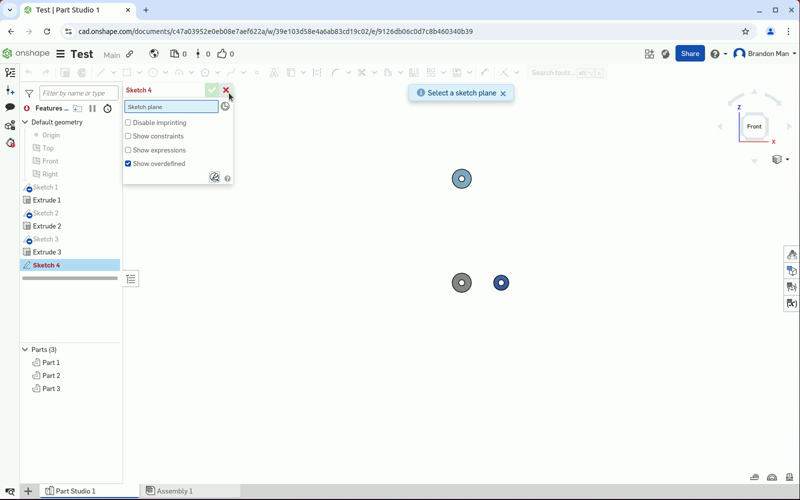
mouse_move(73, 163)
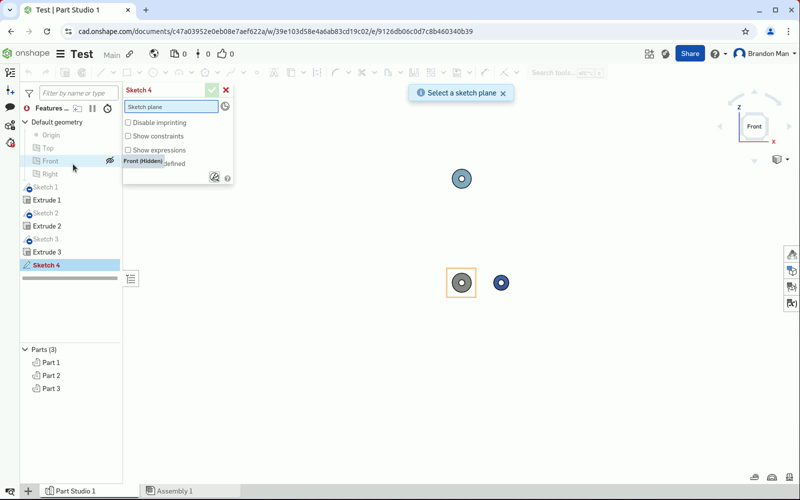
click(73, 163)
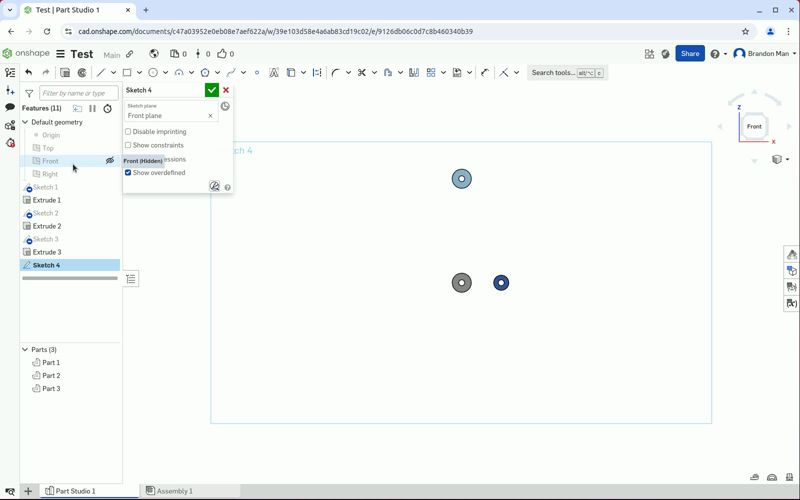
mouse_move(73, 352)
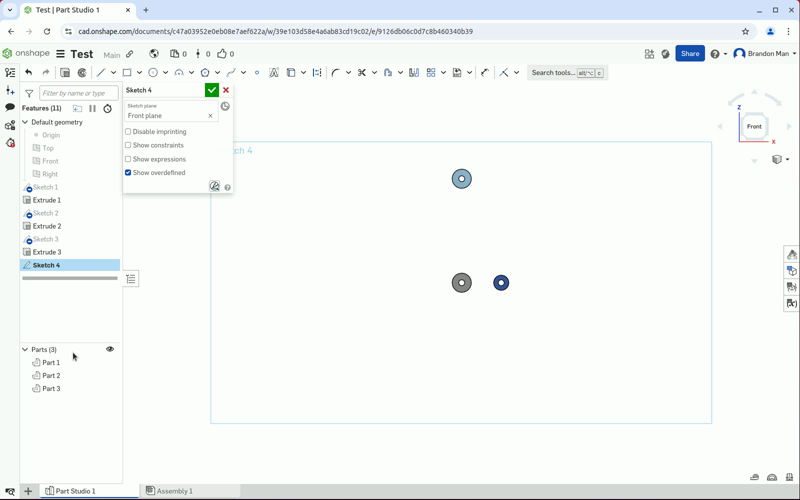
key(y)
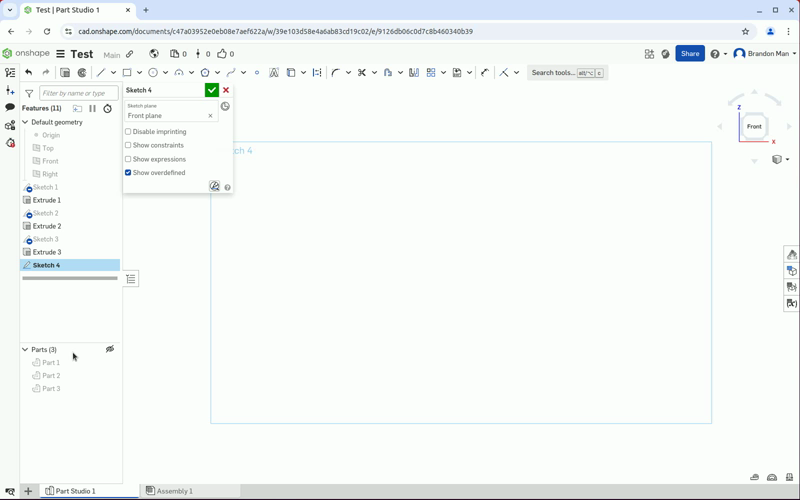
key(a)
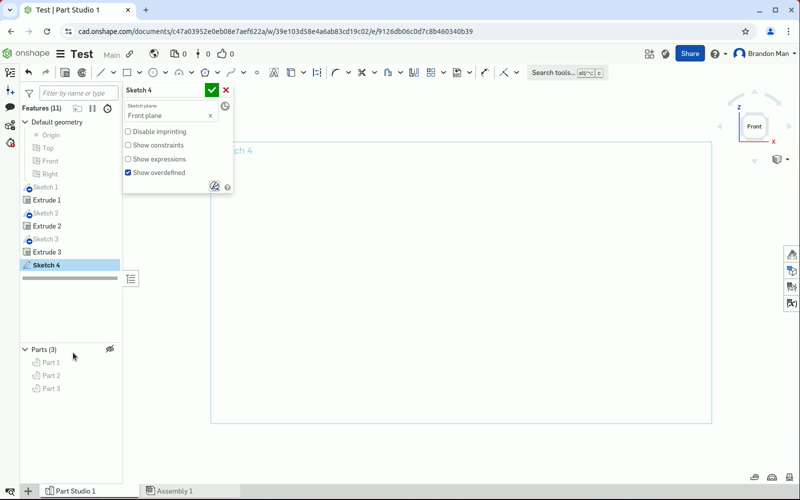
key_down(shift)
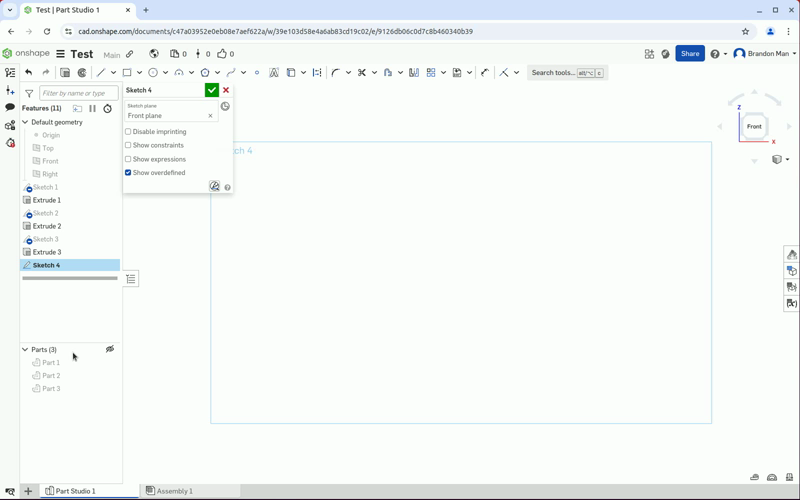
mouse_move(446, 223)
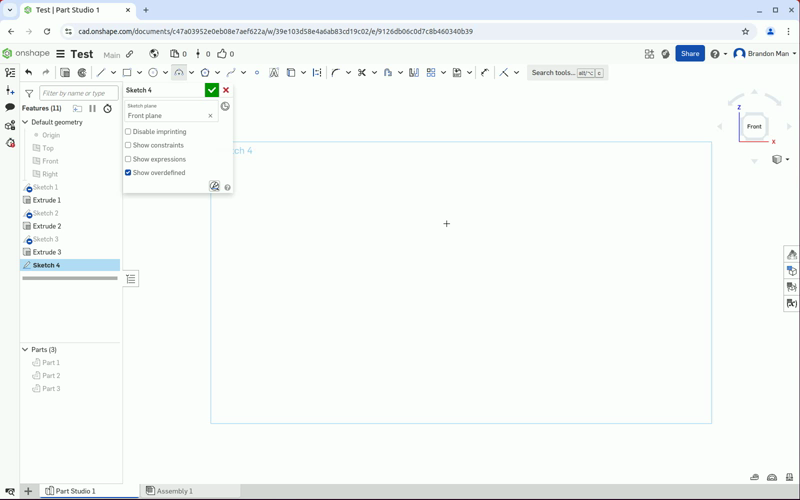
click(446, 223)
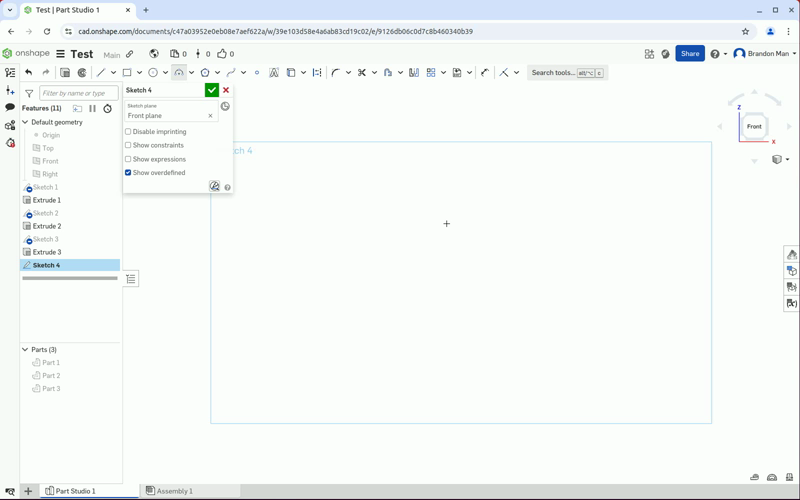
key_up(shift)
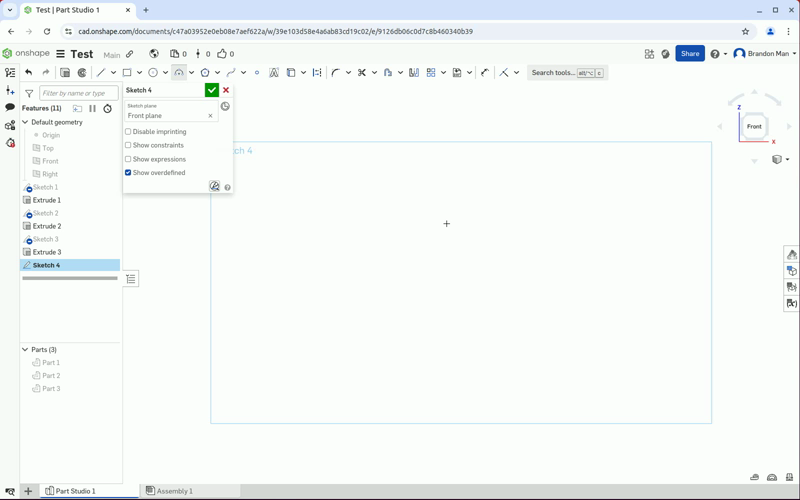
key_down(shift)
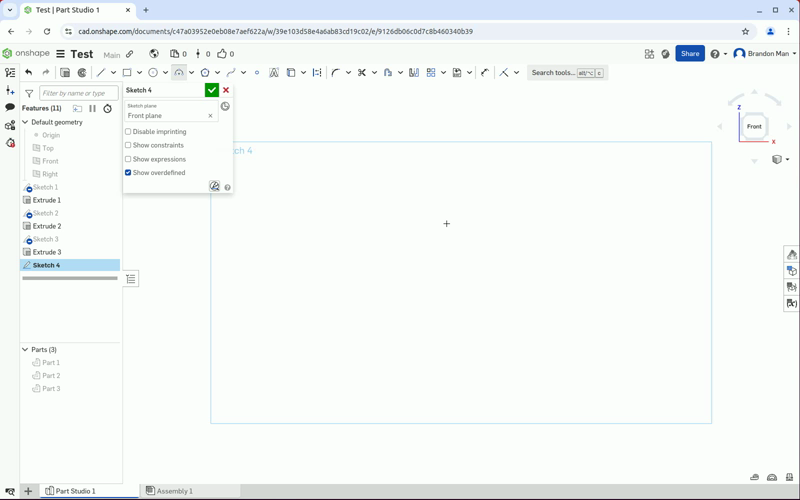
mouse_move(476, 223)
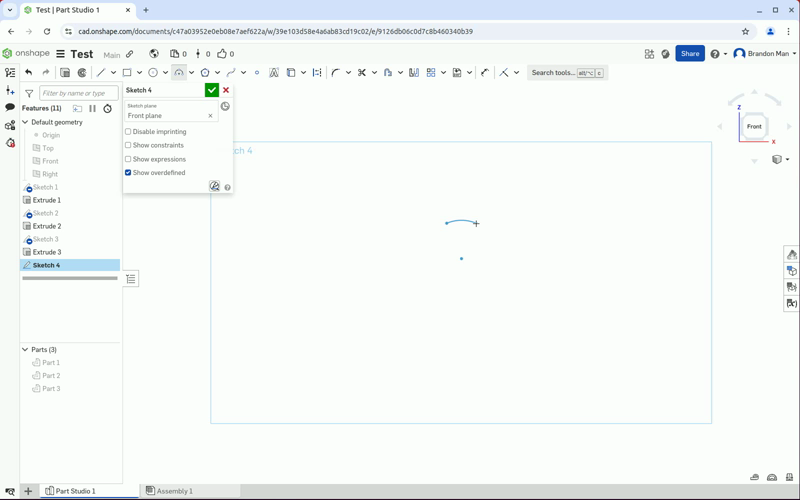
click(476, 223)
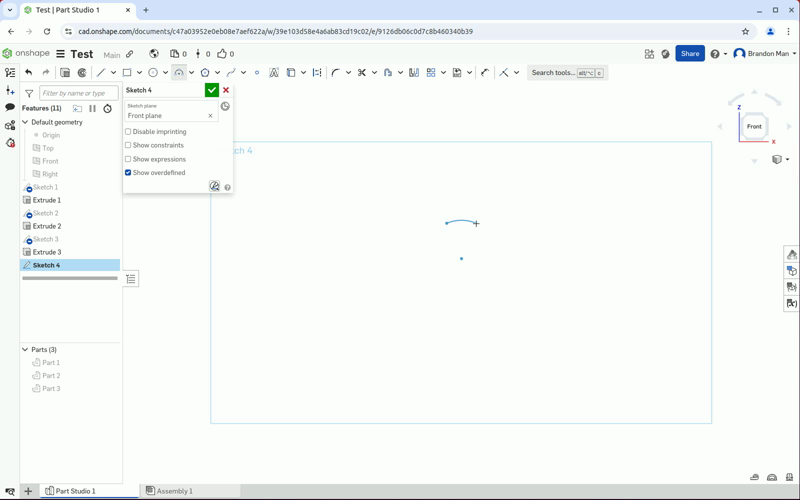
mouse_move(461, 210)
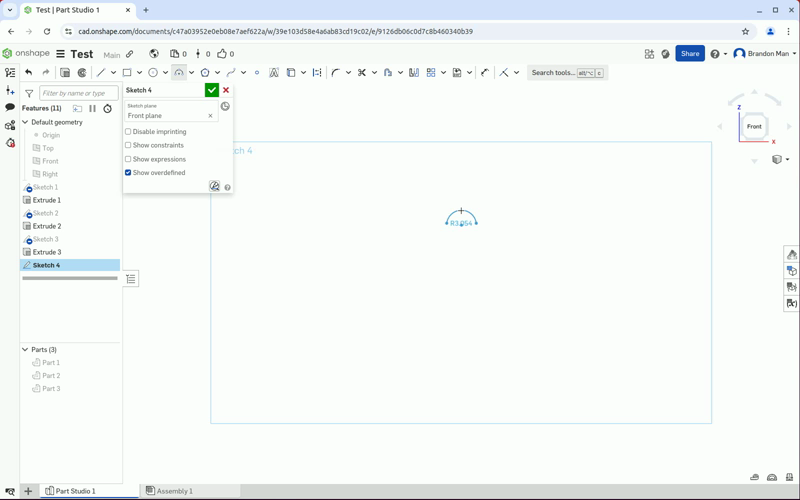
click(461, 210)
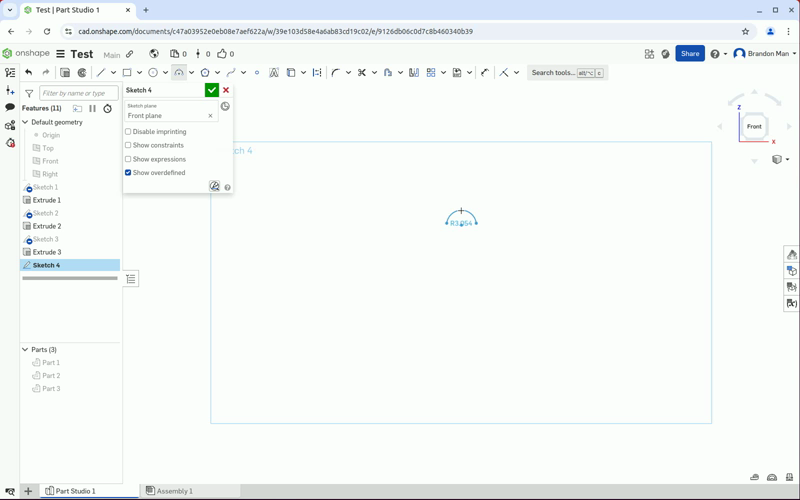
key_up(shift)
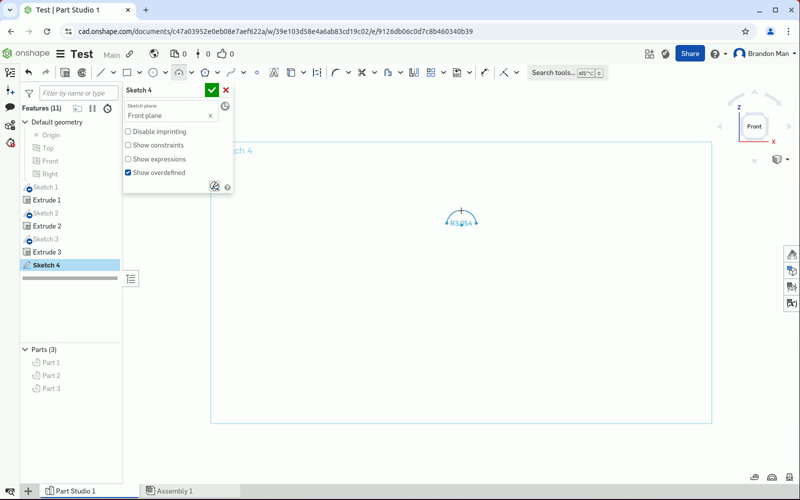
key(esc)
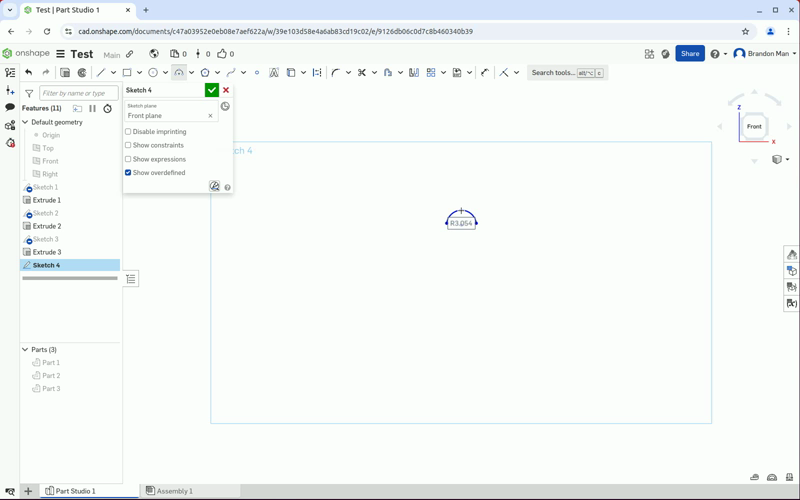
key(l)
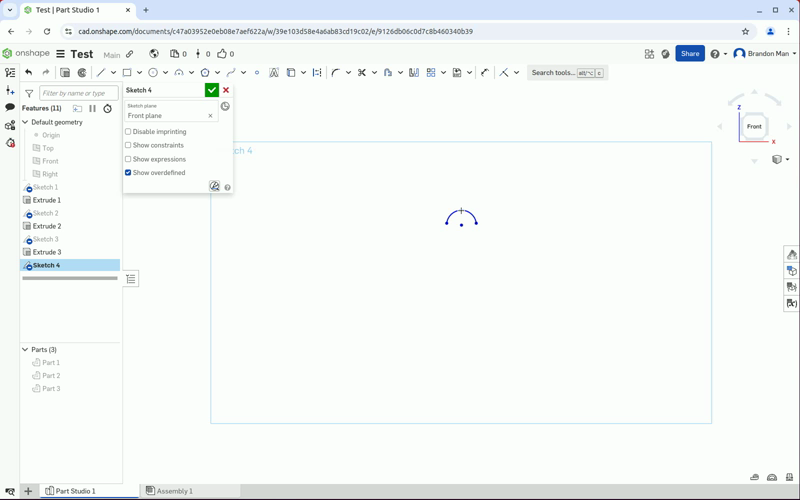
mouse_move(476, 223)
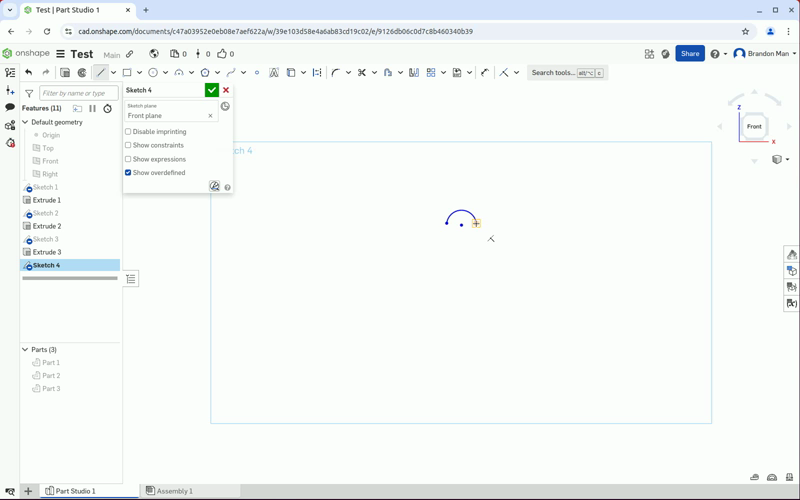
click(476, 223)
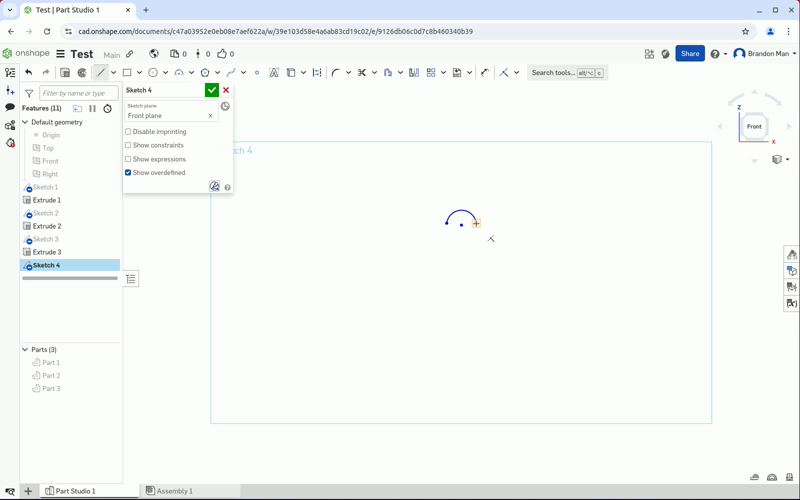
key_down(shift)
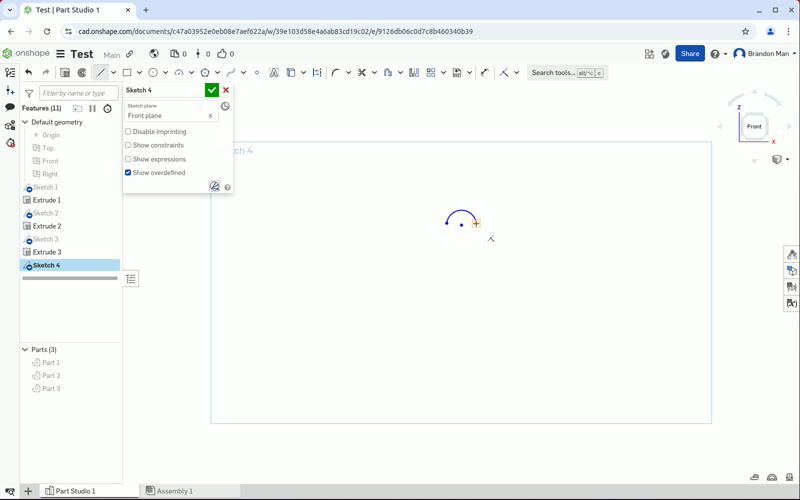
mouse_move(506, 223)
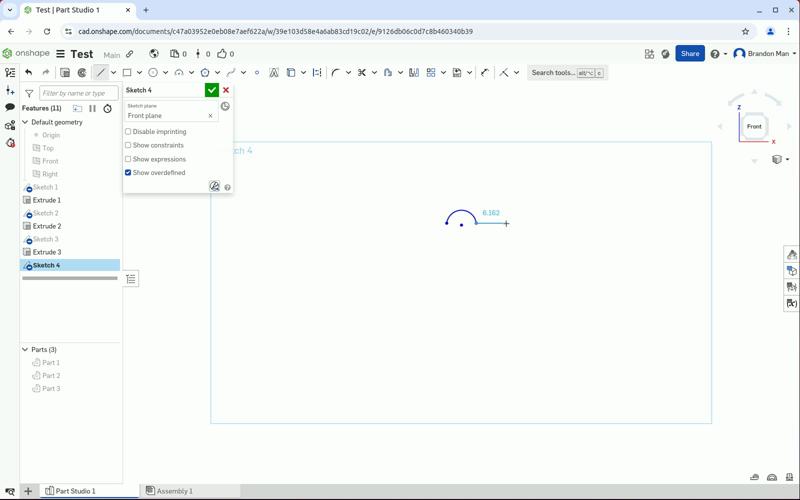
mouse_move(470, 176)
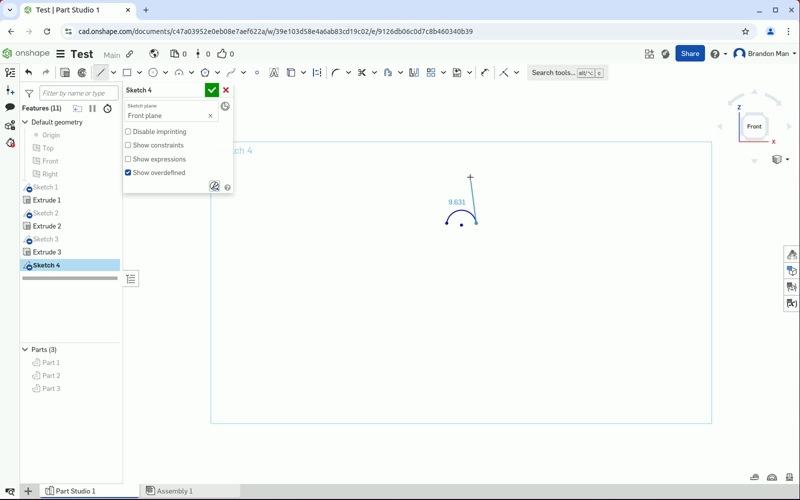
click(470, 176)
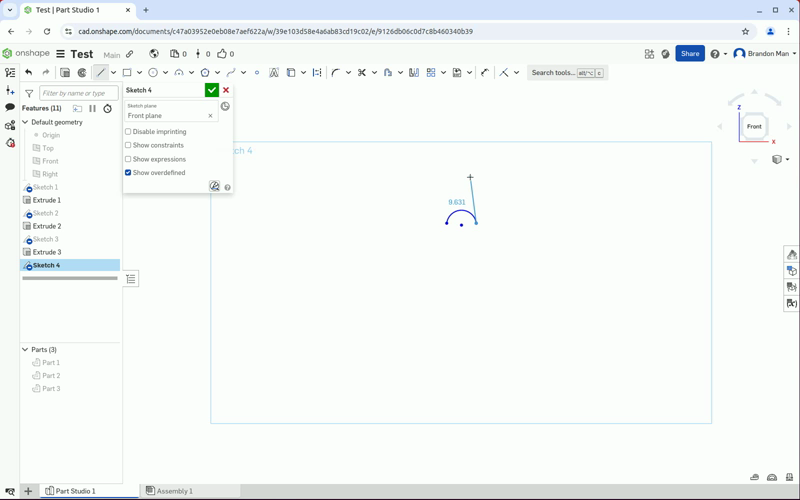
key_up(shift)
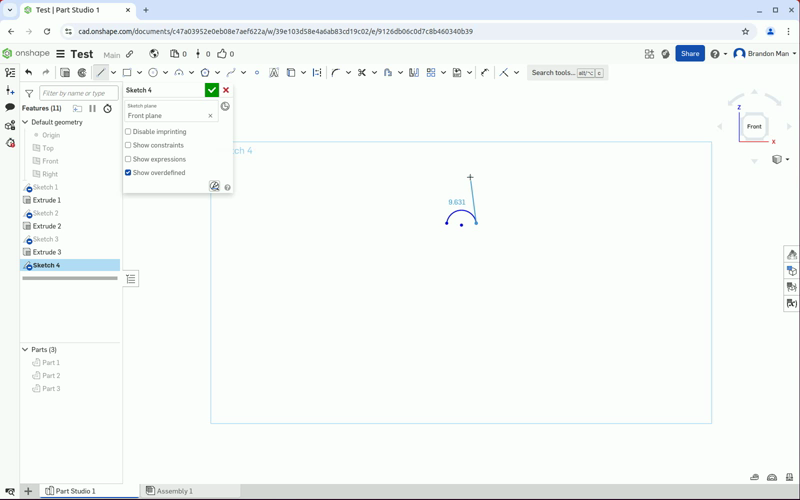
key(esc)
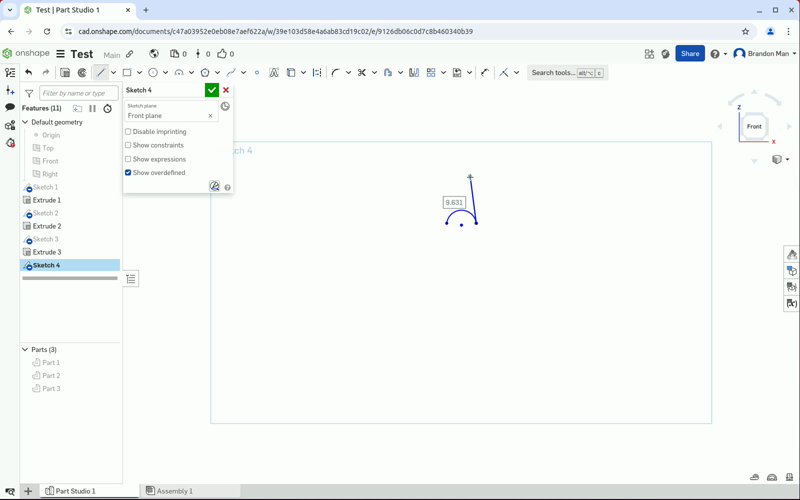
key(a)
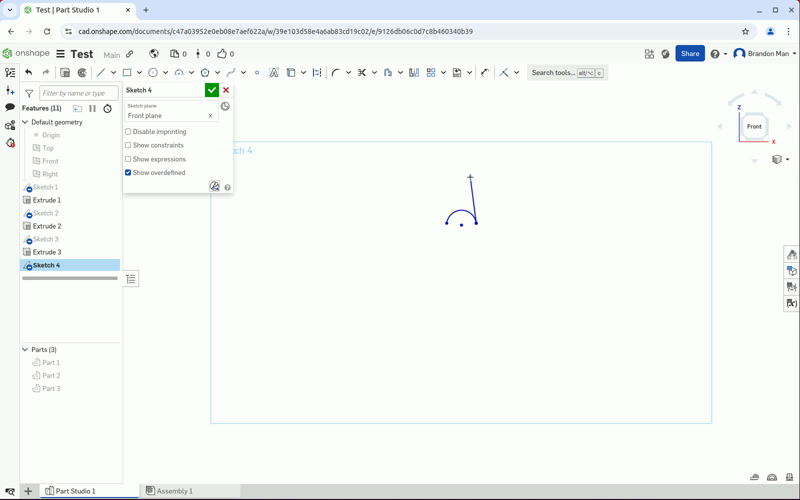
mouse_move(470, 176)
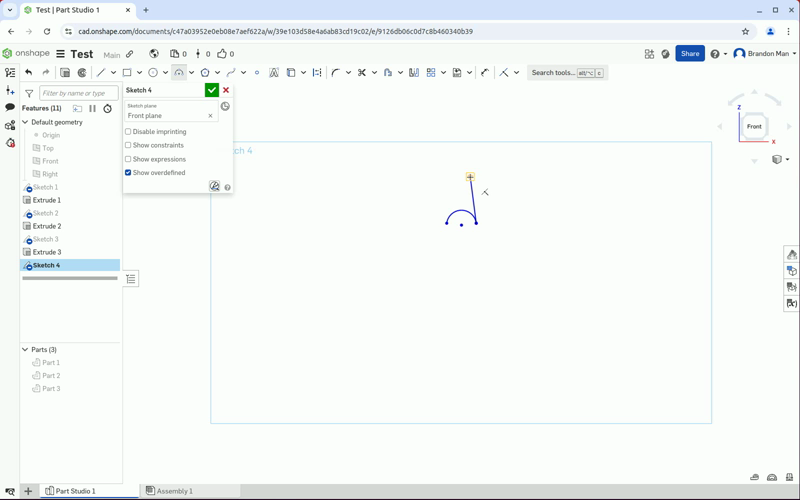
click(470, 176)
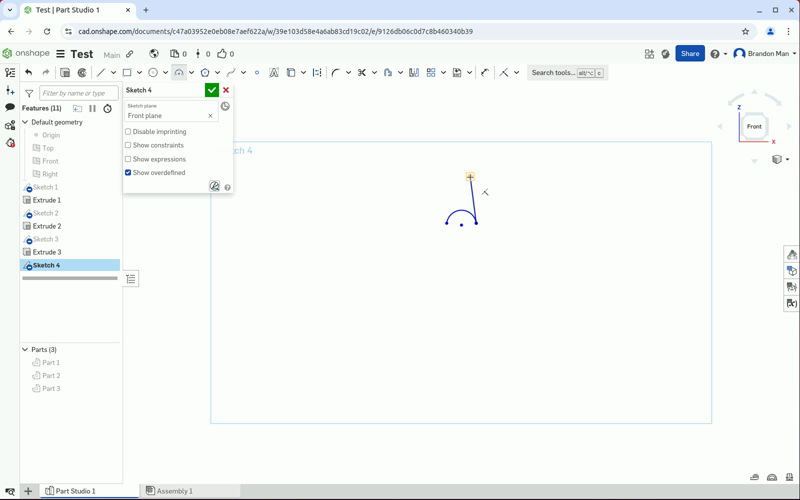
key_down(shift)
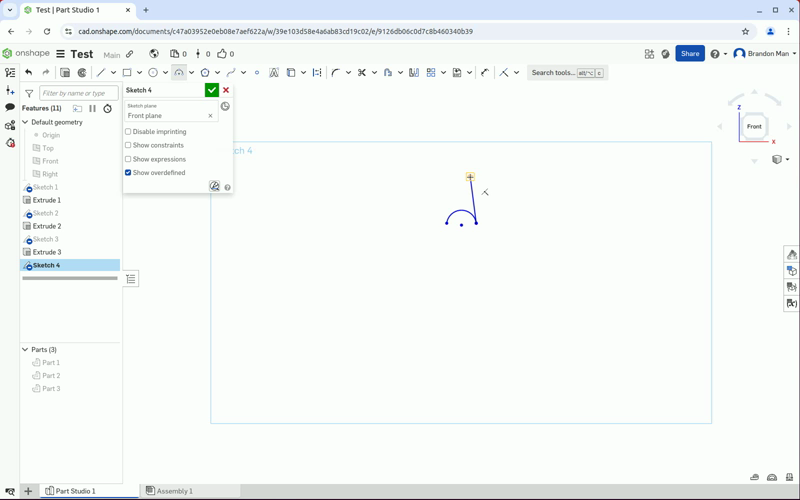
mouse_move(452, 176)
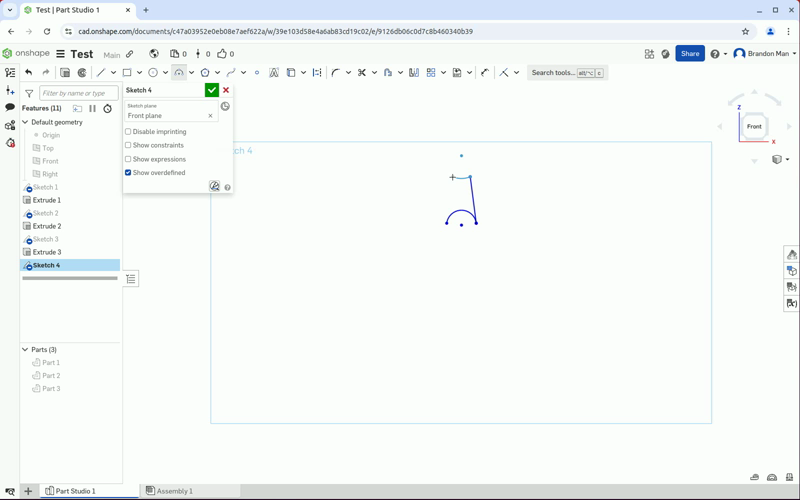
click(452, 176)
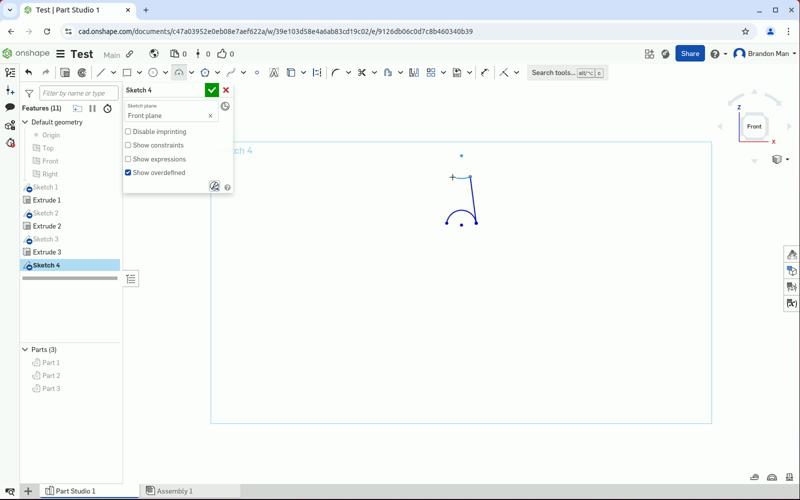
mouse_move(461, 186)
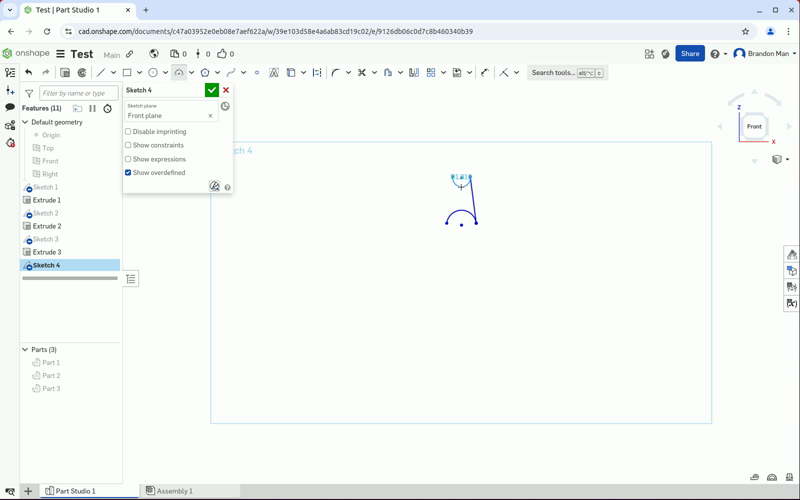
click(461, 186)
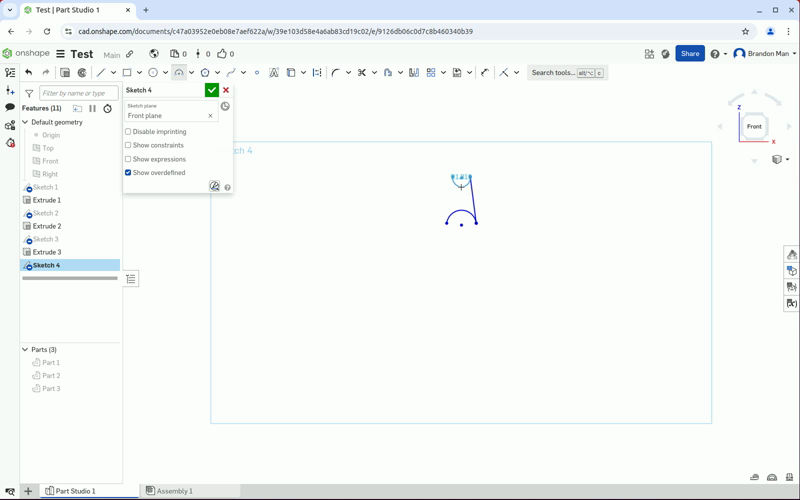
key_up(shift)
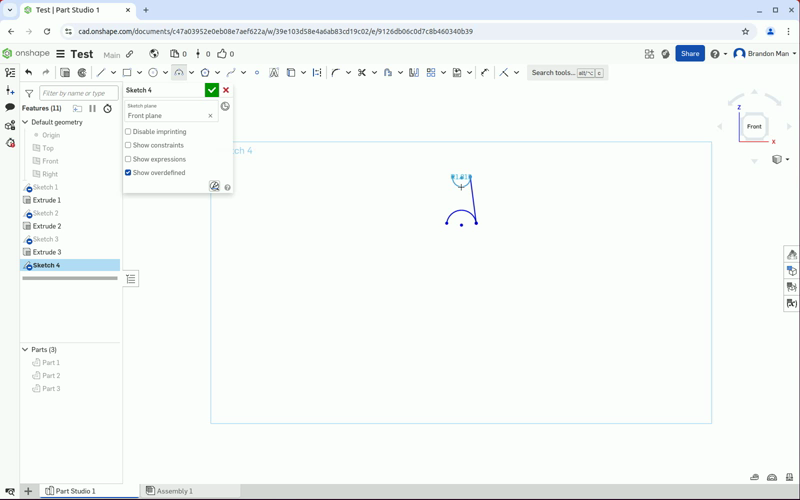
key(esc)
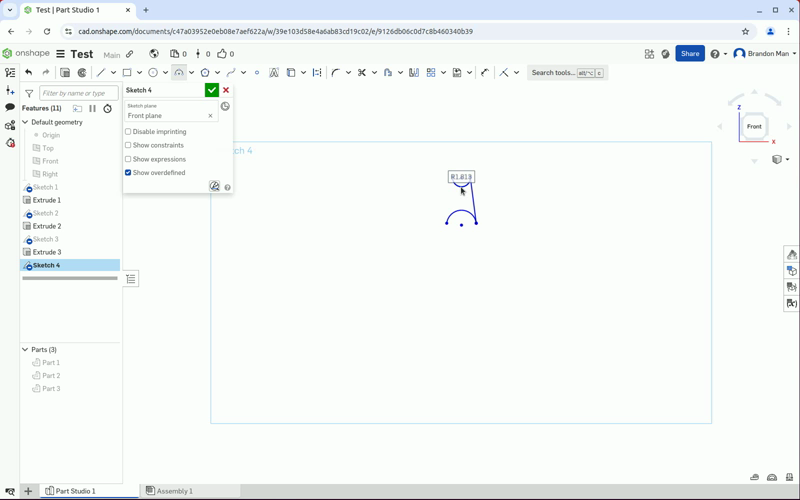
key(l)
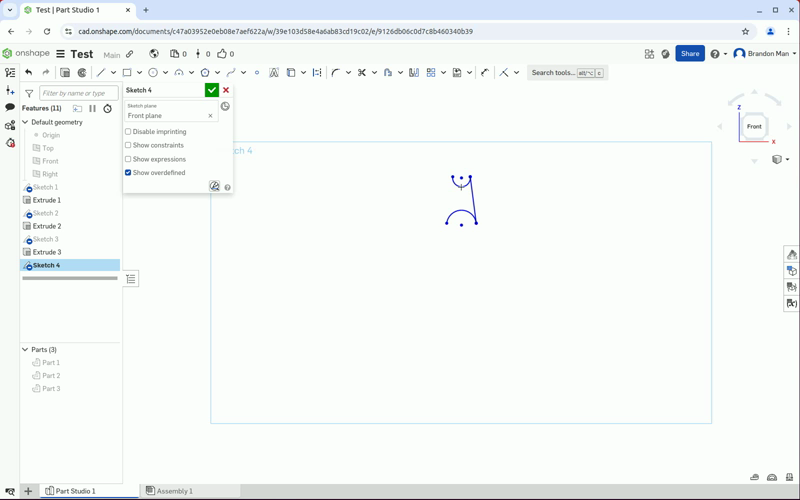
mouse_move(452, 176)
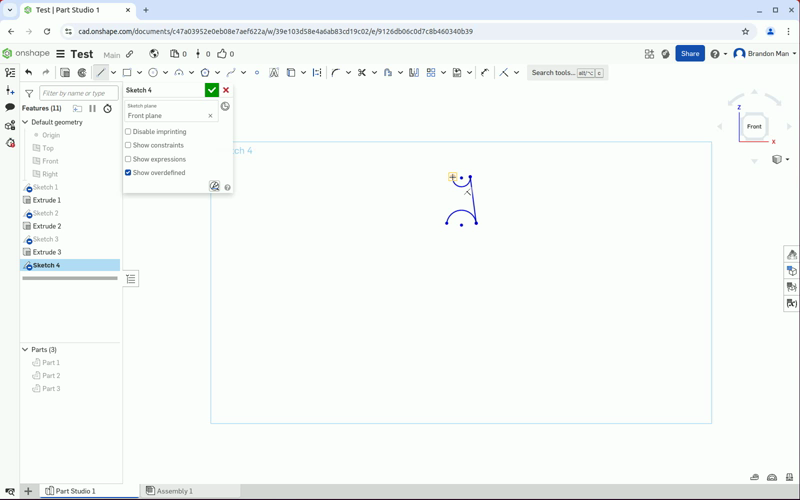
click(452, 176)
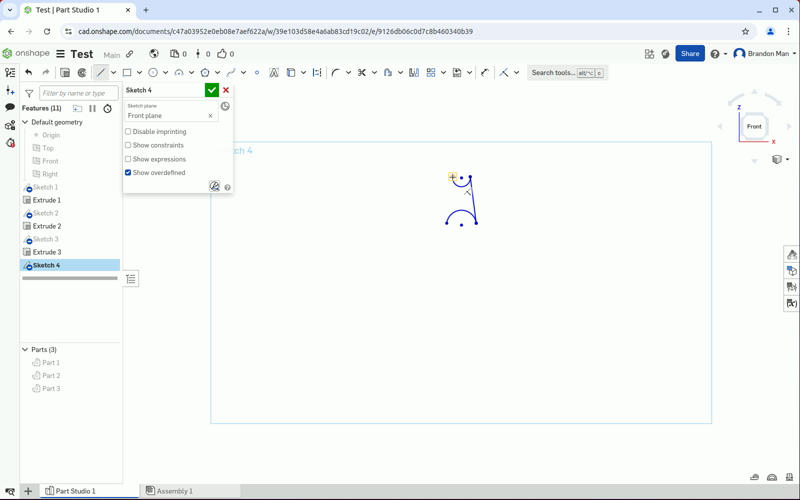
mouse_move(482, 176)
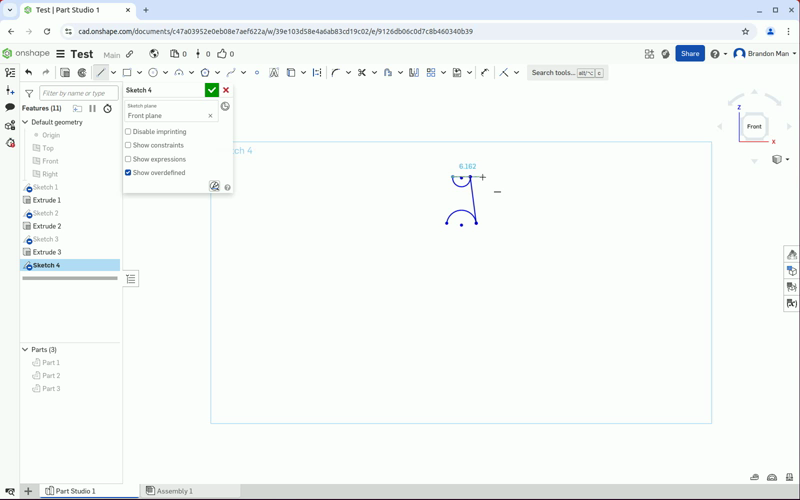
key_down(shift)
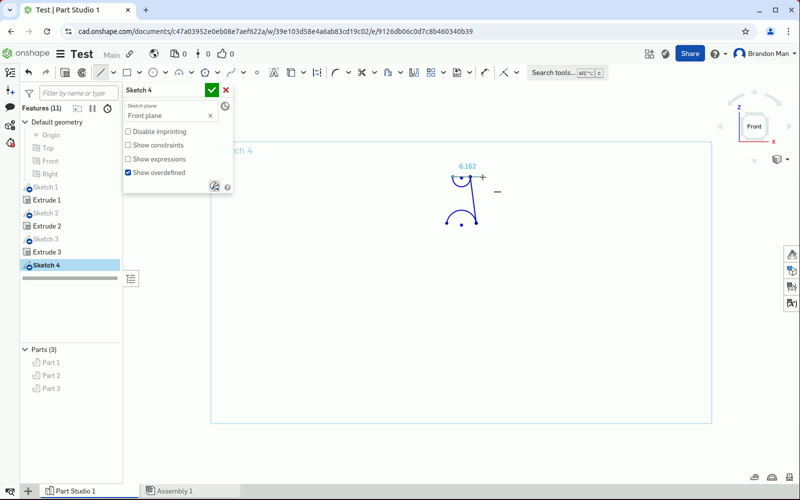
mouse_move(446, 223)
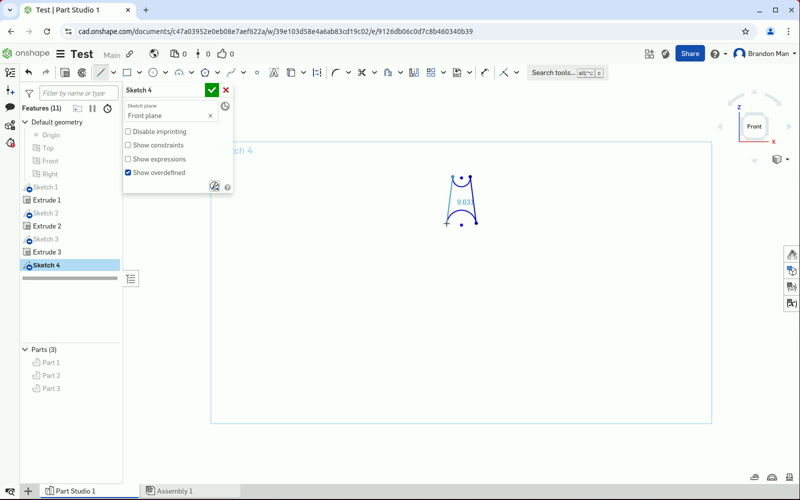
key_up(shift)
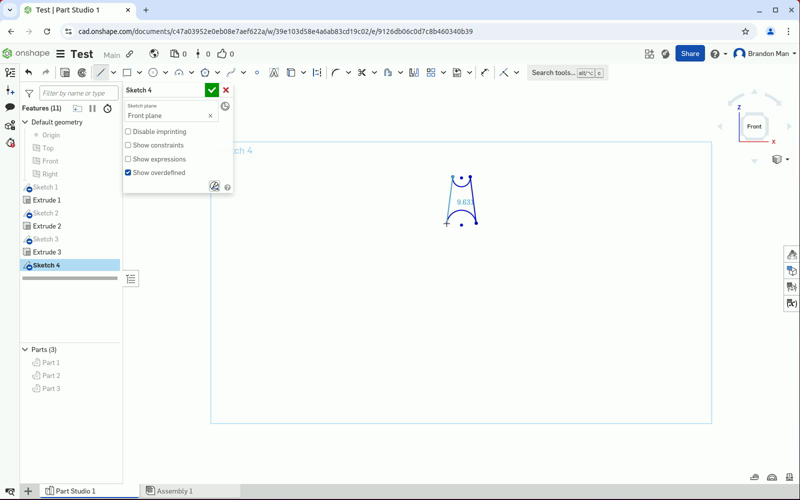
click(446, 223)
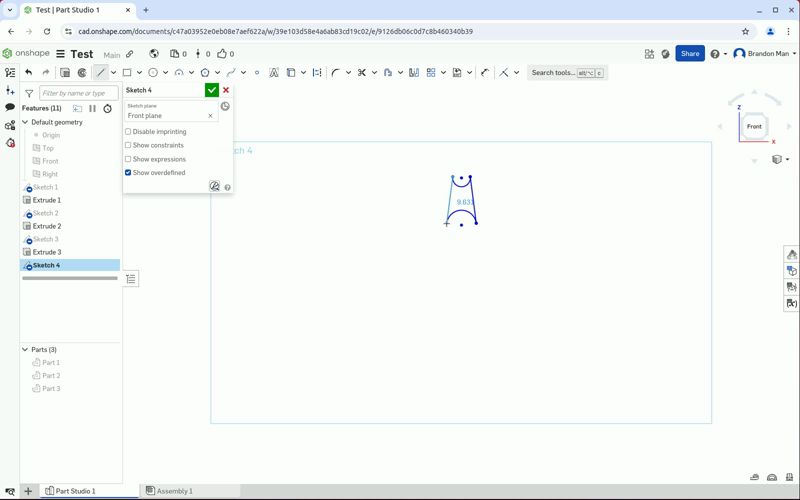
key(esc)
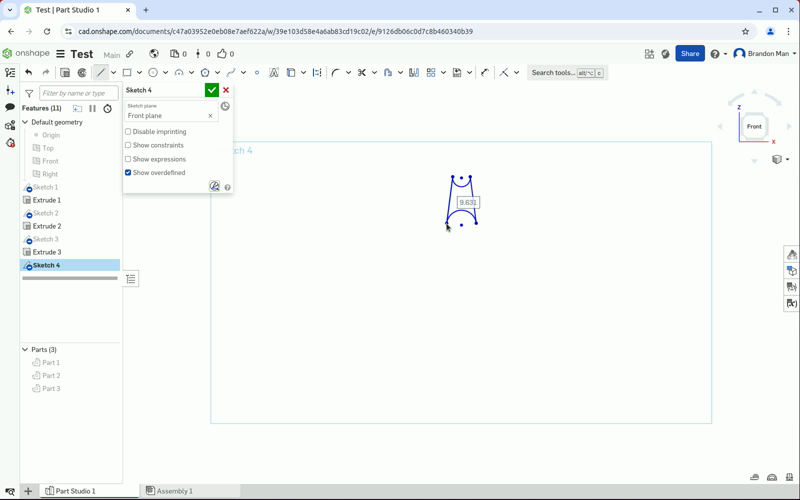
key(c)
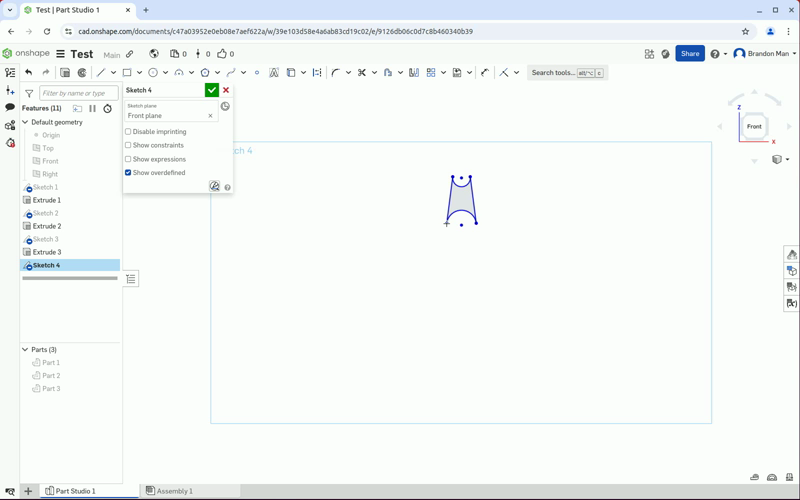
key_down(shift)
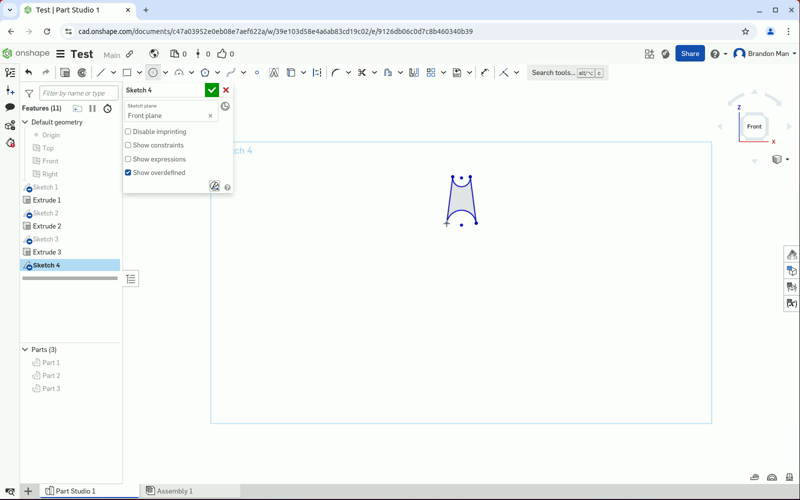
mouse_move(458, 191)
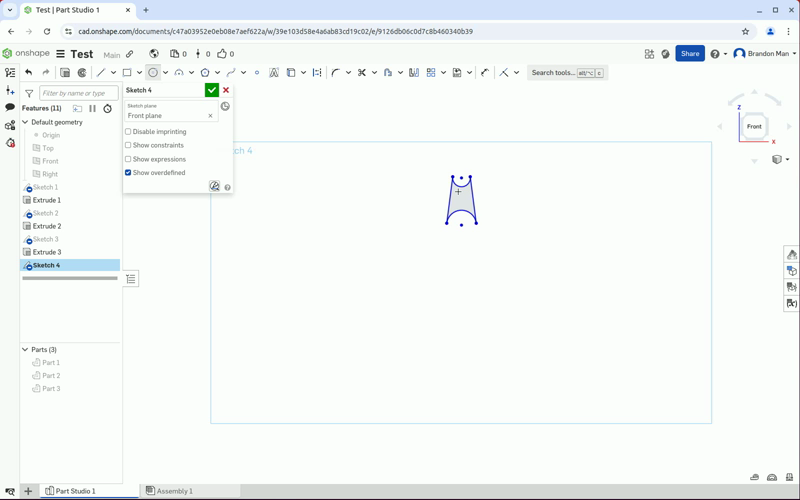
click(458, 191)
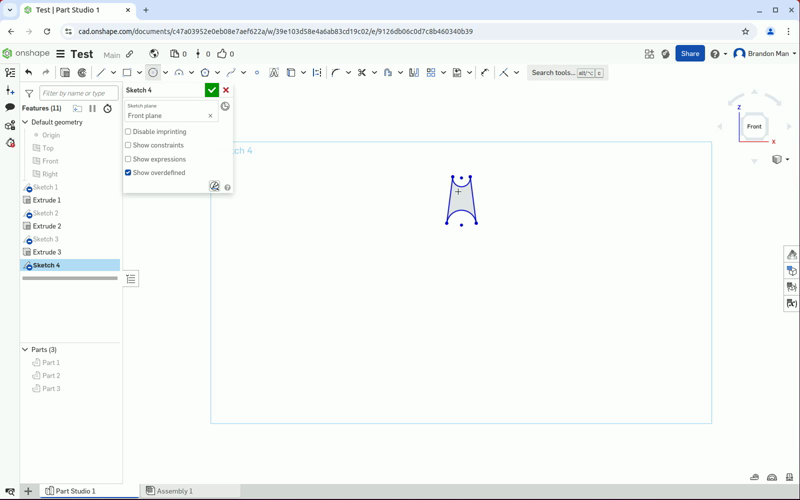
key_up(shift)
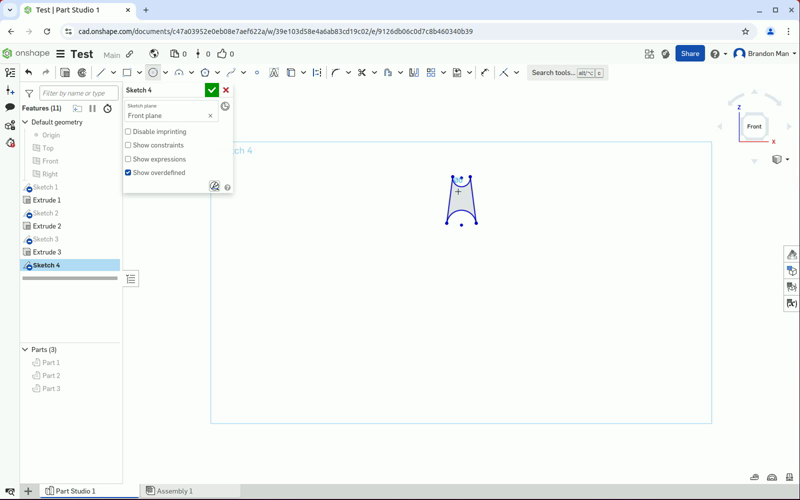
mouse_move(461, 191)
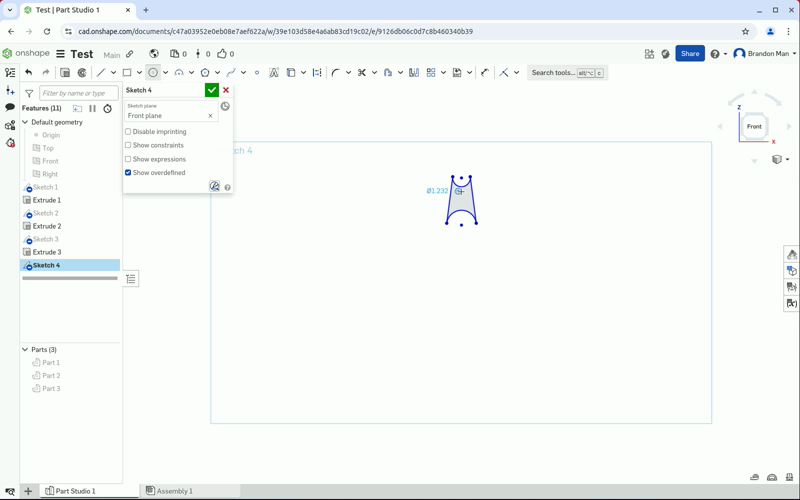
scroll(6)
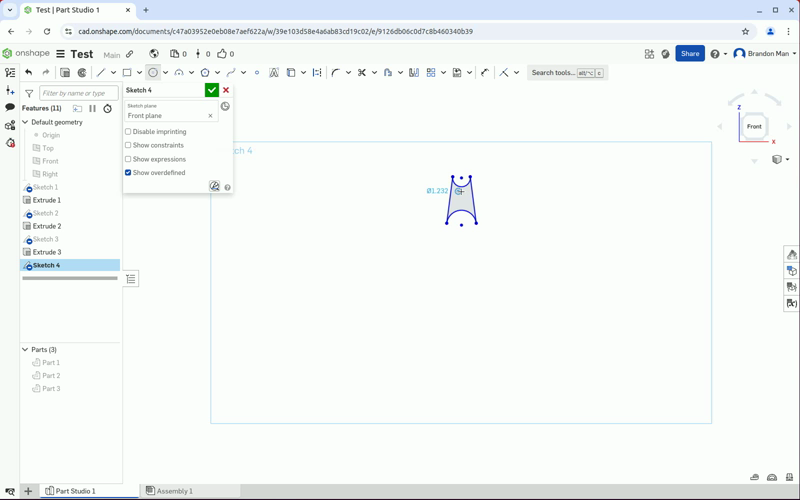
scroll(6)
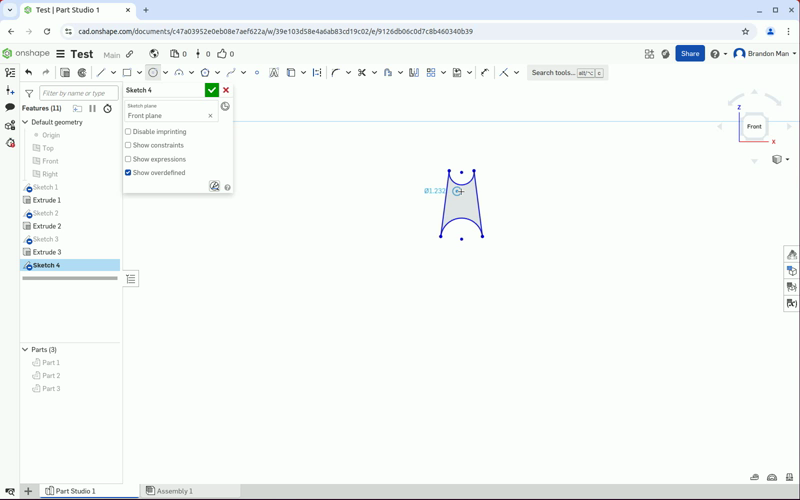
scroll(6)
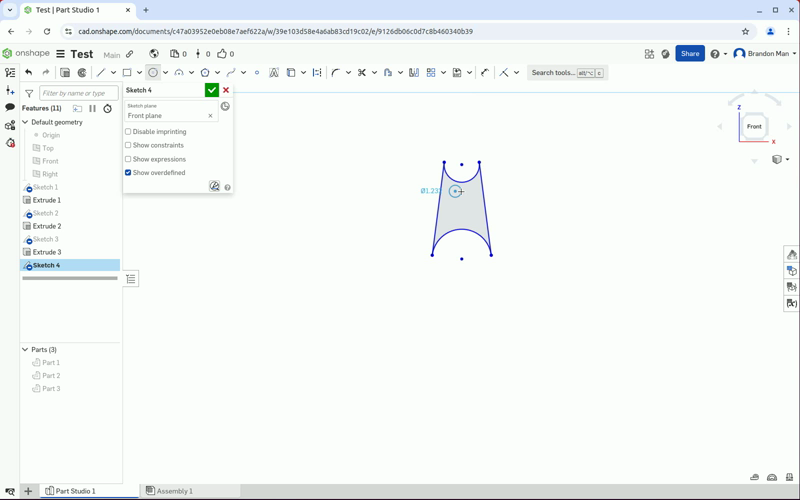
scroll(6)
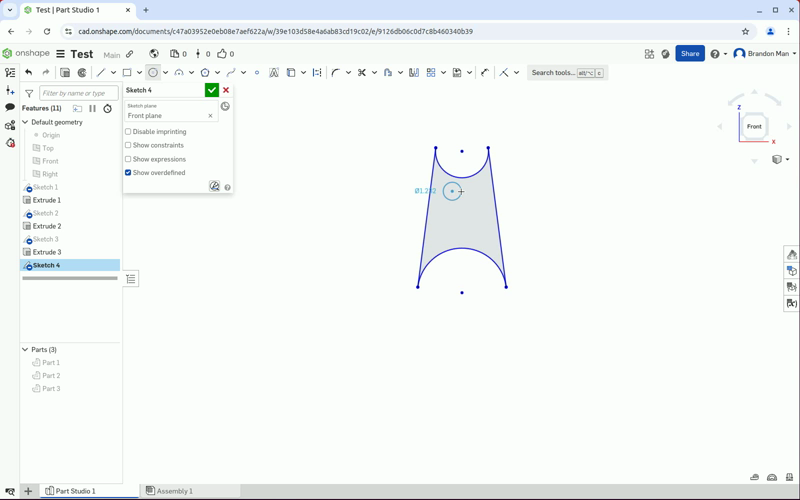
scroll(6)
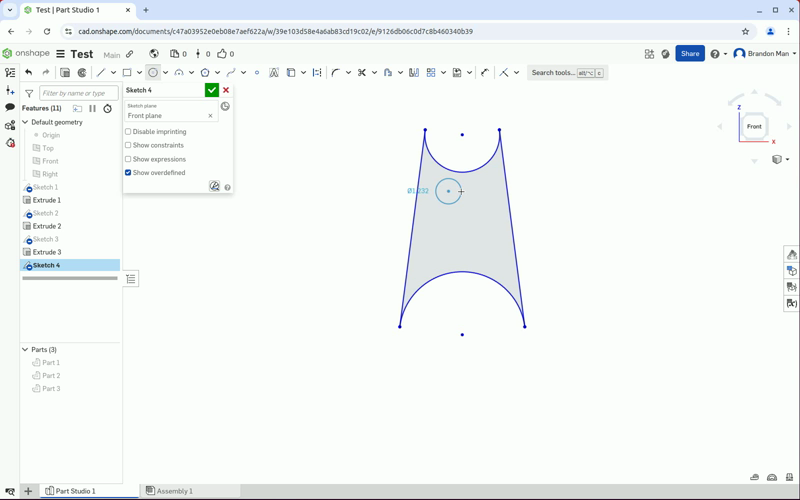
scroll(6)
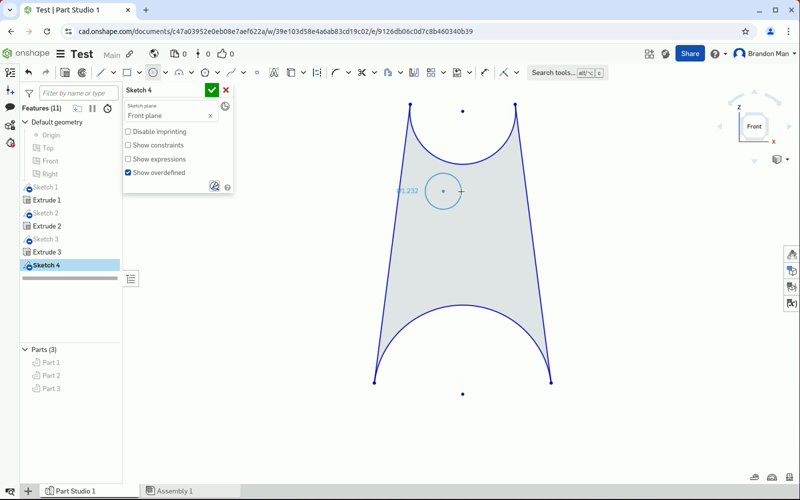
scroll(6)
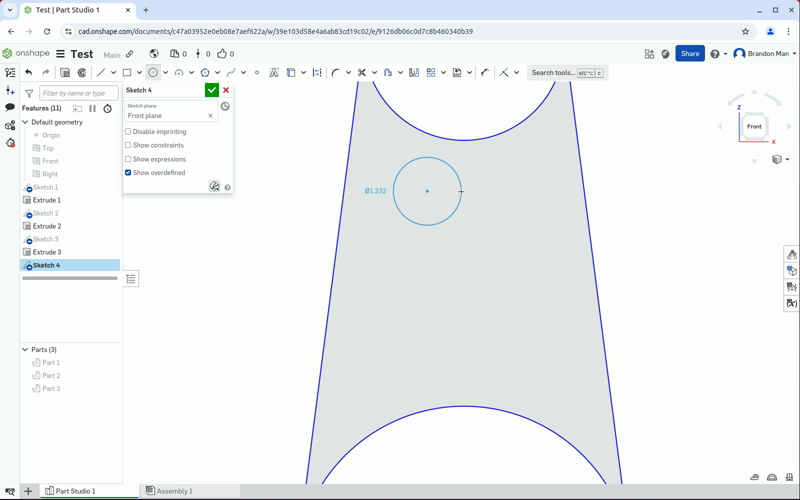
click(461, 191)
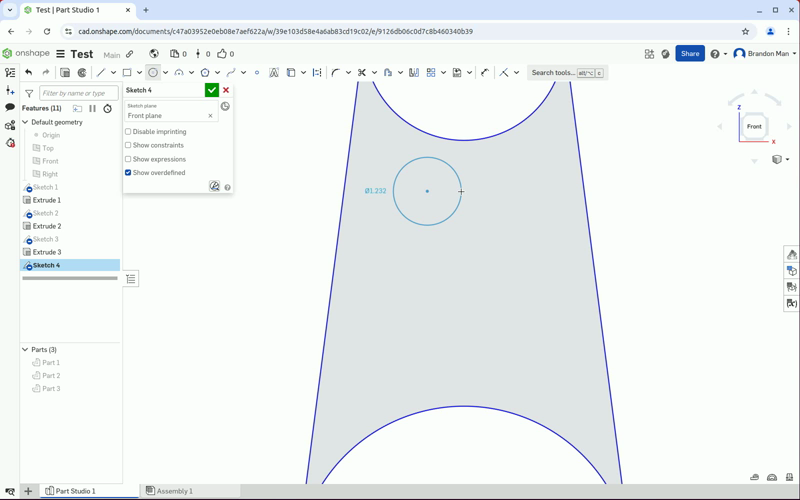
scroll(-6)
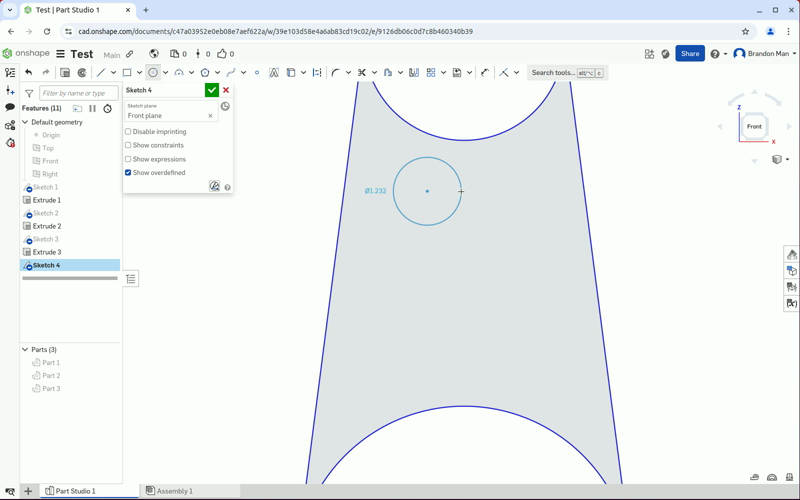
scroll(-6)
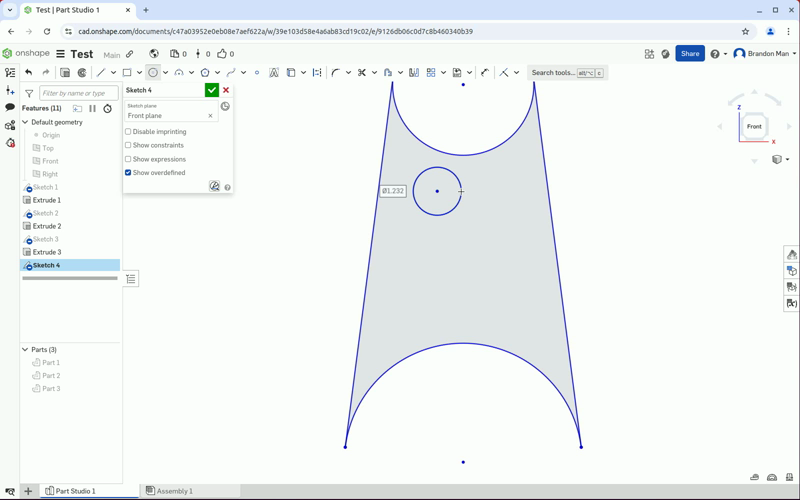
scroll(-6)
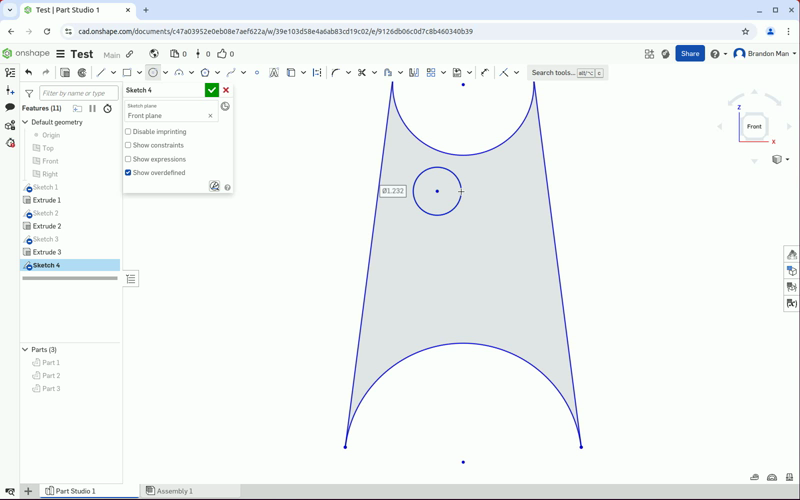
scroll(-6)
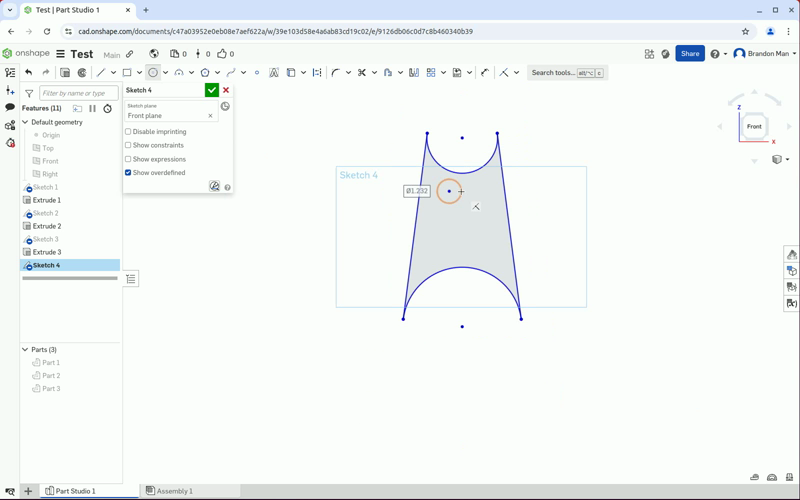
scroll(-6)
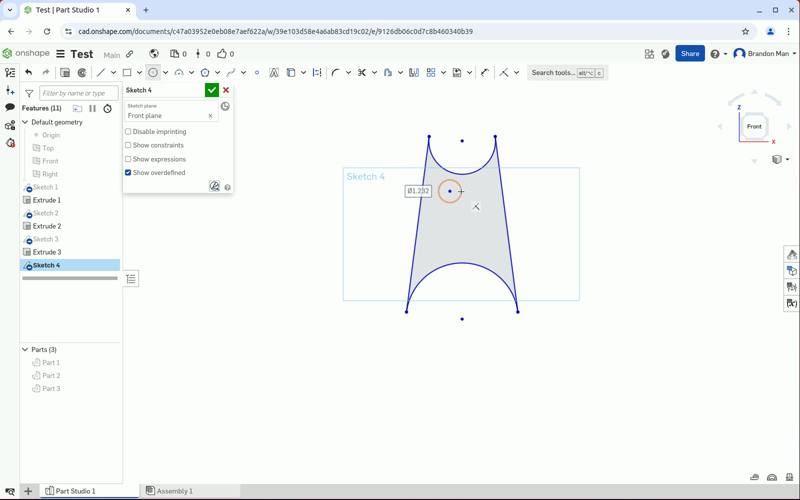
scroll(-6)
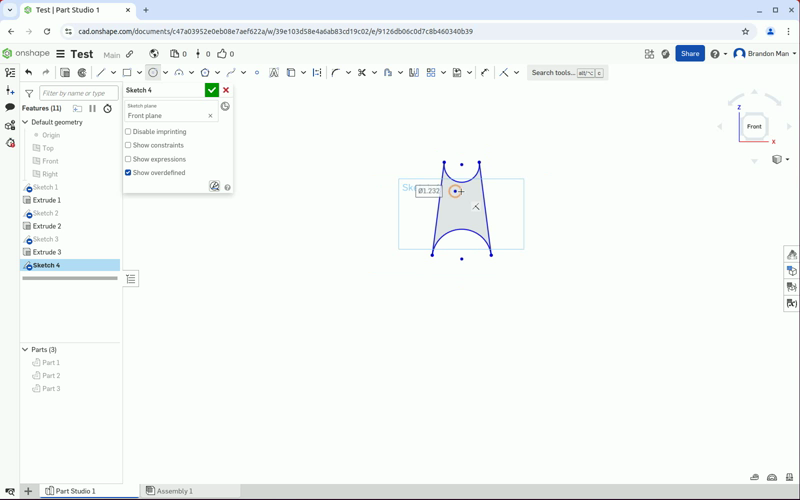
scroll(-6)
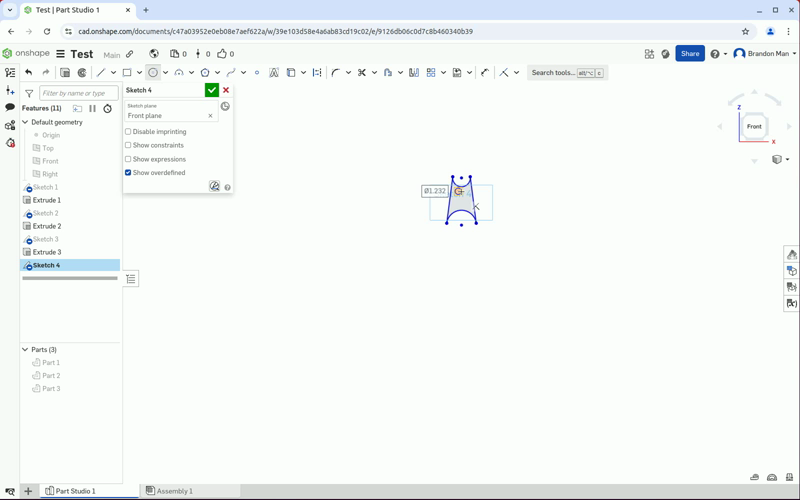
key(esc)
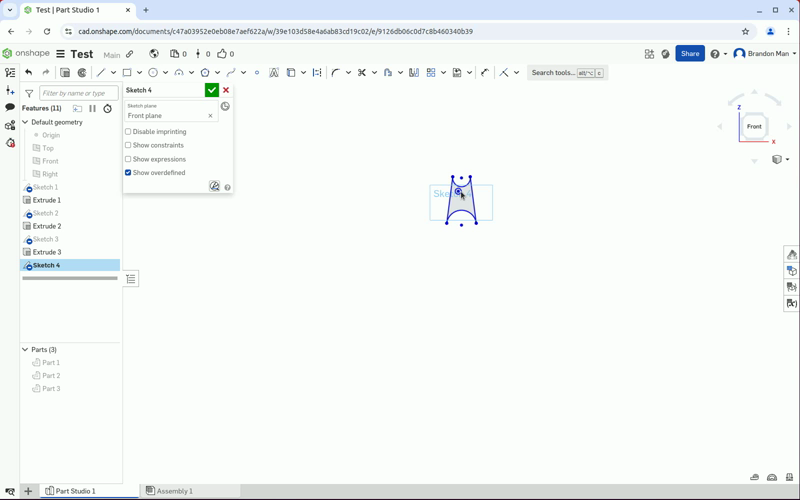
mouse_move(460, 195)
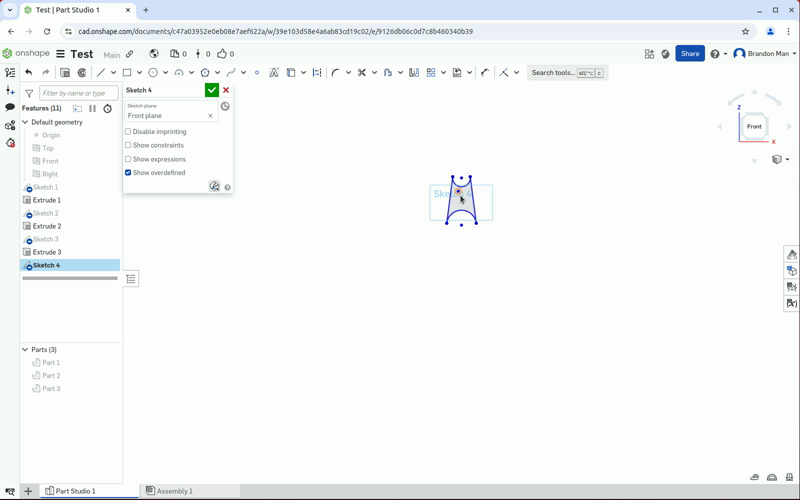
scroll(6)
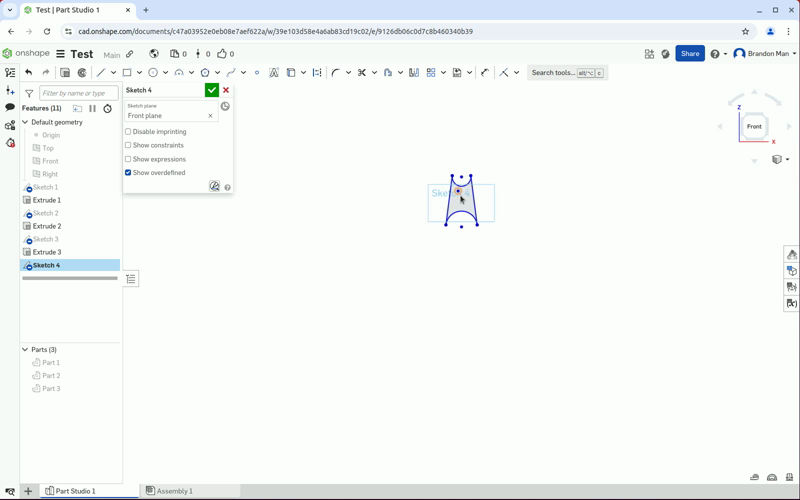
scroll(6)
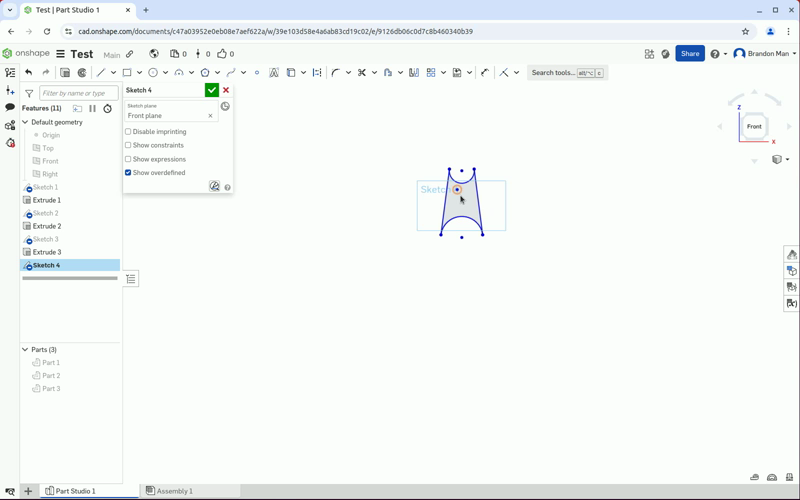
scroll(6)
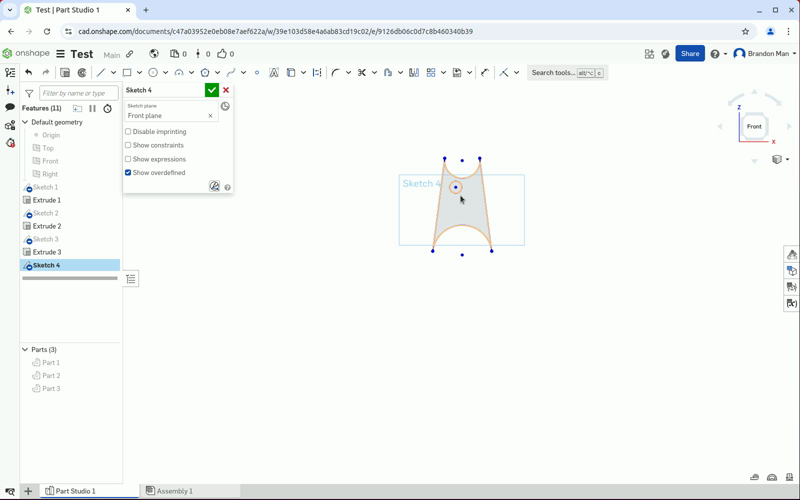
scroll(6)
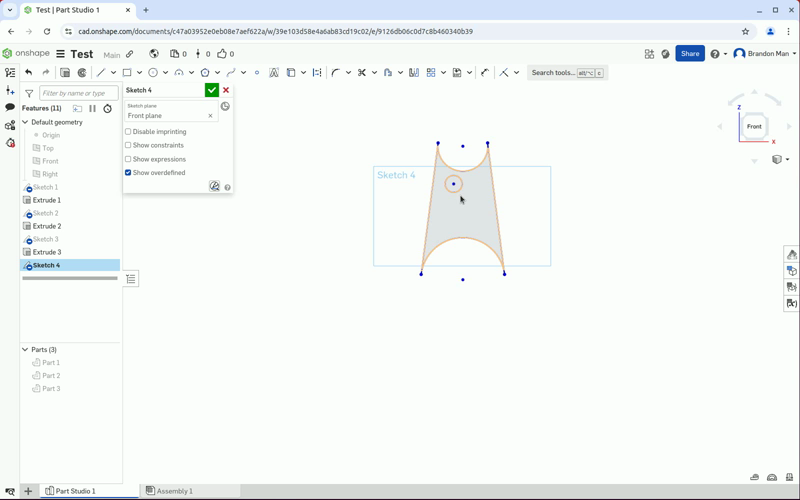
scroll(6)
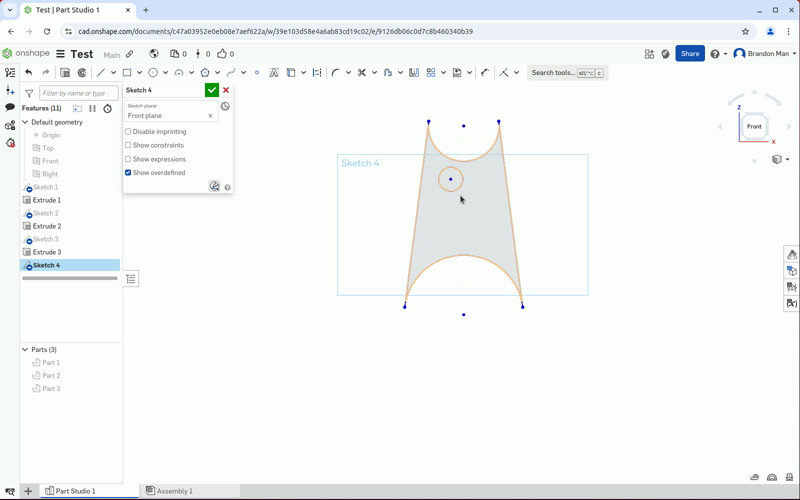
scroll(6)
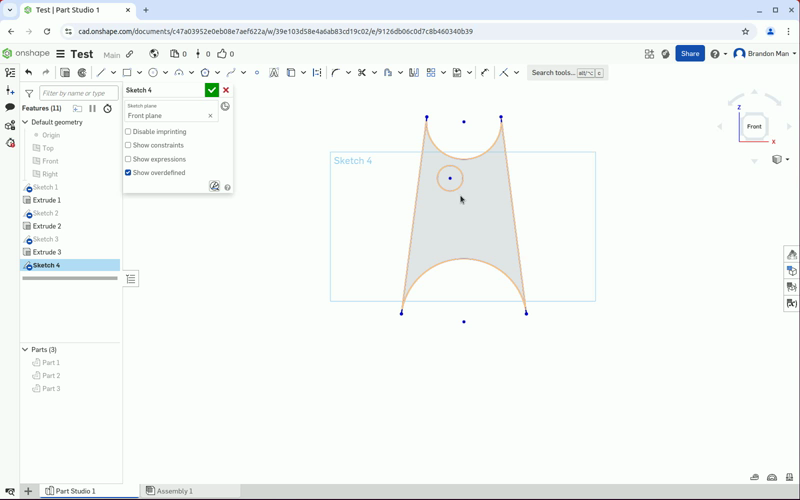
scroll(6)
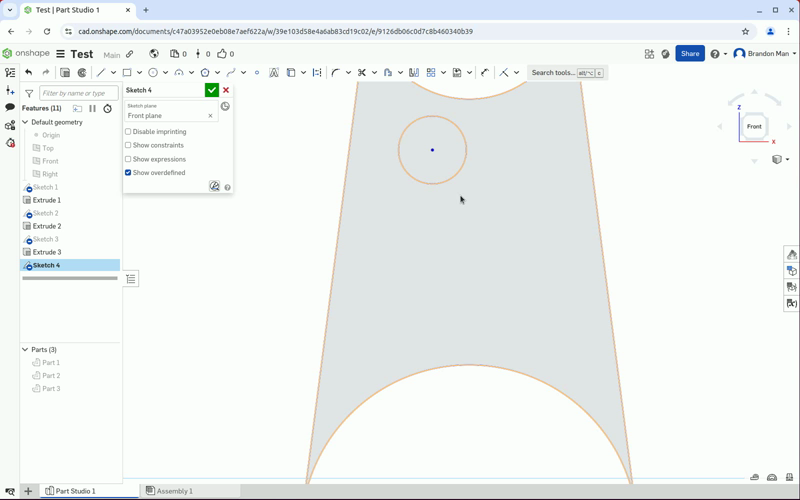
click(460, 195)
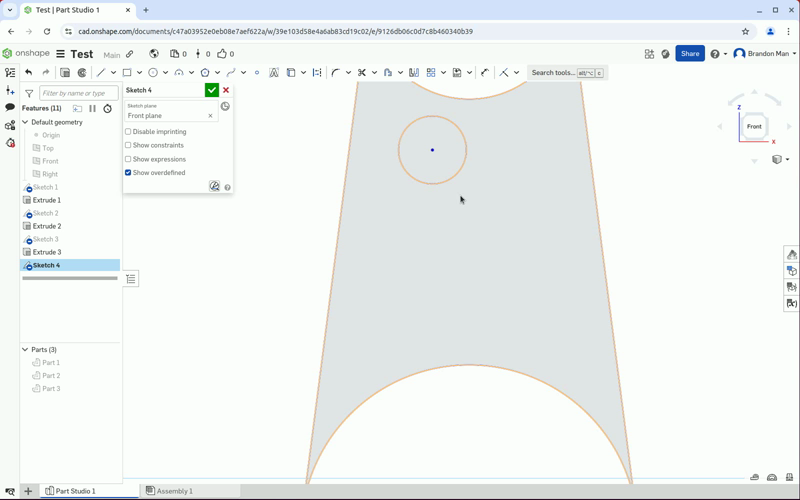
scroll(-6)
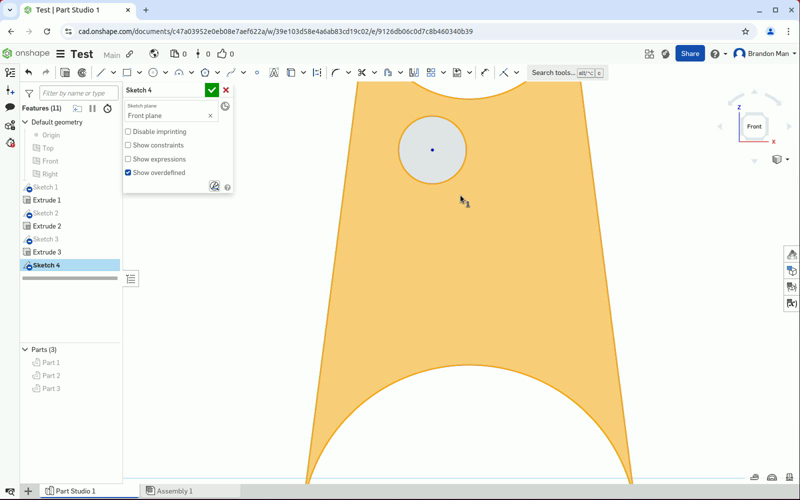
scroll(-6)
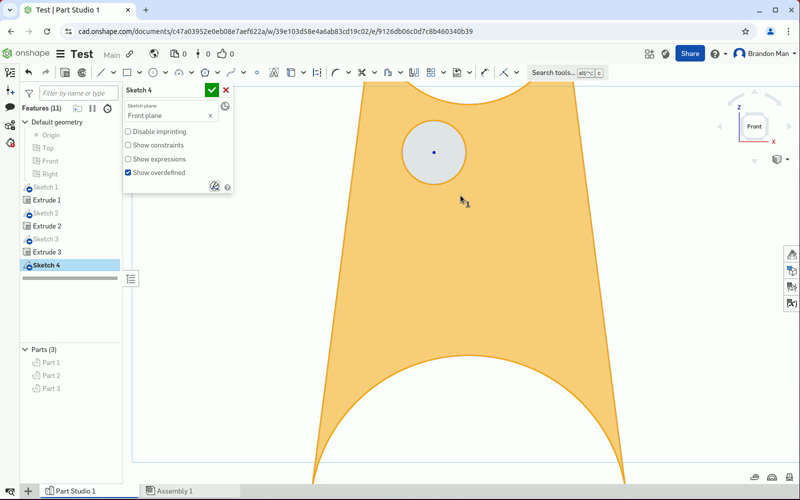
scroll(-6)
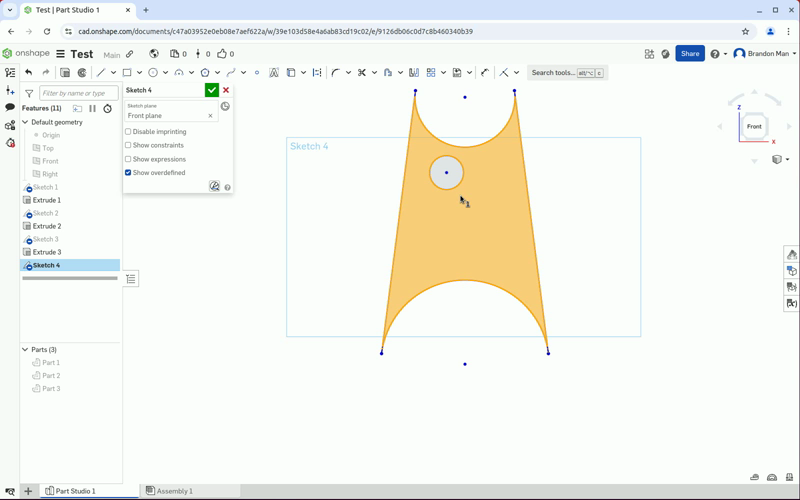
scroll(-6)
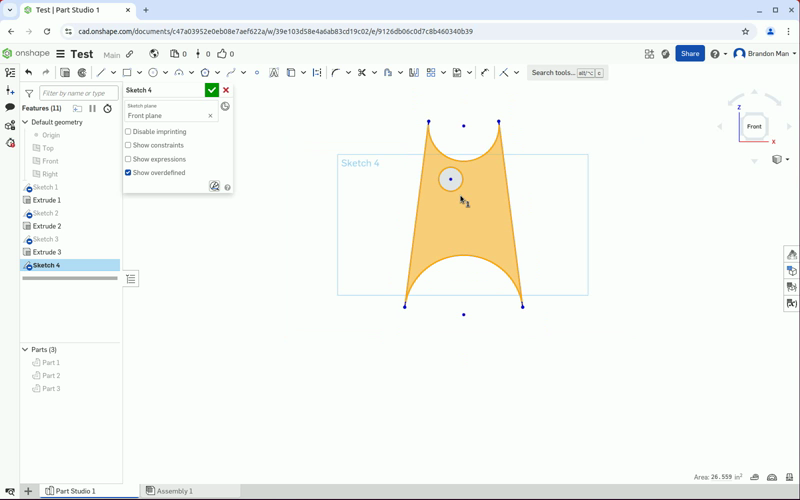
scroll(-6)
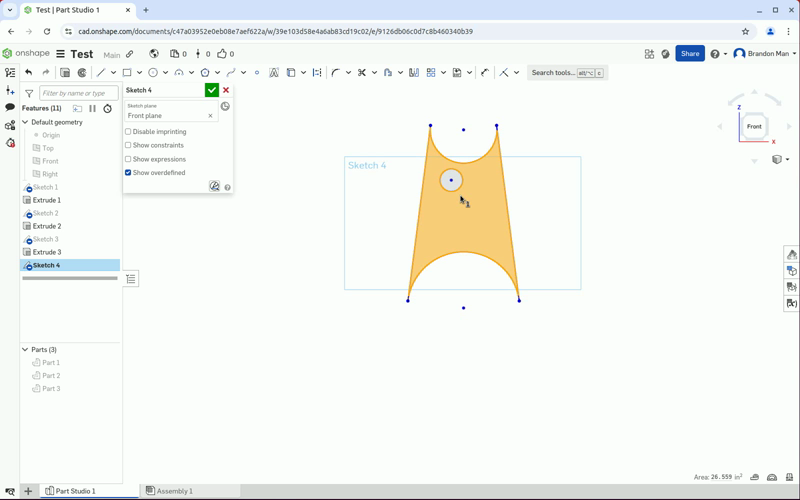
scroll(-6)
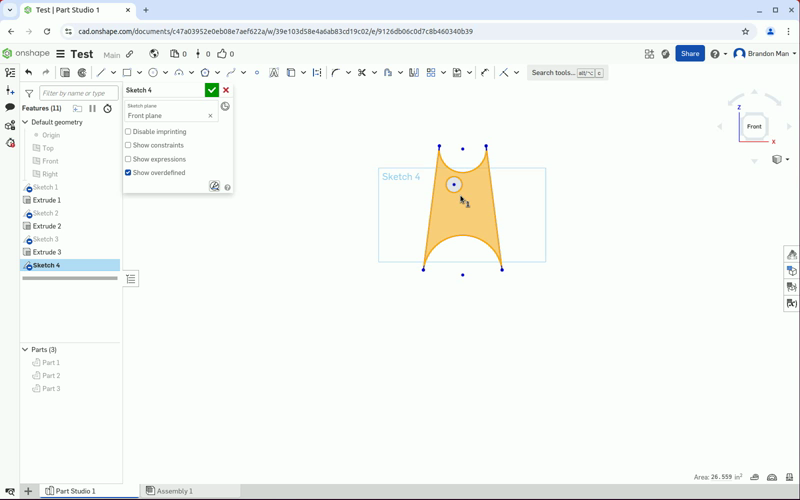
scroll(-6)
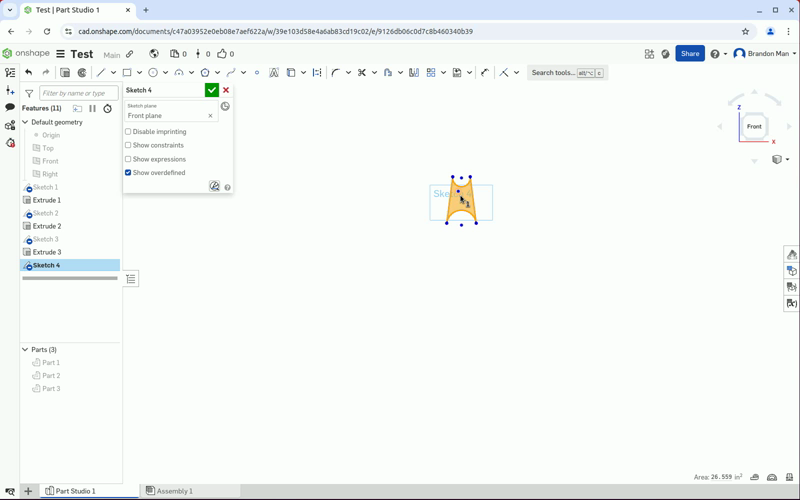
mouse_move(73, 352)
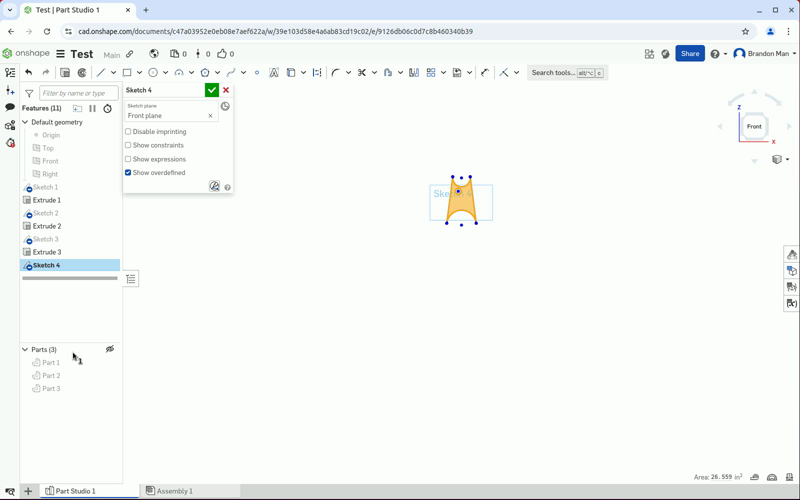
key(shift+y)
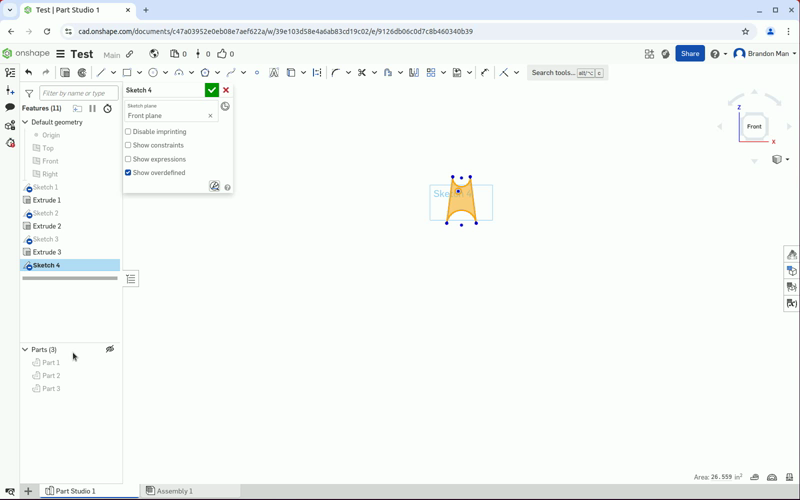
key(shift+e)
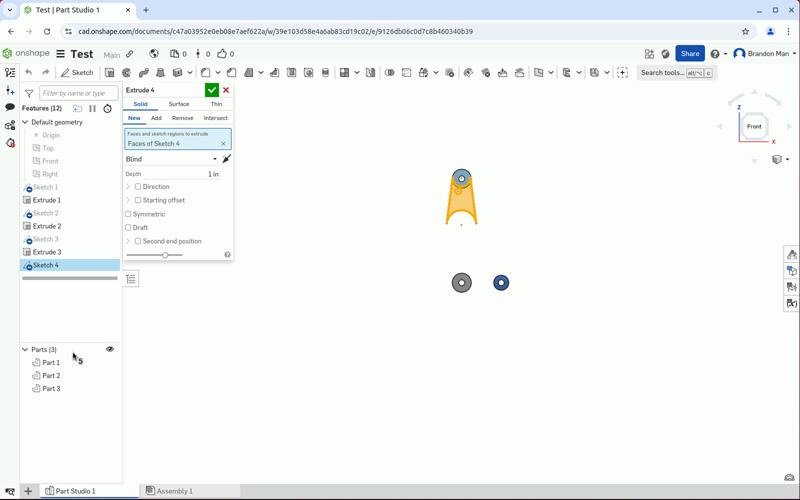
mouse_move(143, 106)
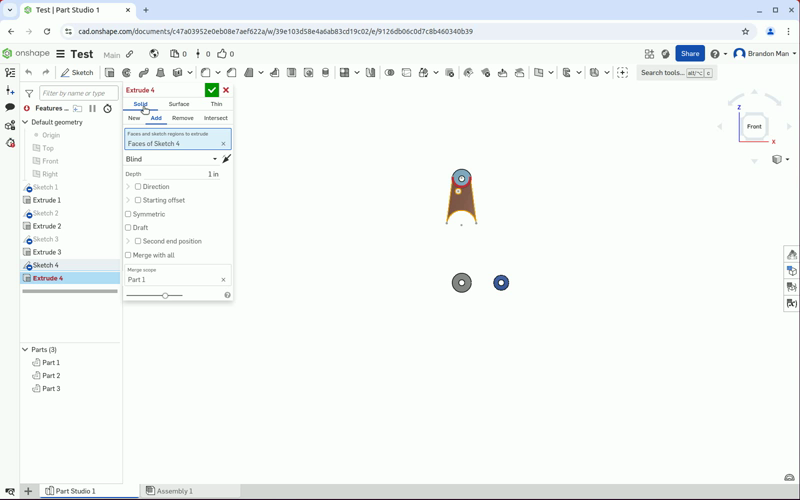
click(143, 106)
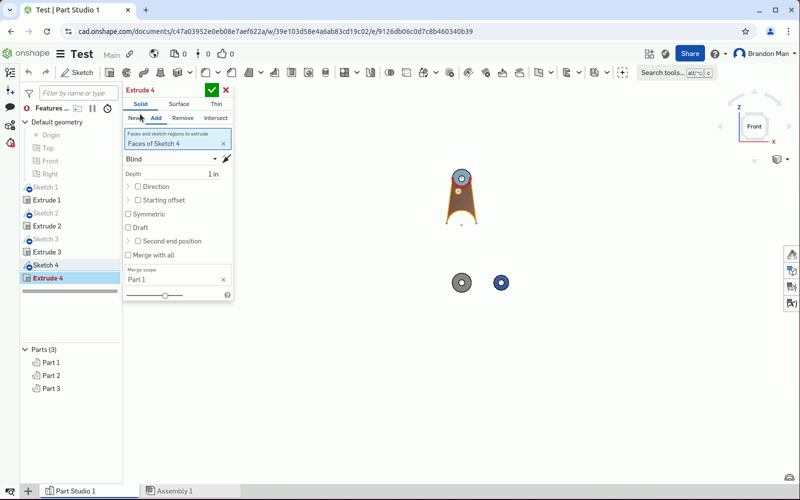
mouse_move(137, 120)
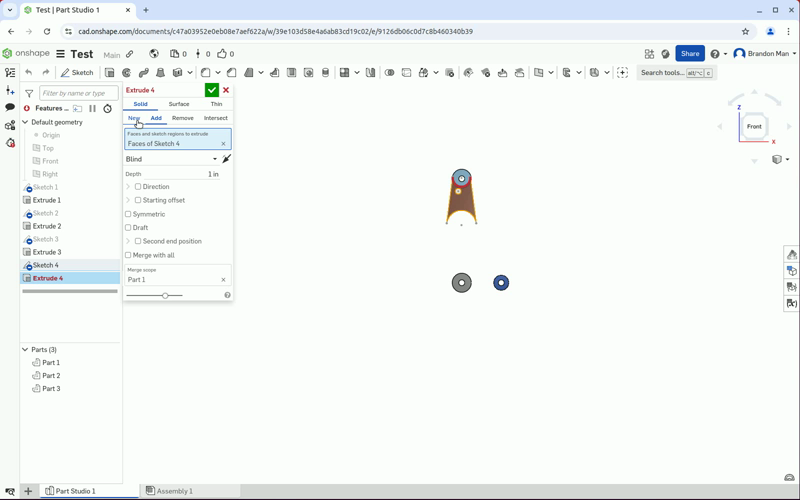
click(137, 120)
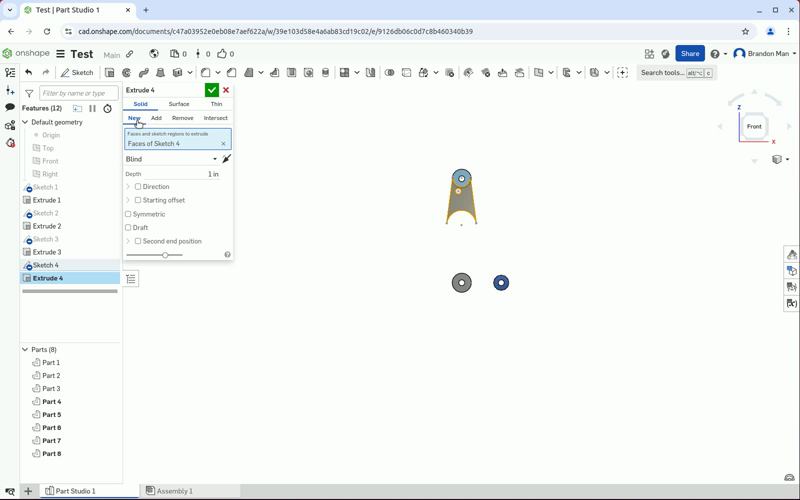
key(tab, 4)
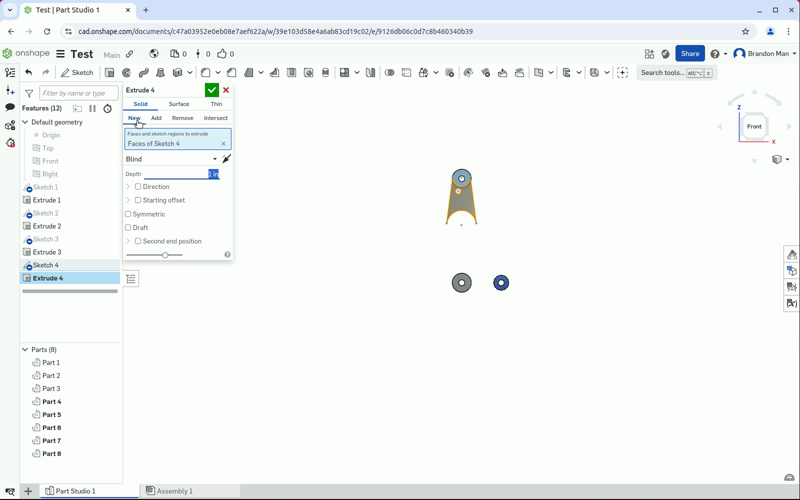
text(0.481)
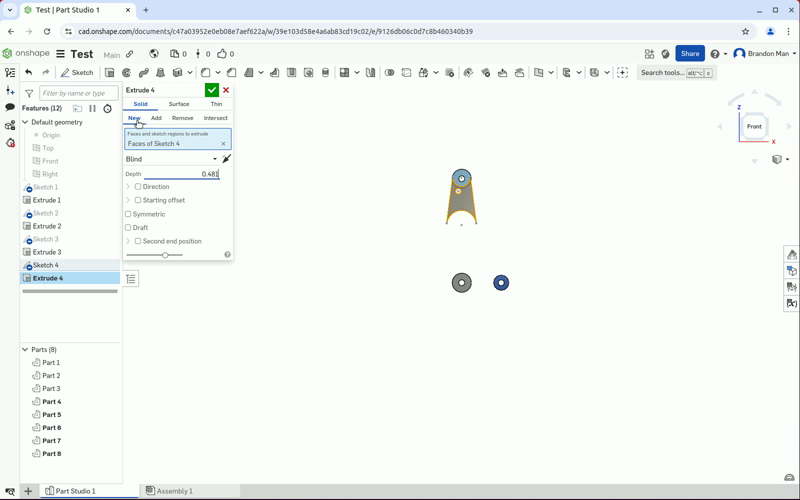
key(enter)
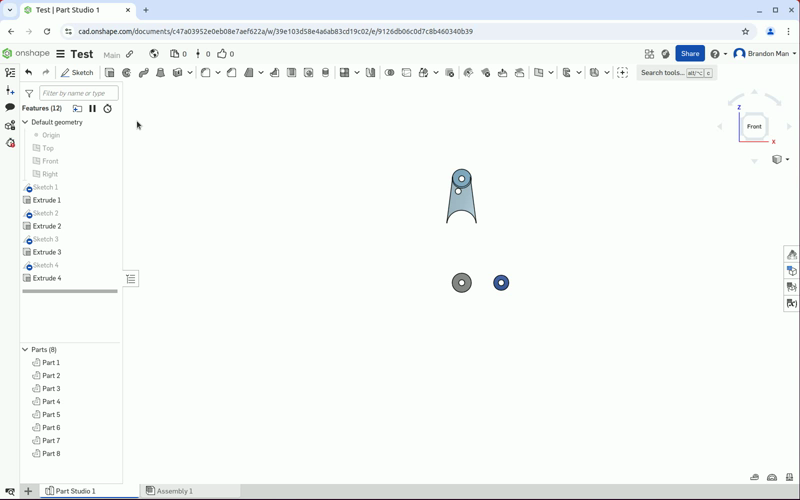
key(shift+h)
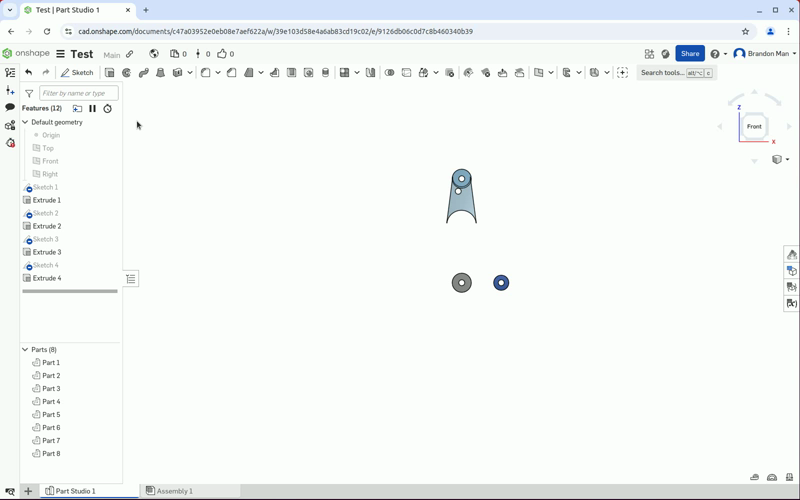
key(shift+h)
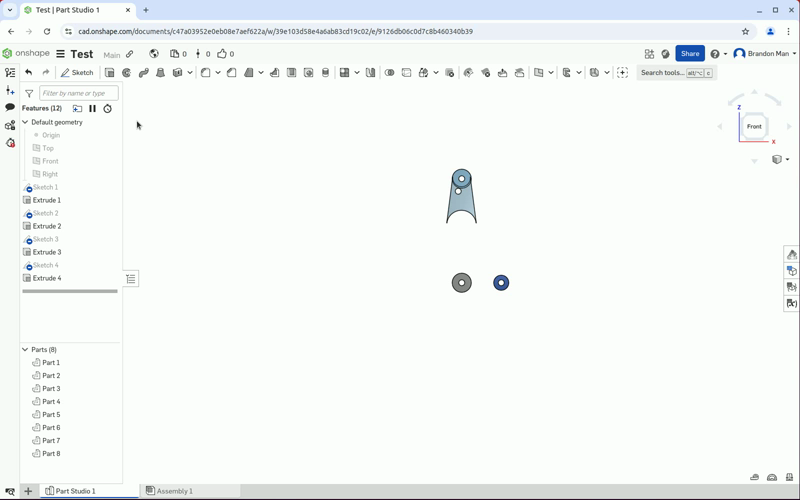
mouse_move(73, 189)
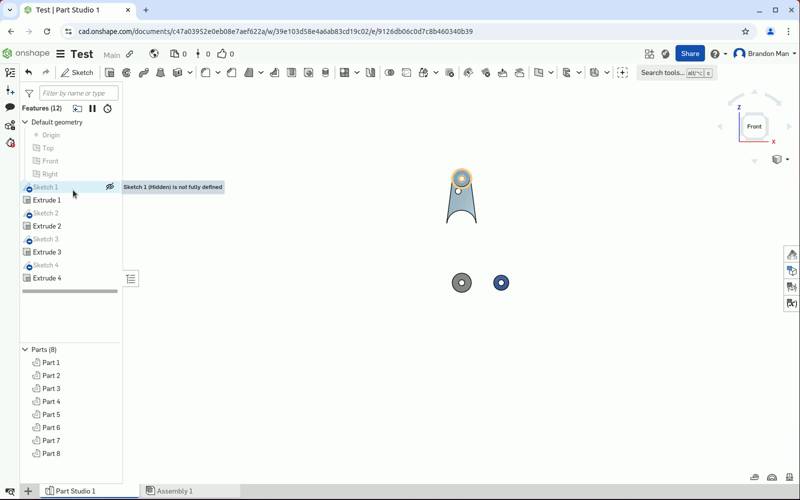
click(73, 189)
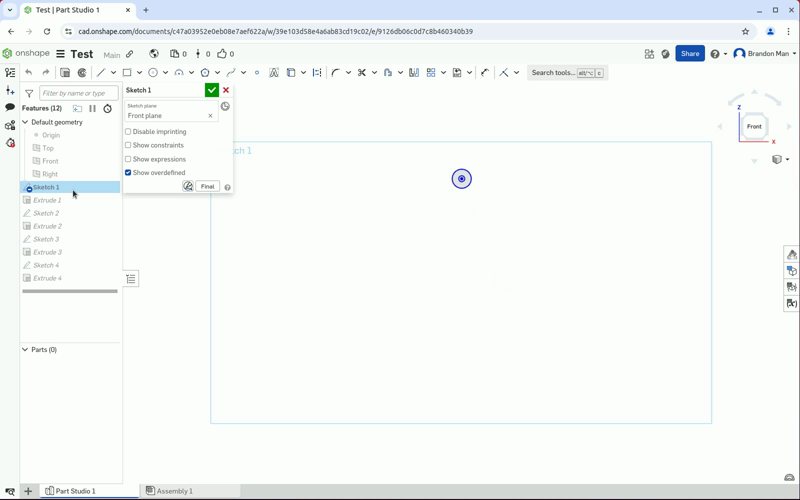
mouse_move(229, 92)
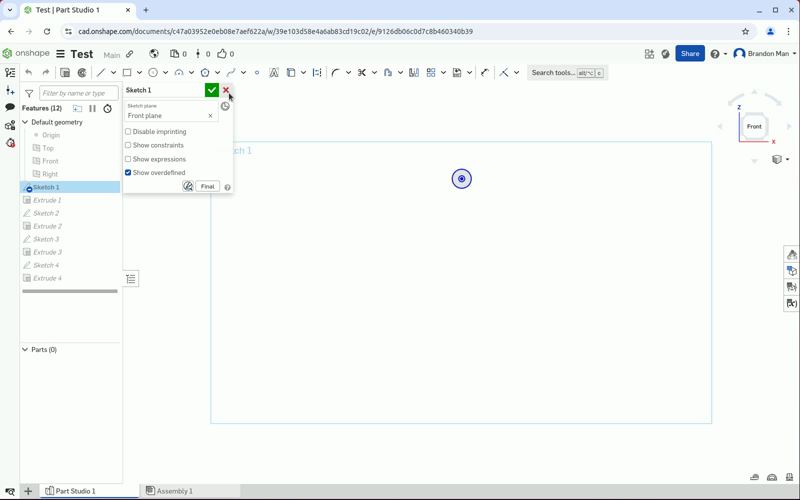
click(229, 92)
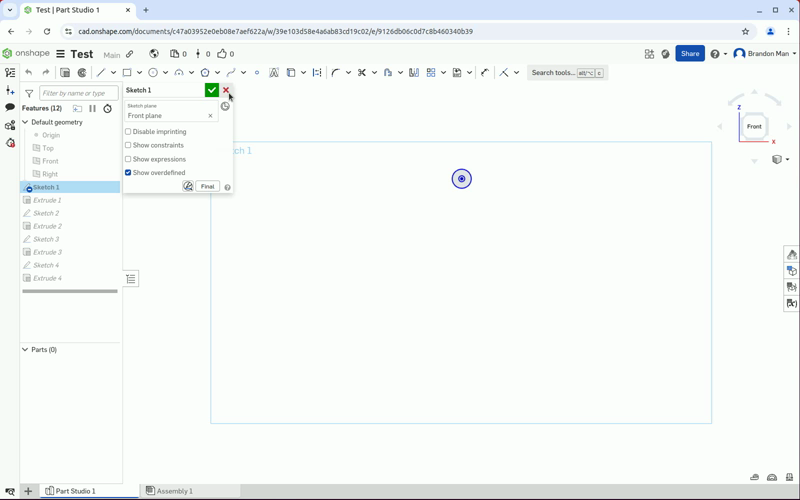
key(shift+s)
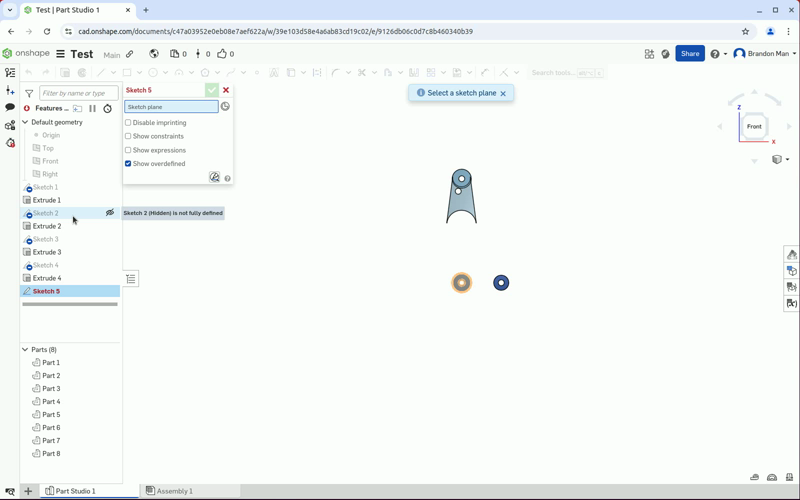
scroll(3)
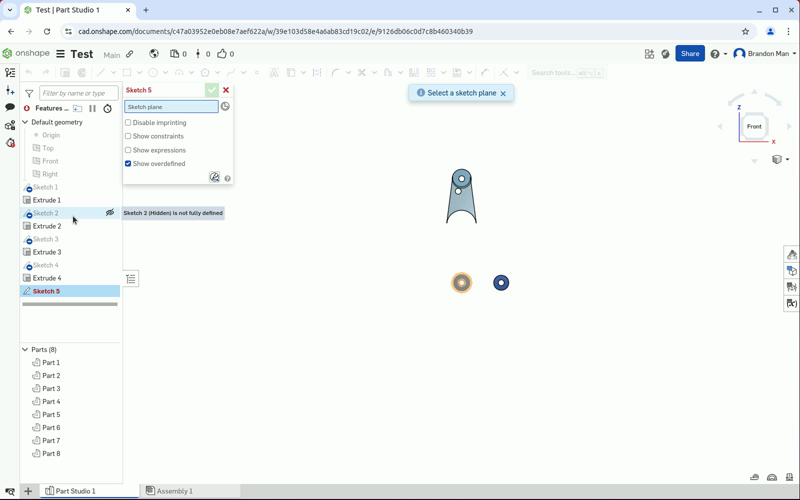
mouse_move(73, 163)
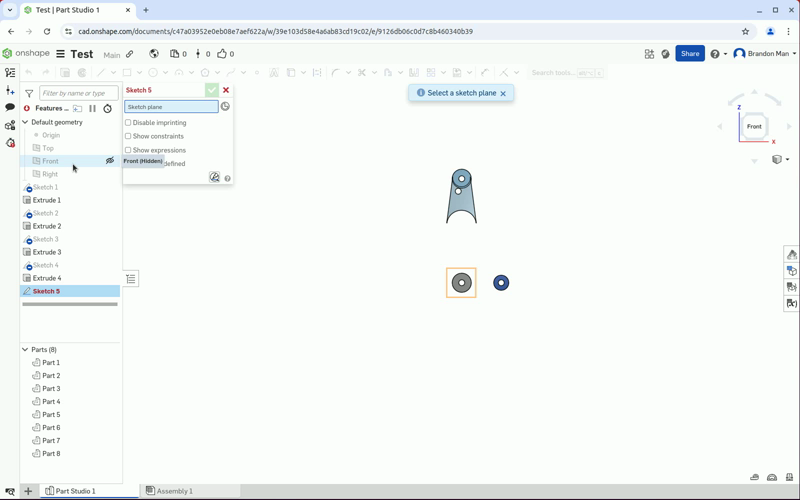
click(73, 163)
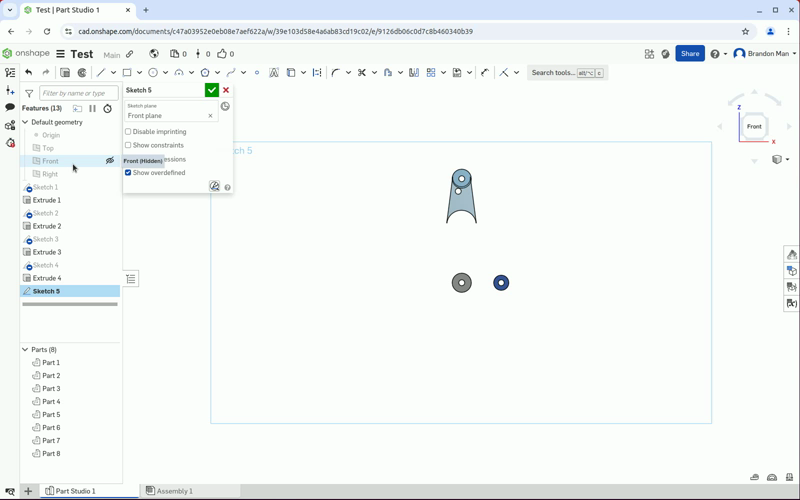
mouse_move(73, 352)
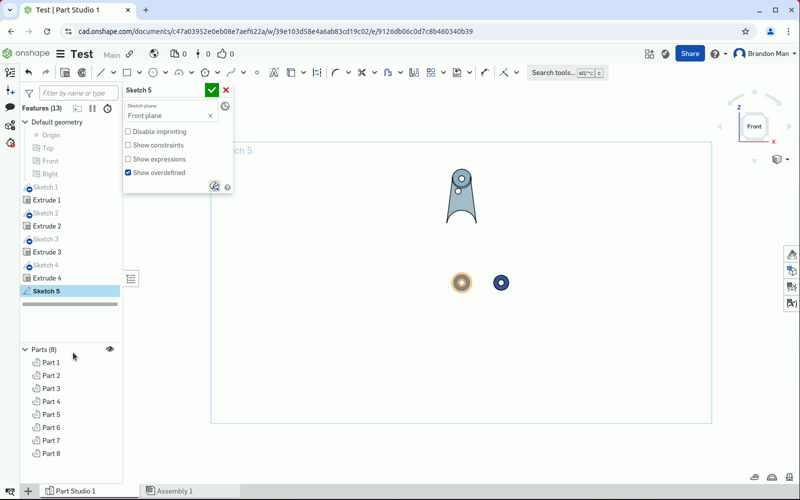
key(y)
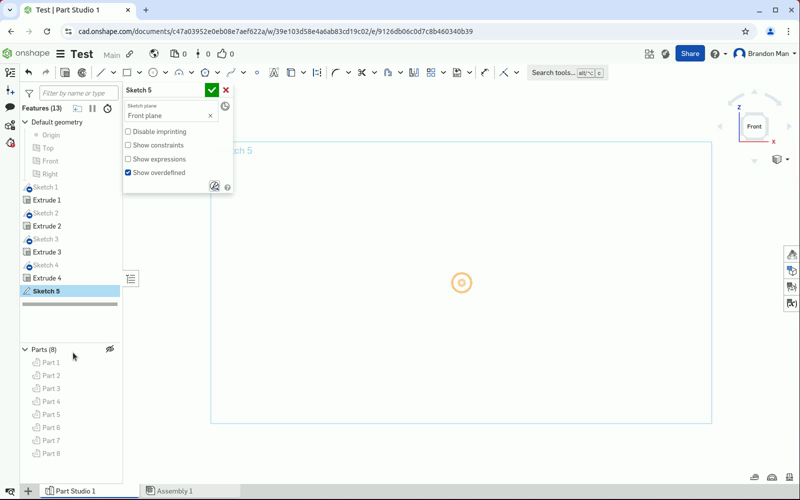
key(l)
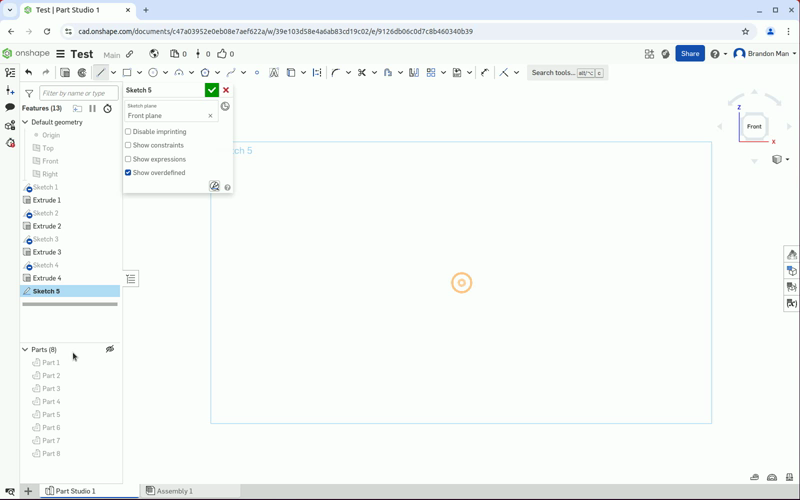
key_down(shift)
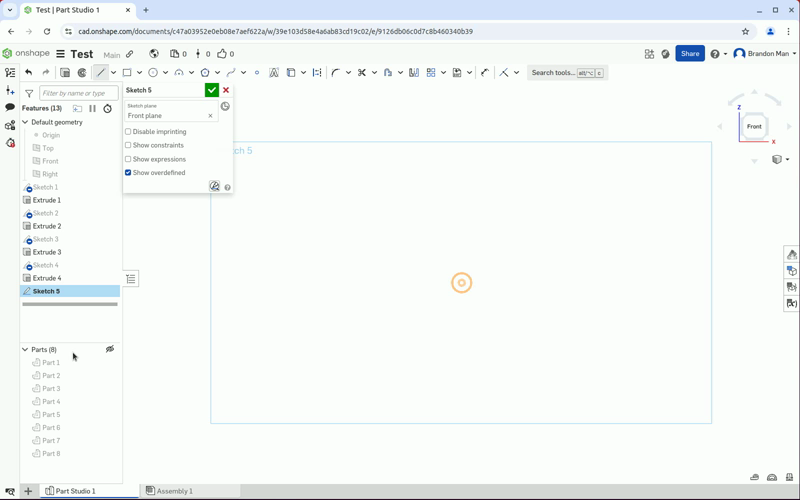
mouse_move(446, 226)
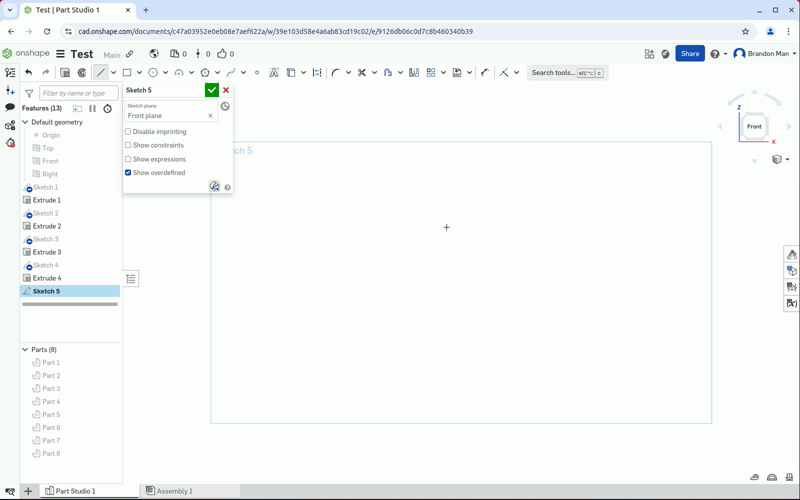
click(446, 226)
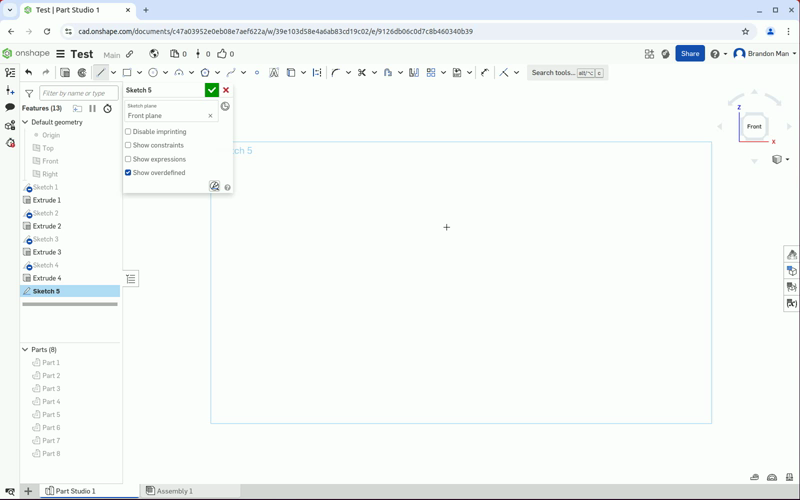
key_up(shift)
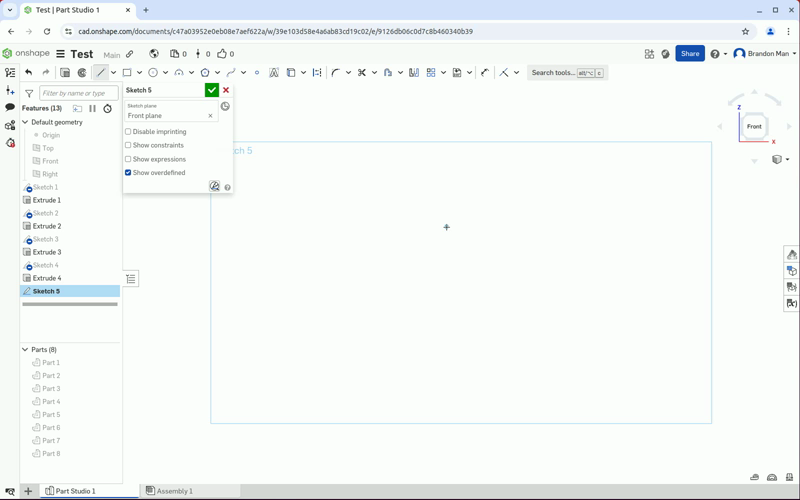
key_down(shift)
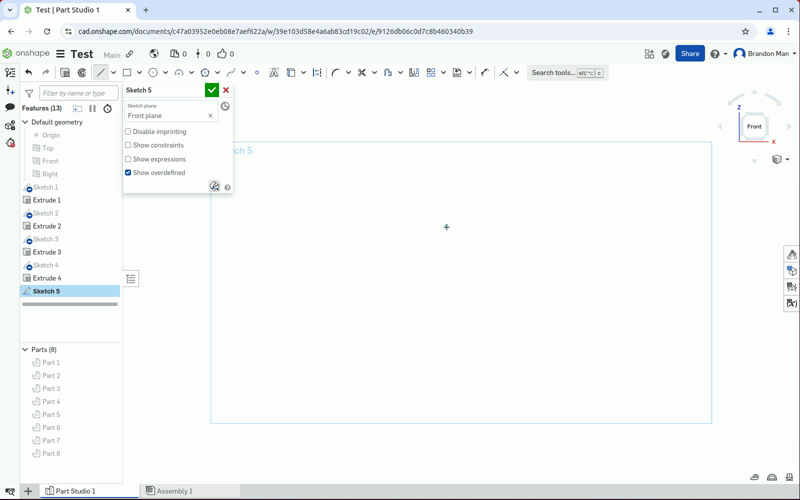
mouse_move(476, 226)
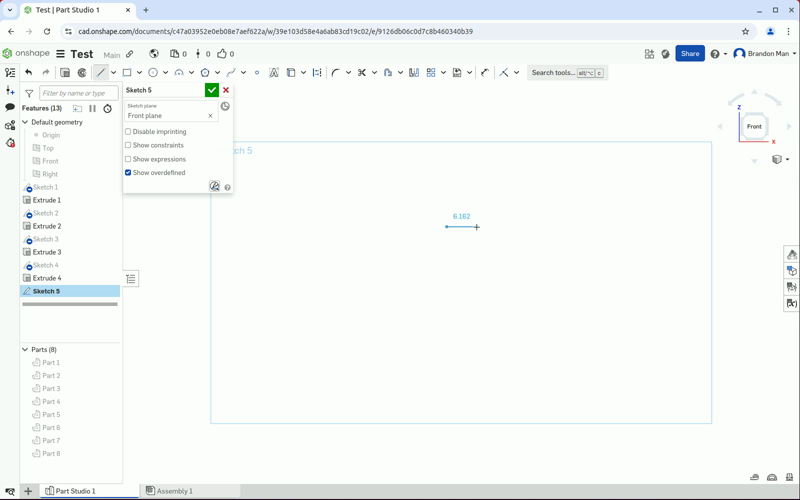
mouse_move(452, 284)
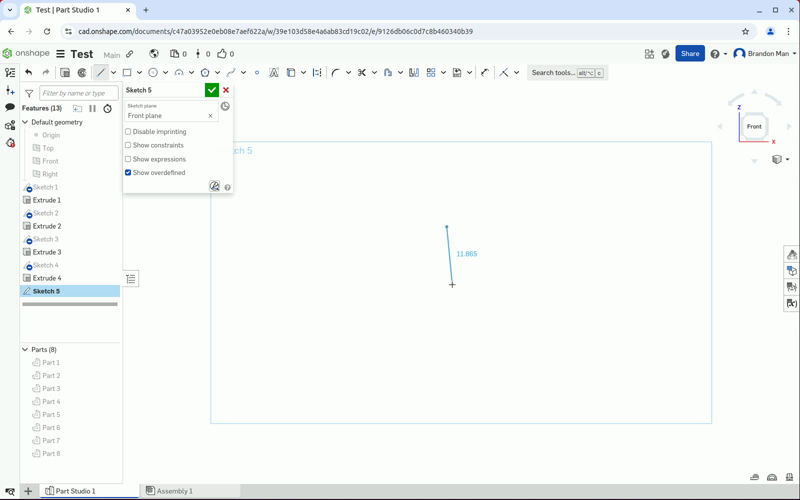
click(452, 284)
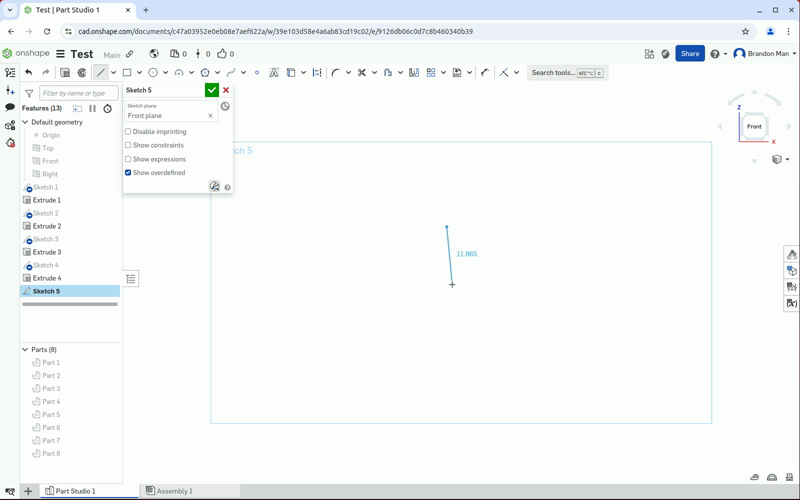
key_up(shift)
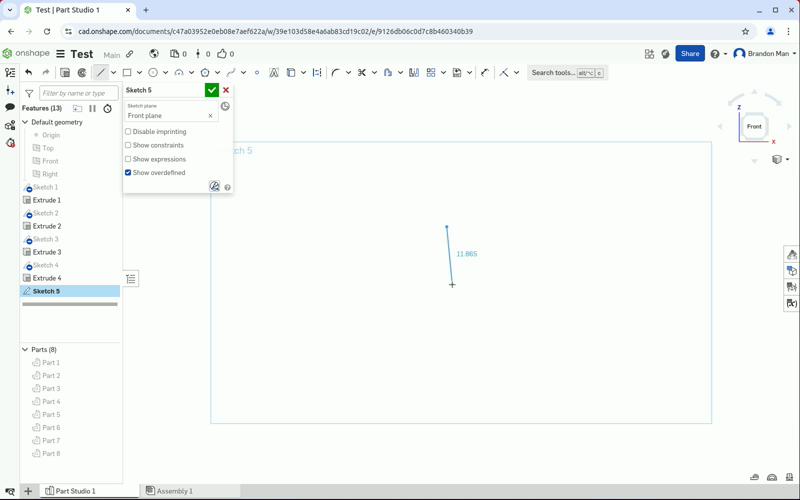
key(esc)
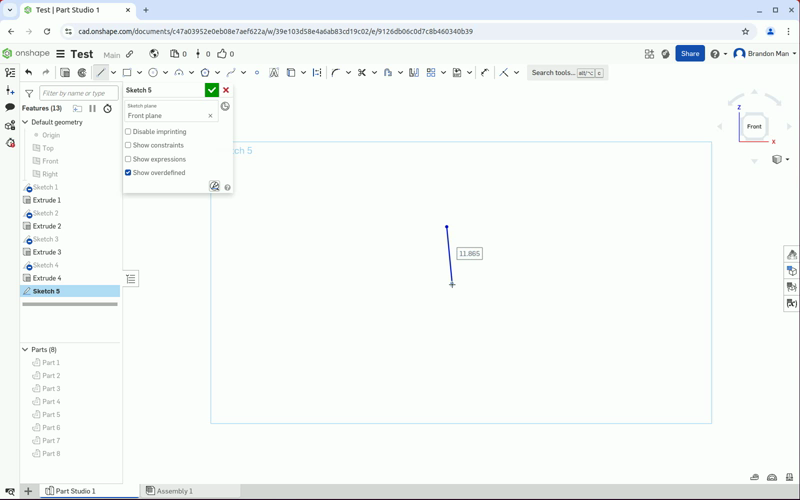
key(a)
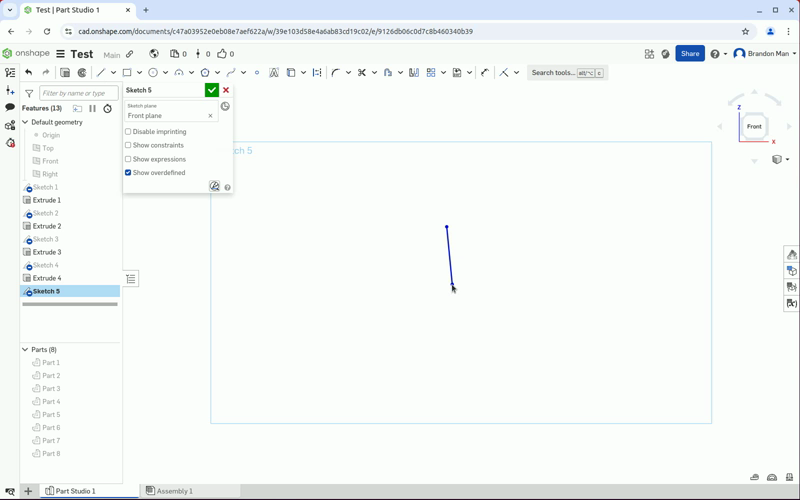
mouse_move(452, 284)
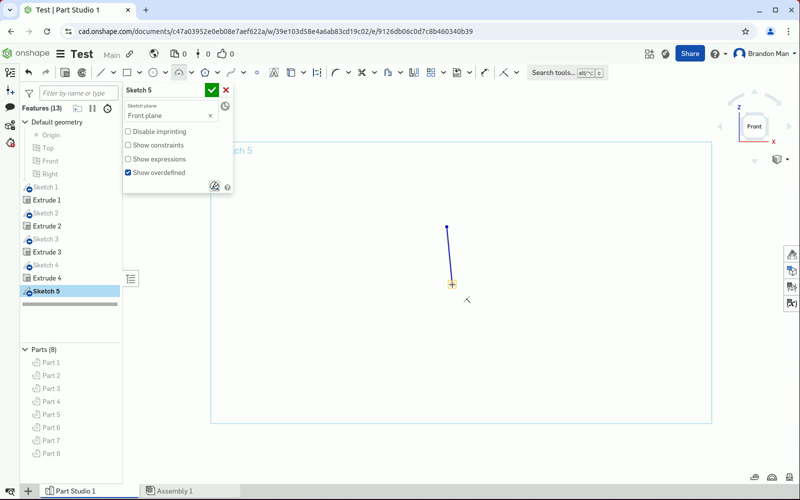
click(452, 284)
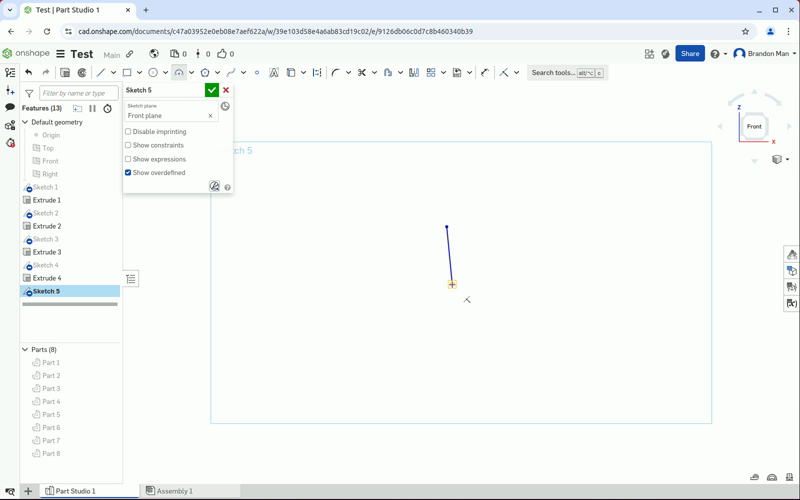
key_down(shift)
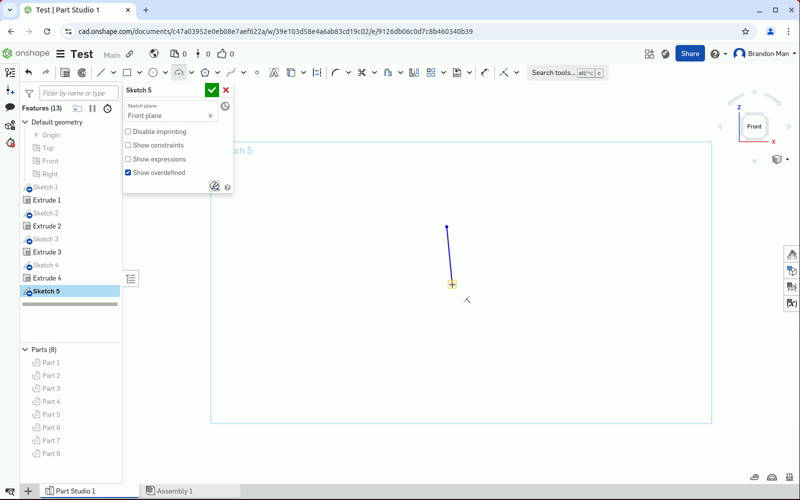
mouse_move(461, 291)
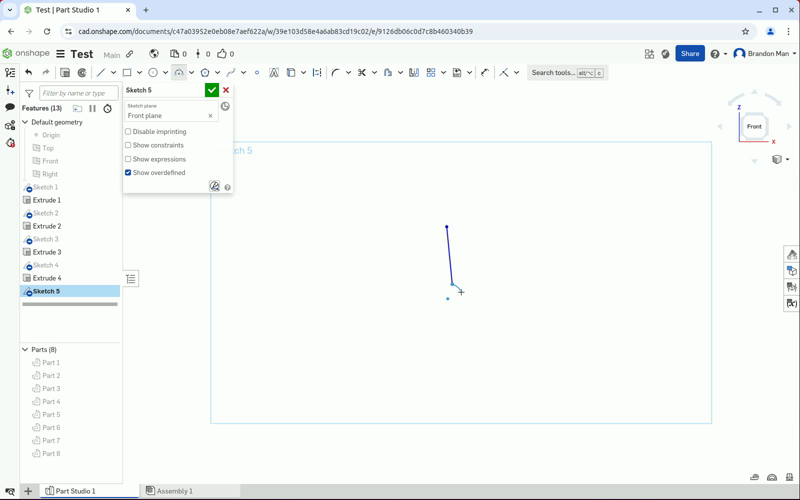
click(461, 291)
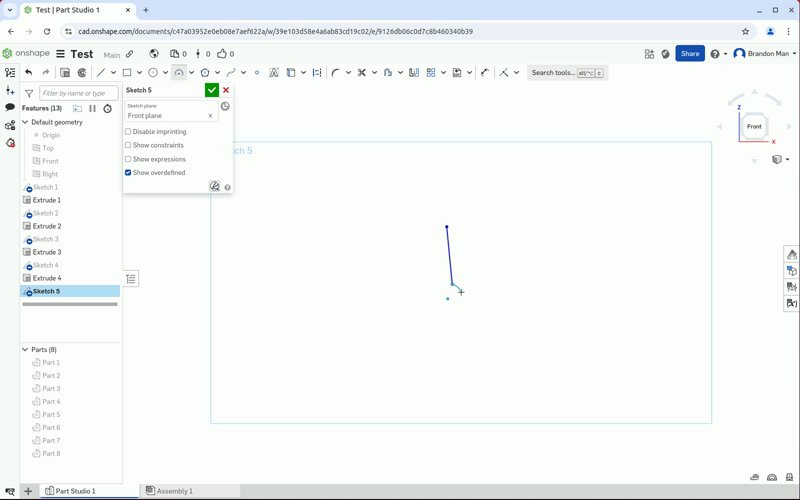
mouse_move(466, 276)
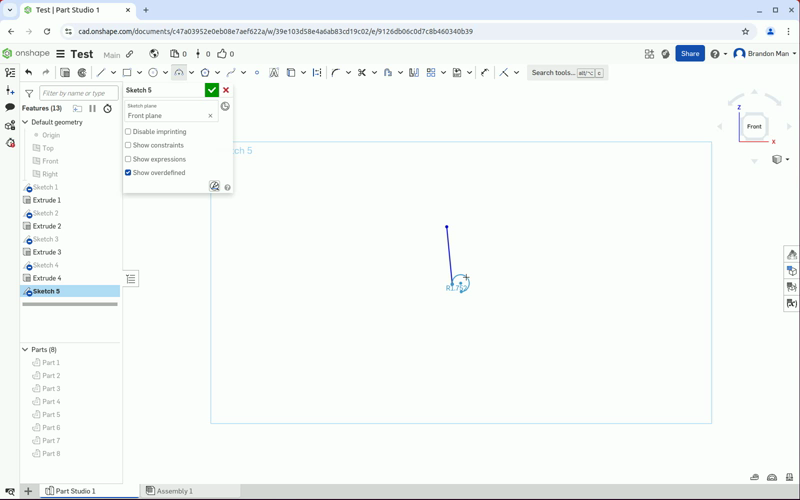
click(466, 276)
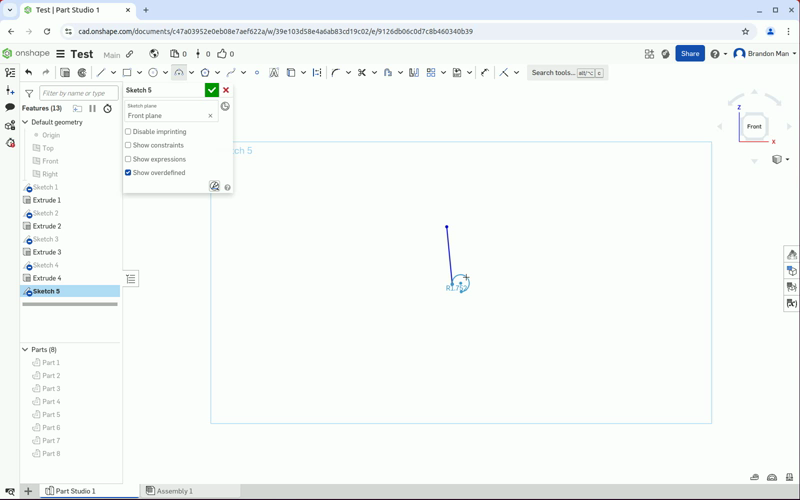
key_up(shift)
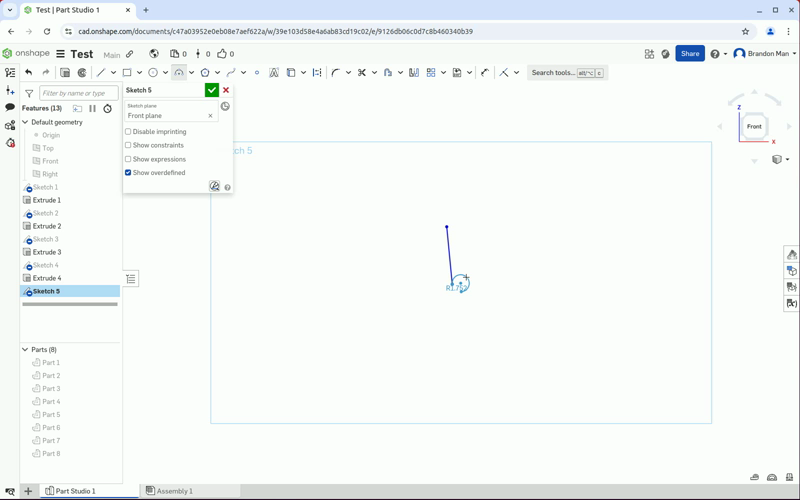
key(esc)
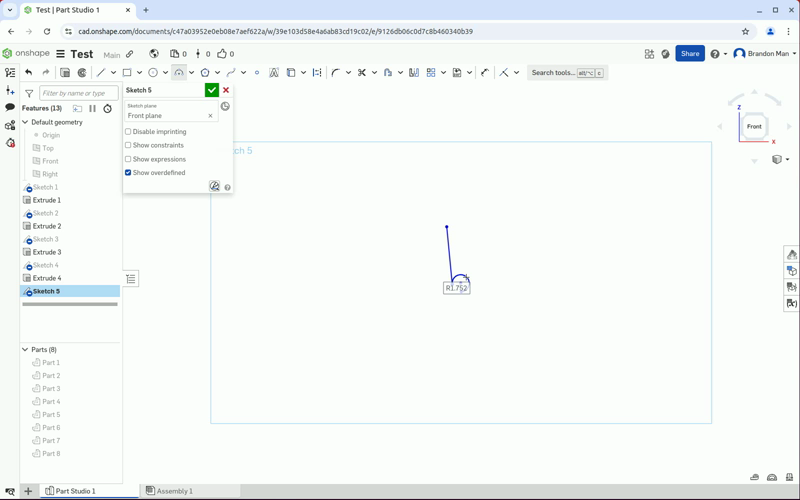
key(l)
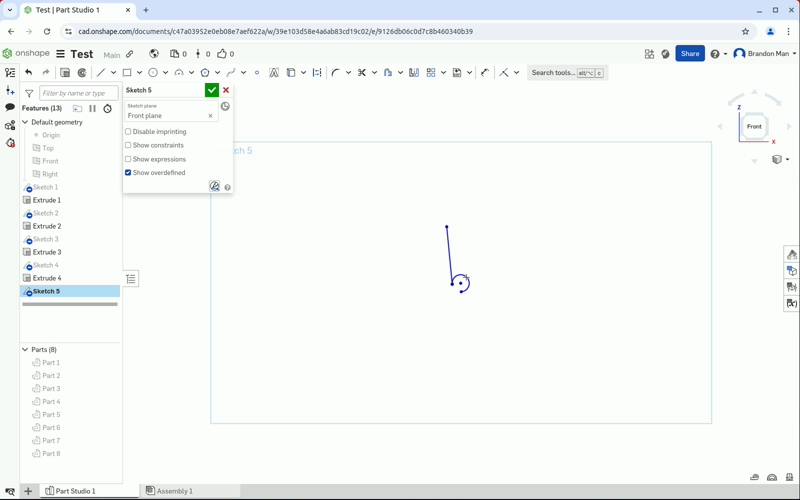
mouse_move(461, 291)
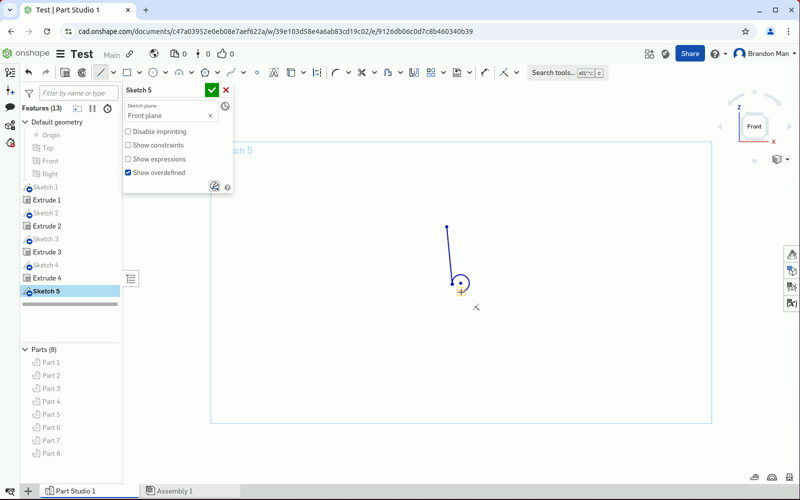
click(461, 291)
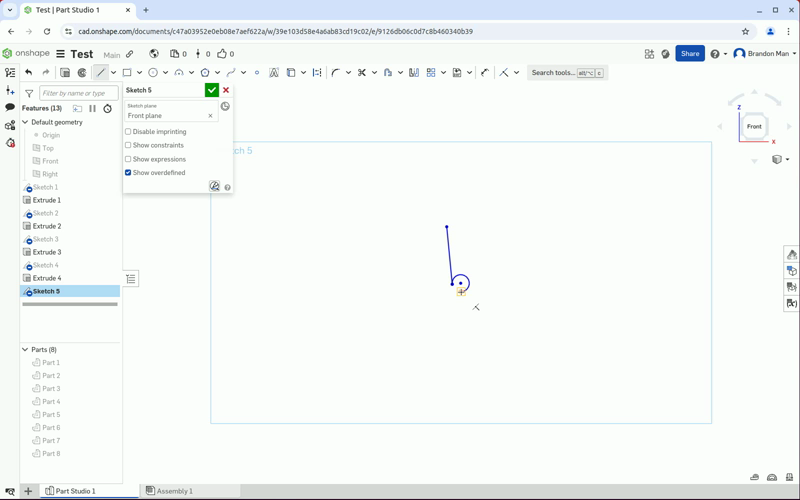
key_down(shift)
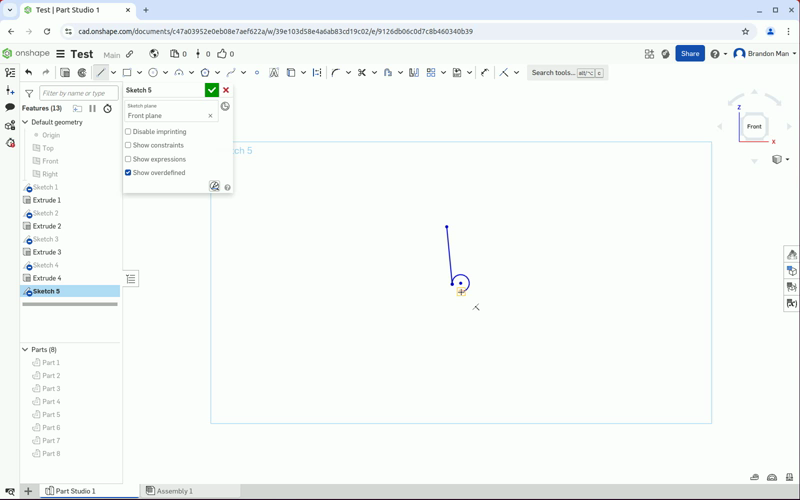
mouse_move(491, 291)
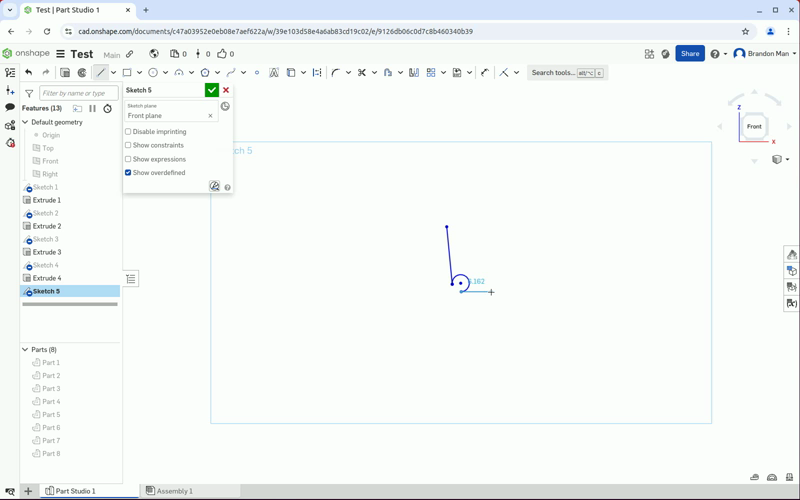
mouse_move(502, 290)
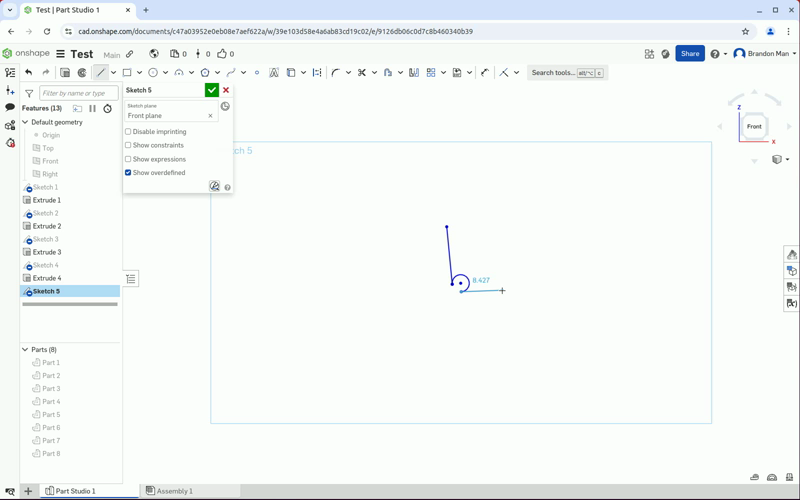
click(502, 290)
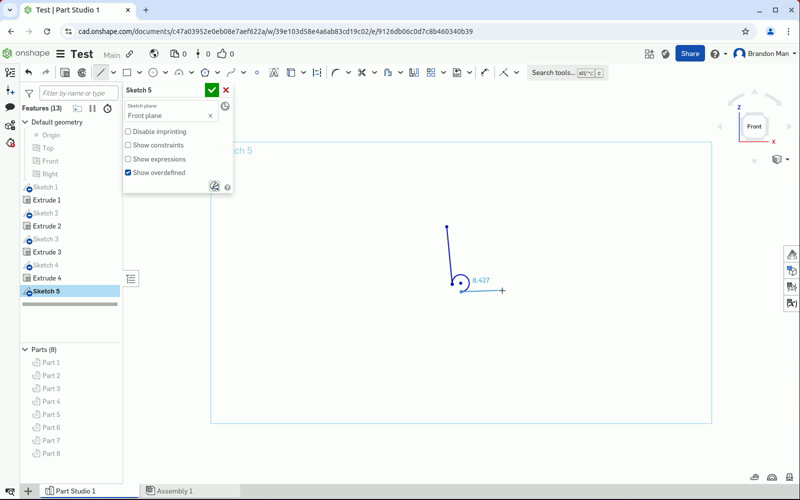
key_up(shift)
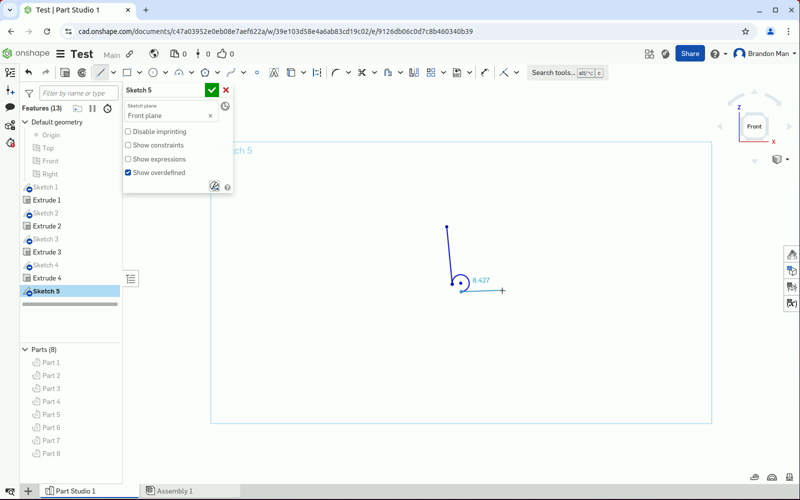
key(esc)
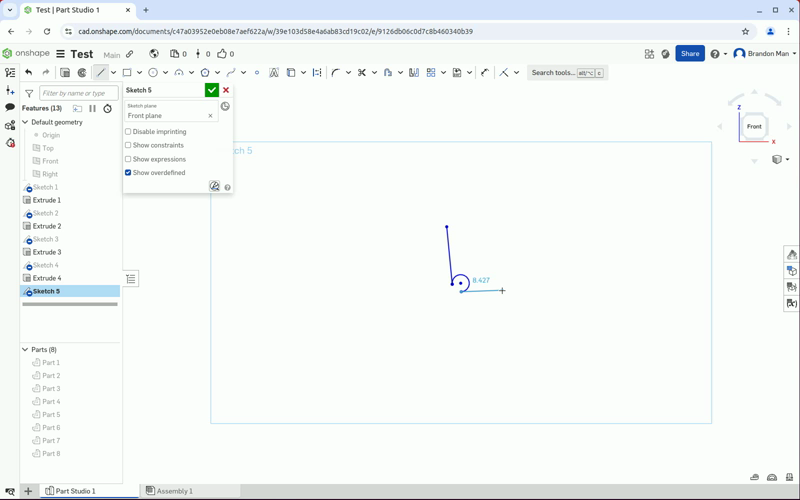
key(a)
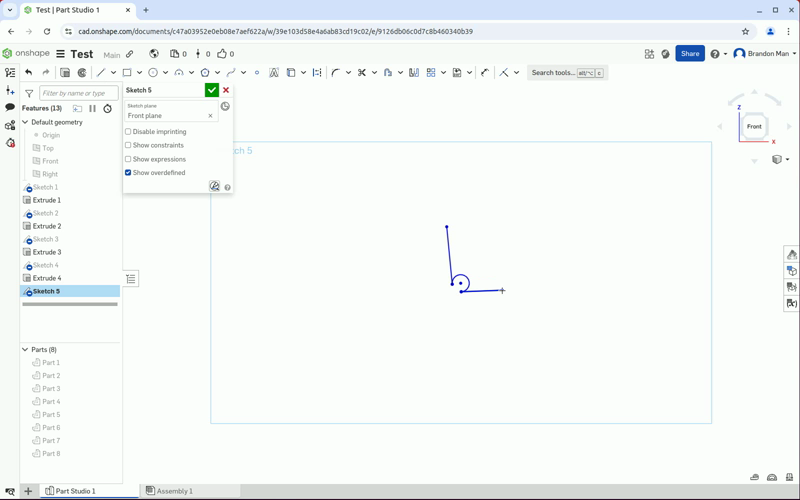
mouse_move(502, 290)
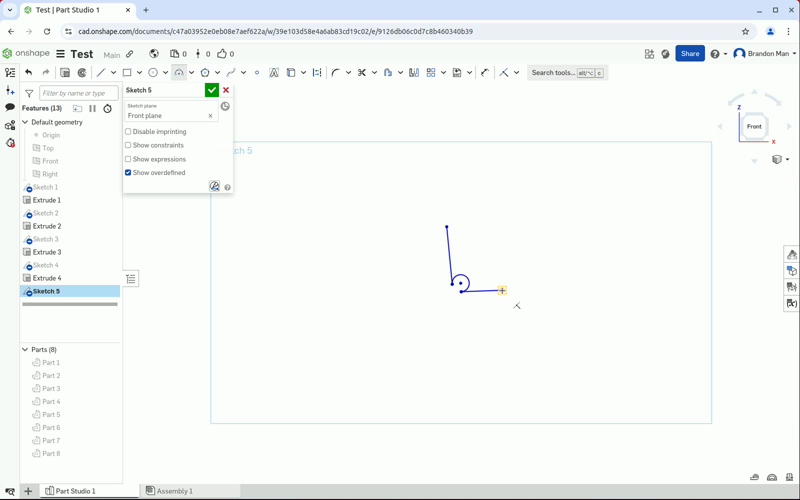
click(502, 290)
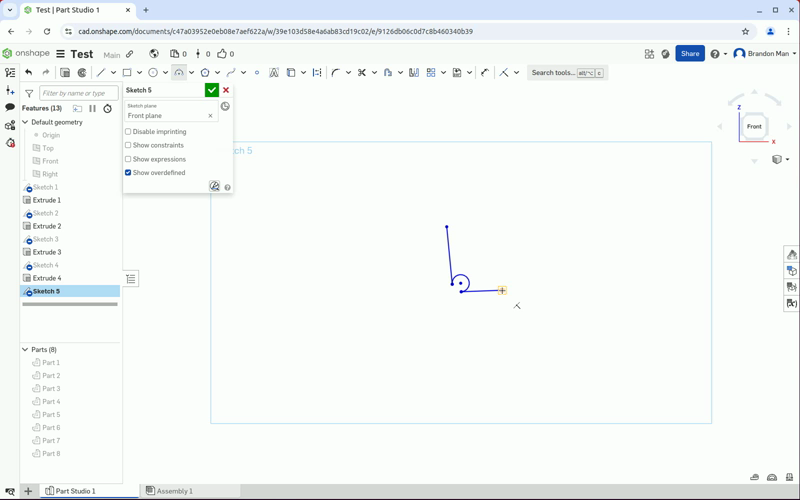
key_down(shift)
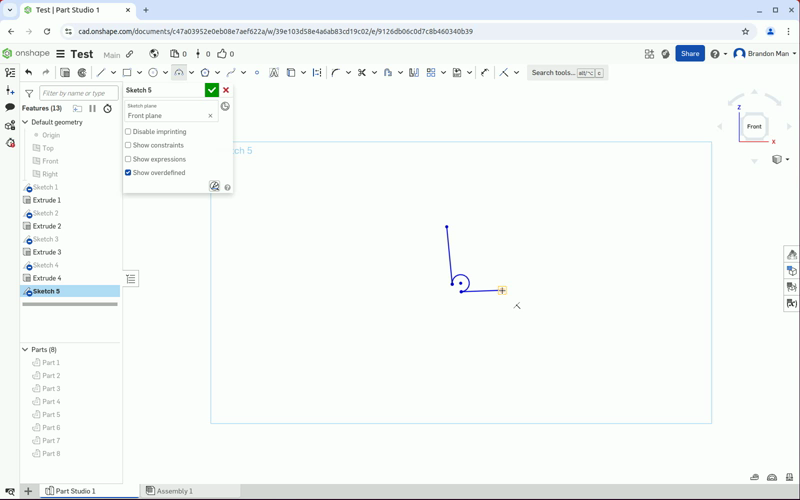
mouse_move(502, 276)
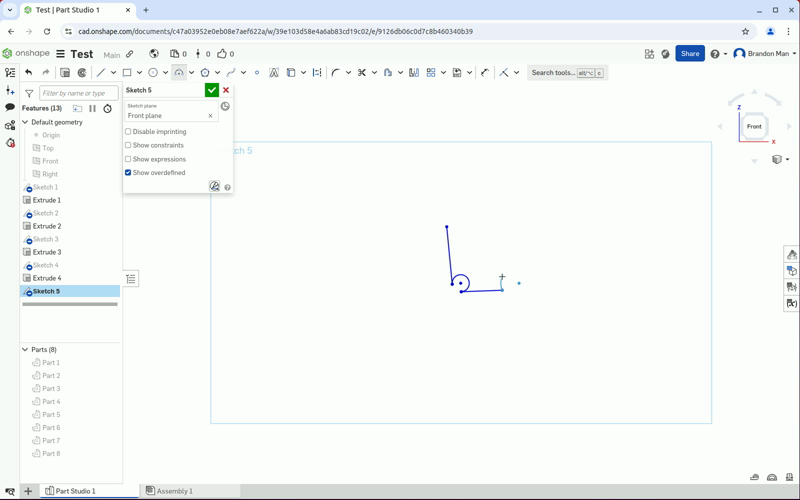
click(502, 276)
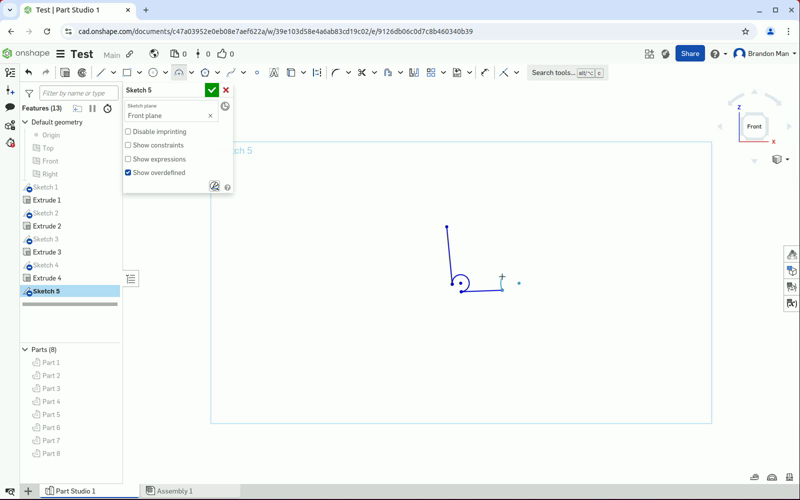
mouse_move(494, 282)
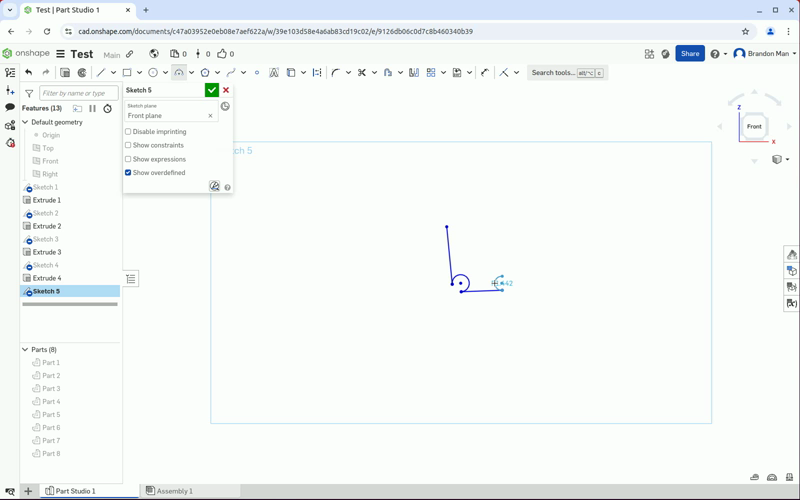
click(494, 282)
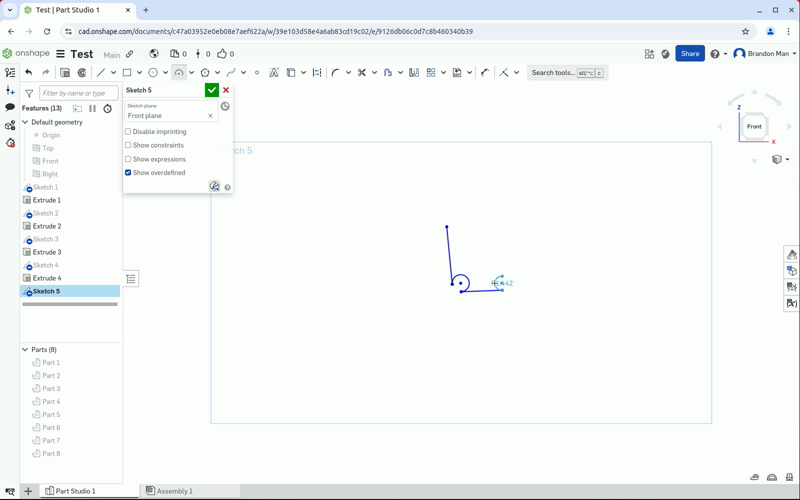
key_up(shift)
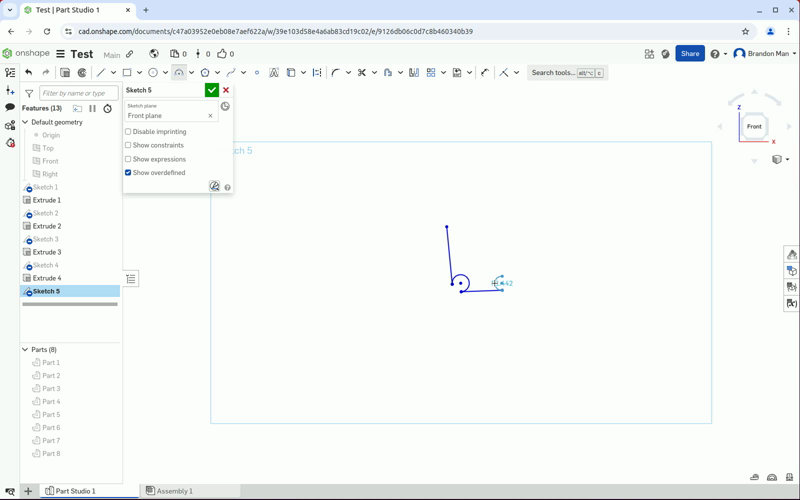
key(esc)
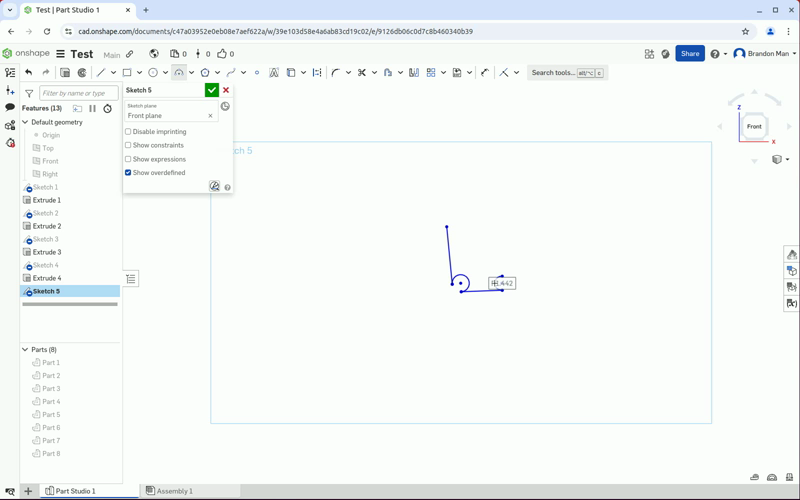
key(l)
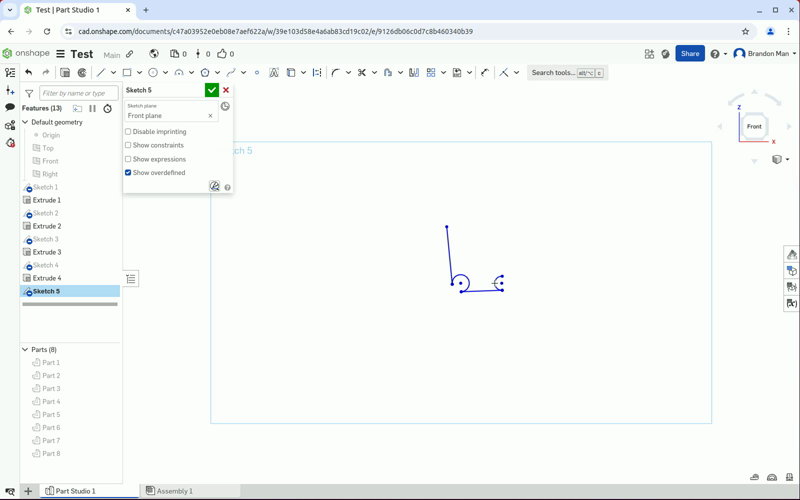
mouse_move(502, 276)
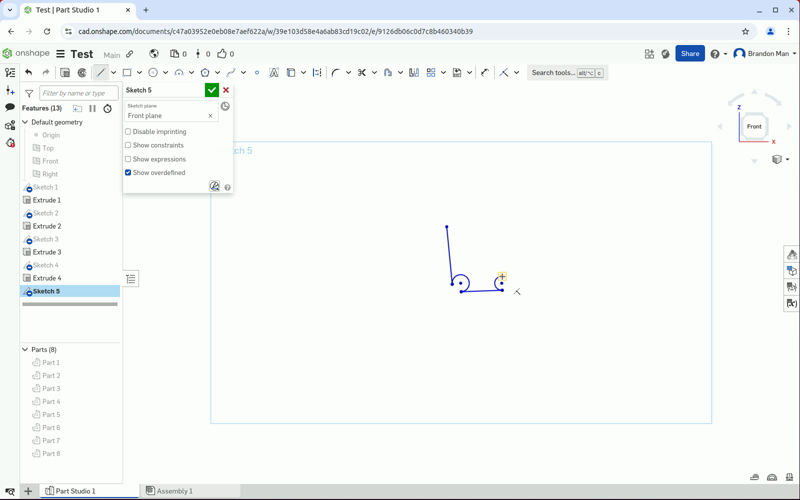
click(502, 276)
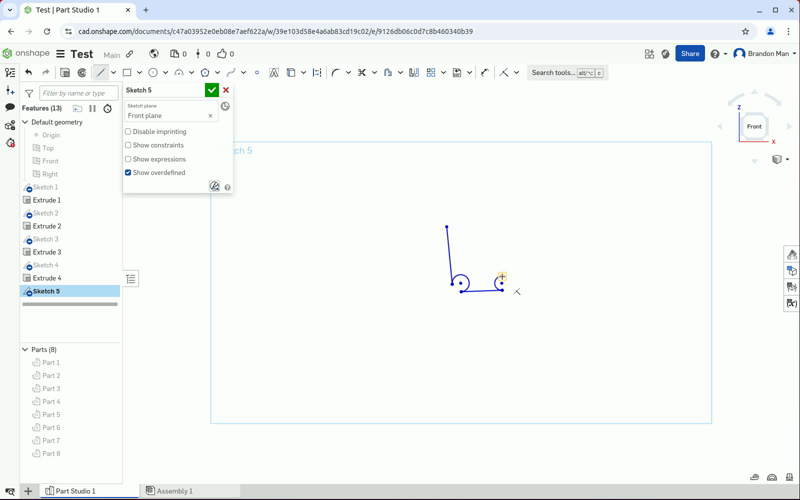
key_down(shift)
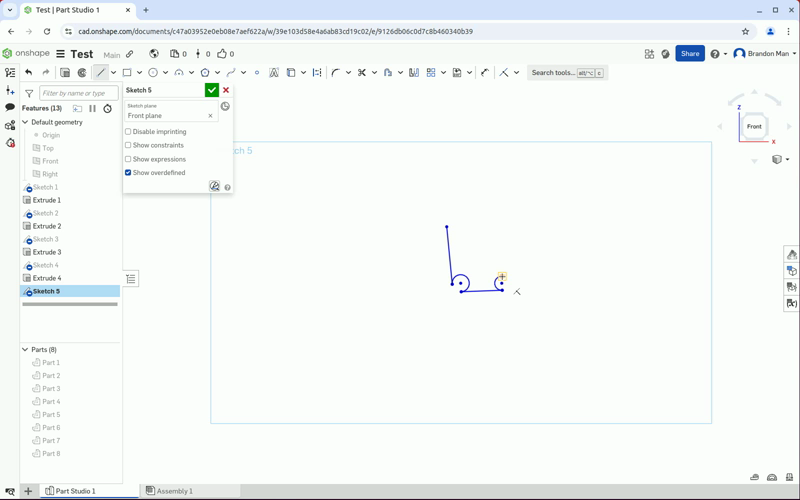
mouse_move(532, 276)
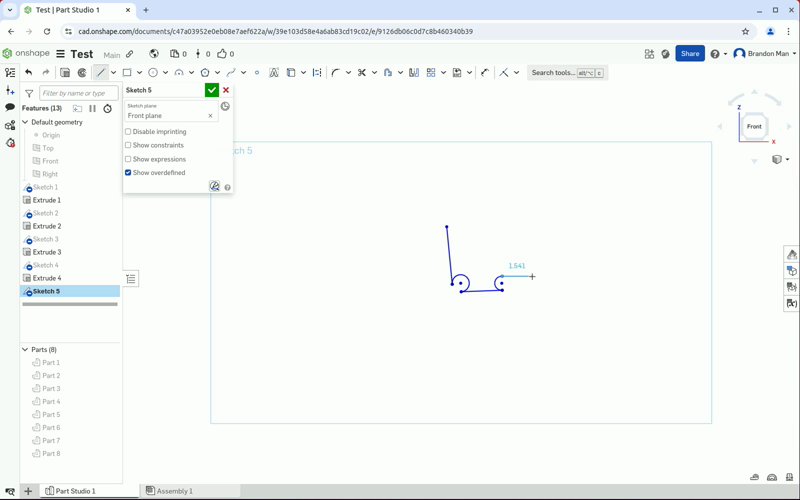
mouse_move(478, 275)
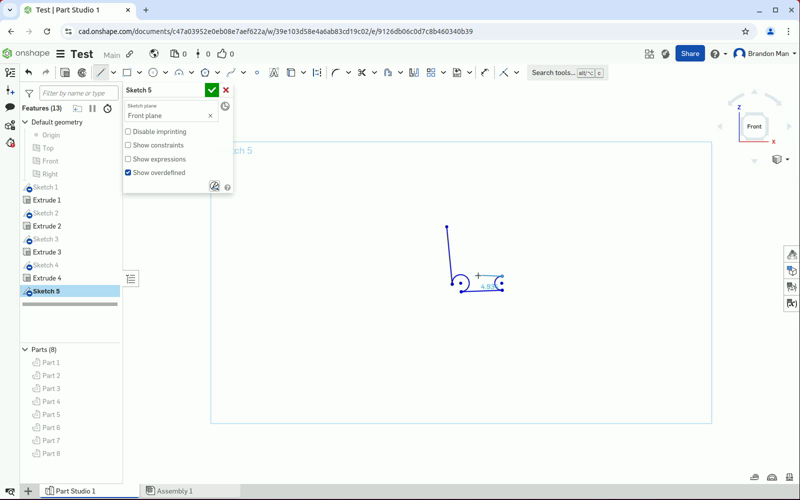
click(478, 275)
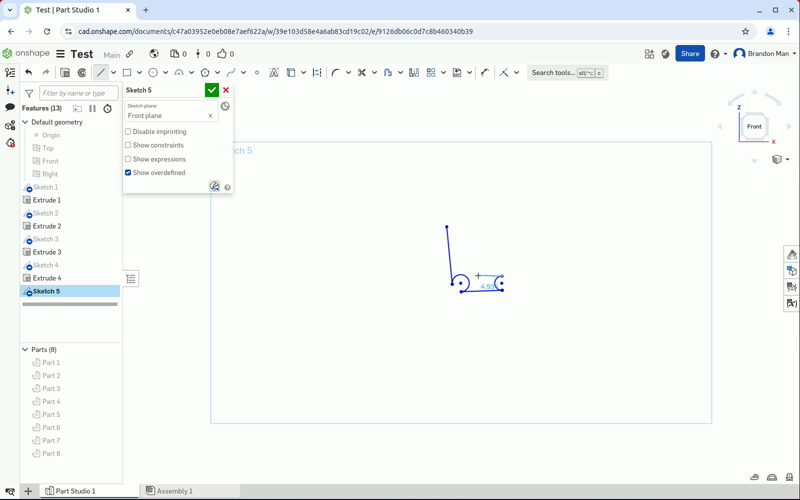
key_up(shift)
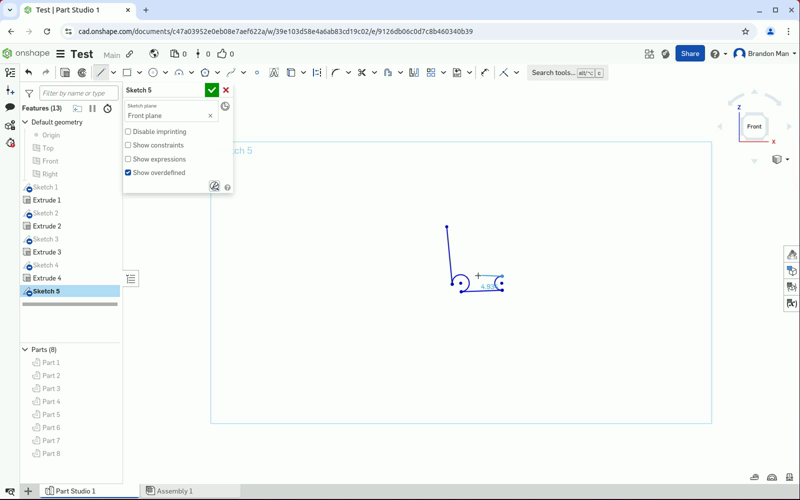
key(esc)
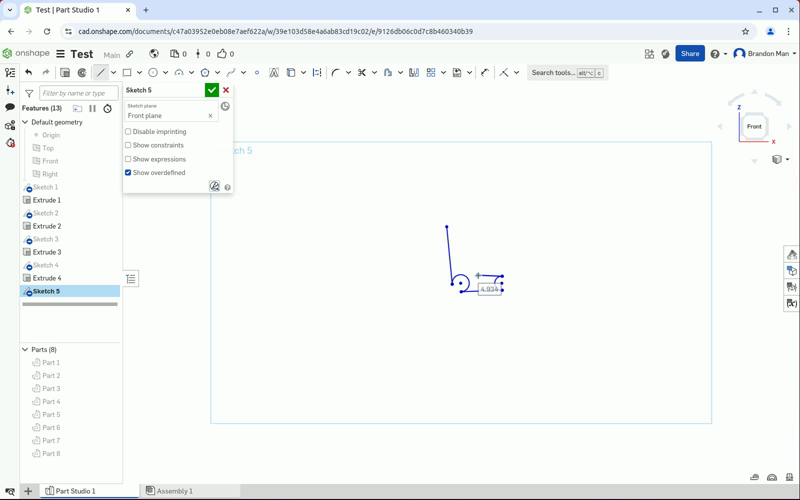
key(a)
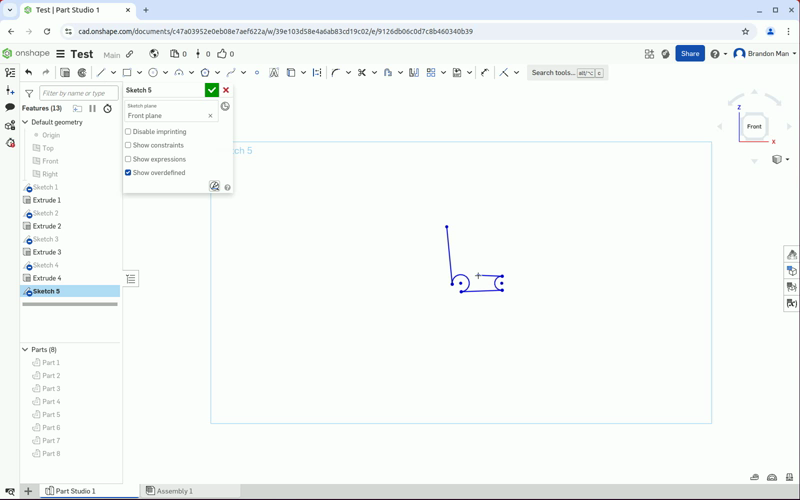
mouse_move(478, 275)
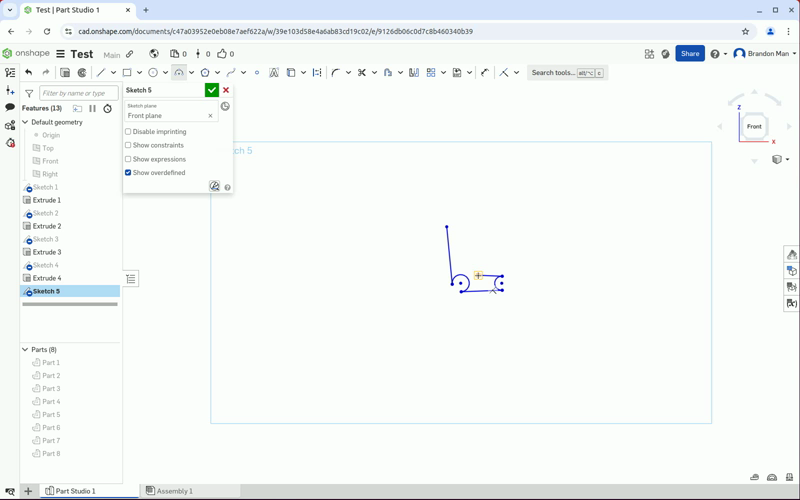
click(478, 275)
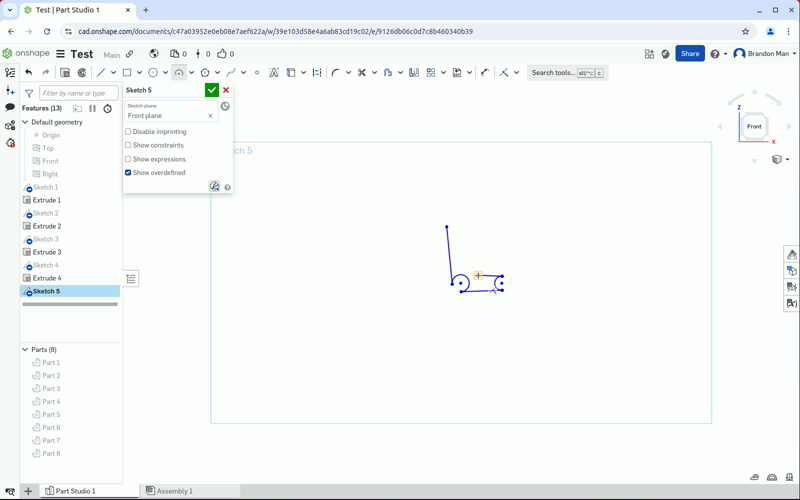
key_down(shift)
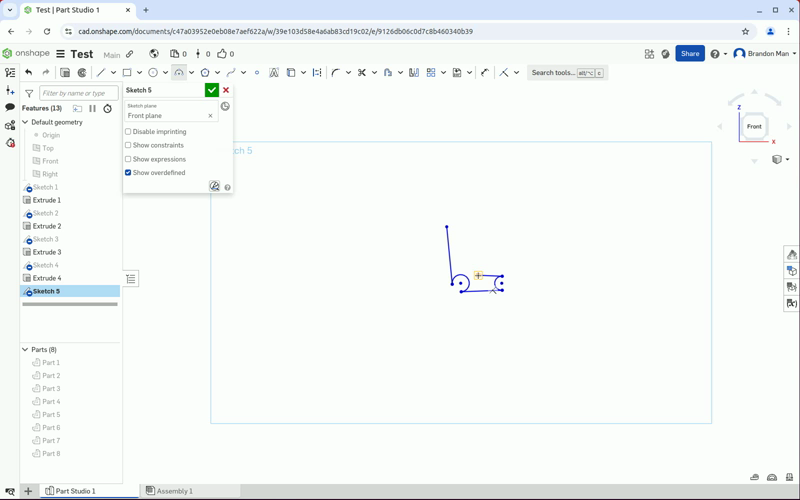
mouse_move(471, 267)
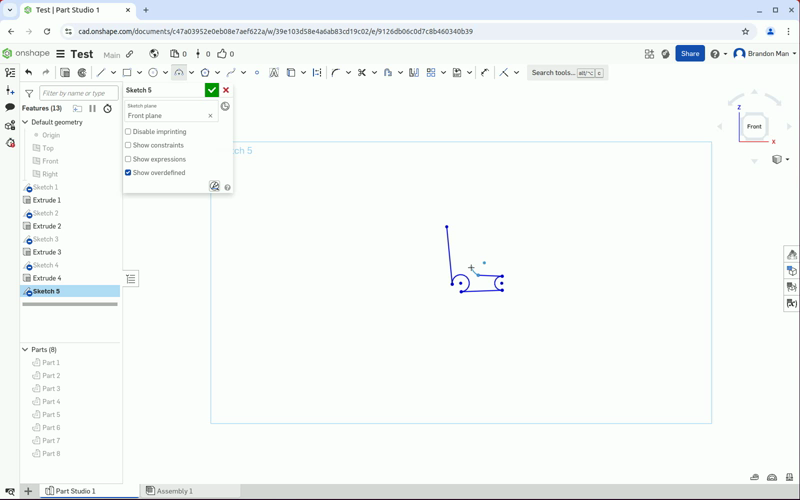
click(471, 267)
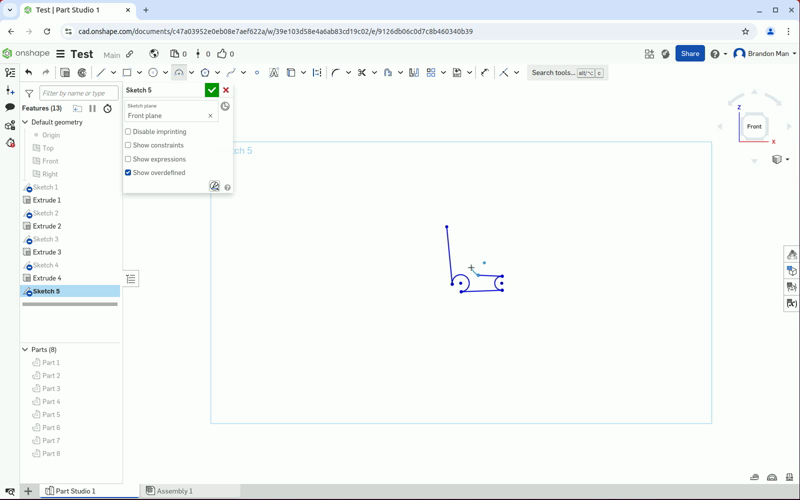
mouse_move(472, 272)
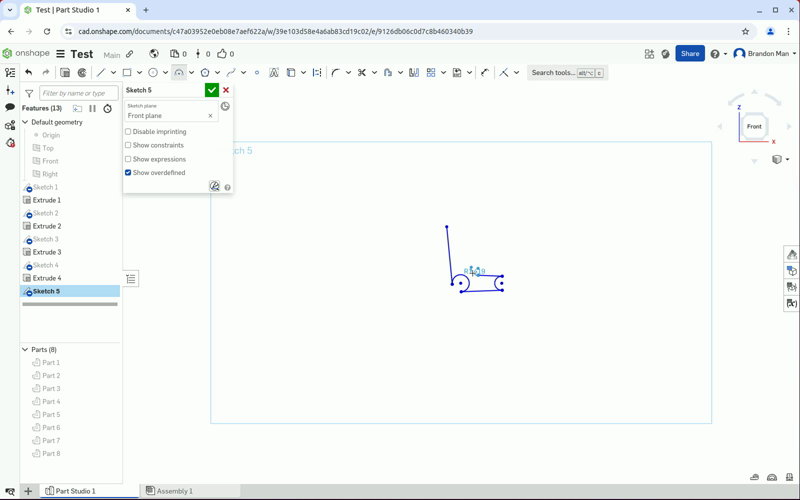
click(472, 272)
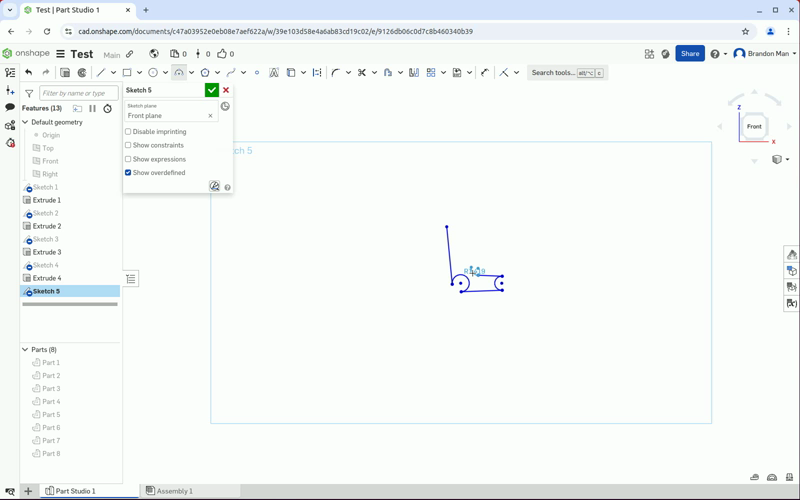
key_up(shift)
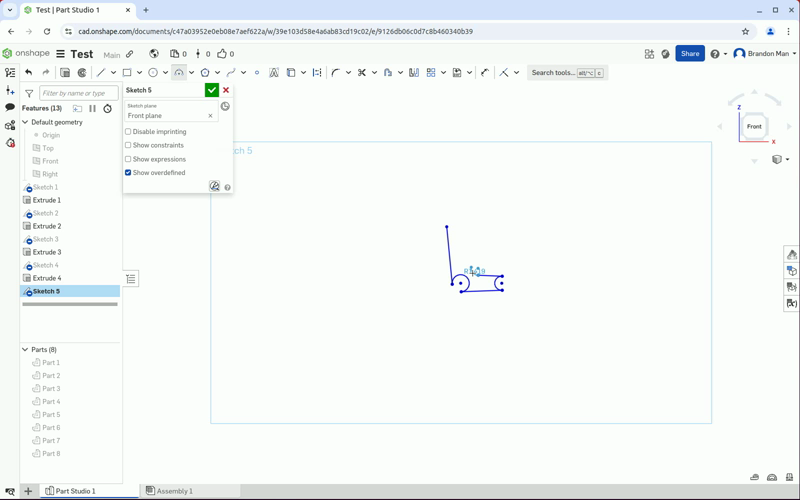
key(esc)
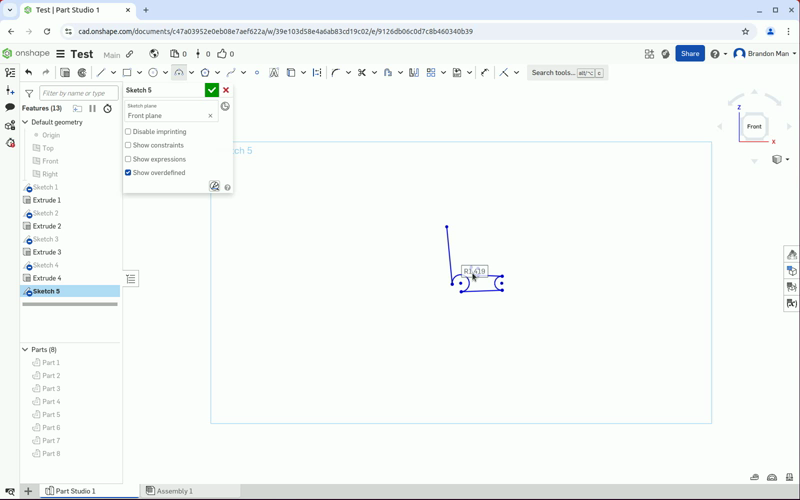
key(l)
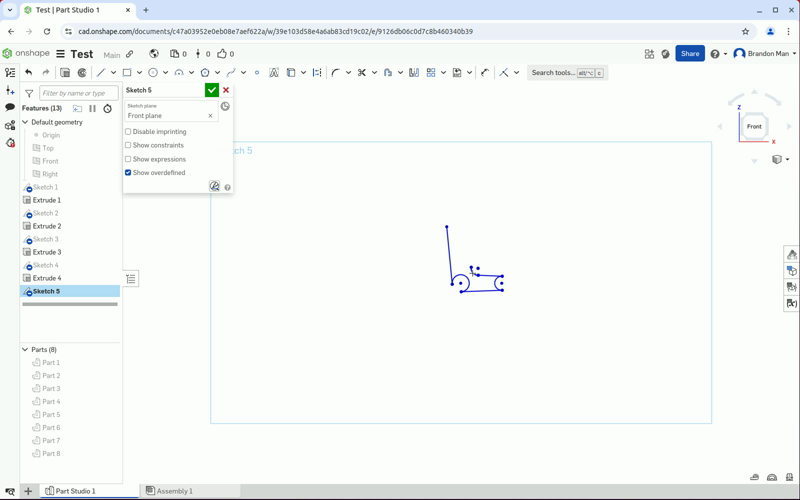
mouse_move(471, 267)
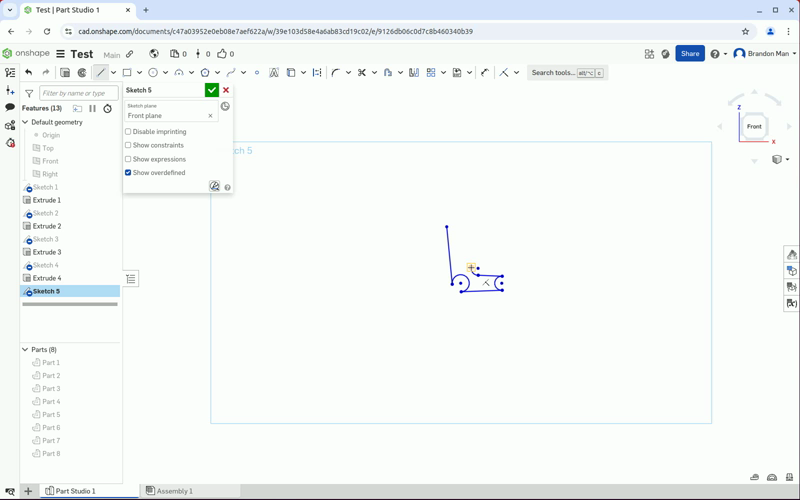
click(471, 267)
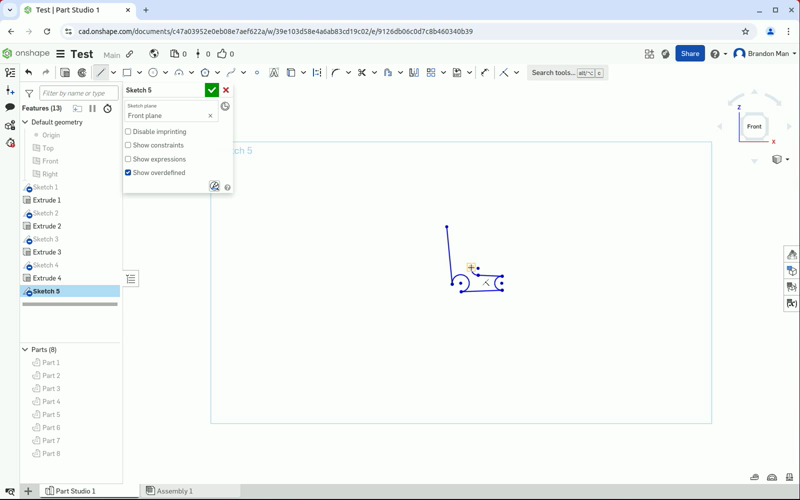
key_down(shift)
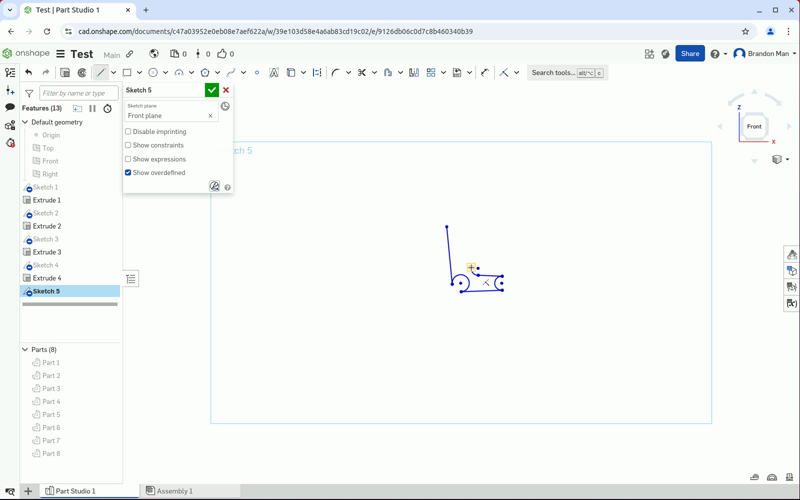
mouse_move(501, 267)
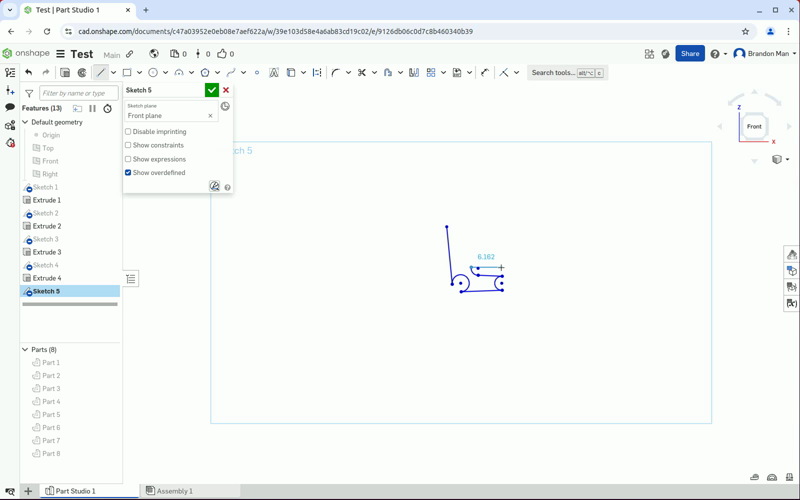
mouse_move(475, 226)
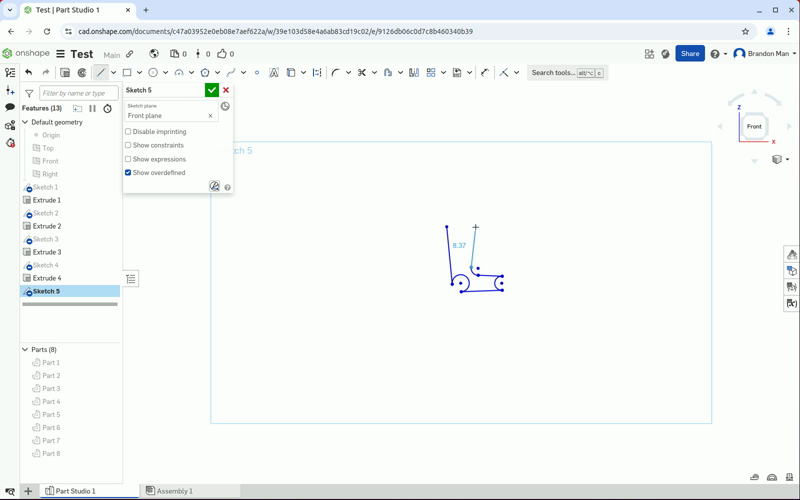
click(475, 226)
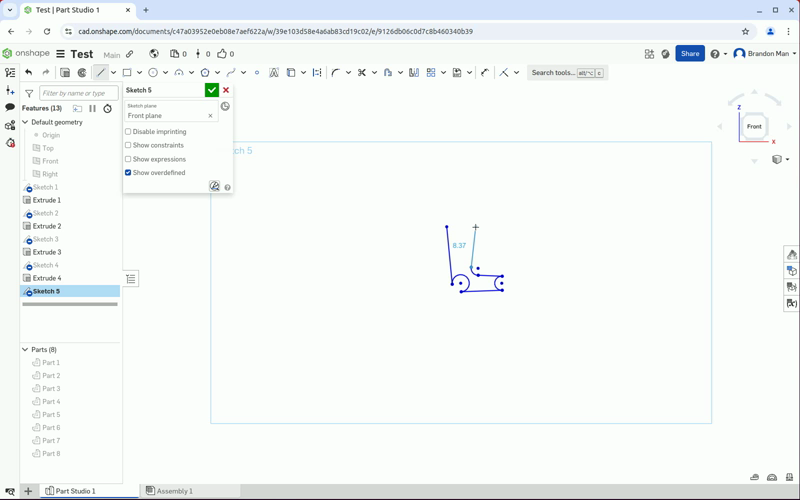
key_up(shift)
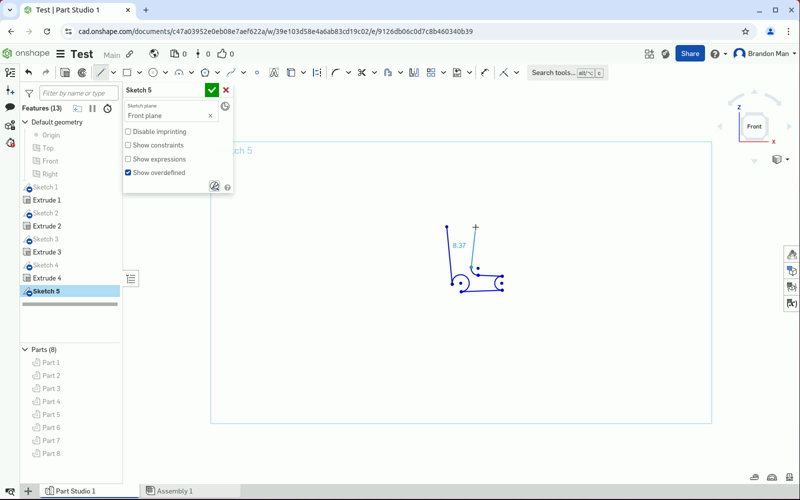
key(esc)
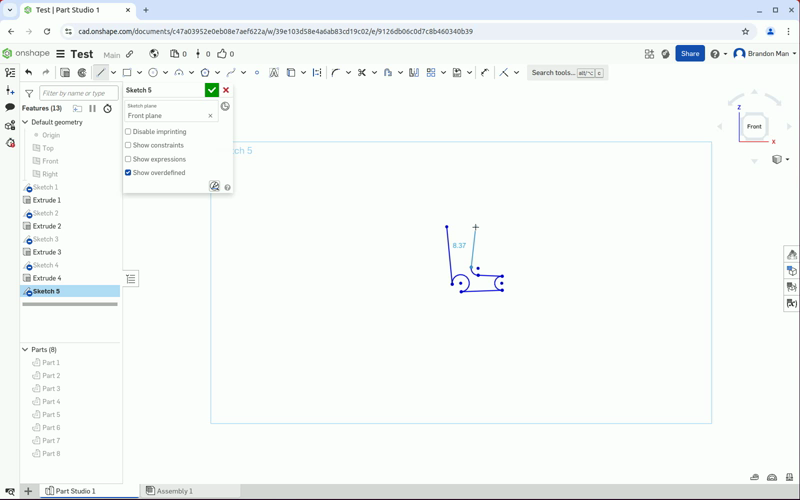
key(a)
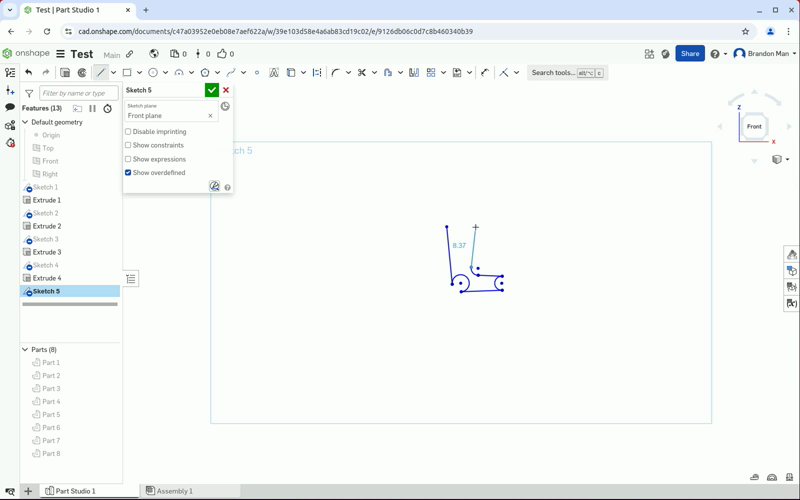
mouse_move(475, 226)
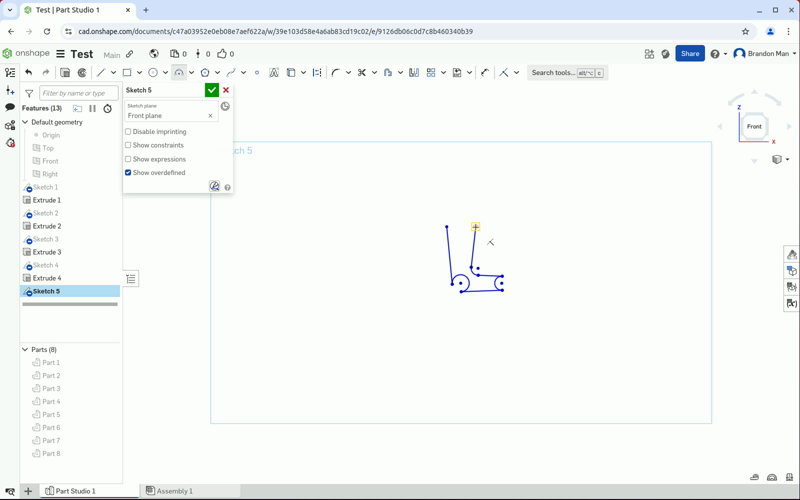
click(475, 226)
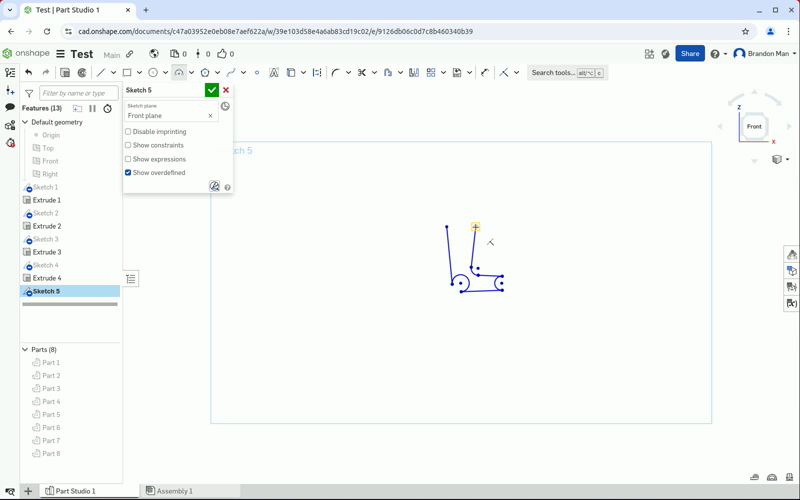
mouse_move(446, 226)
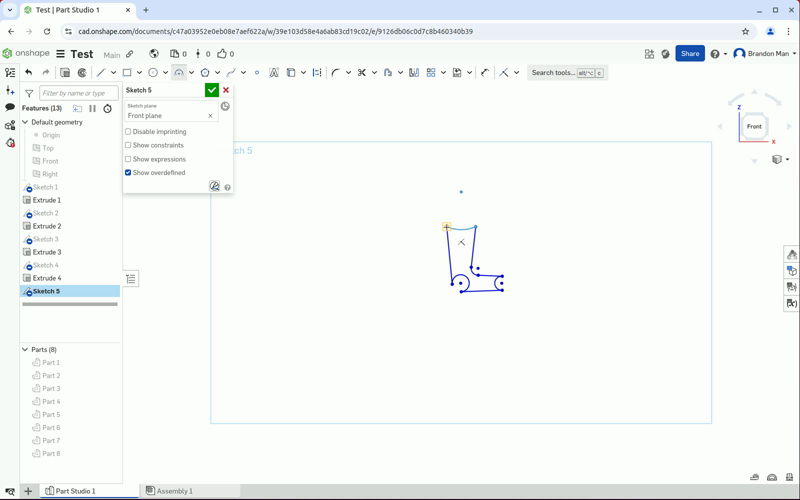
click(446, 226)
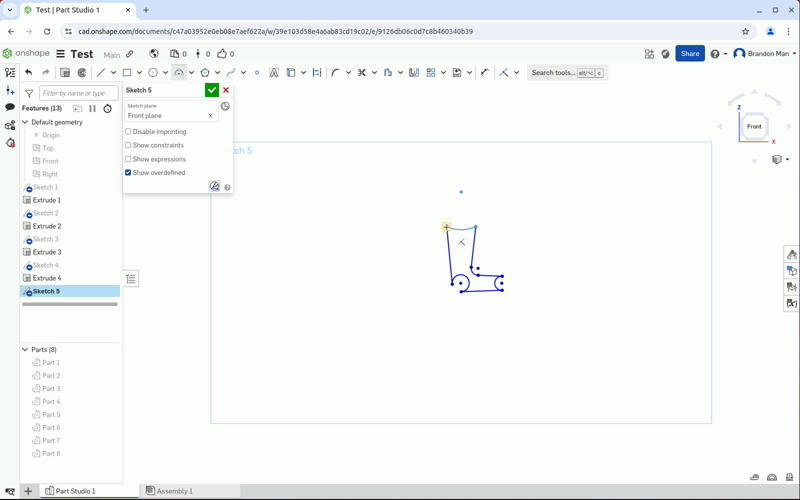
key_down(shift)
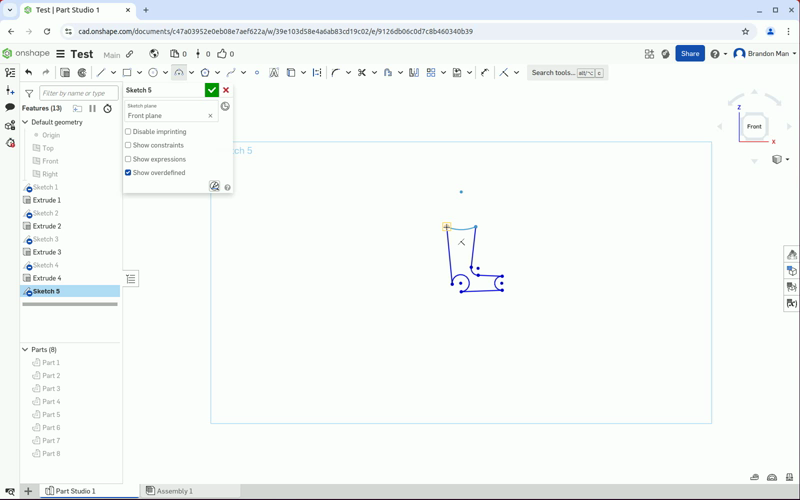
mouse_move(461, 239)
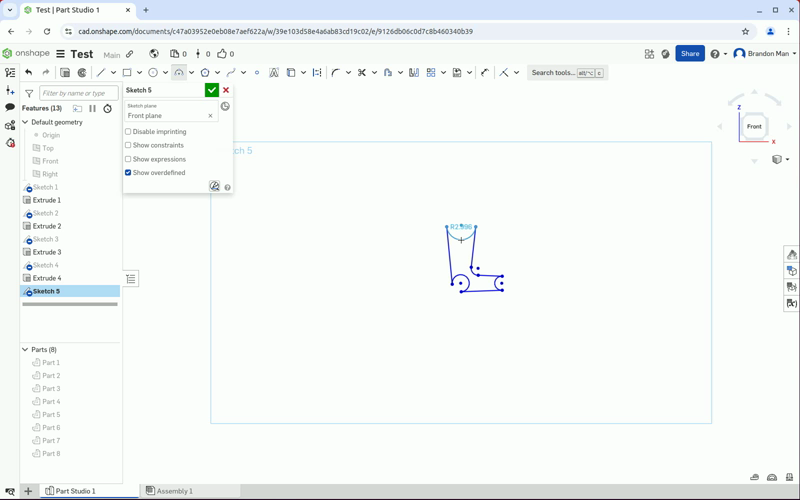
click(461, 239)
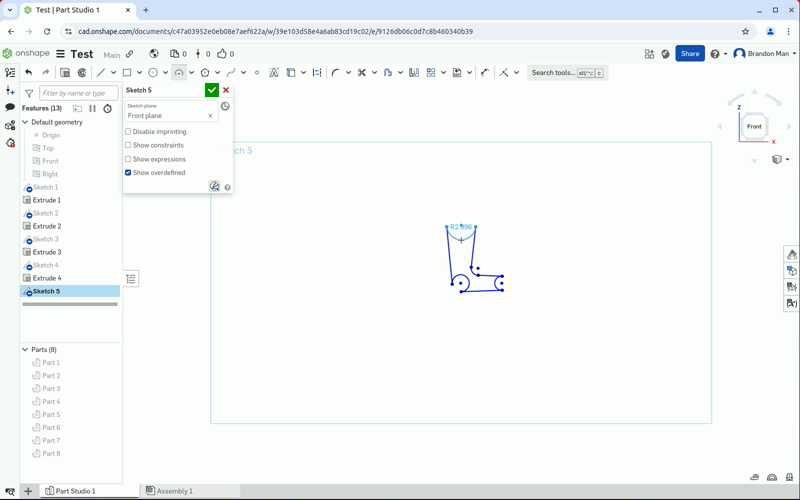
key_up(shift)
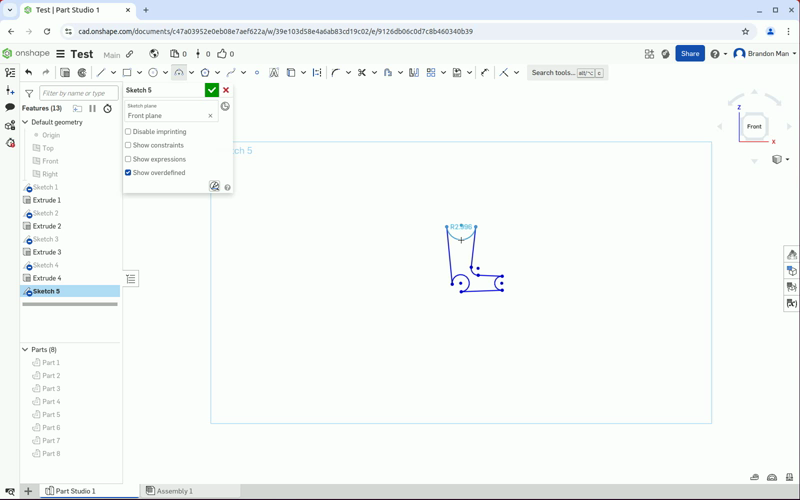
key(esc)
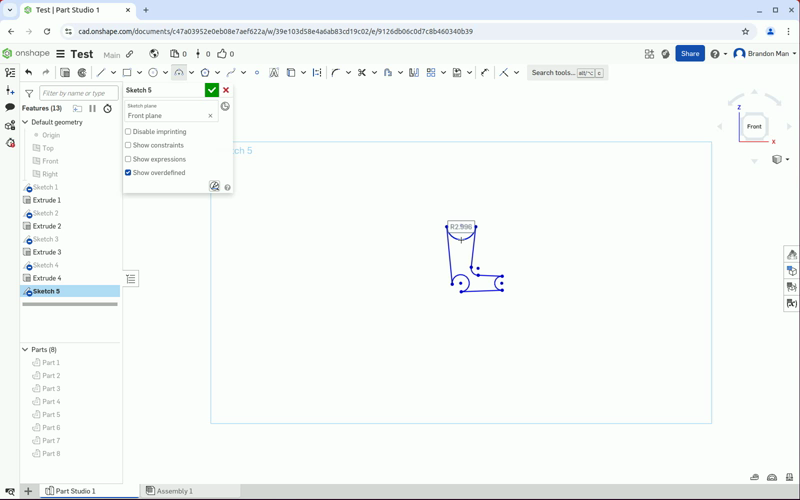
mouse_move(477, 288)
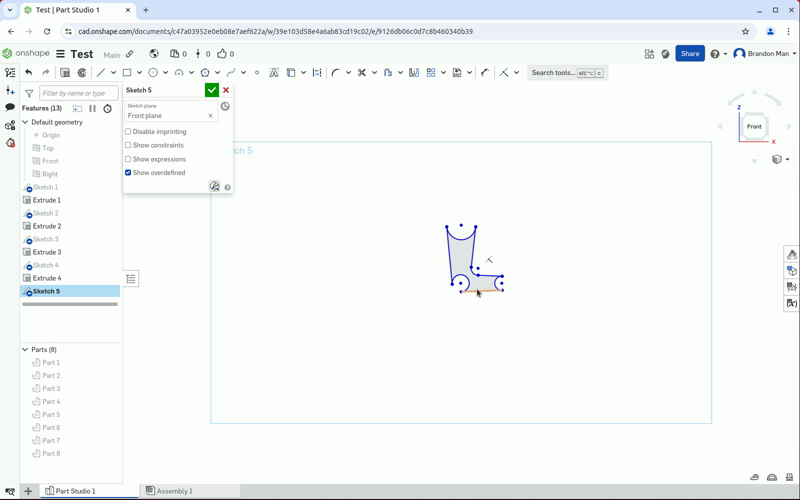
scroll(6)
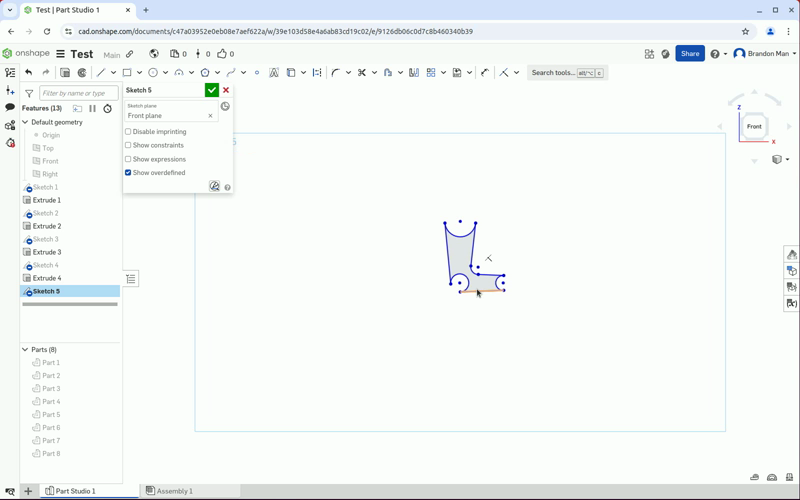
scroll(6)
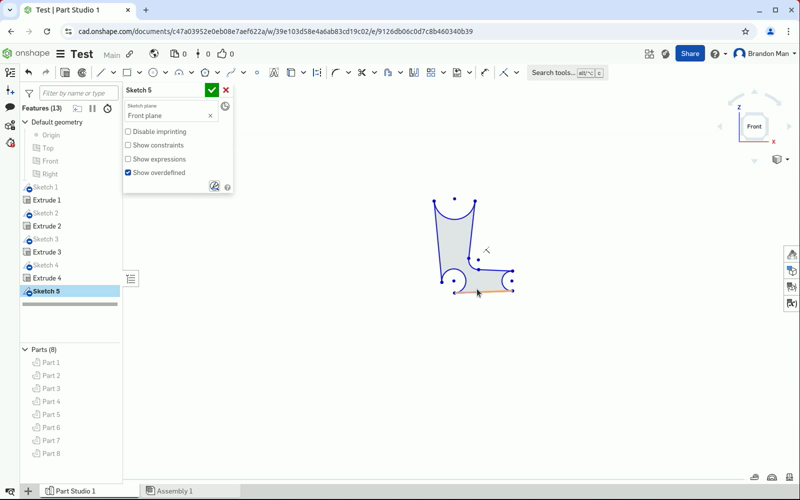
scroll(6)
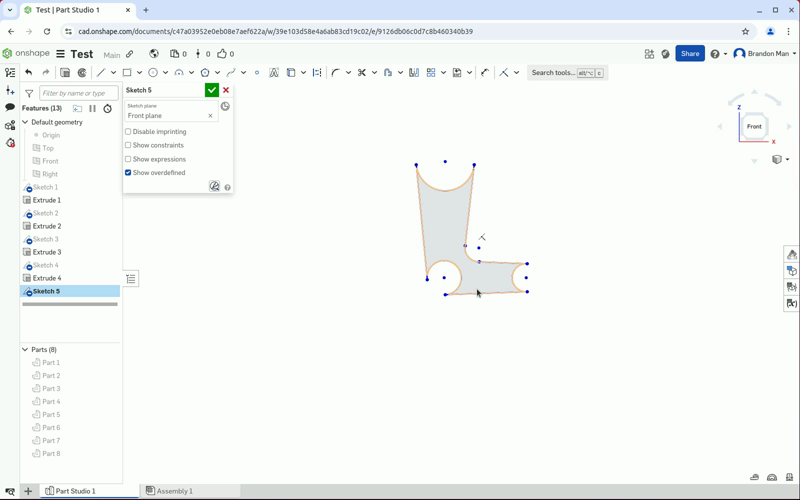
scroll(6)
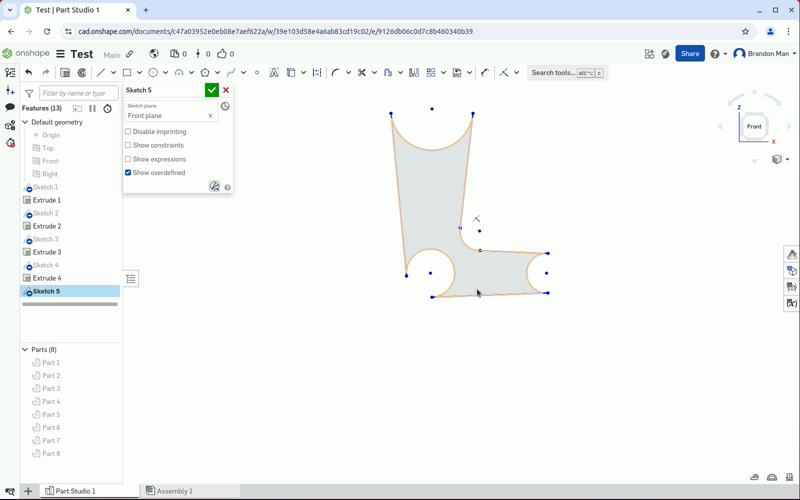
scroll(6)
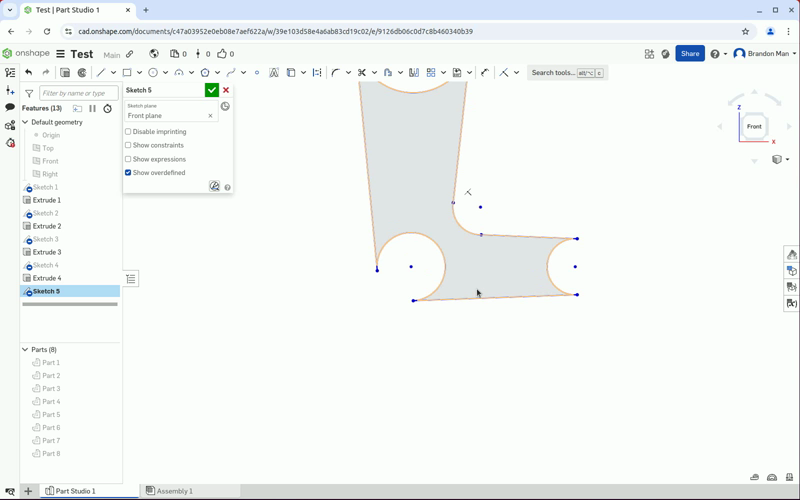
scroll(6)
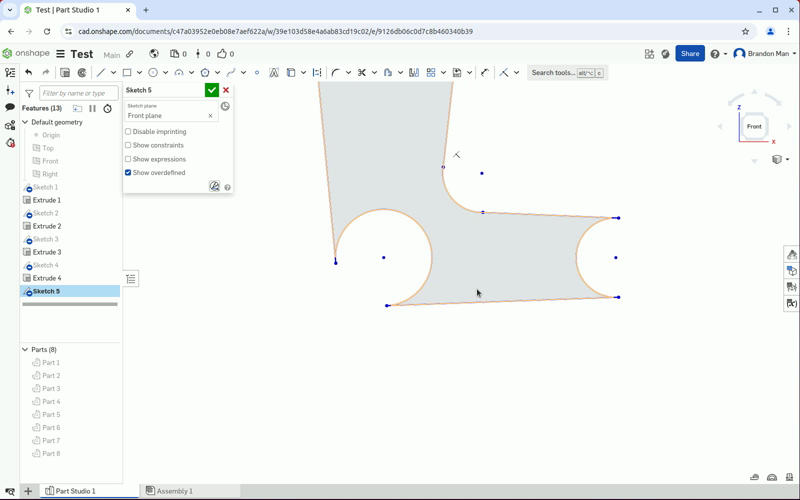
scroll(6)
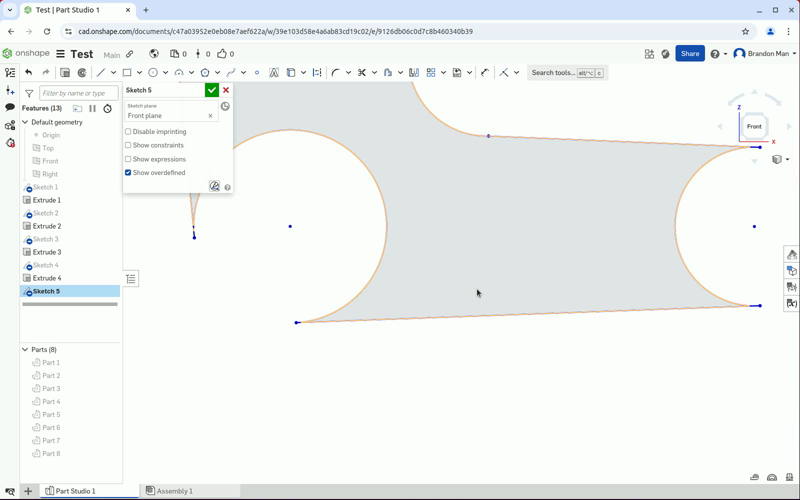
click(477, 288)
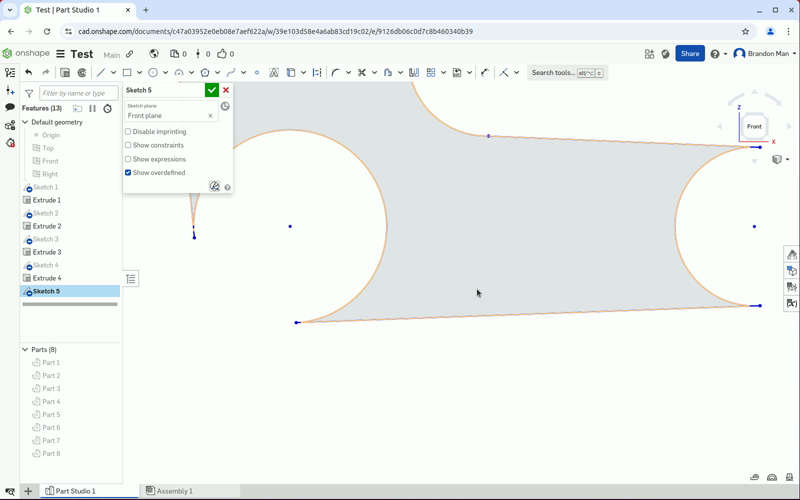
scroll(-6)
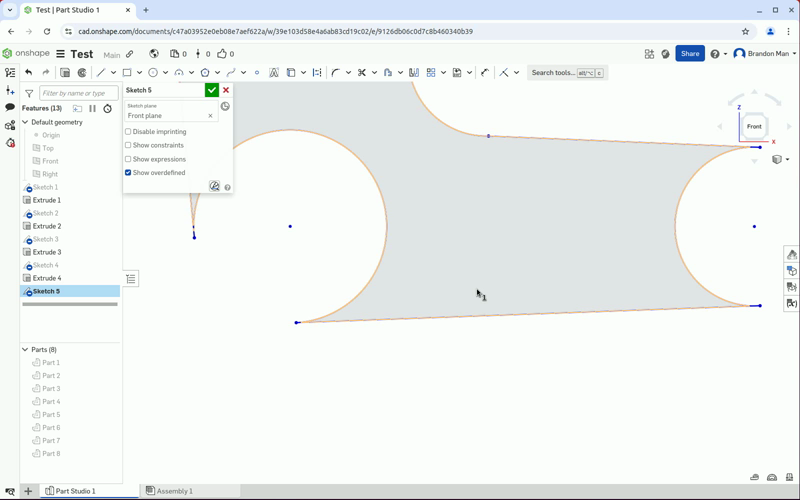
scroll(-6)
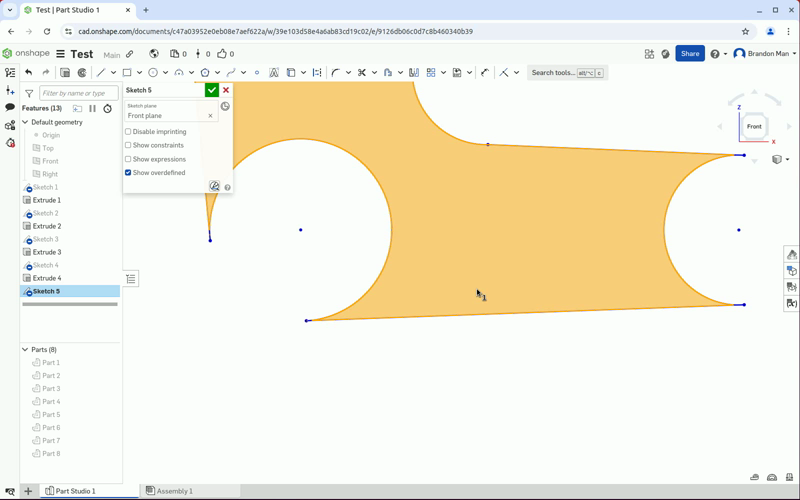
scroll(-6)
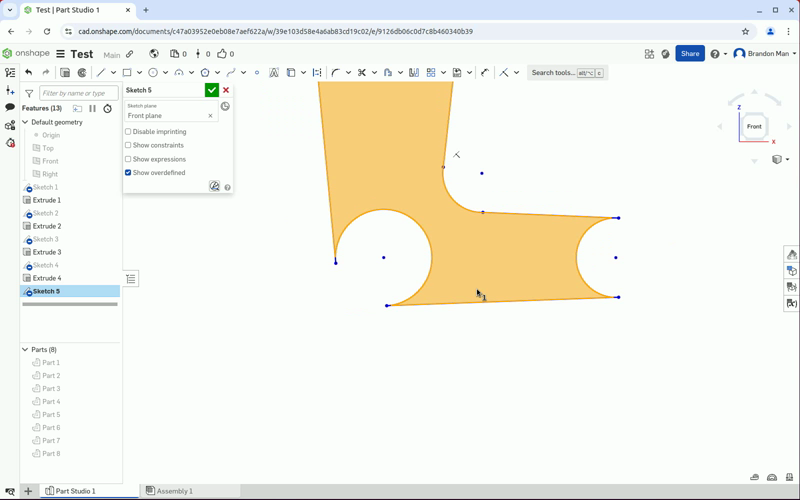
scroll(-6)
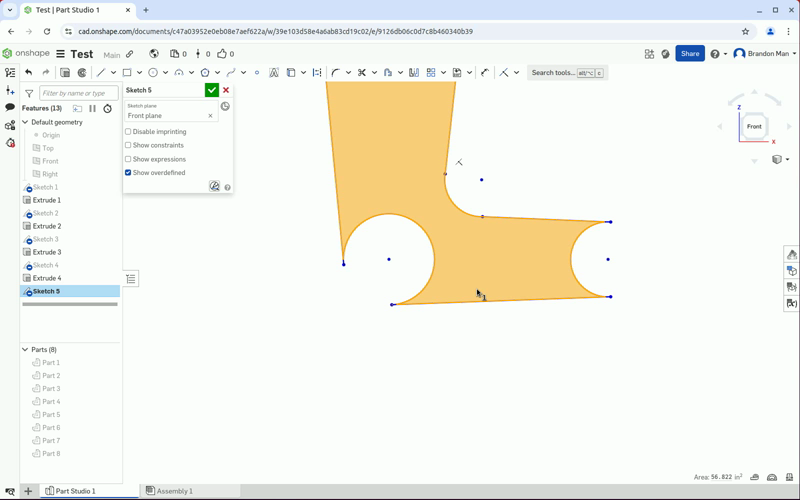
scroll(-6)
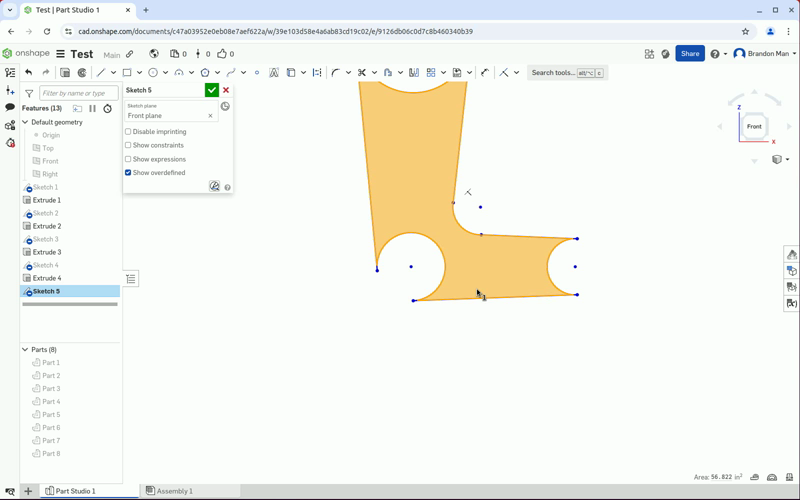
scroll(-6)
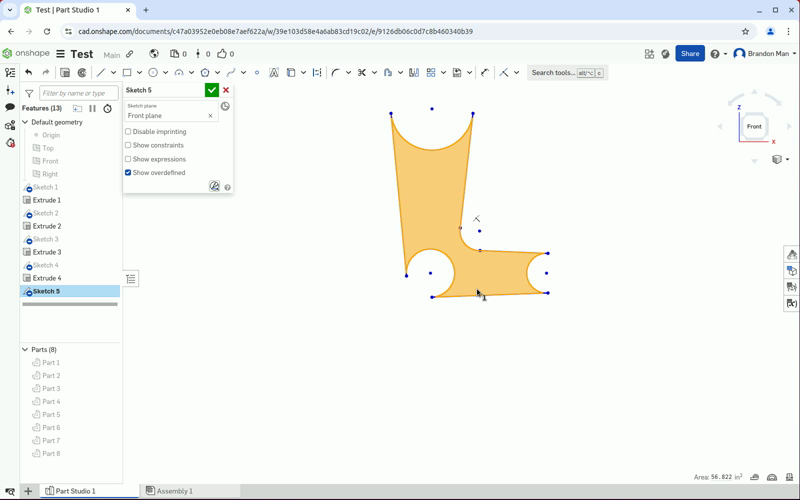
scroll(-6)
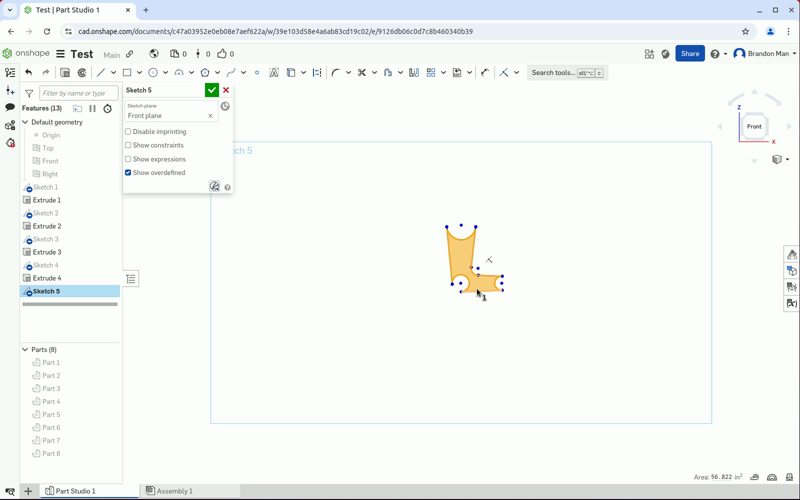
mouse_move(73, 352)
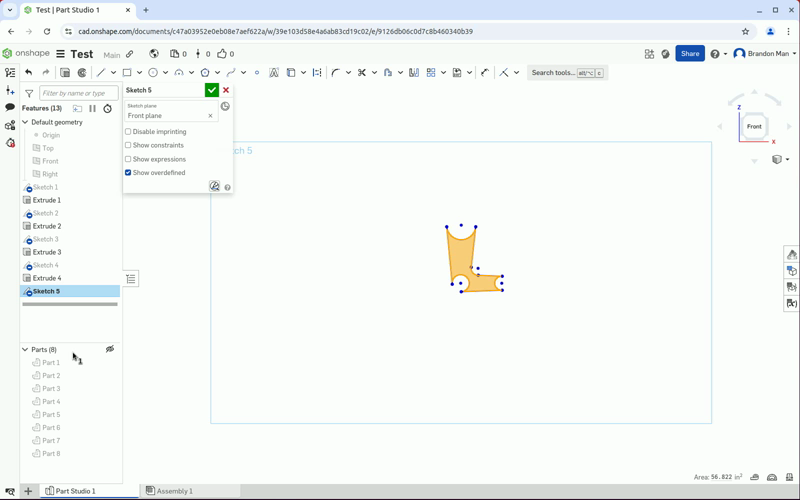
key(shift+y)
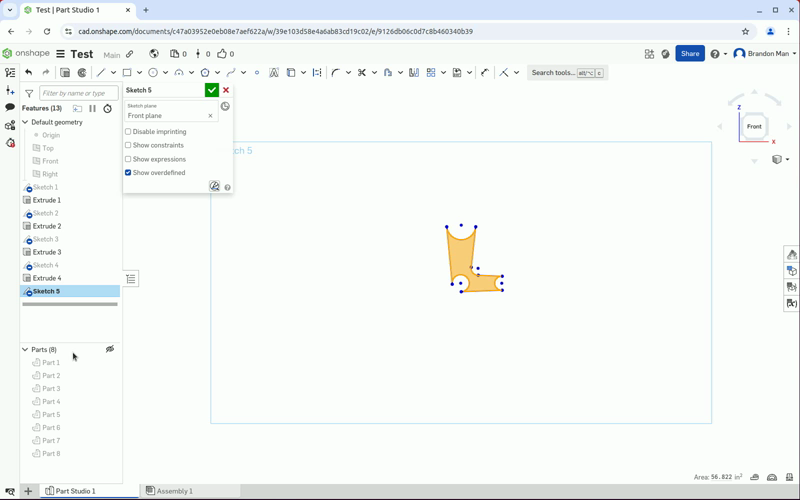
key(shift+e)
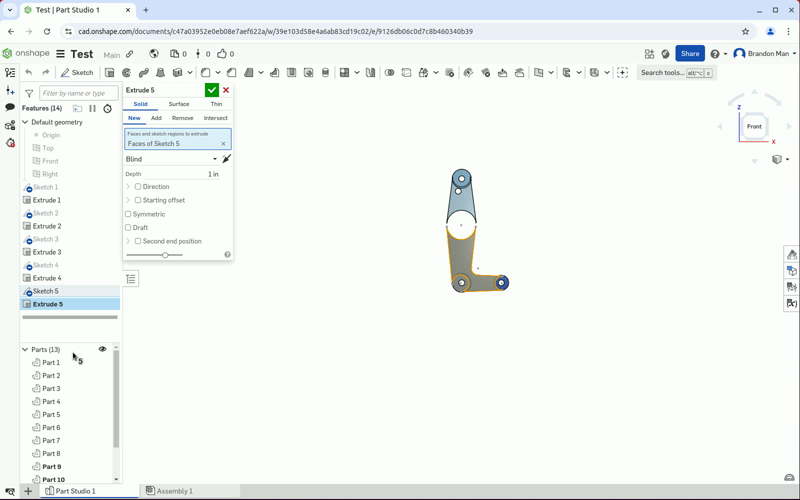
mouse_move(143, 106)
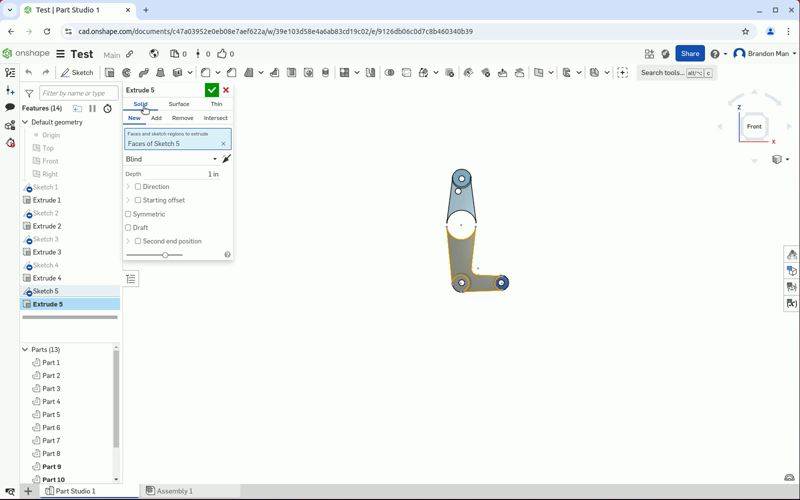
click(143, 106)
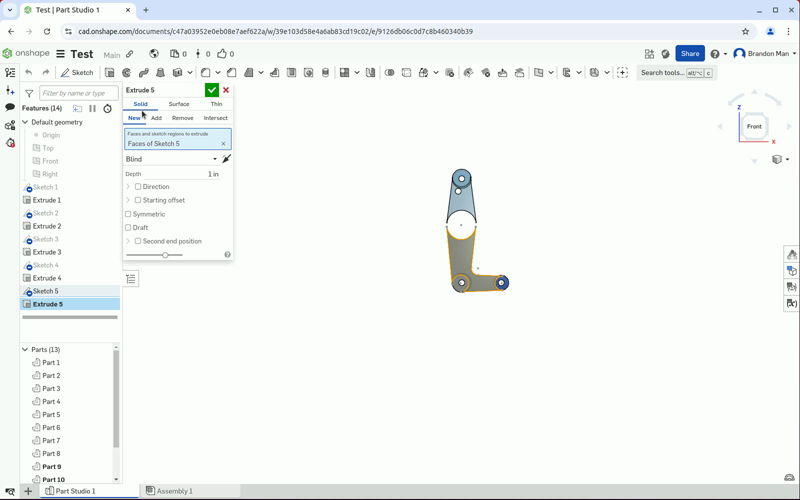
mouse_move(137, 120)
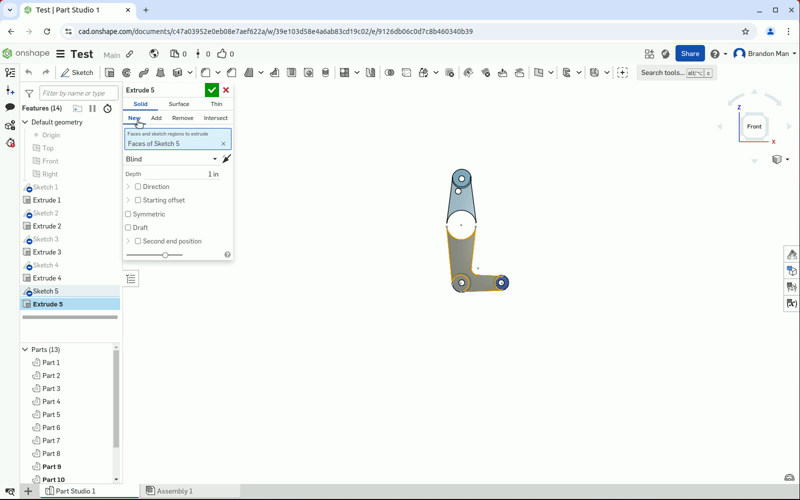
click(137, 120)
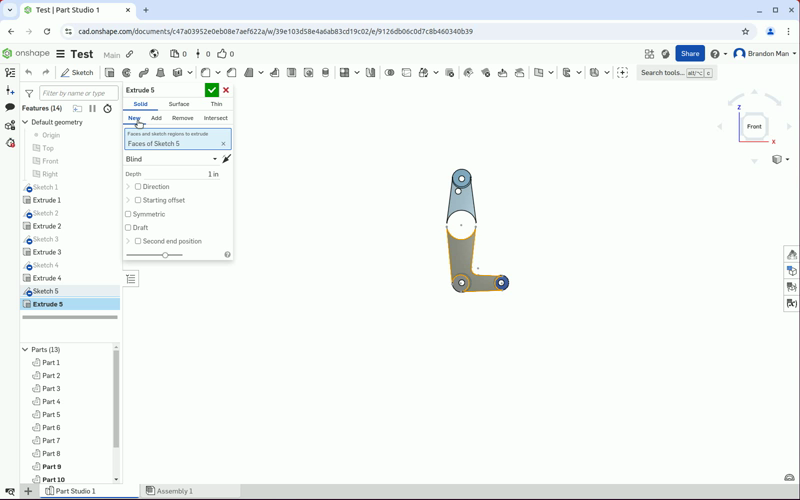
key(tab, 4)
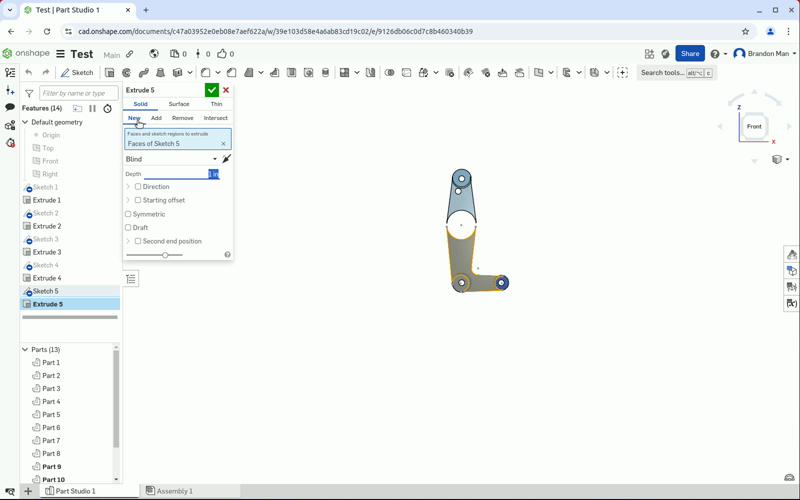
text(0.481)
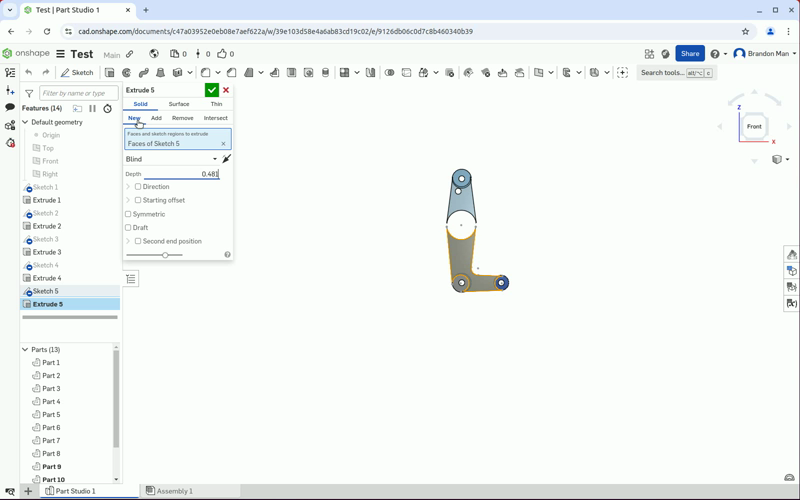
key(enter)
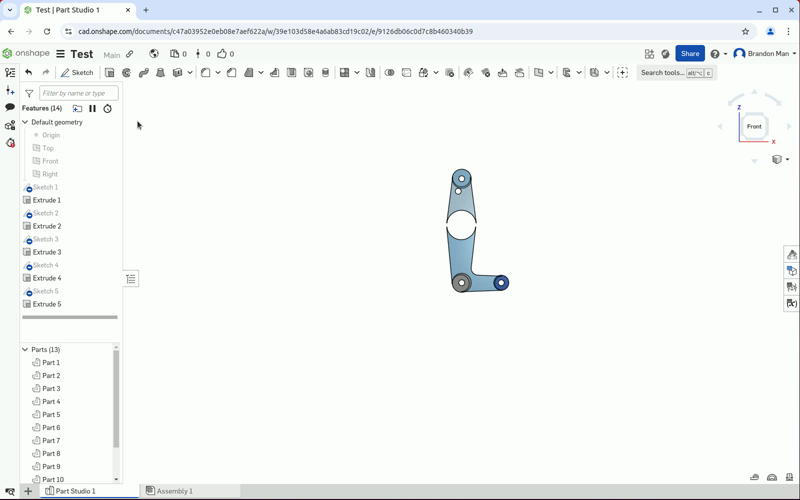
key(shift+h)
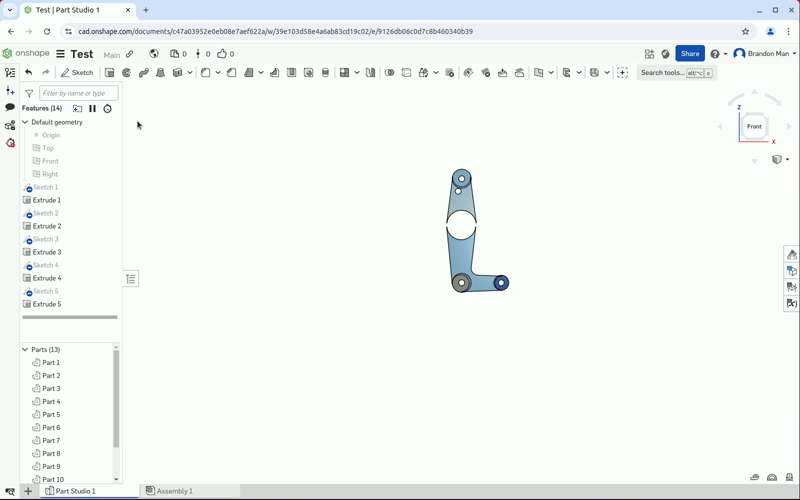
key(shift+h)
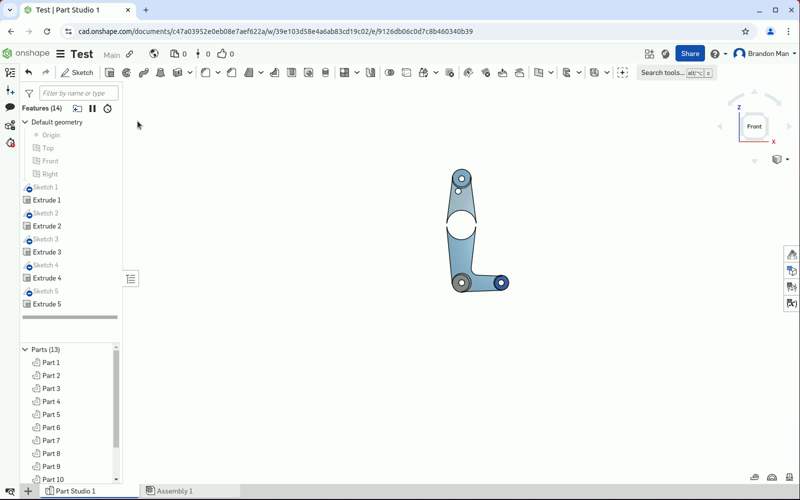
mouse_move(73, 189)
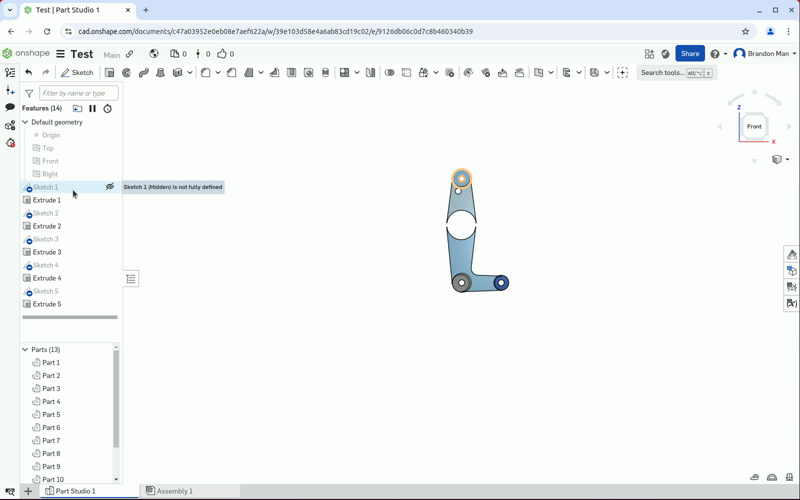
click(73, 189)
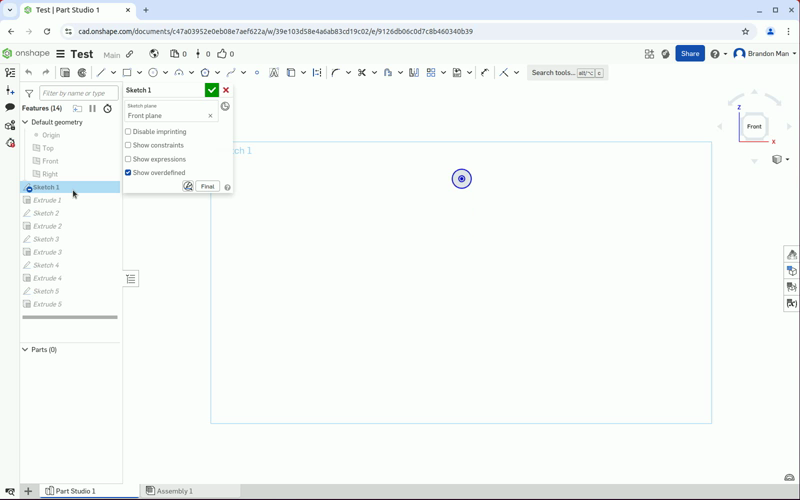
mouse_move(229, 92)
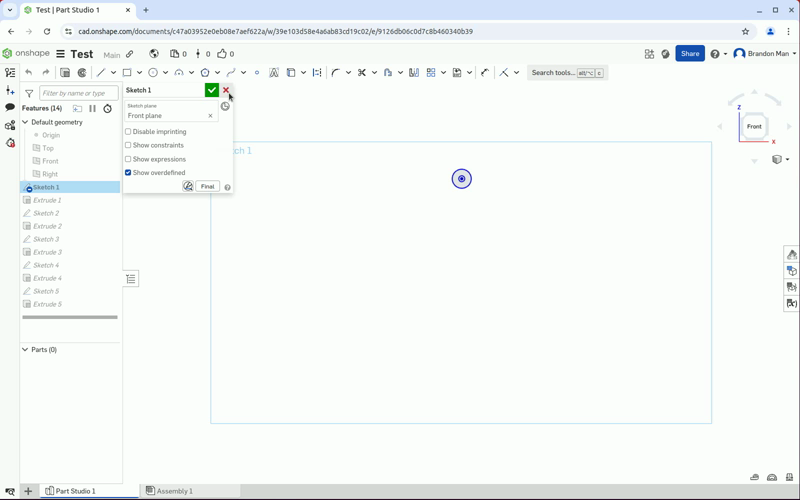
click(229, 92)
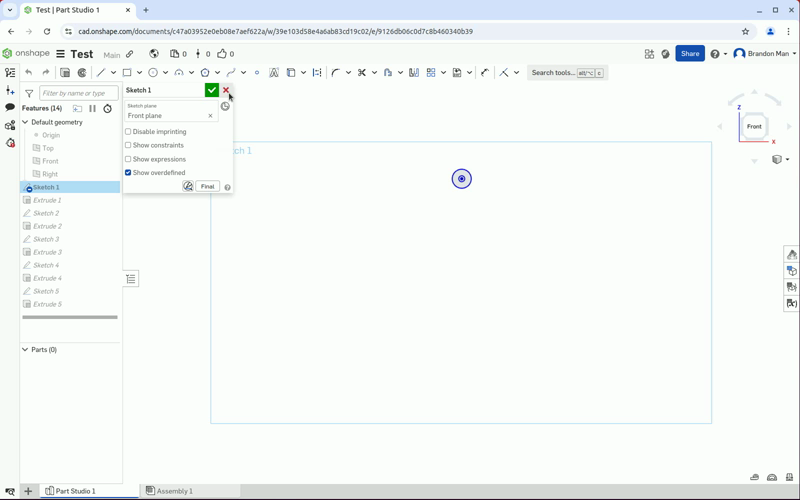
key(shift+s)
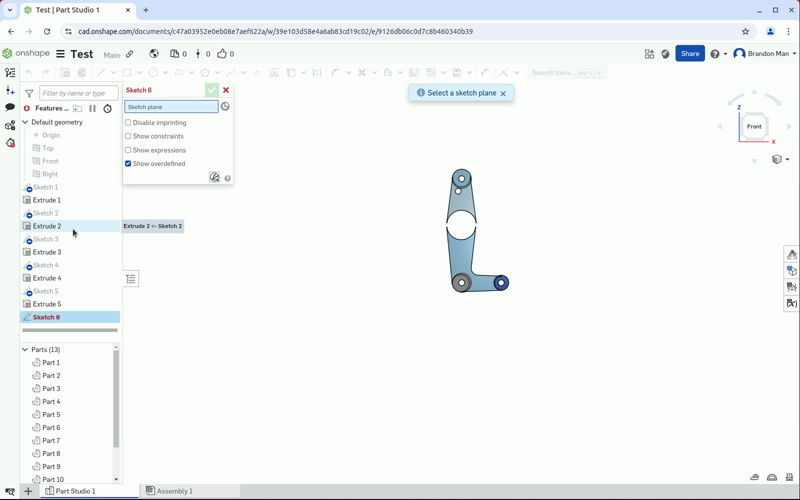
scroll(3)
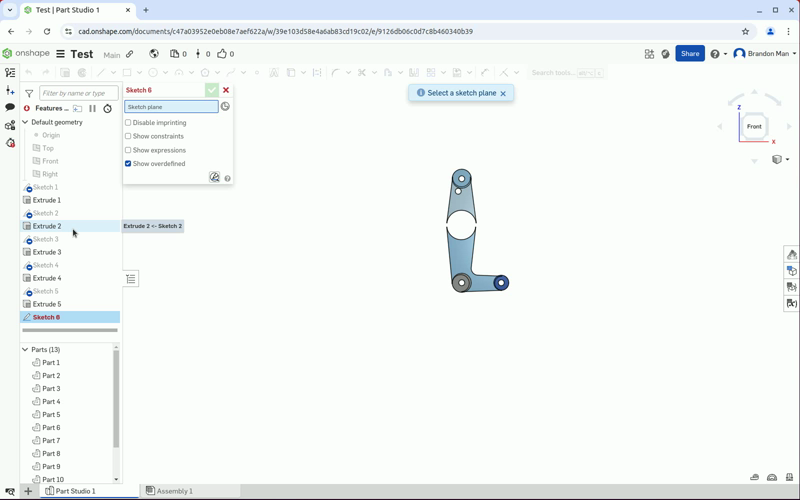
mouse_move(73, 163)
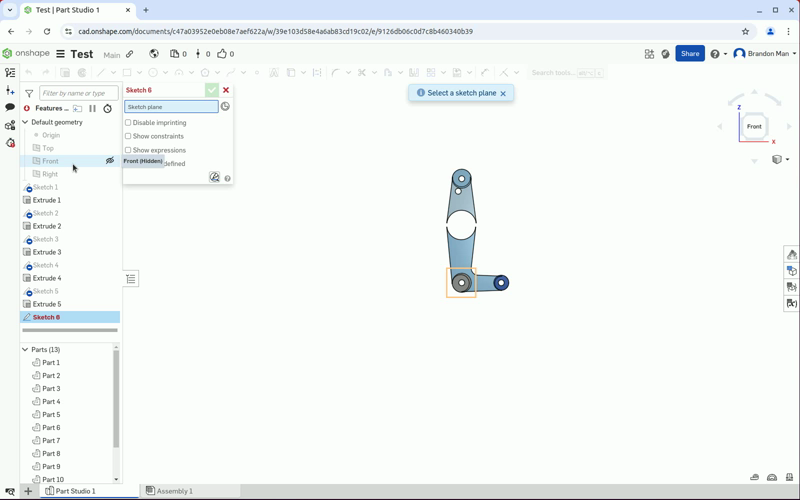
click(73, 163)
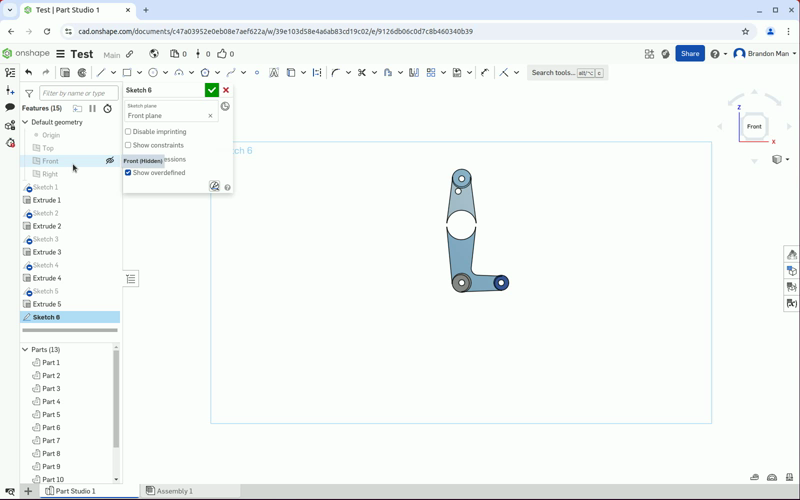
mouse_move(69, 352)
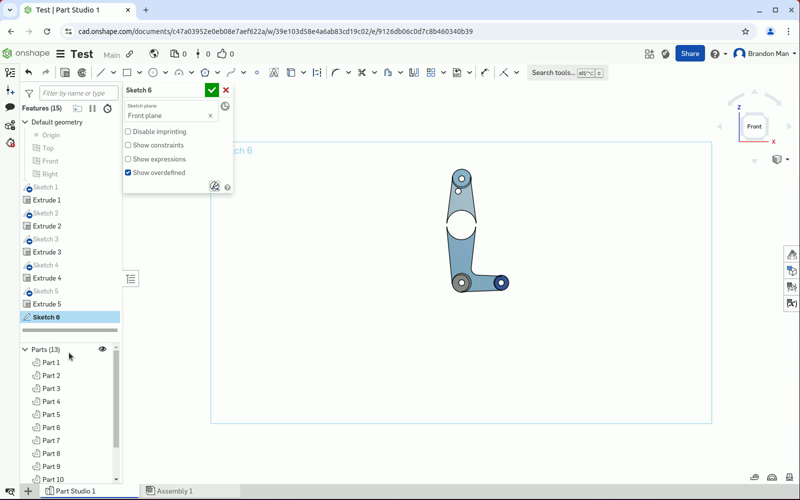
key(y)
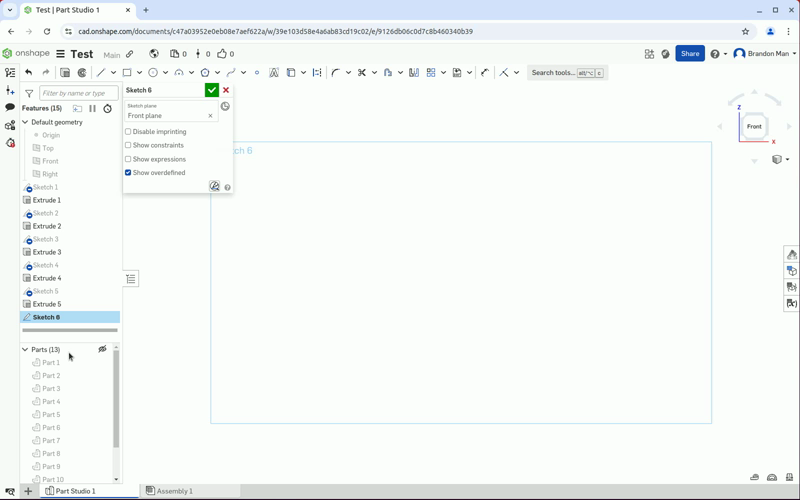
key(c)
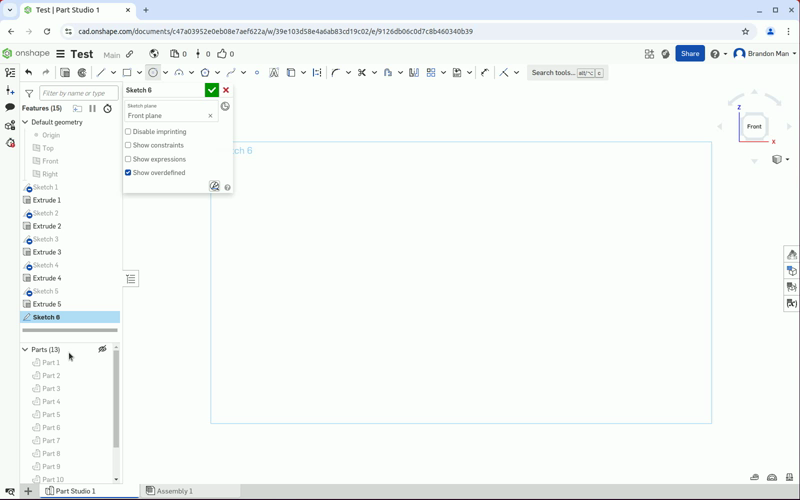
key_down(shift)
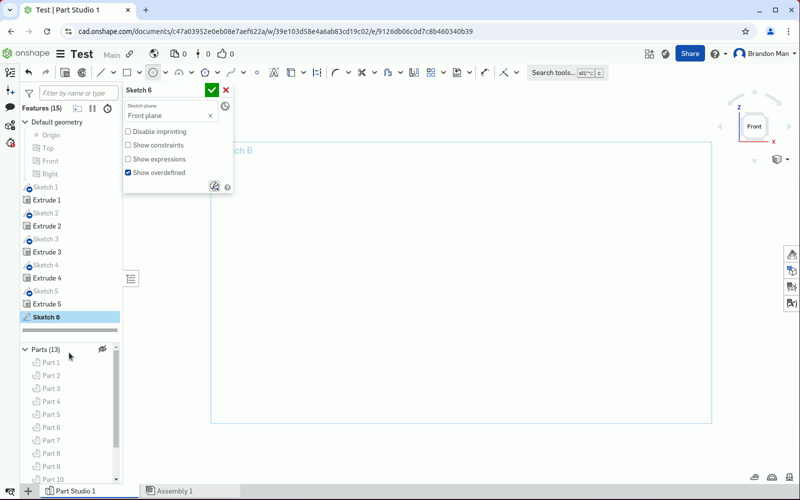
mouse_move(461, 225)
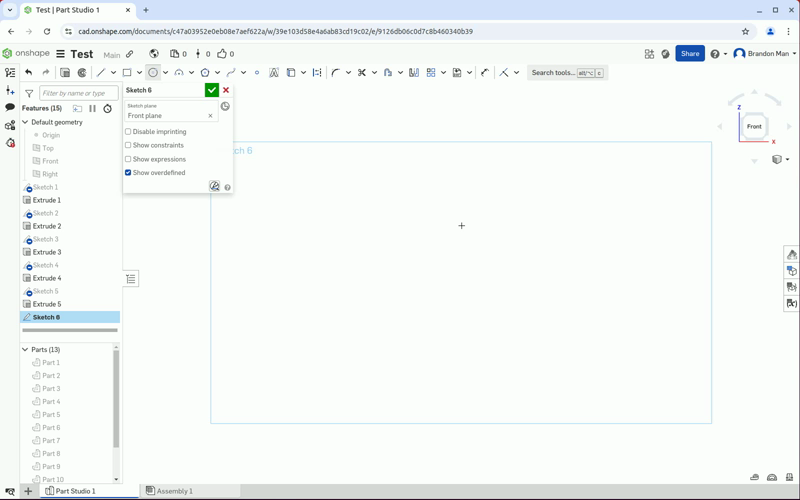
click(461, 225)
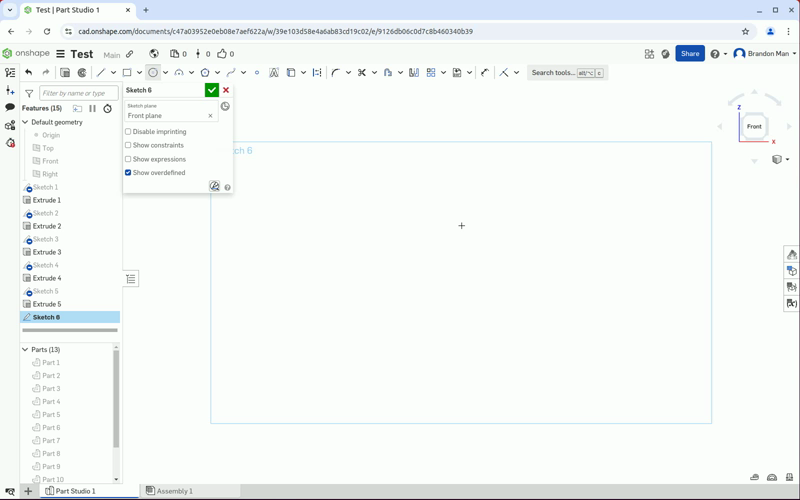
key_up(shift)
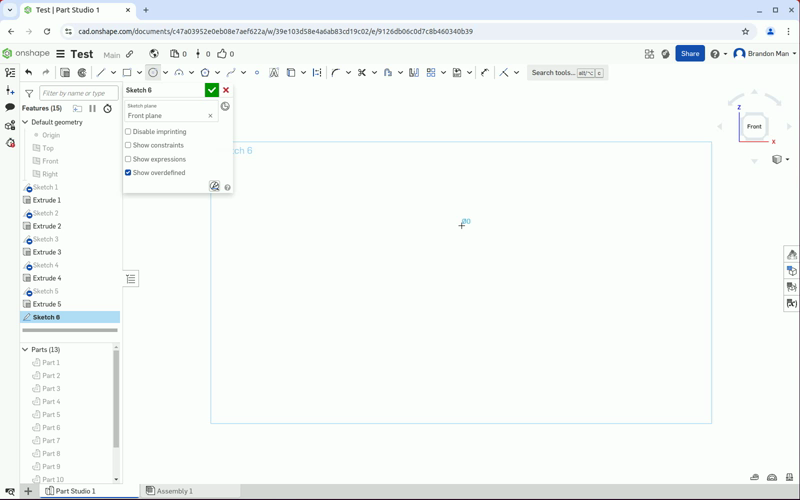
mouse_move(477, 225)
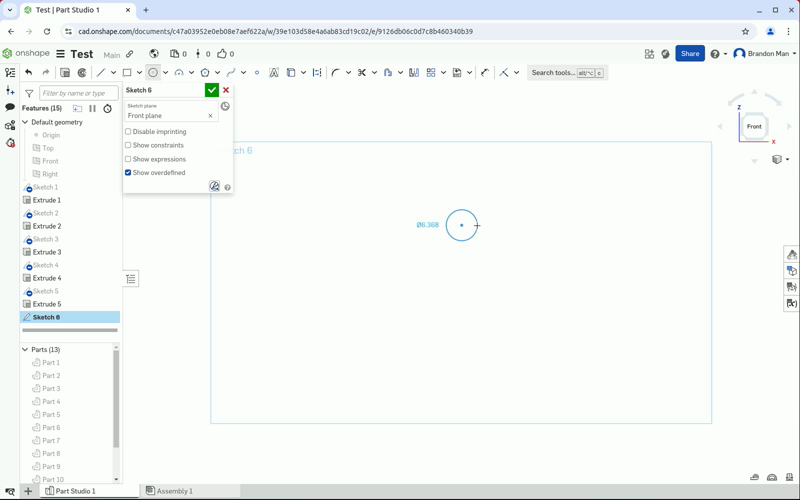
click(477, 225)
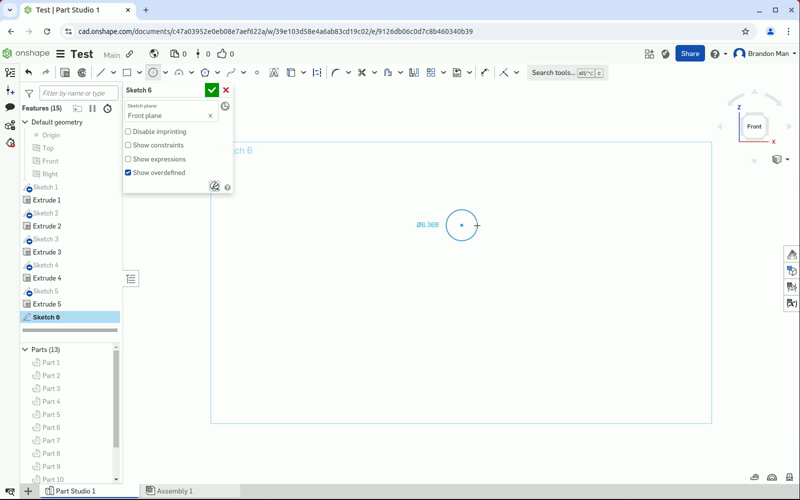
key(esc)
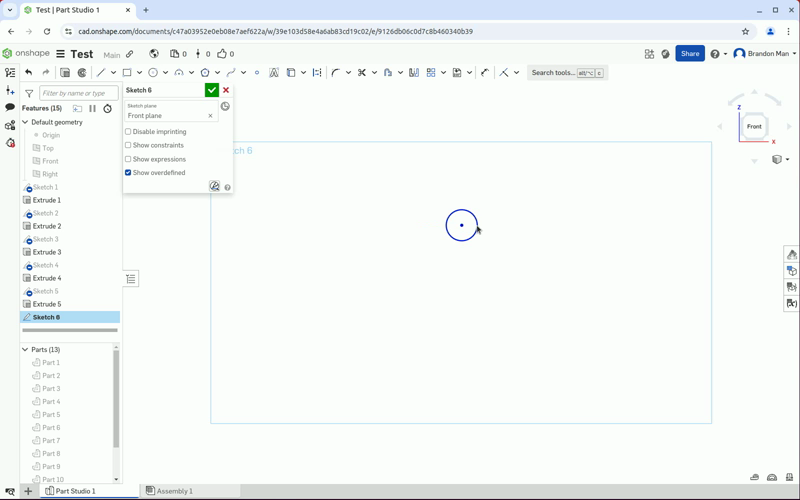
key(c)
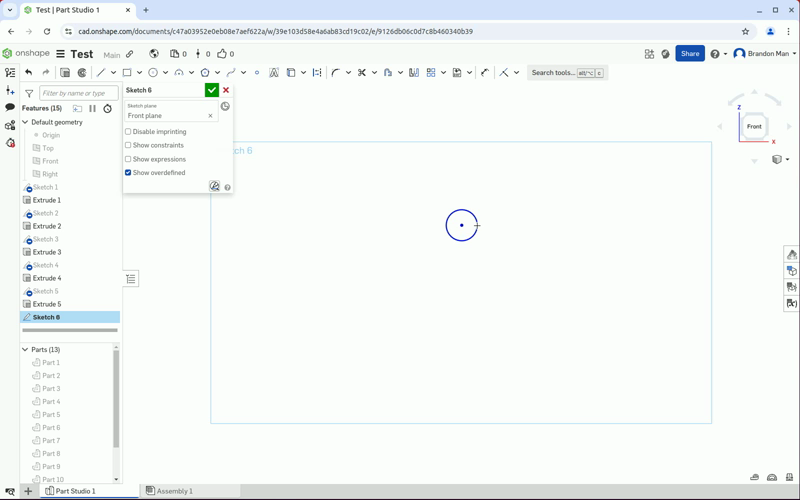
key_down(shift)
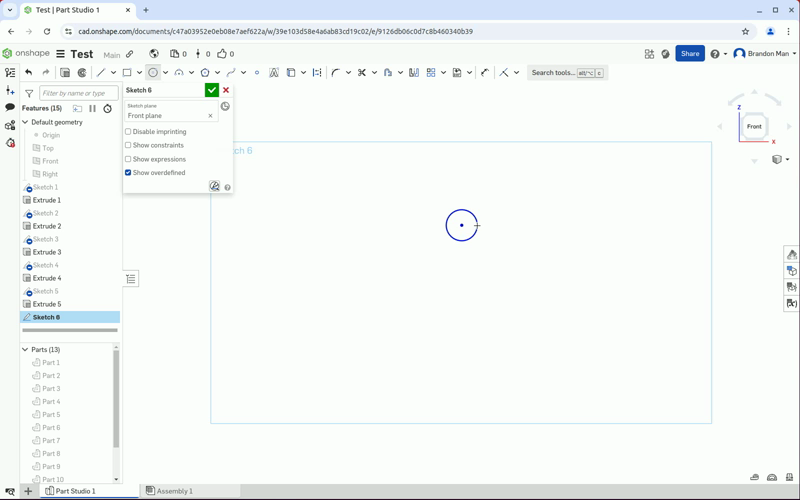
mouse_move(461, 225)
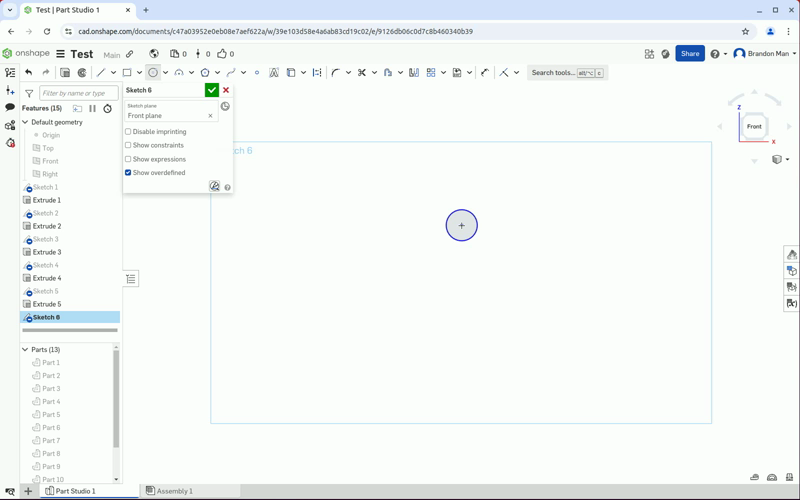
click(461, 225)
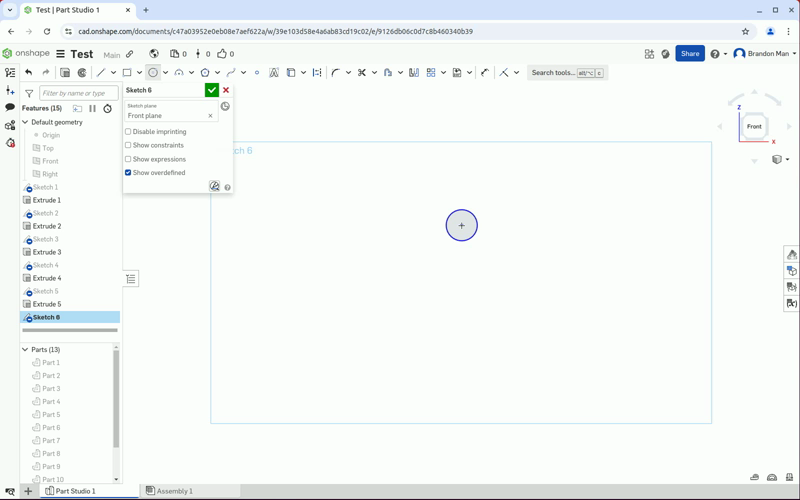
key_up(shift)
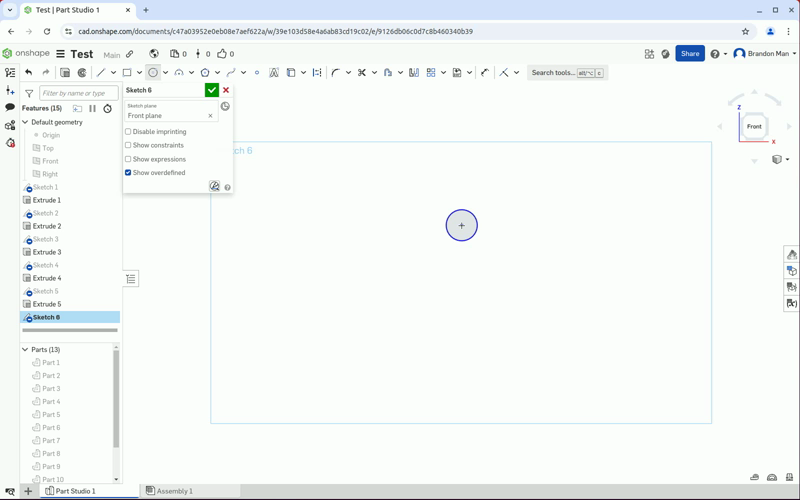
mouse_move(465, 225)
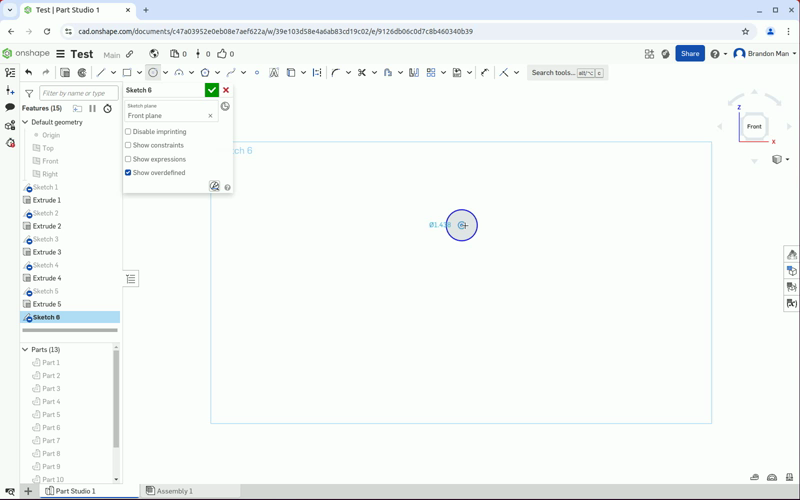
scroll(6)
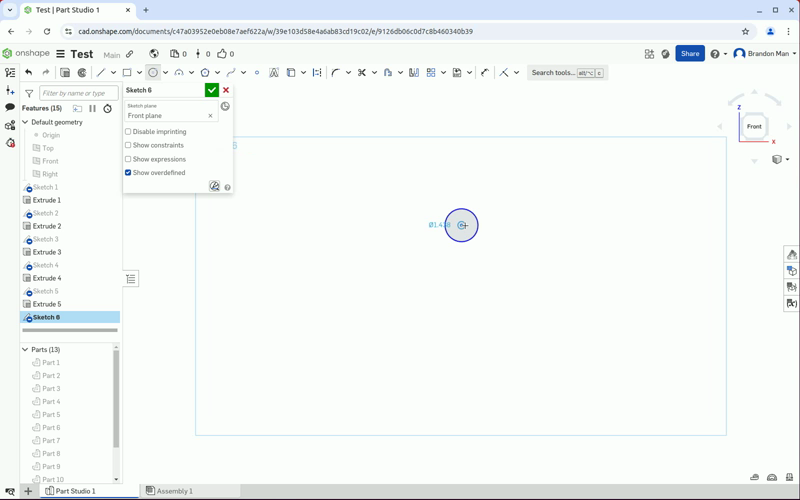
scroll(6)
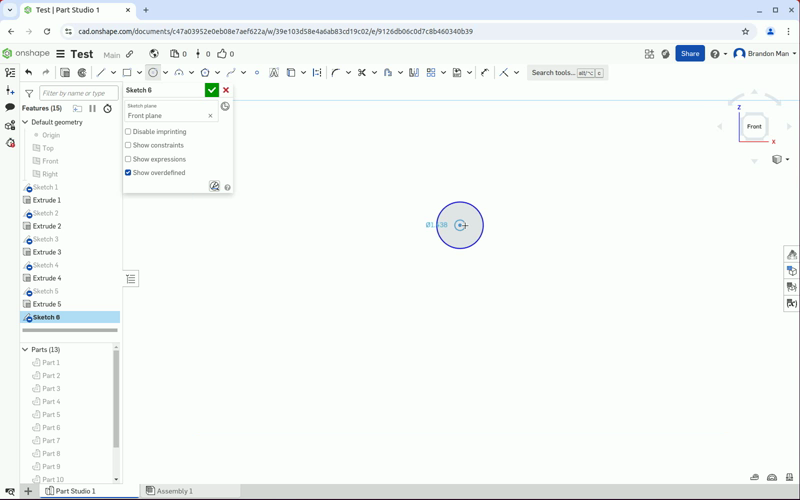
scroll(6)
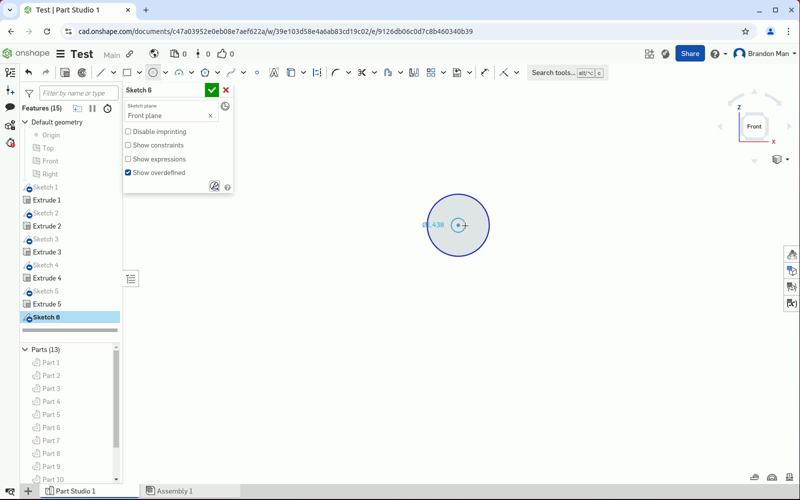
scroll(6)
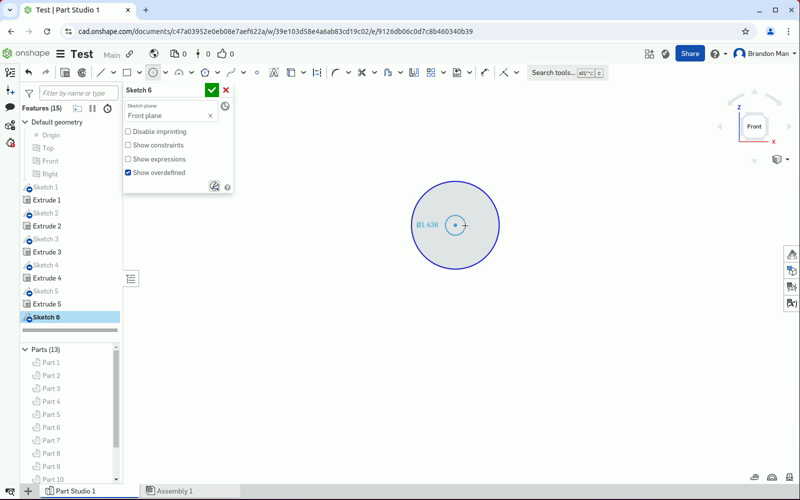
scroll(6)
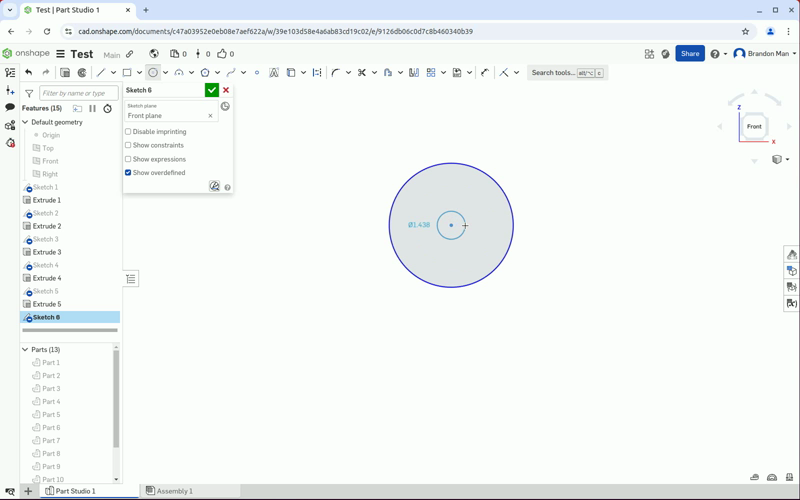
scroll(6)
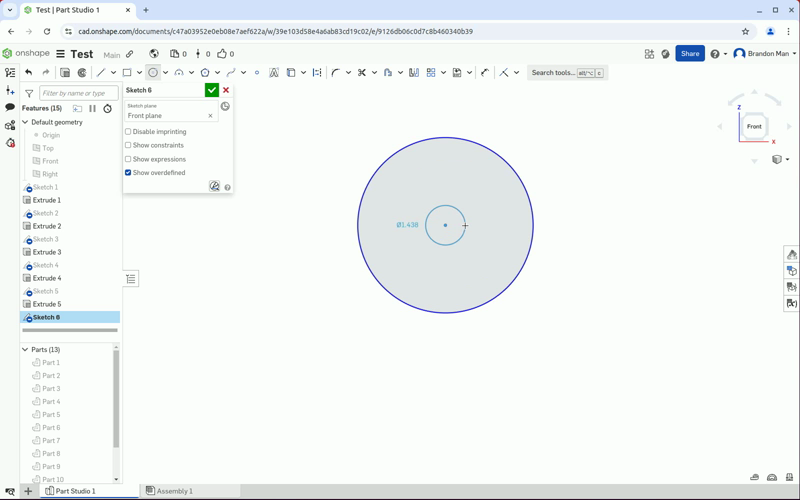
scroll(6)
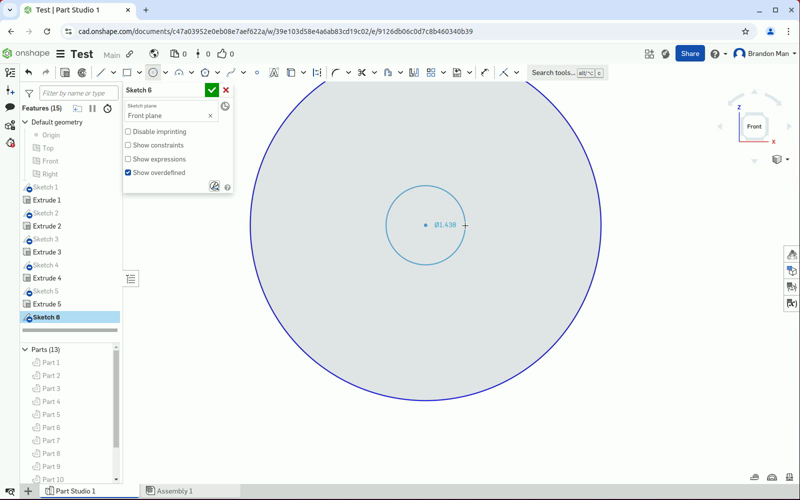
click(465, 225)
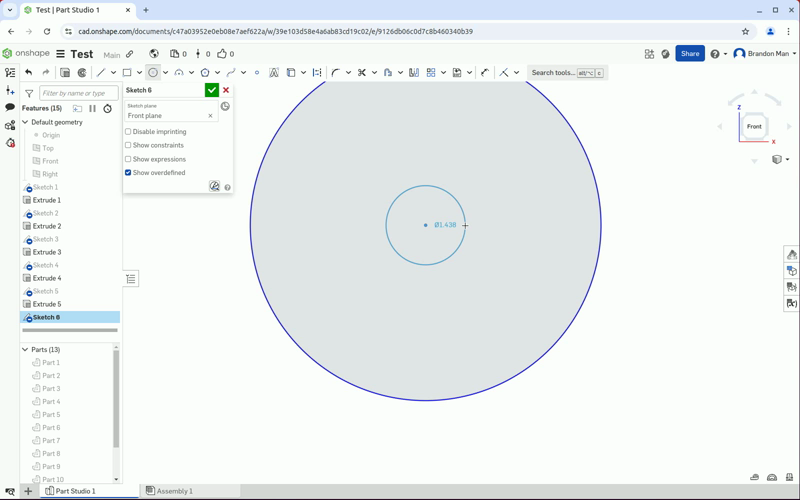
scroll(-6)
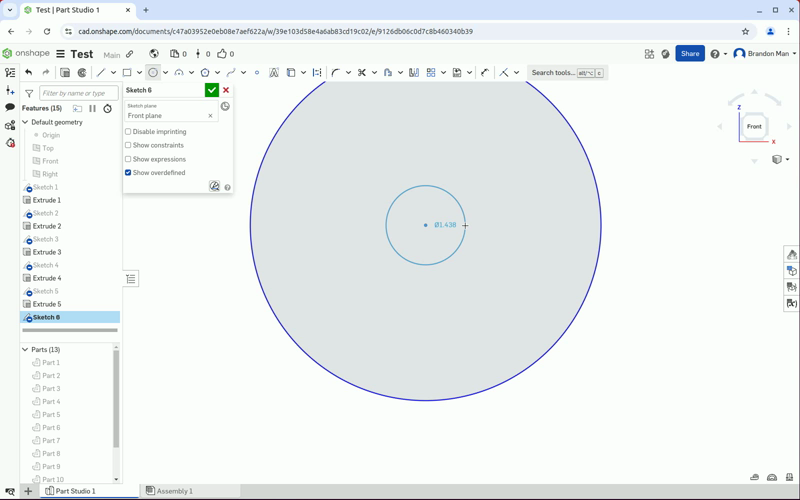
scroll(-6)
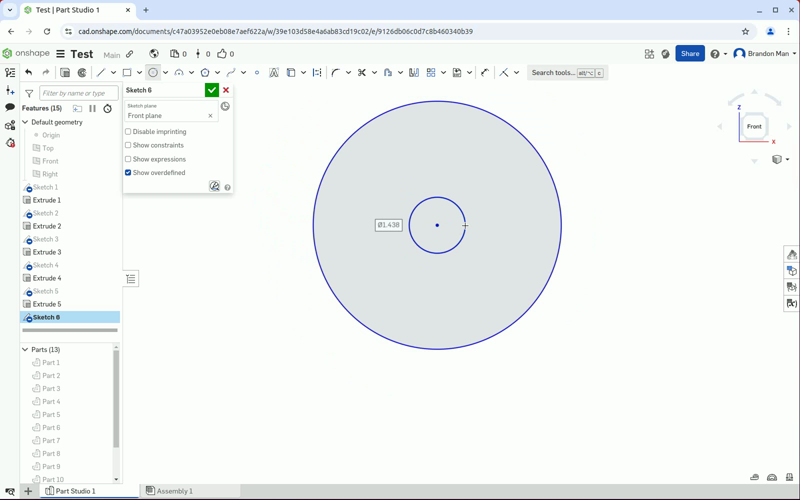
scroll(-6)
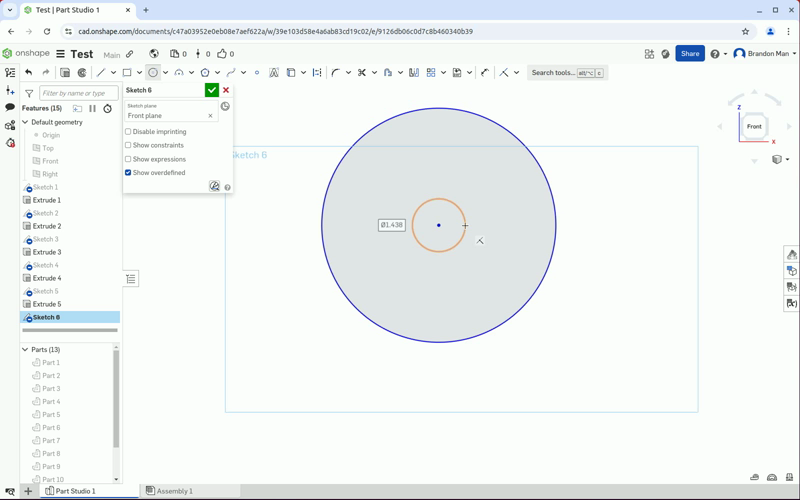
scroll(-6)
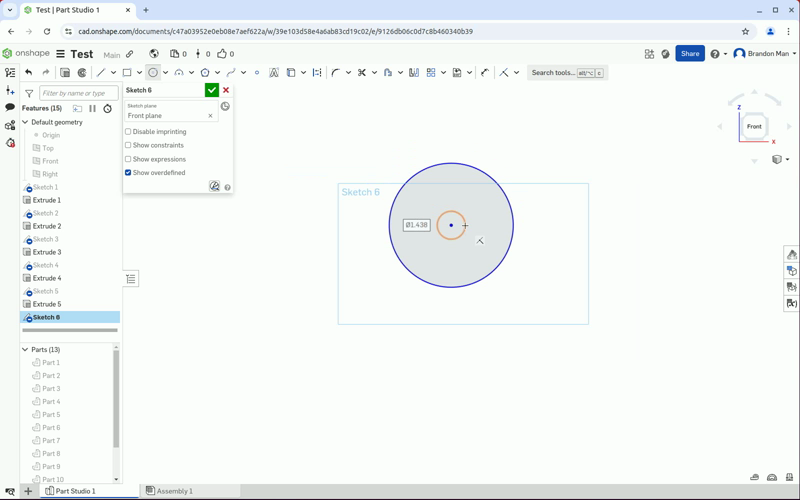
scroll(-6)
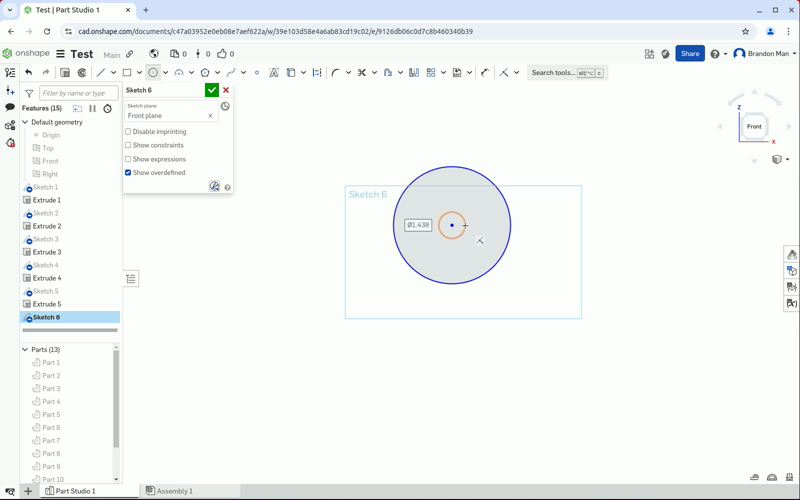
scroll(-6)
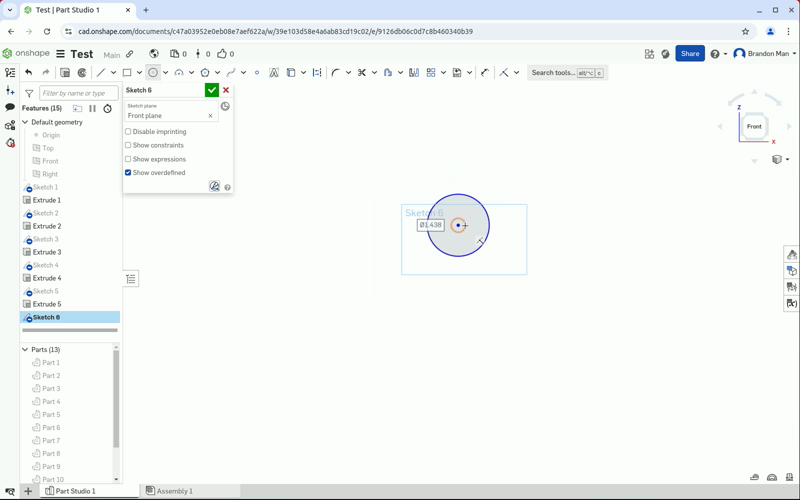
scroll(-6)
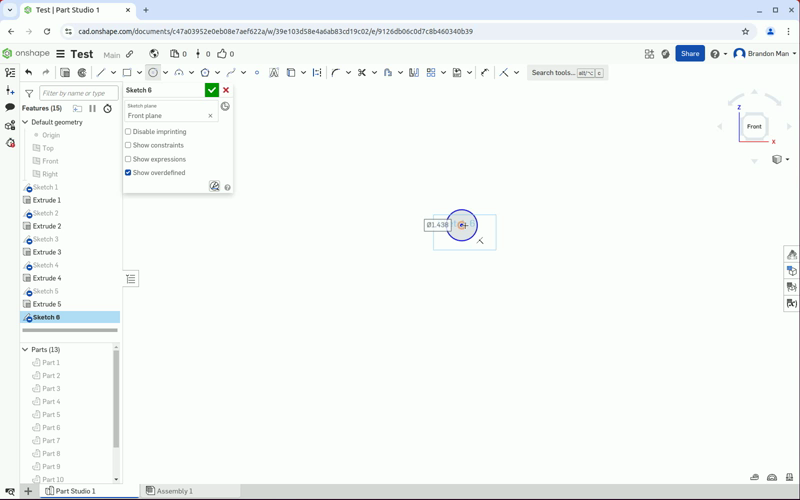
key(esc)
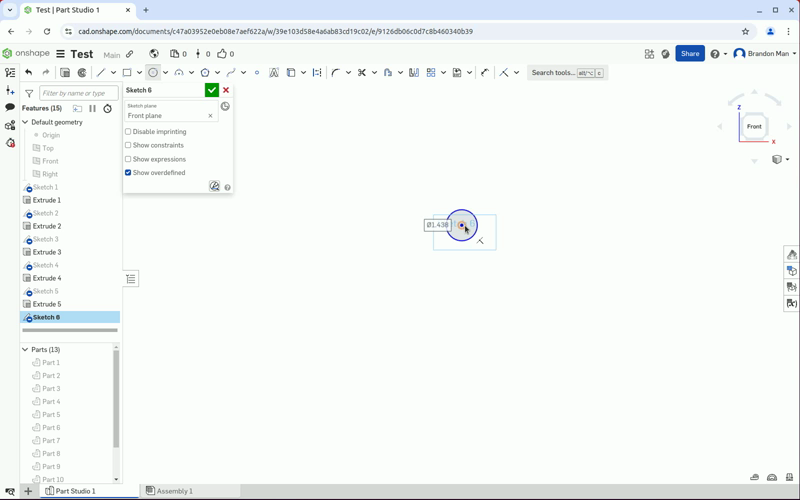
mouse_move(459, 238)
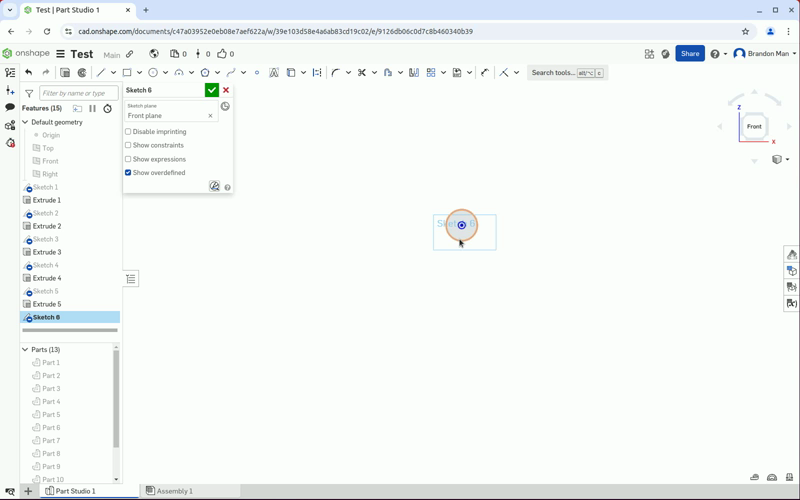
scroll(6)
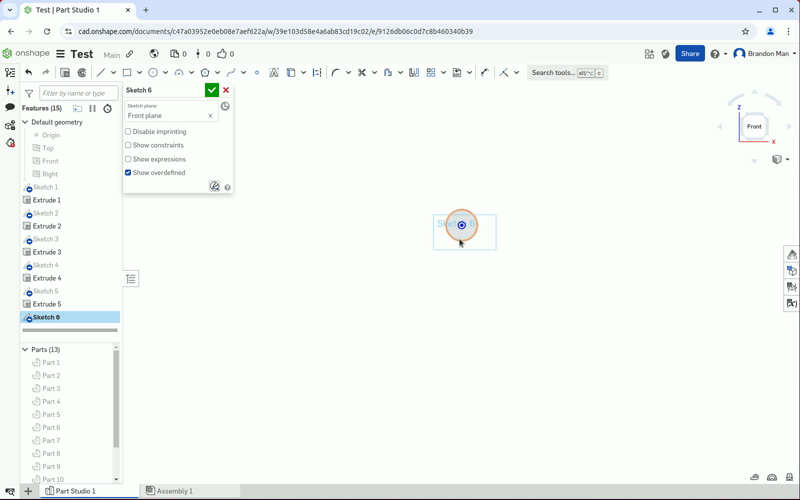
scroll(6)
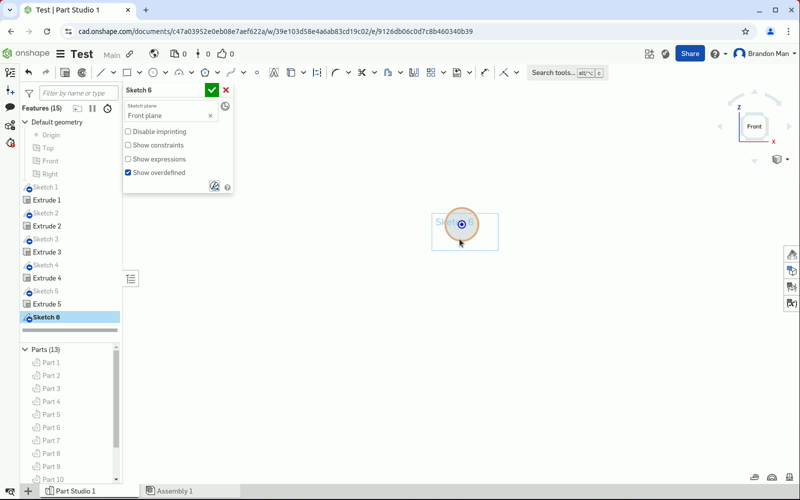
scroll(6)
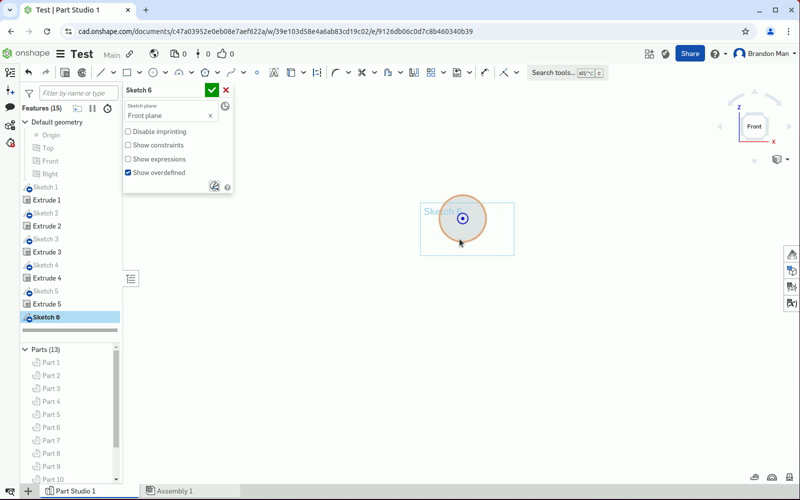
scroll(6)
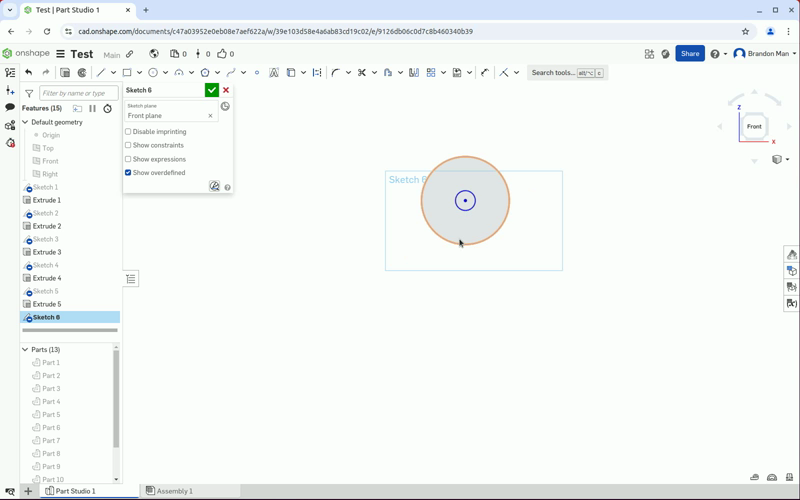
scroll(6)
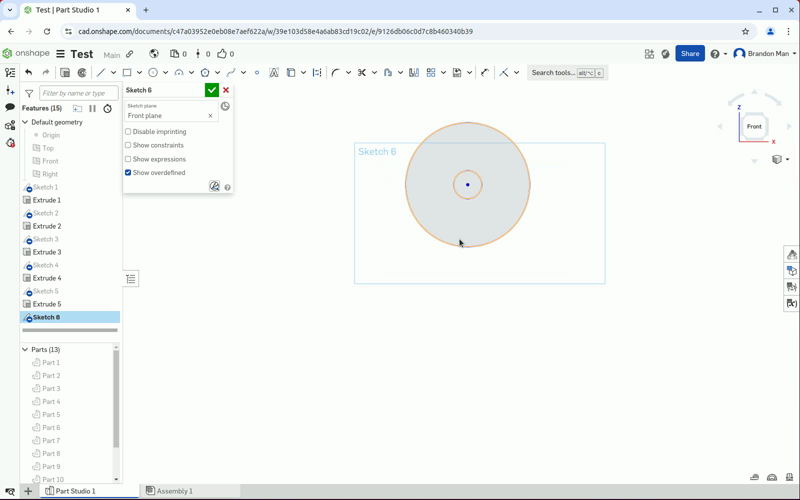
scroll(6)
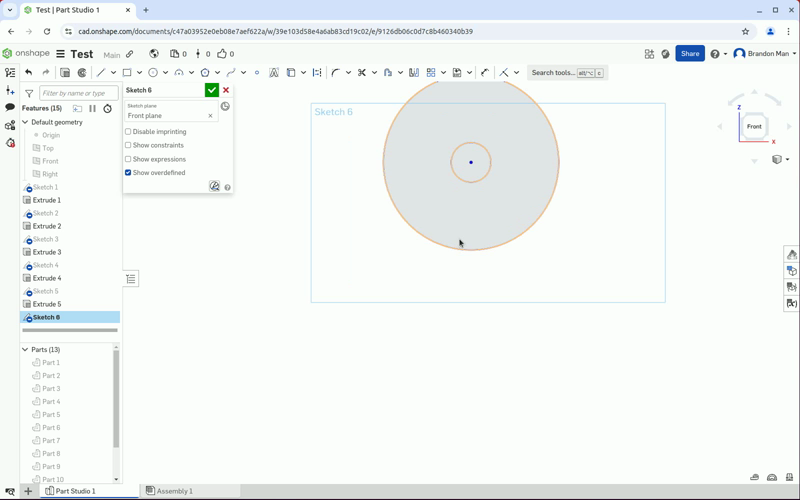
scroll(6)
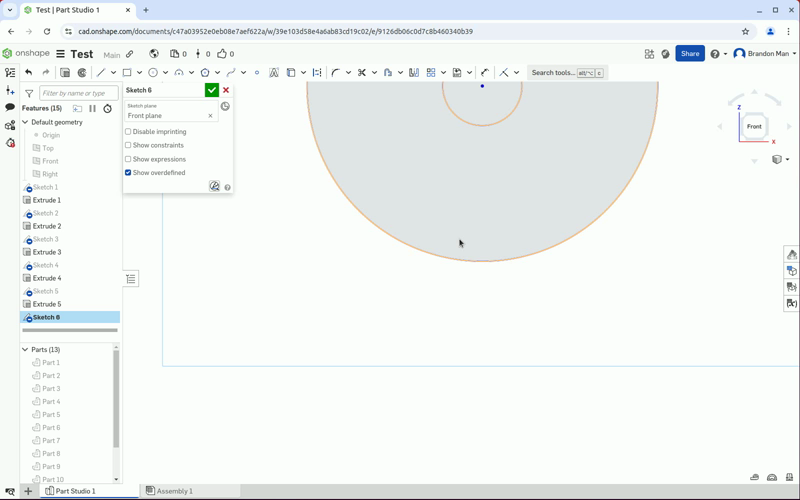
click(459, 238)
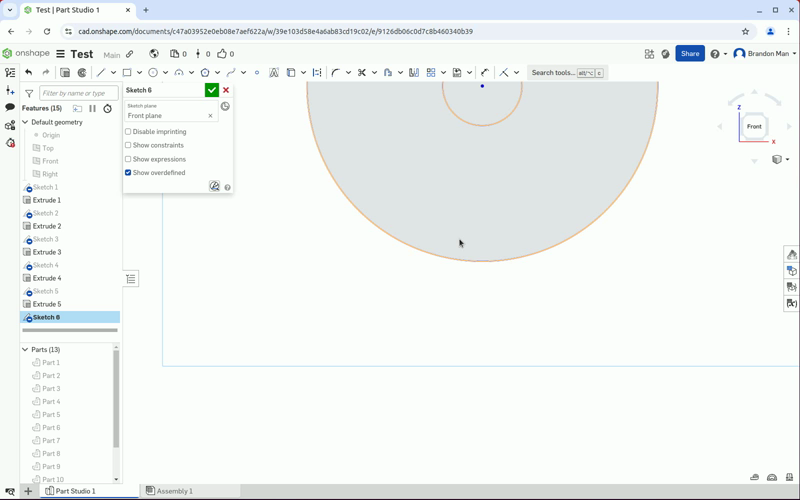
scroll(-6)
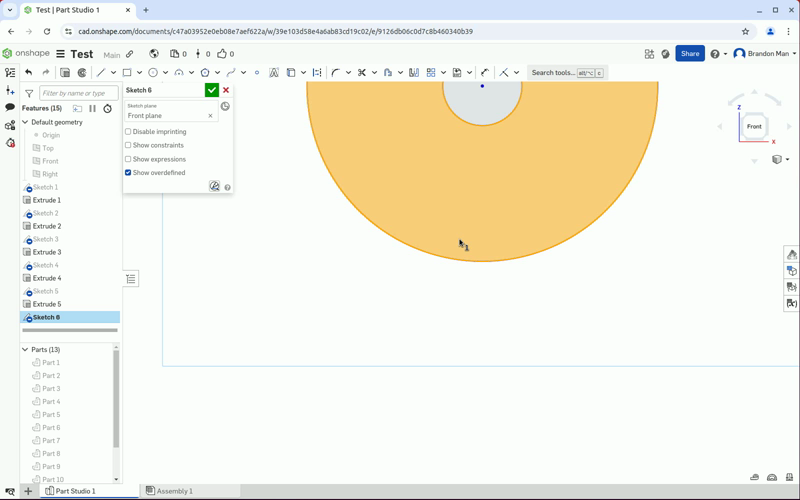
scroll(-6)
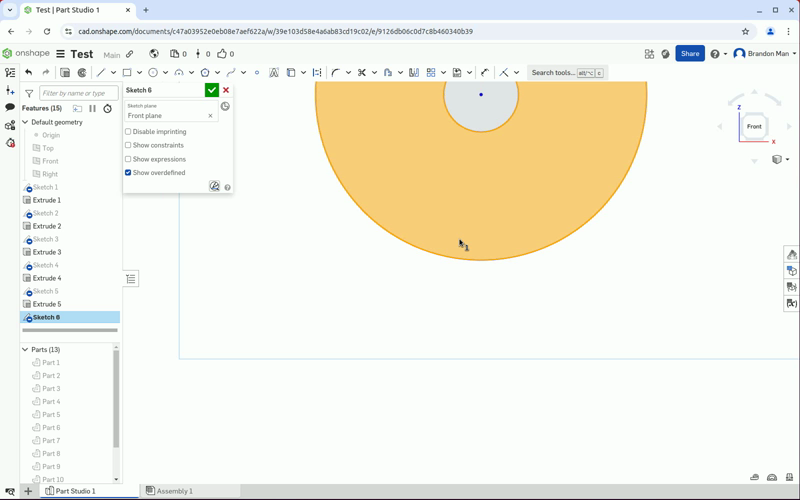
scroll(-6)
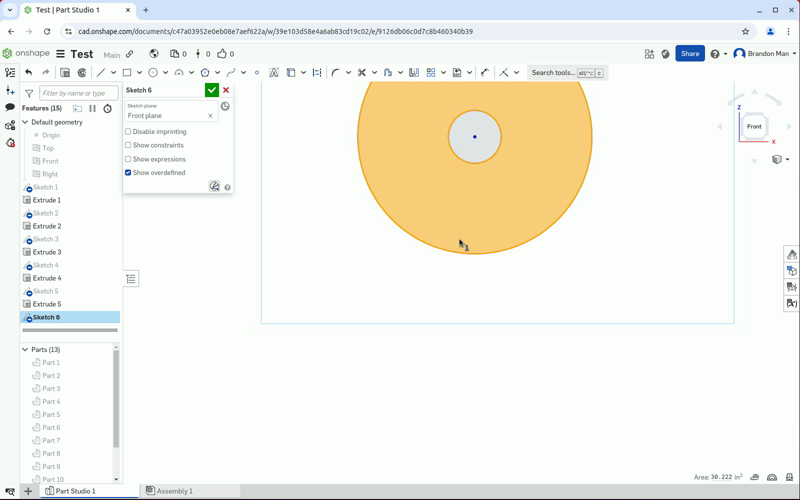
scroll(-6)
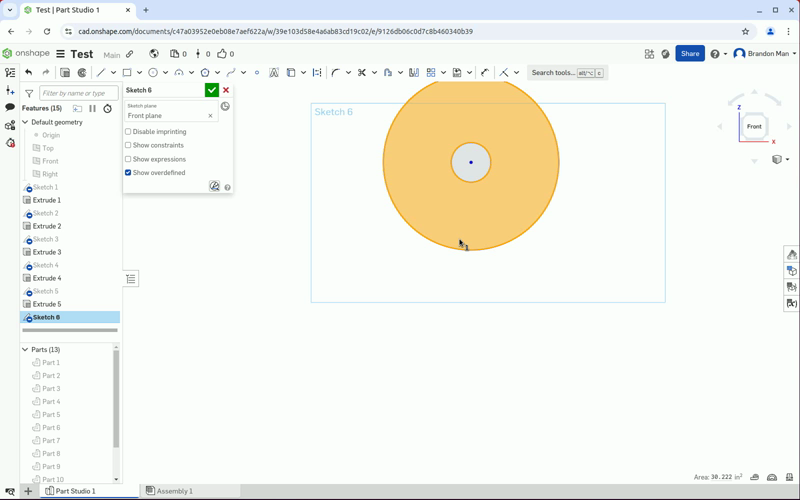
scroll(-6)
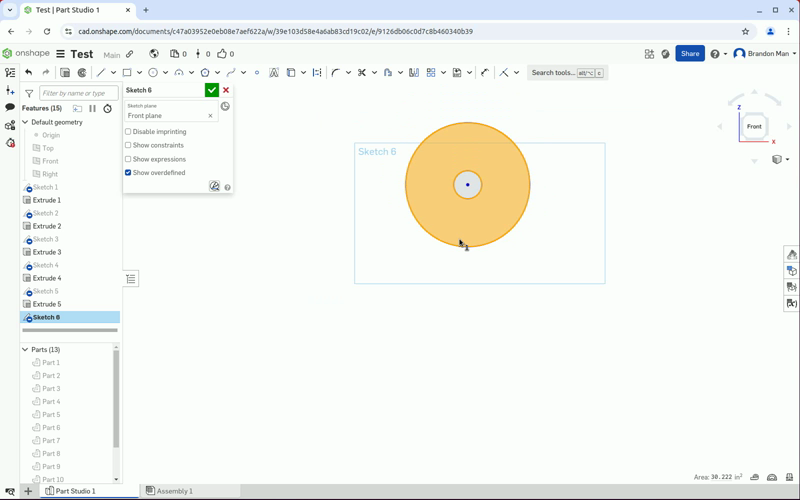
scroll(-6)
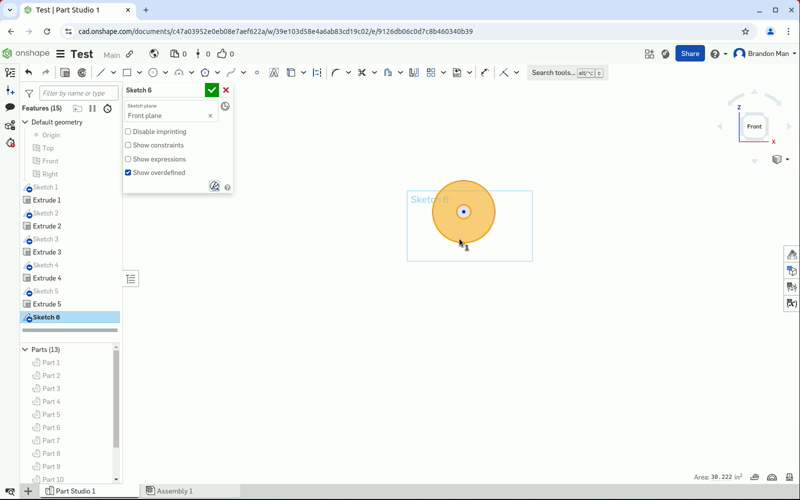
scroll(-6)
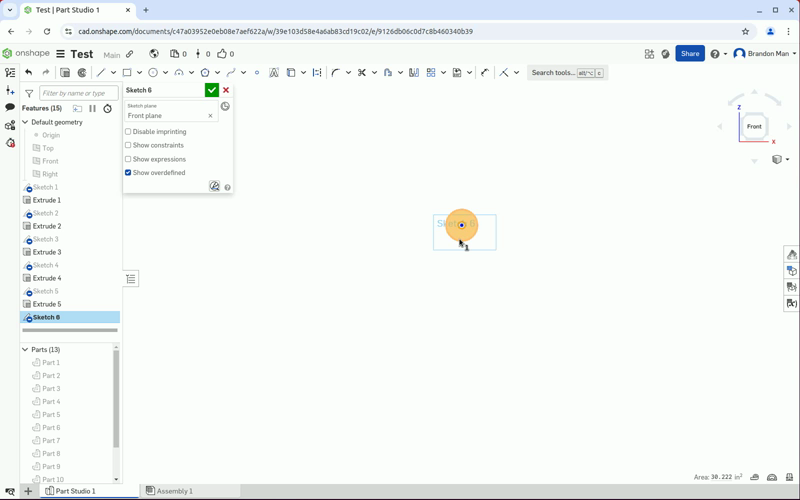
mouse_move(69, 352)
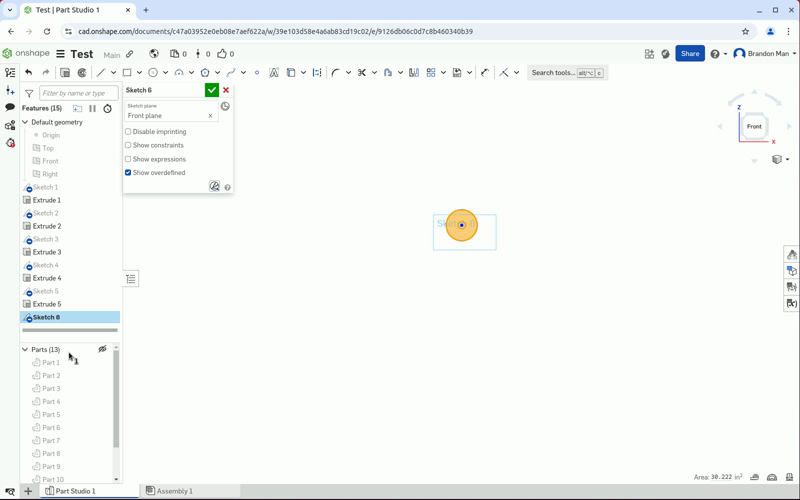
key(shift+y)
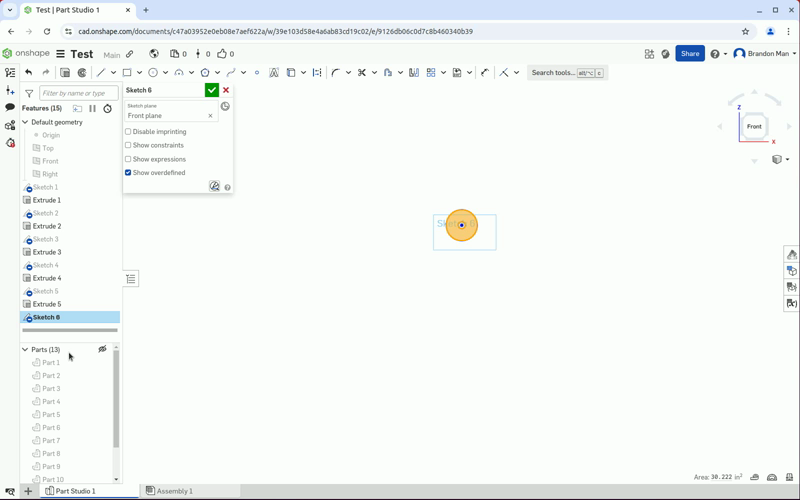
key(shift+e)
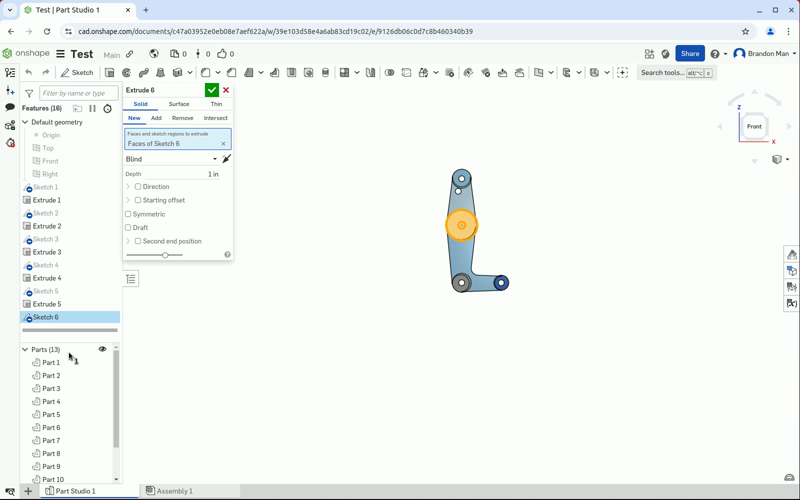
mouse_move(143, 106)
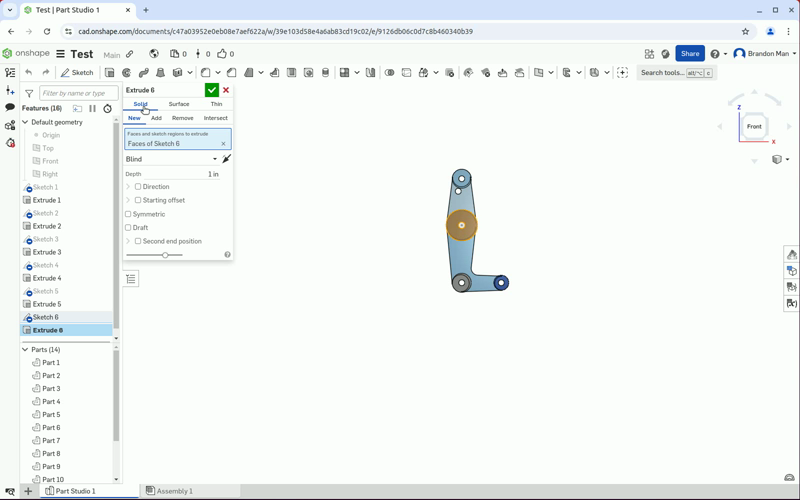
click(143, 106)
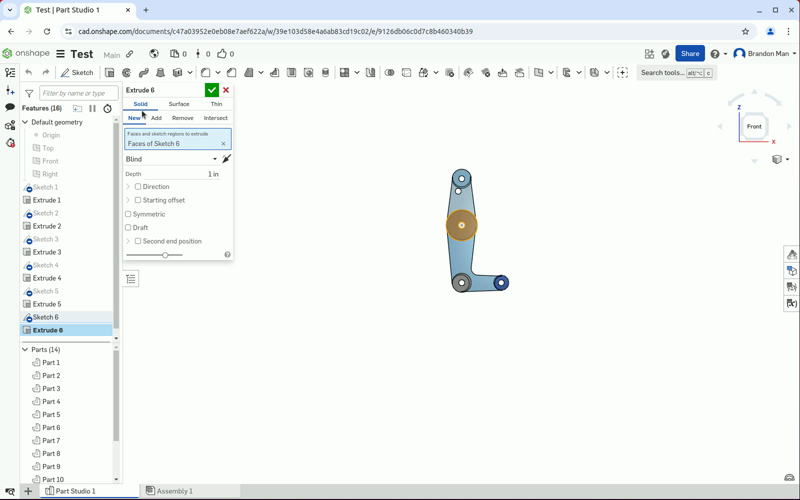
mouse_move(137, 120)
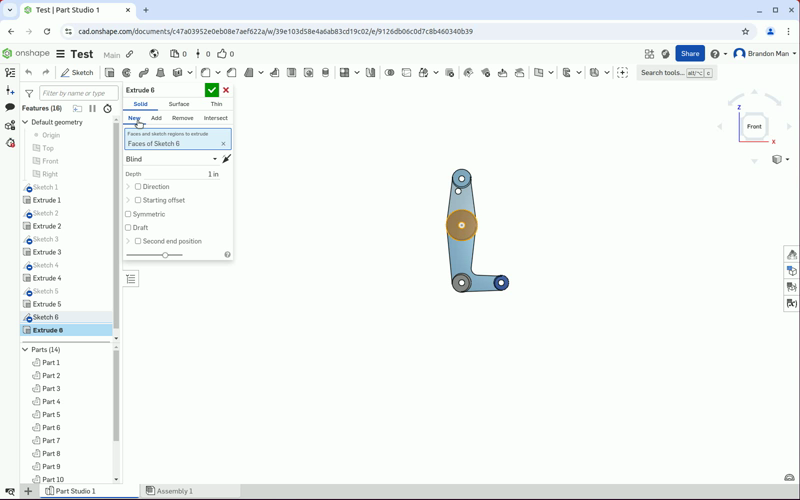
click(137, 120)
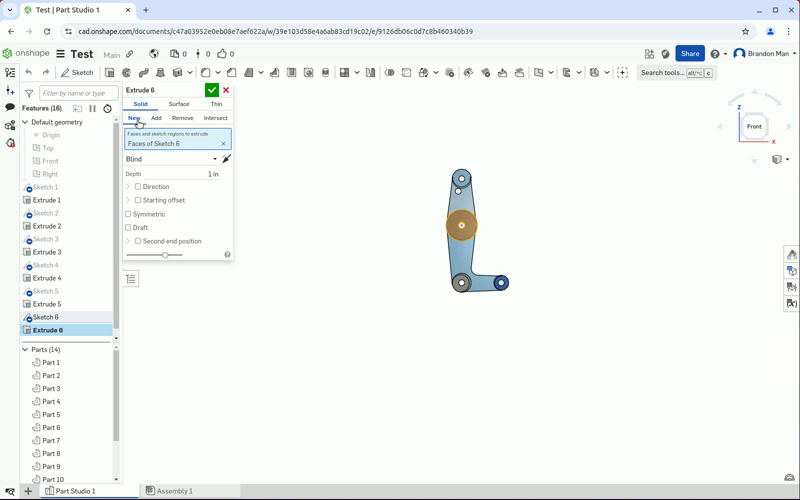
key(tab, 4)
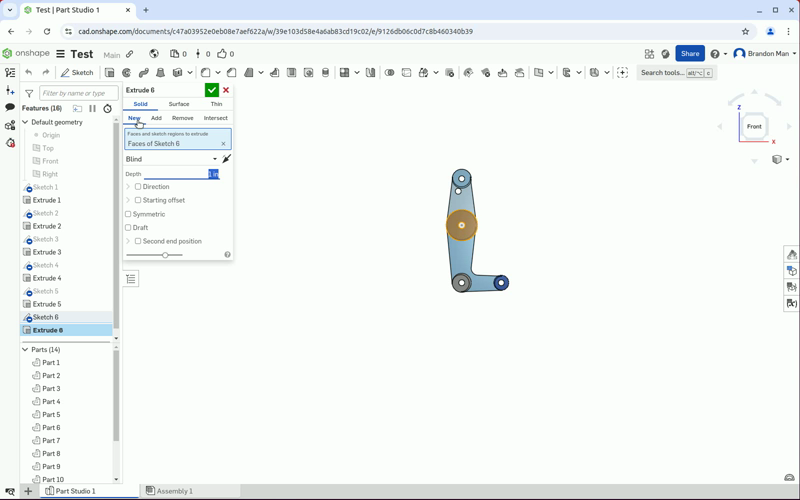
text(0.481)
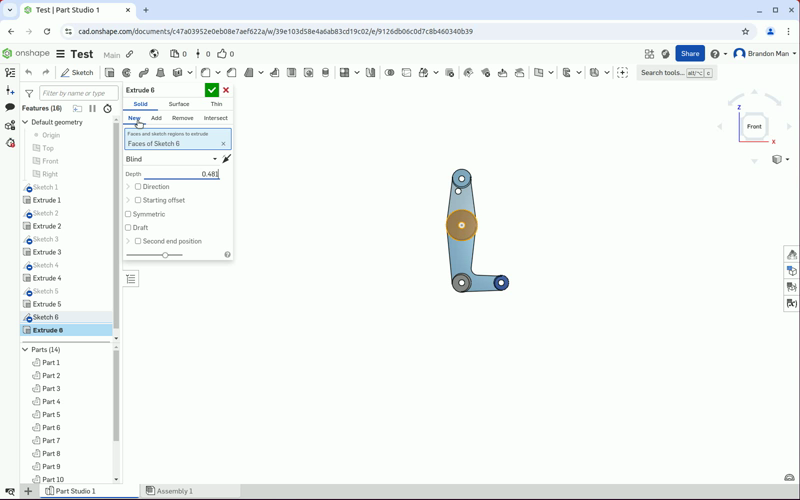
key(enter)
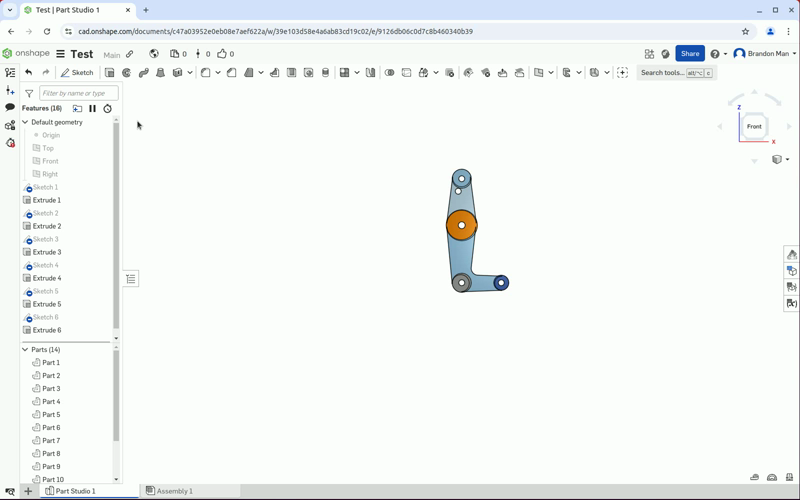
key(shift+h)
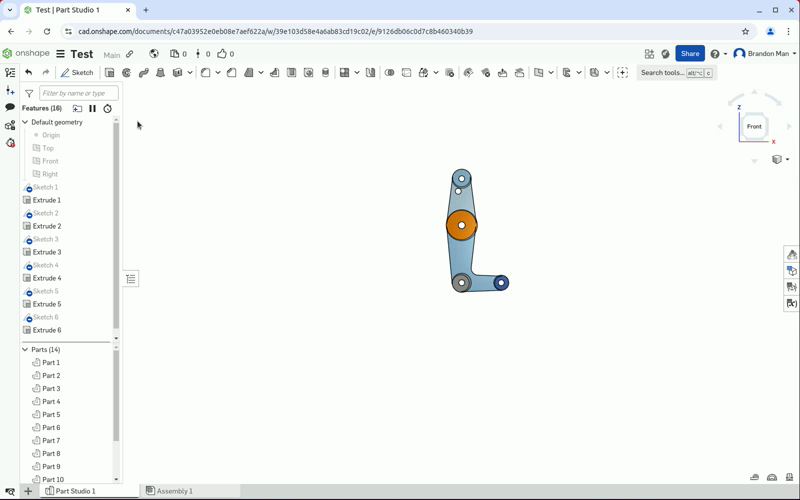
key(shift+h)
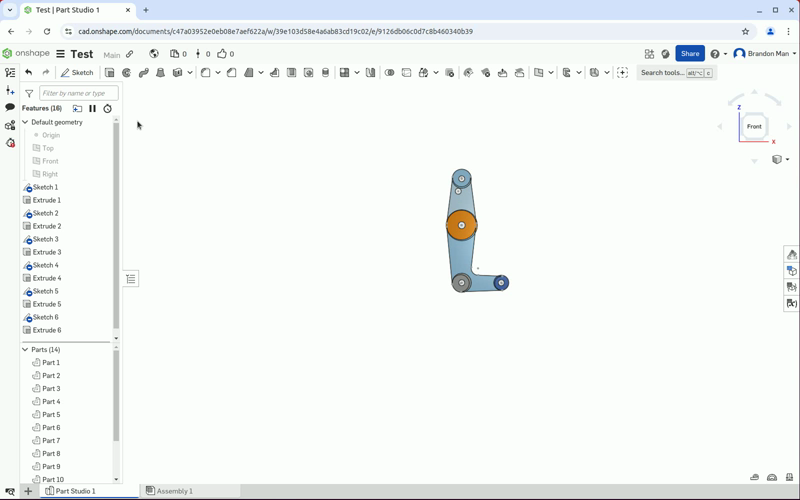
key(shift+7)
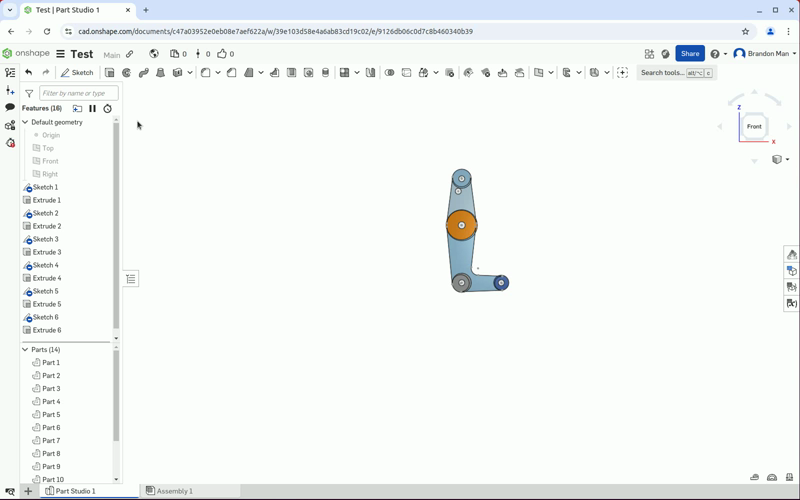
key(left, 2)
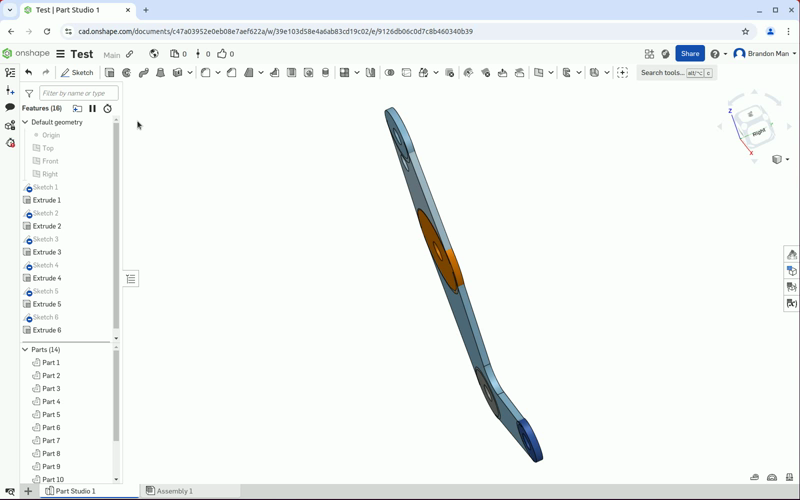
key(down, 2)
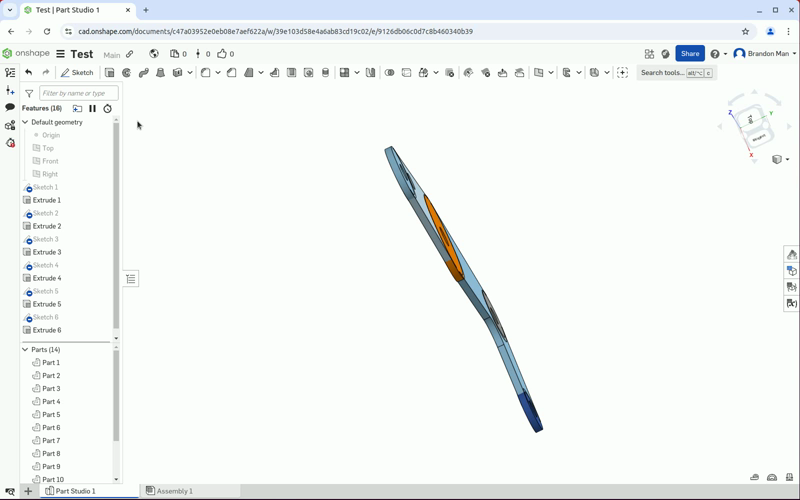
key(up, 2)
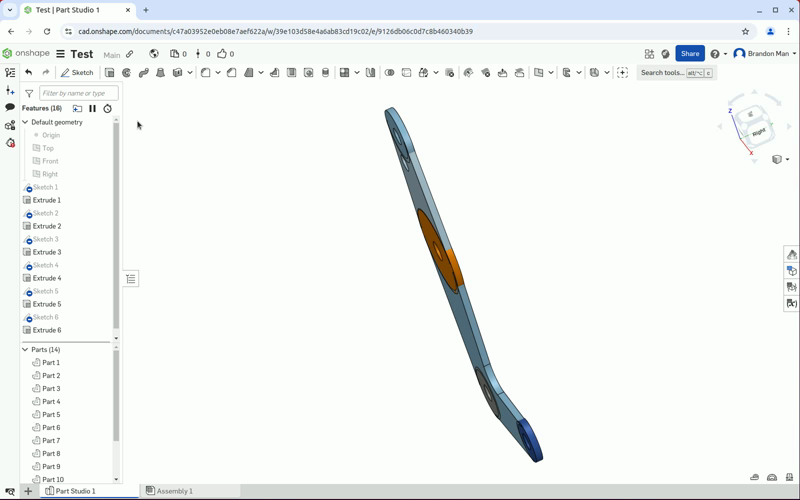
key(right, 2)
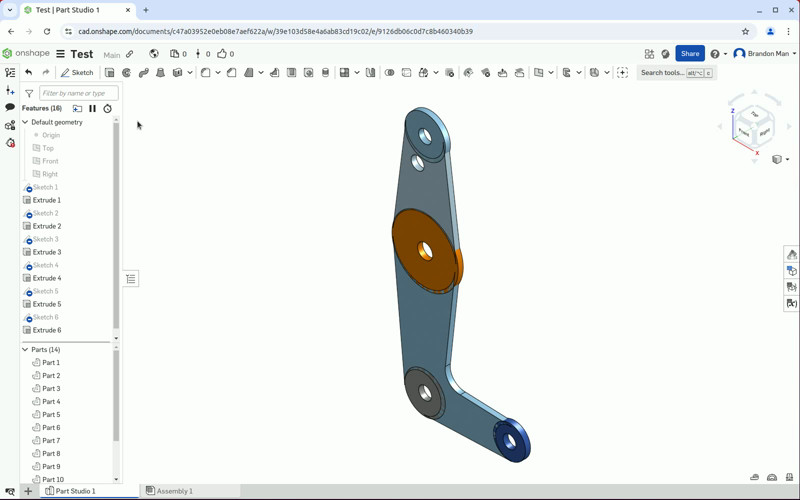
mouse_move(69, 189)
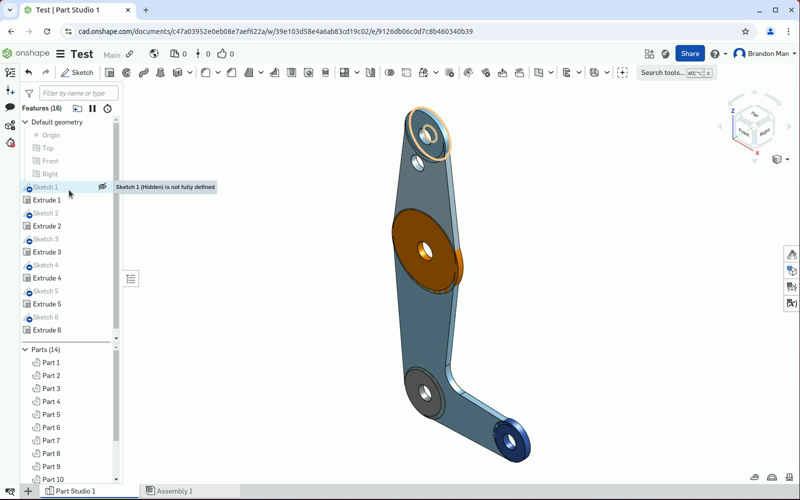
click(69, 189)